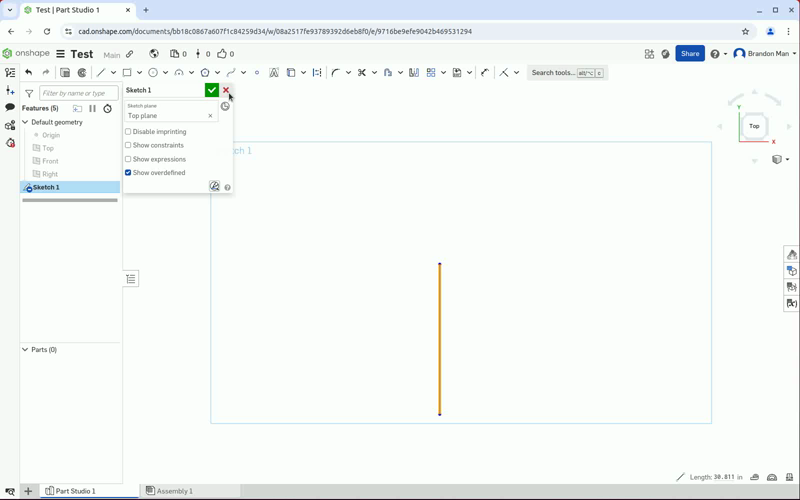
key(shift+h)
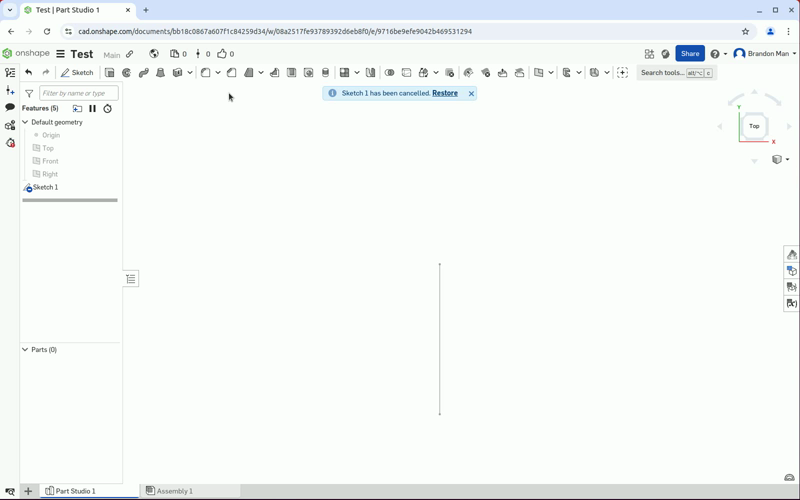
mouse_move(73, 352)
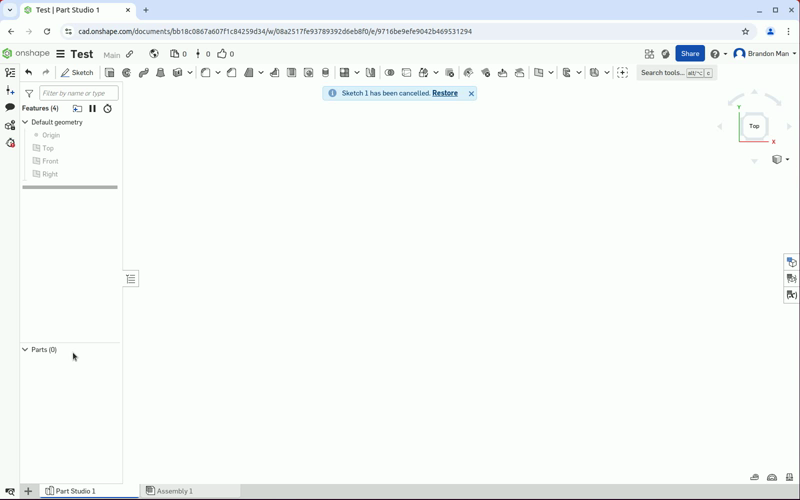
key(y)
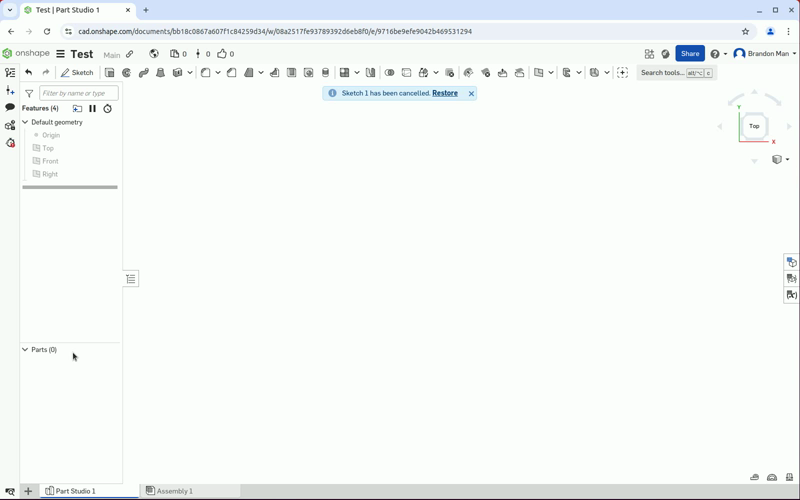
key(shift+p)
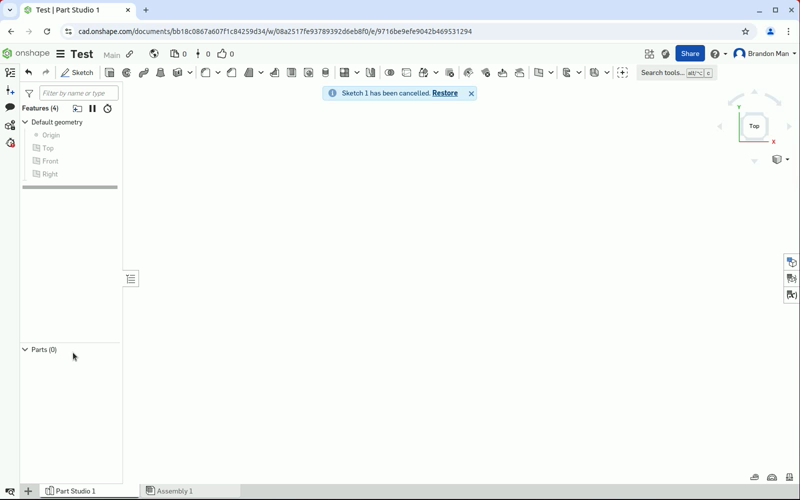
key(space)
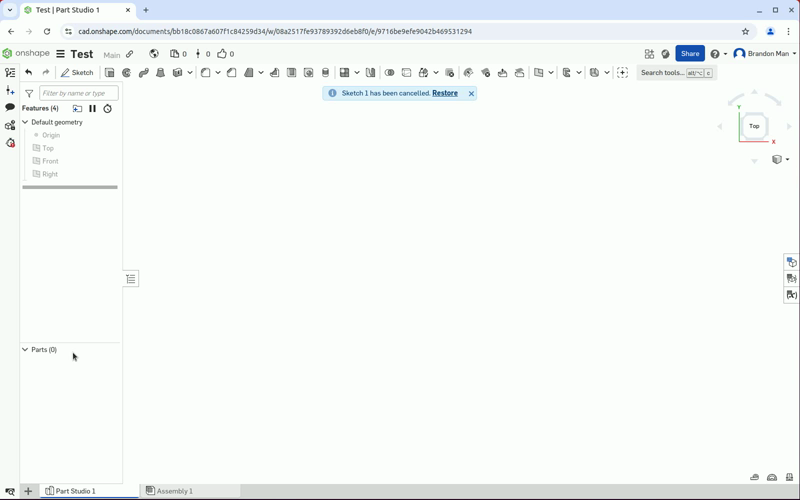
key_down(shift)
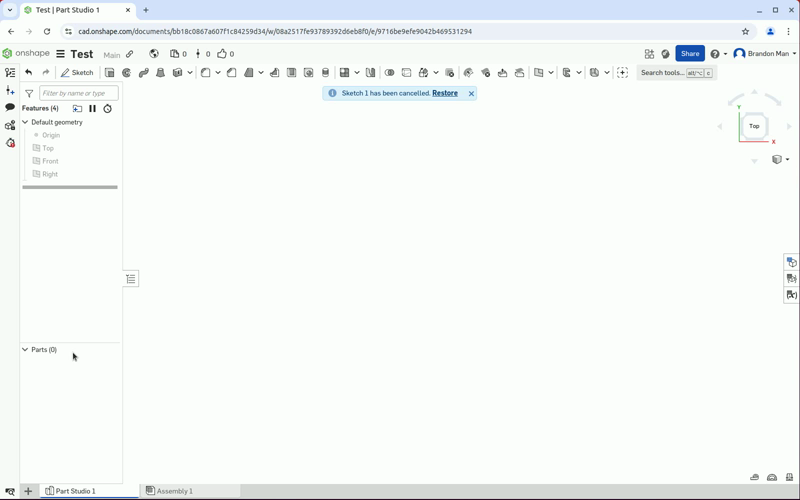
key(up)
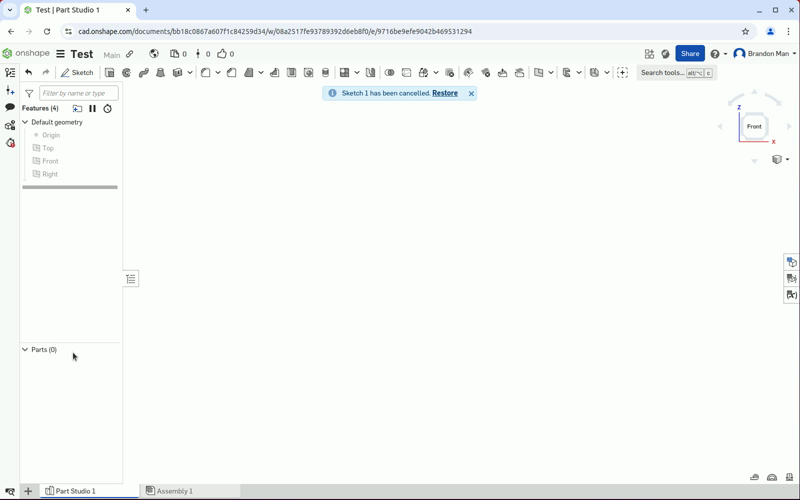
key_up(shift)
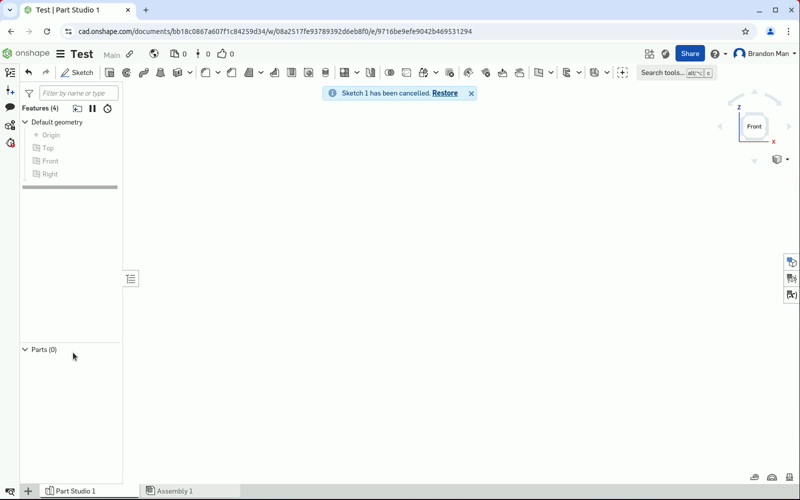
mouse_move(73, 352)
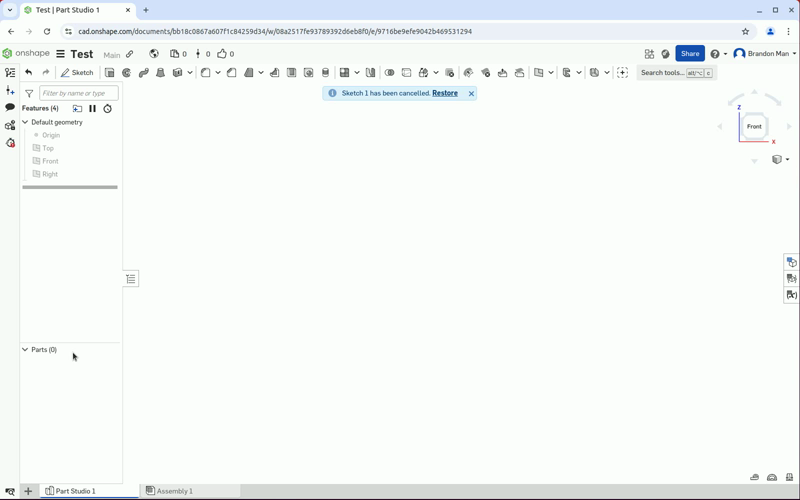
key(shift+y)
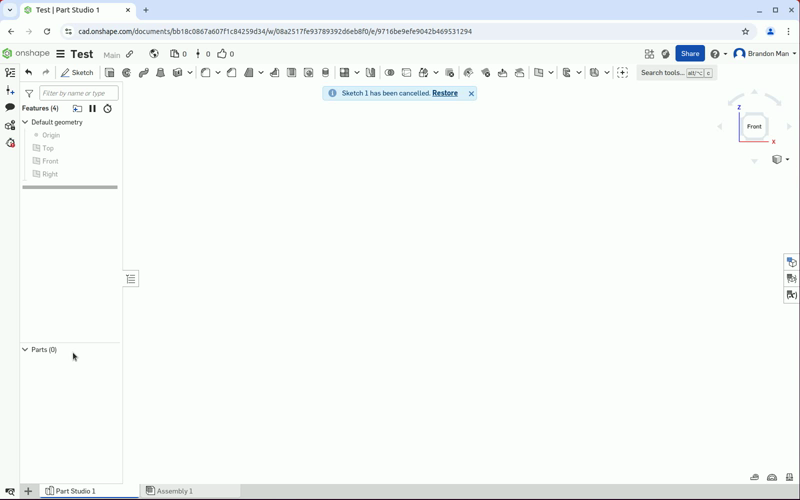
key(shift+s)
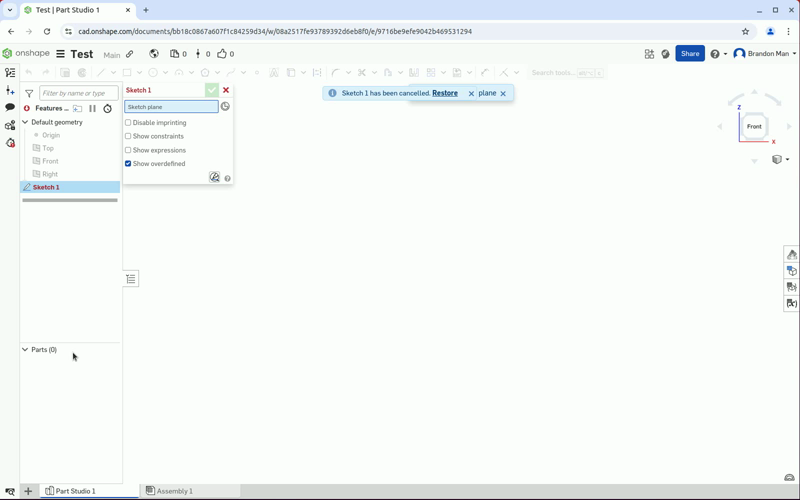
mouse_move(73, 163)
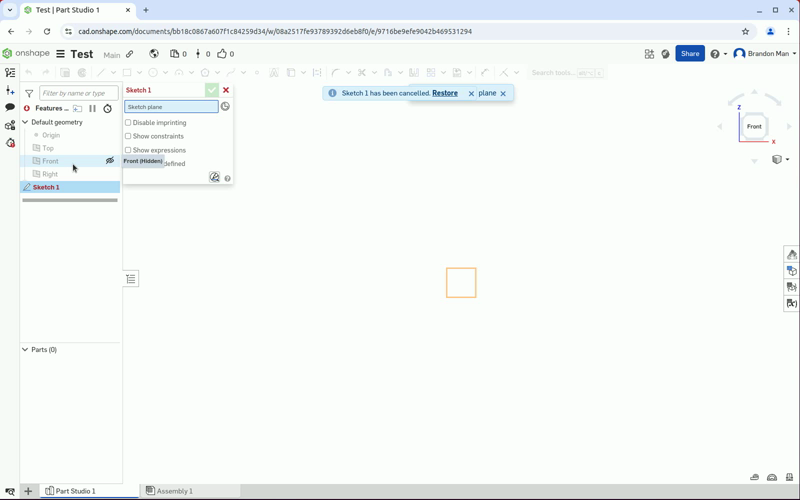
click(73, 163)
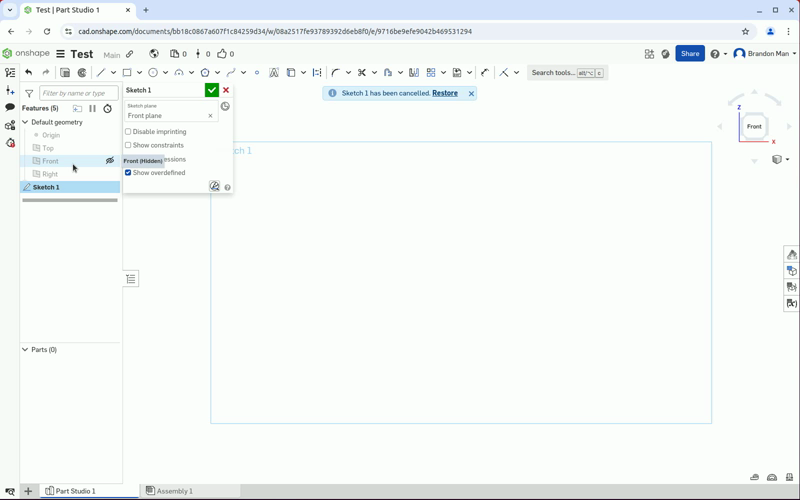
mouse_move(73, 352)
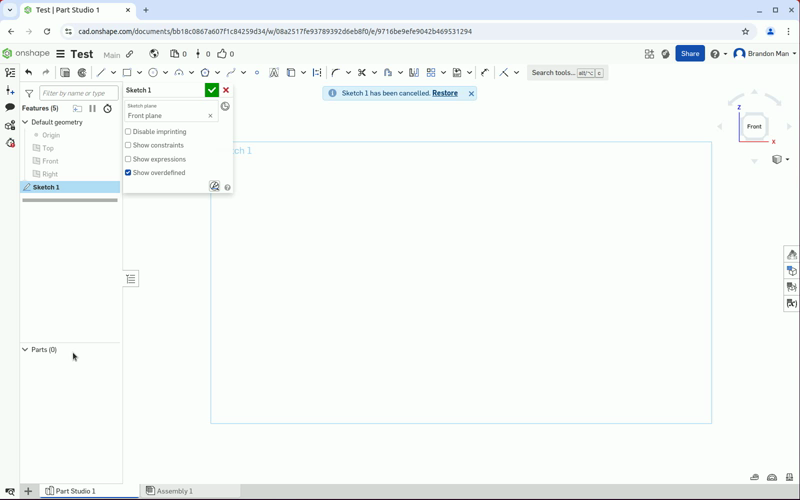
key(y)
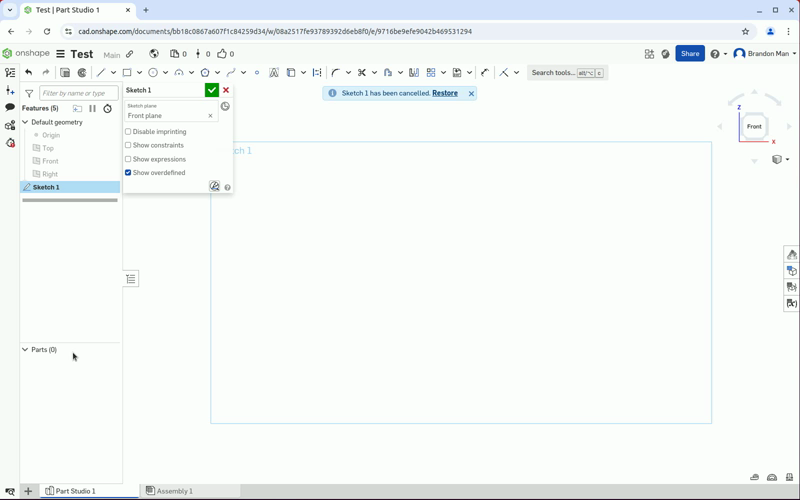
key(c)
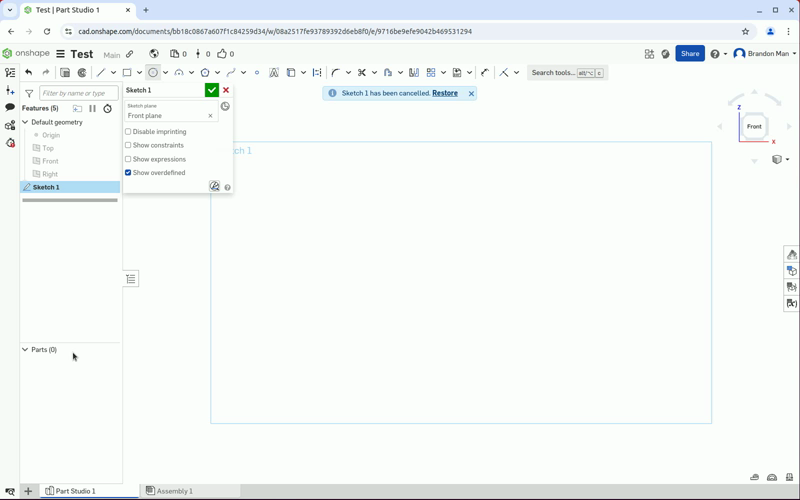
key_down(shift)
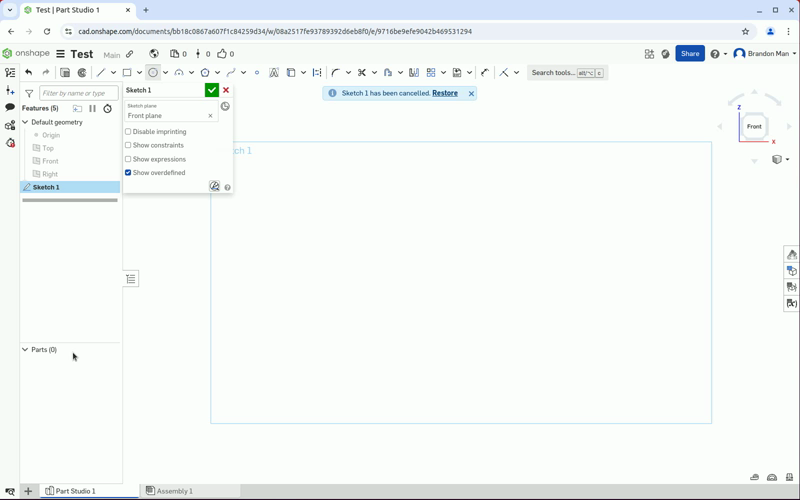
mouse_move(460, 282)
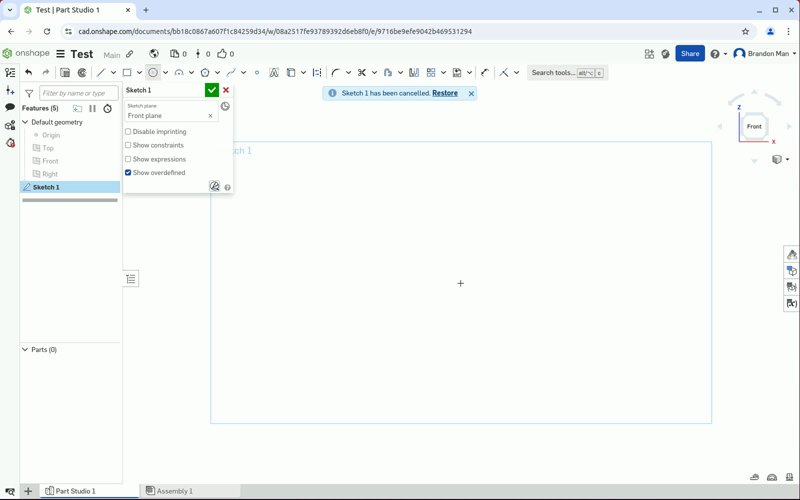
click(460, 282)
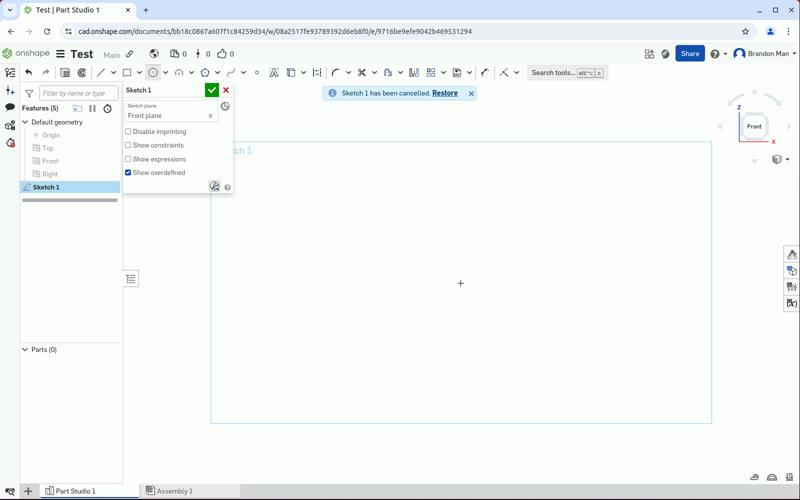
key_up(shift)
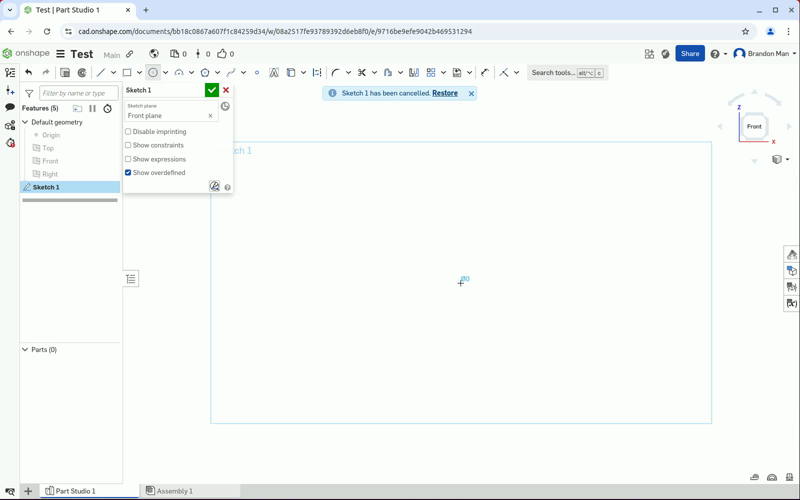
mouse_move(505, 282)
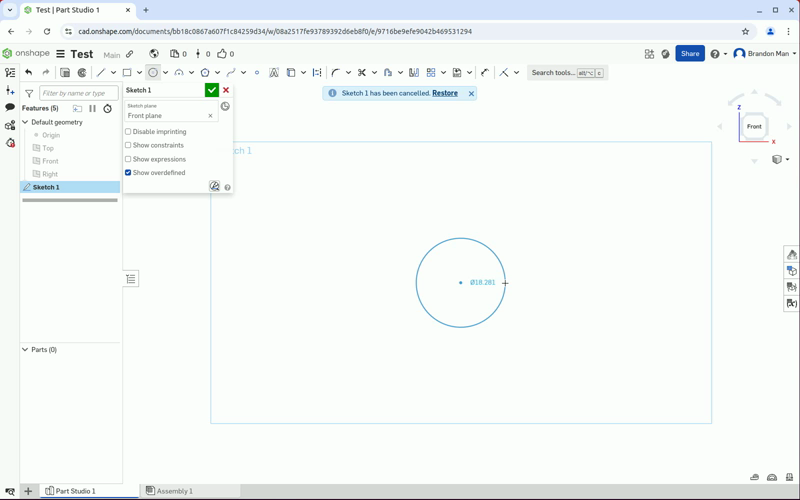
click(505, 282)
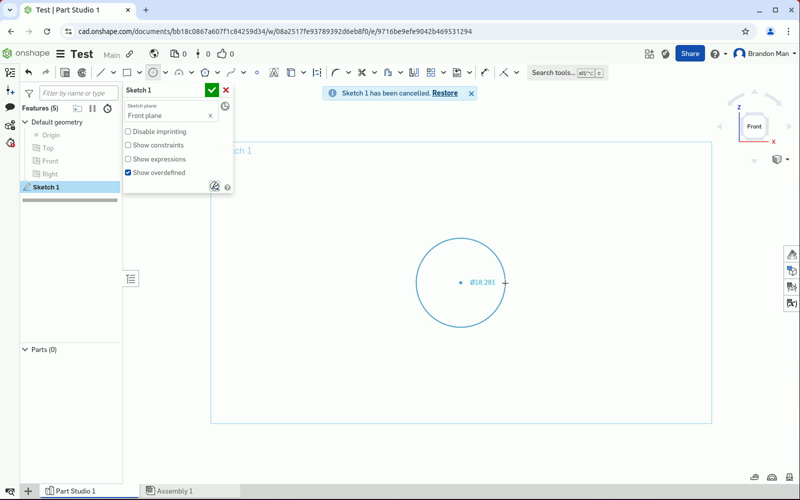
key(esc)
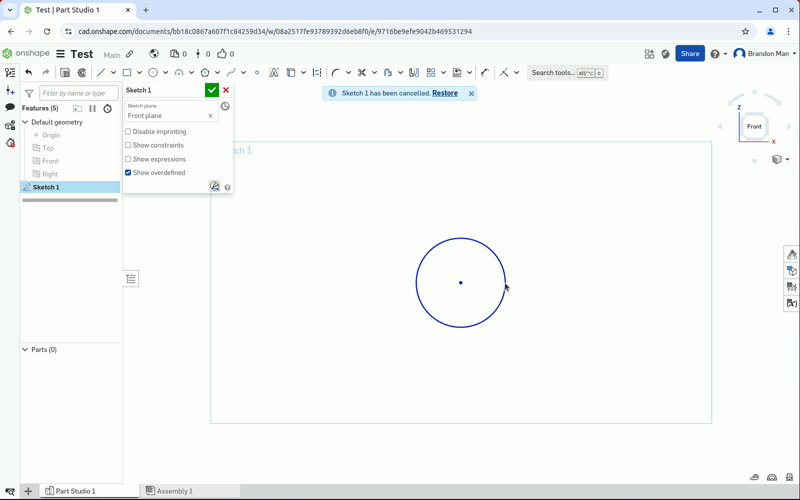
key(l)
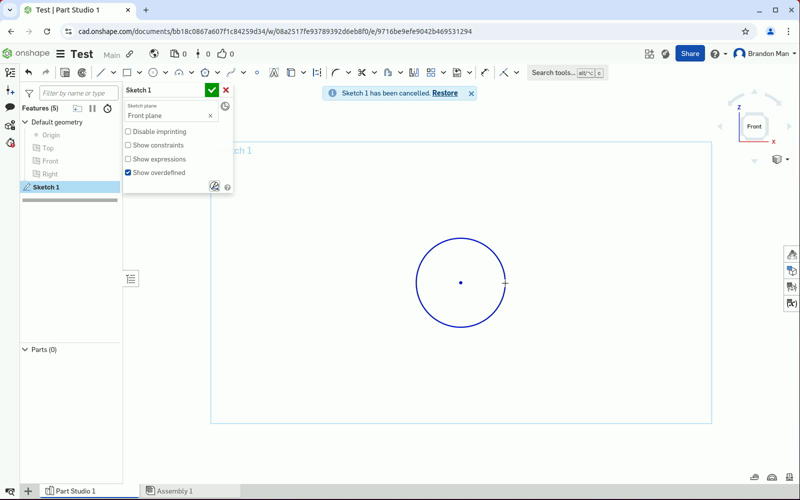
key_down(shift)
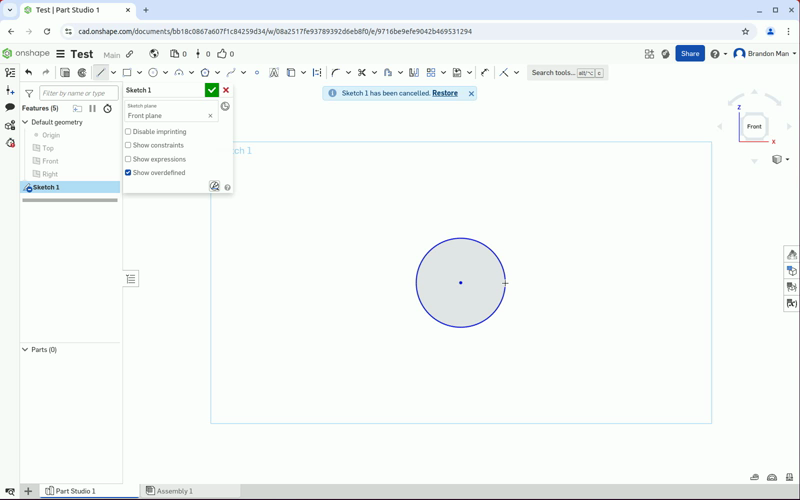
mouse_move(431, 290)
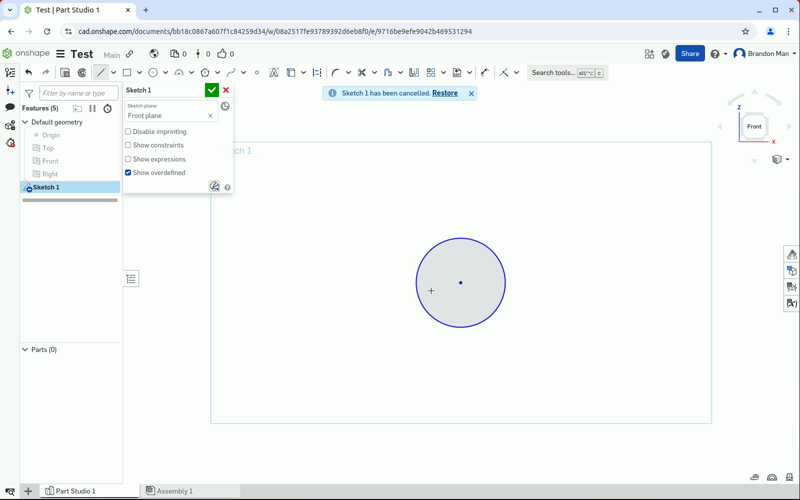
click(431, 290)
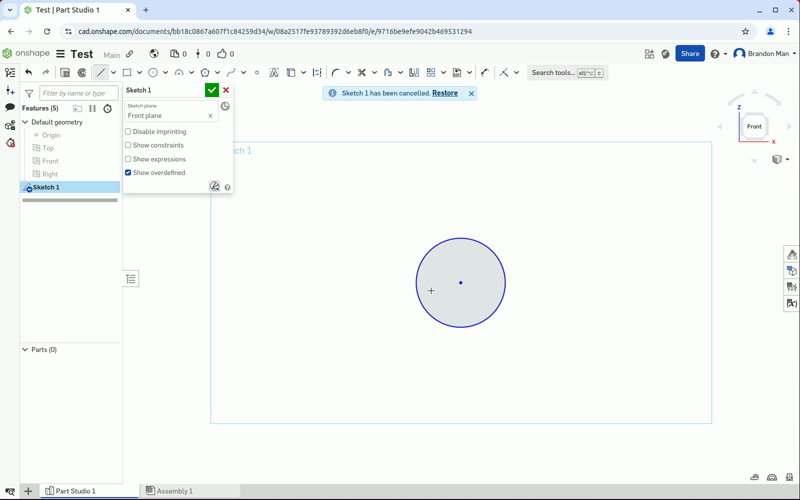
key_up(shift)
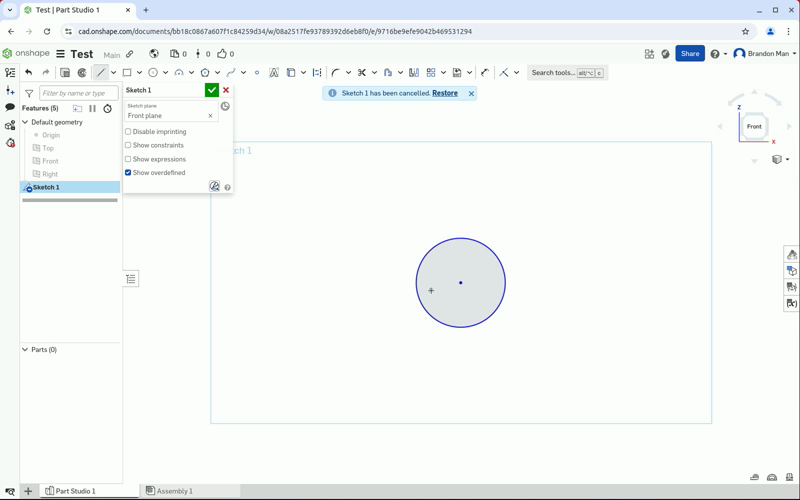
key_down(shift)
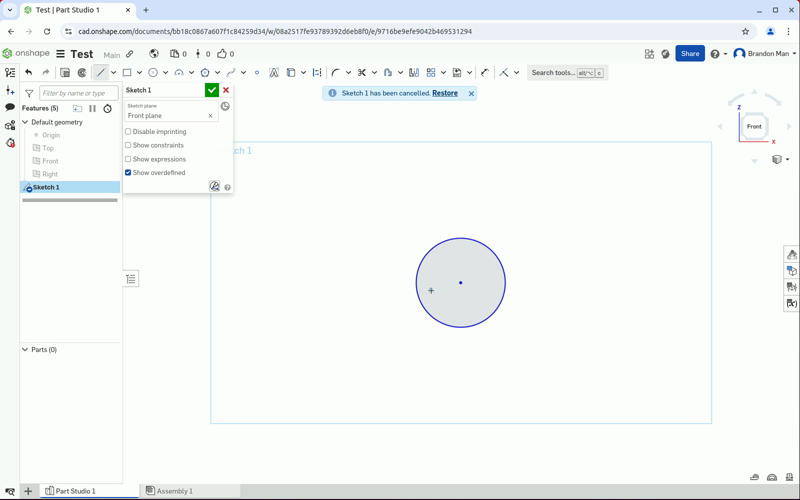
mouse_move(461, 290)
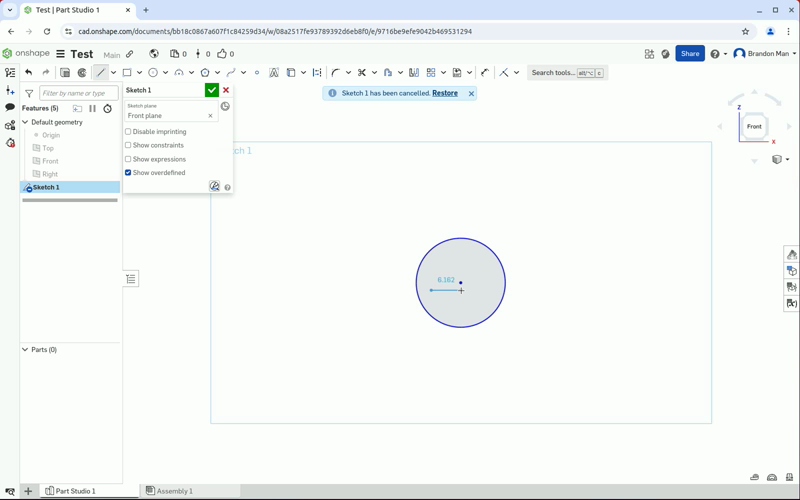
mouse_move(439, 290)
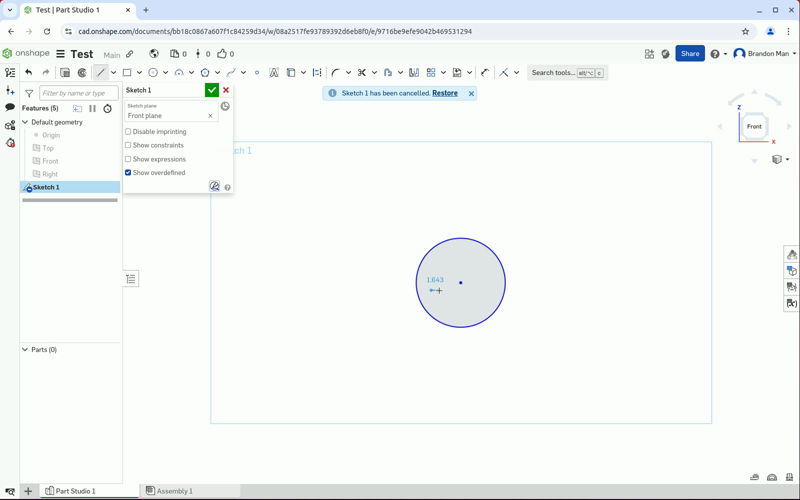
click(439, 290)
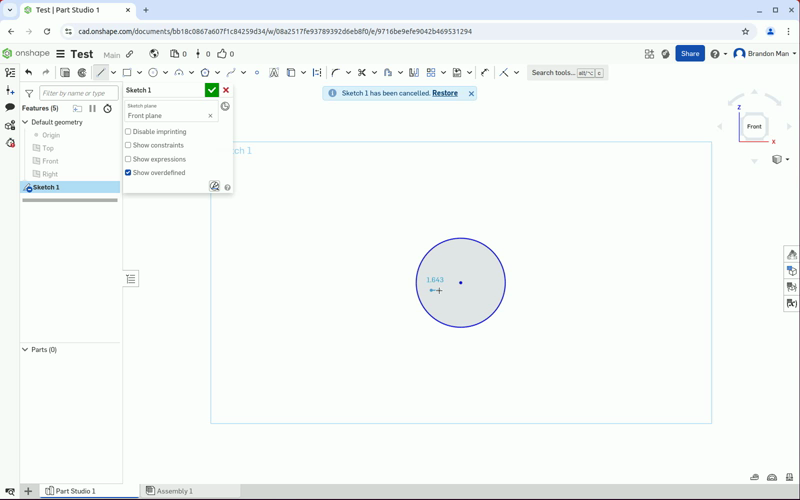
key_up(shift)
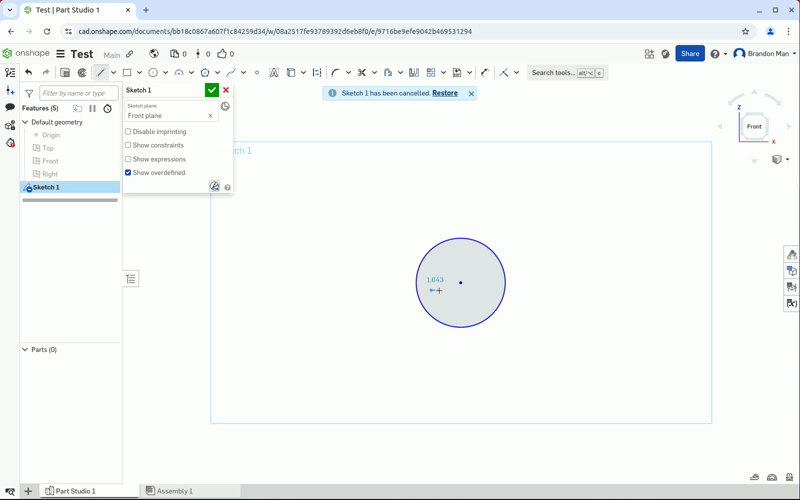
key(esc)
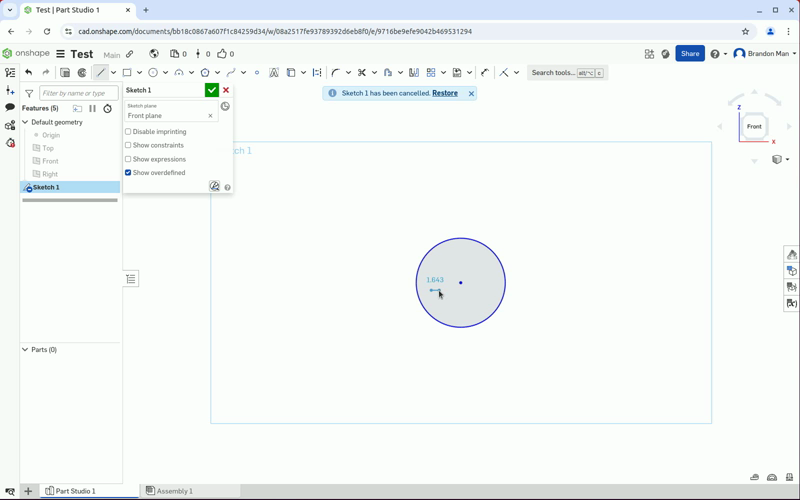
key(a)
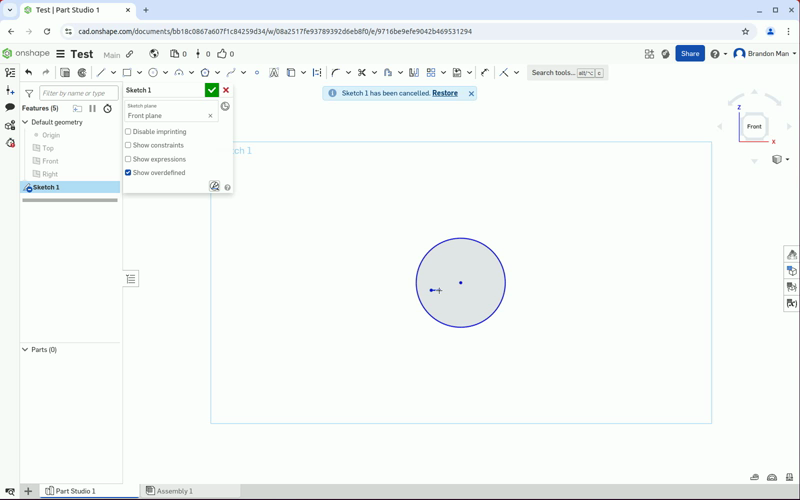
mouse_move(439, 290)
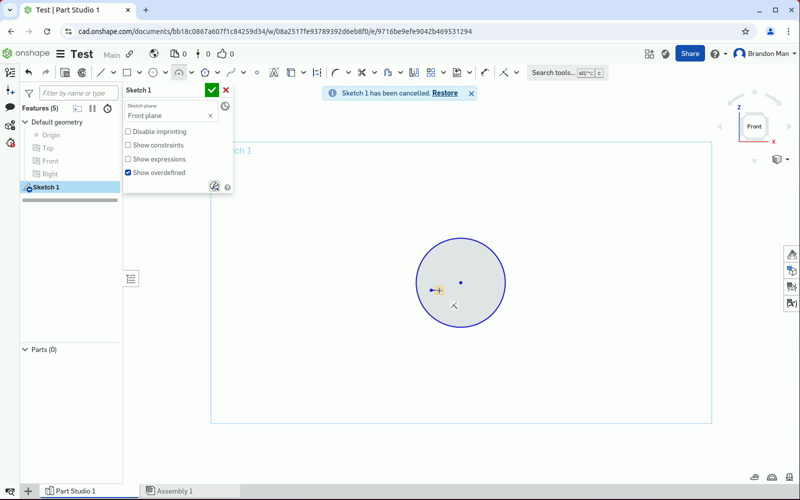
click(439, 290)
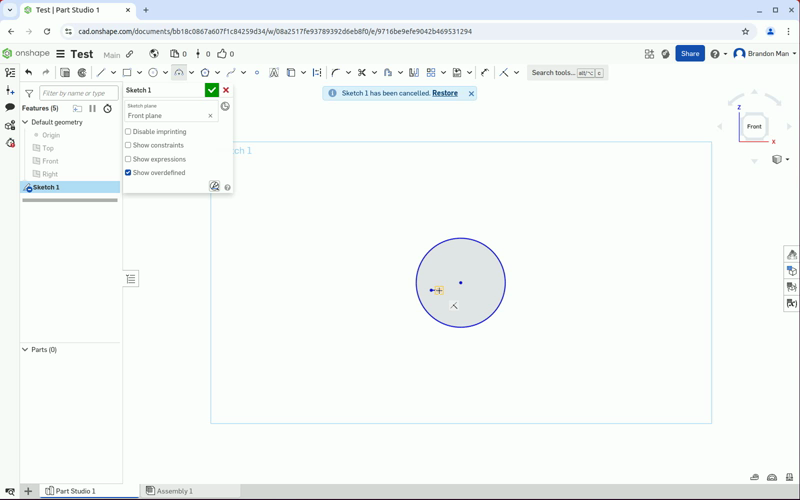
key_down(shift)
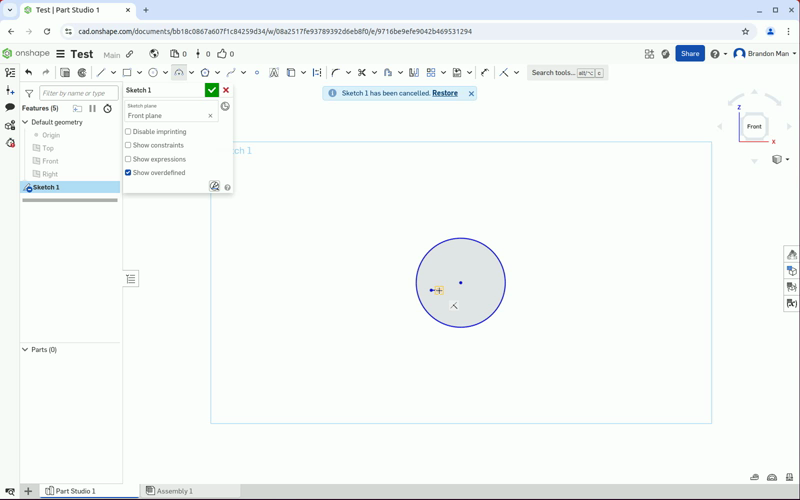
mouse_move(481, 290)
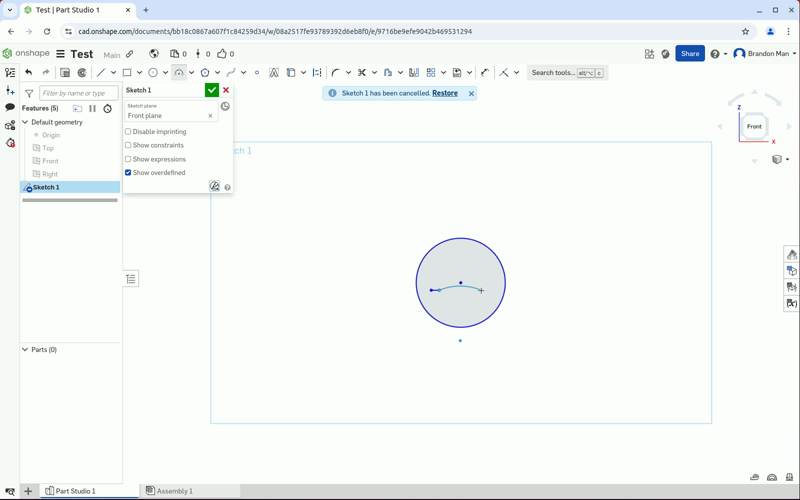
click(481, 290)
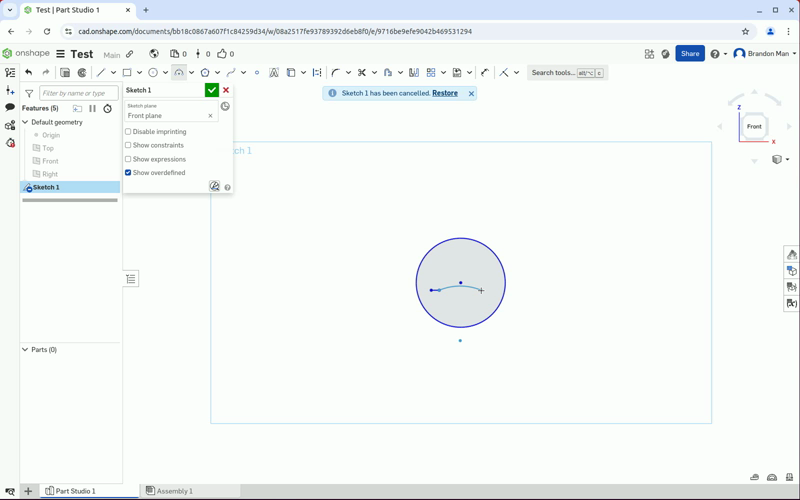
mouse_move(460, 305)
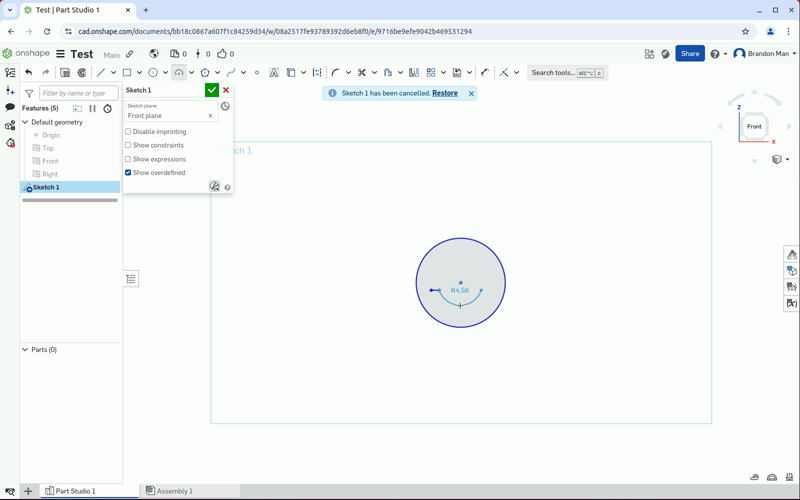
click(460, 305)
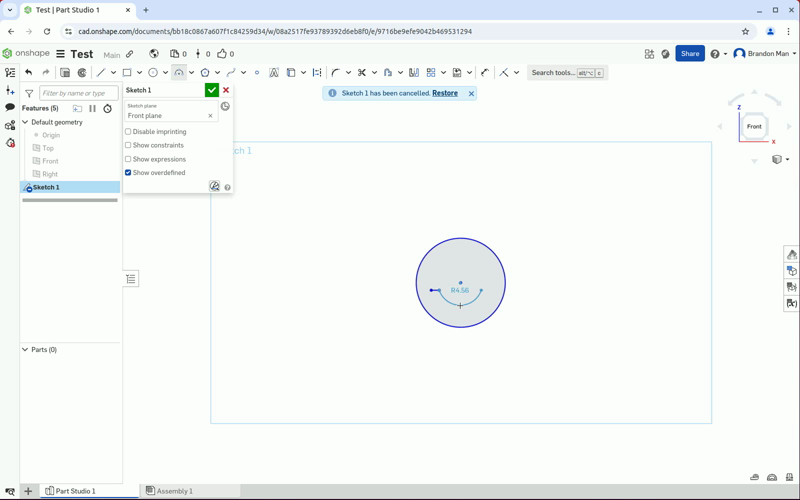
key_up(shift)
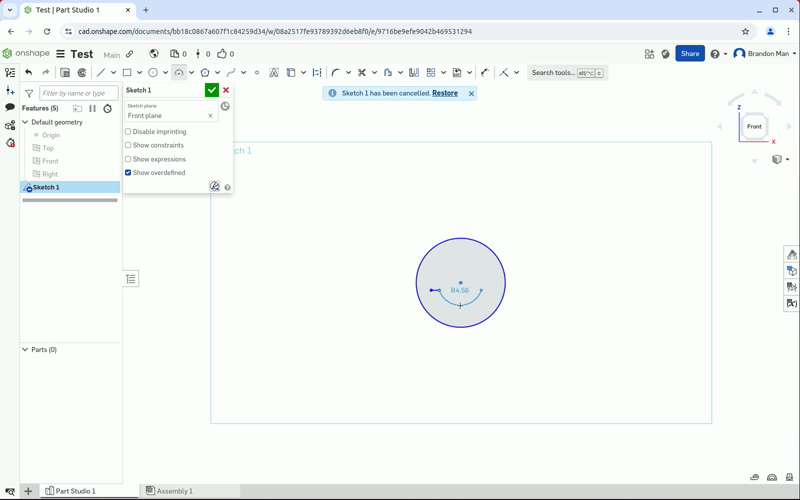
key(esc)
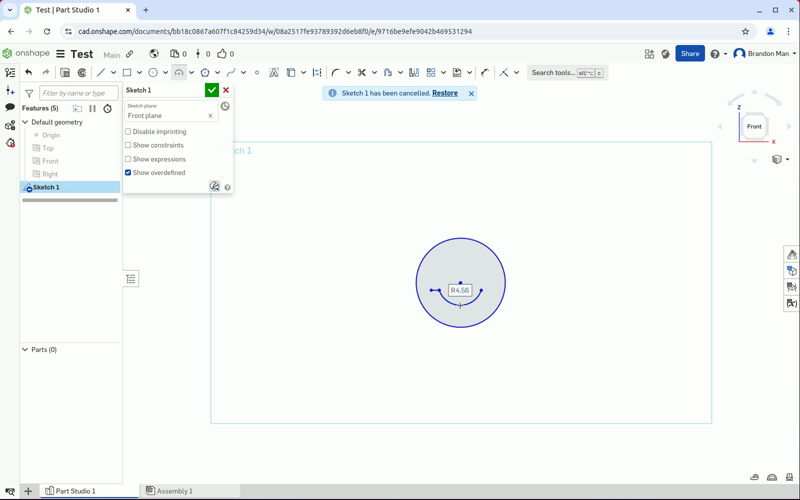
key(l)
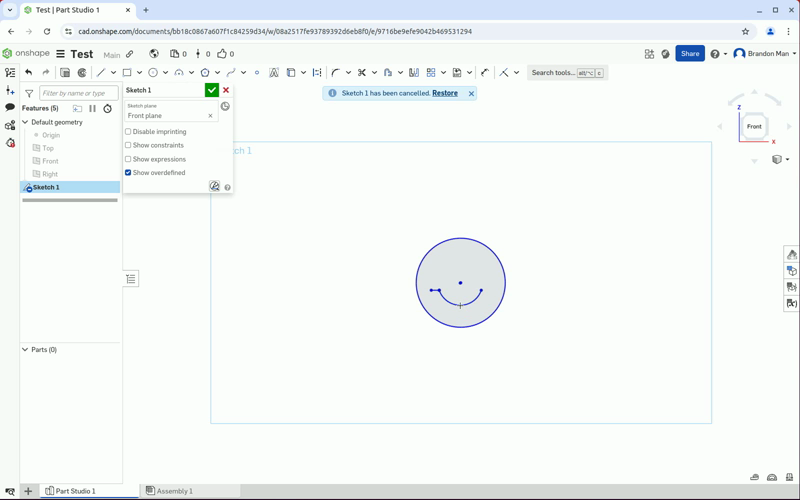
mouse_move(481, 290)
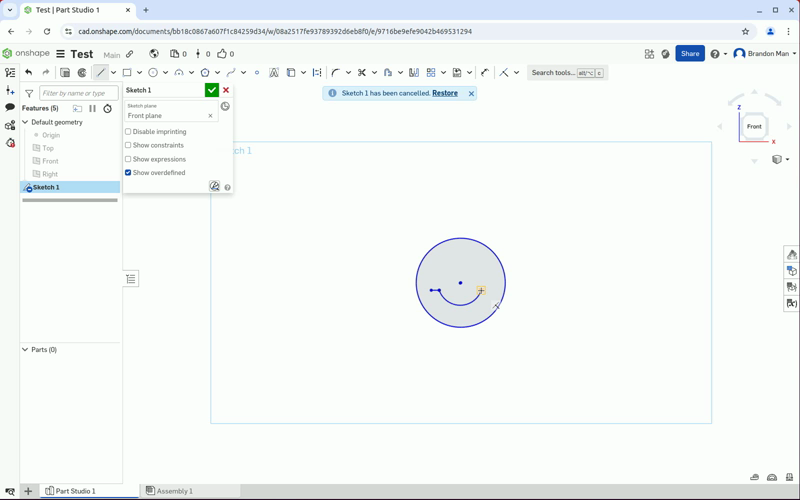
click(481, 290)
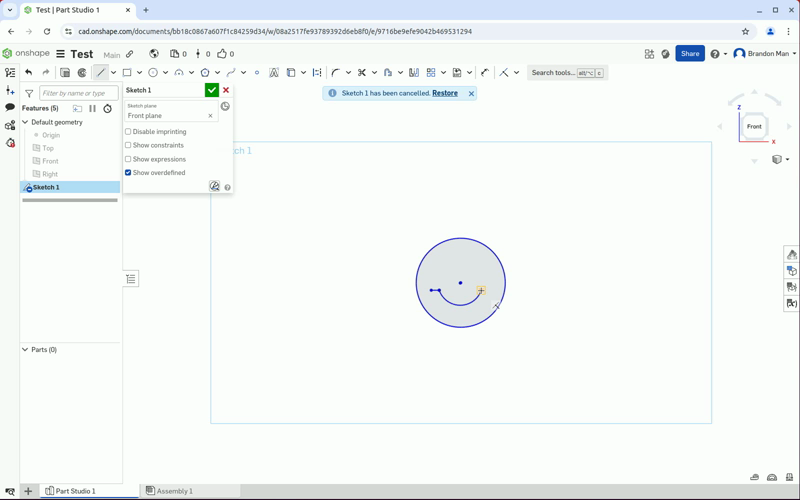
key_down(shift)
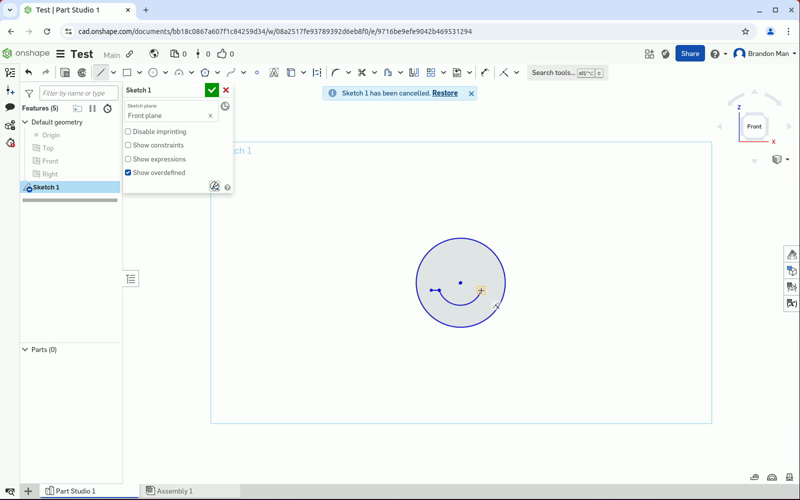
mouse_move(511, 290)
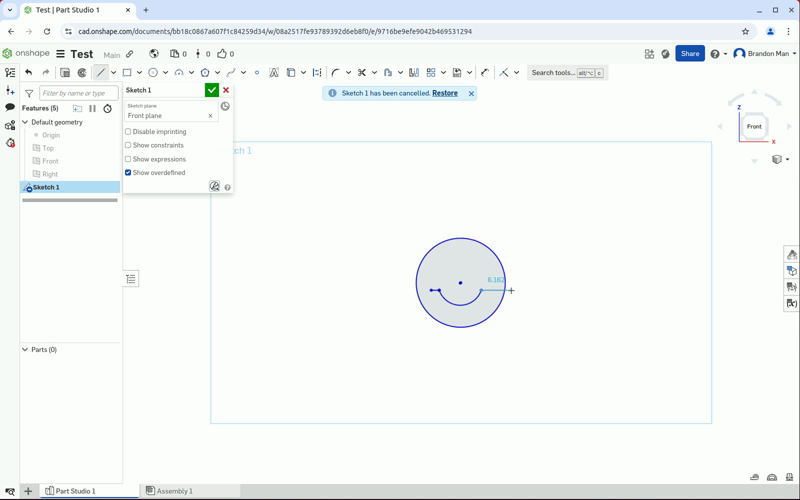
mouse_move(489, 290)
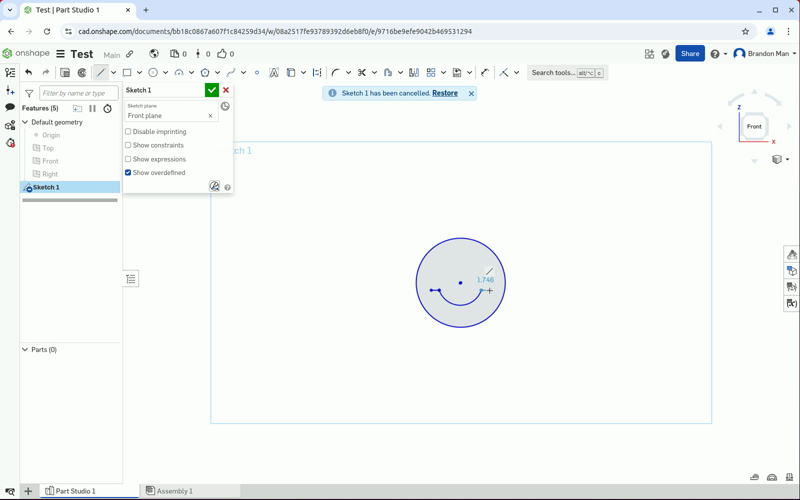
click(489, 290)
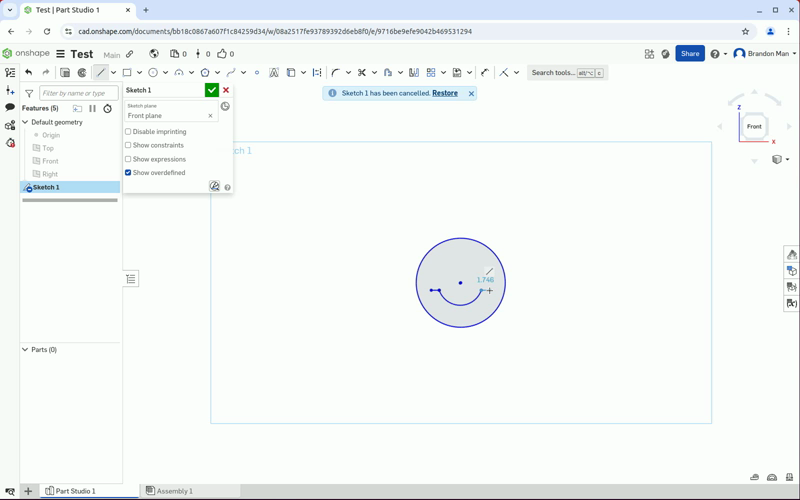
key_up(shift)
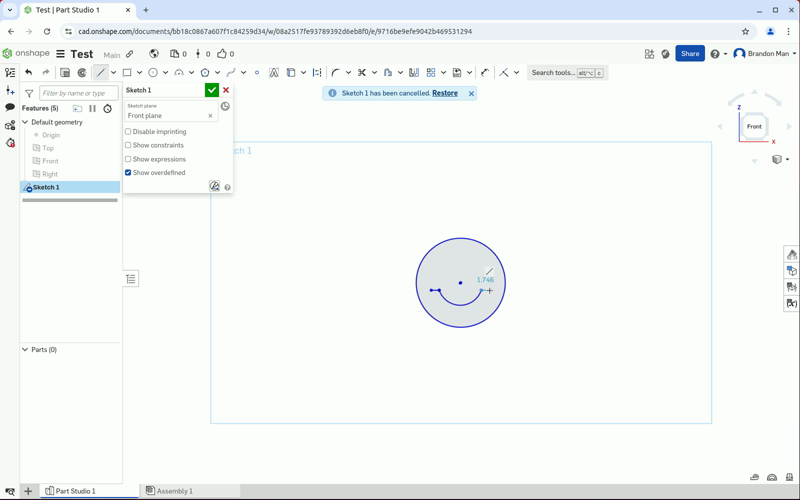
key_down(shift)
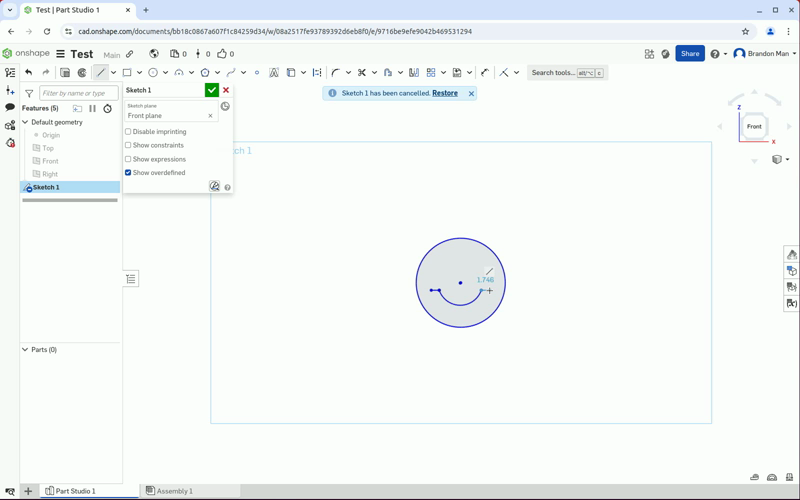
mouse_move(519, 290)
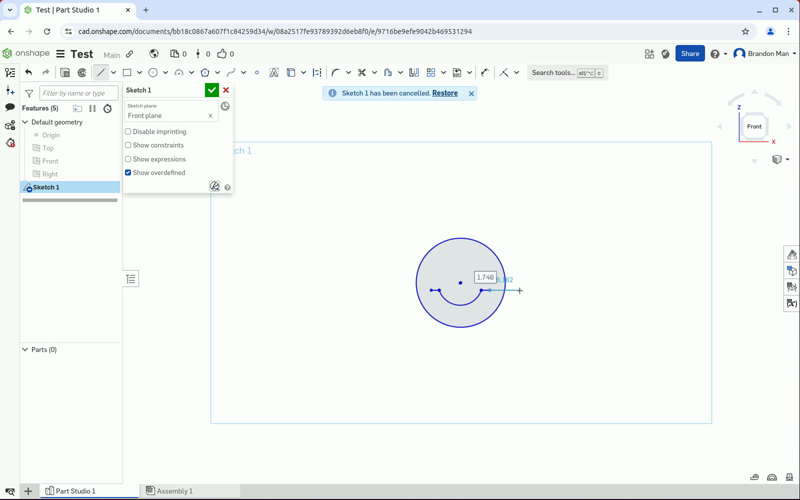
mouse_move(489, 275)
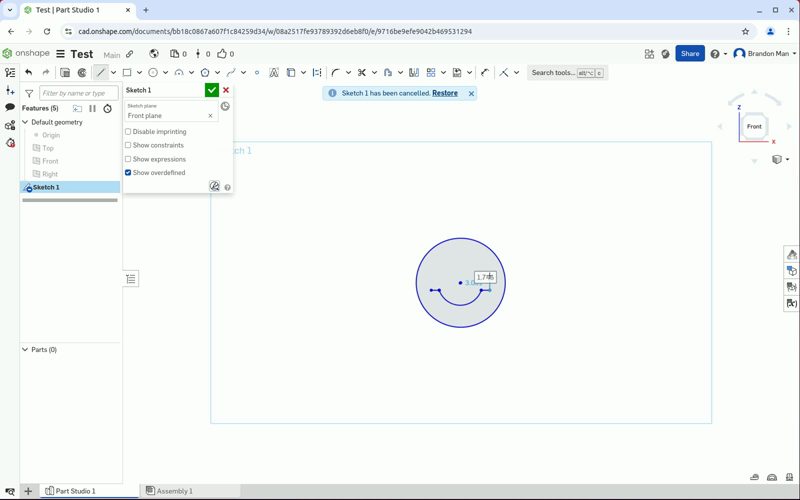
click(489, 275)
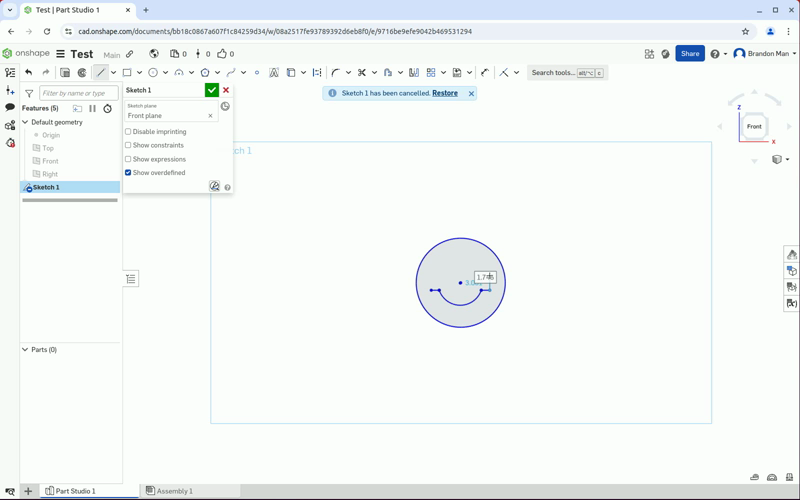
key_up(shift)
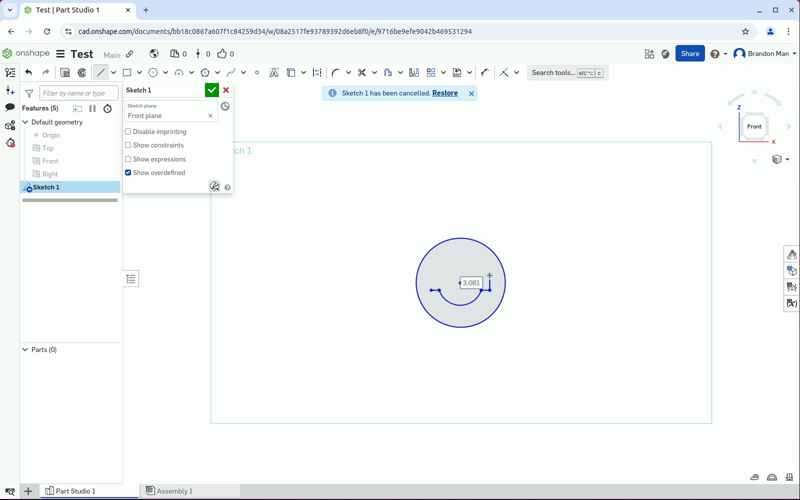
key_down(shift)
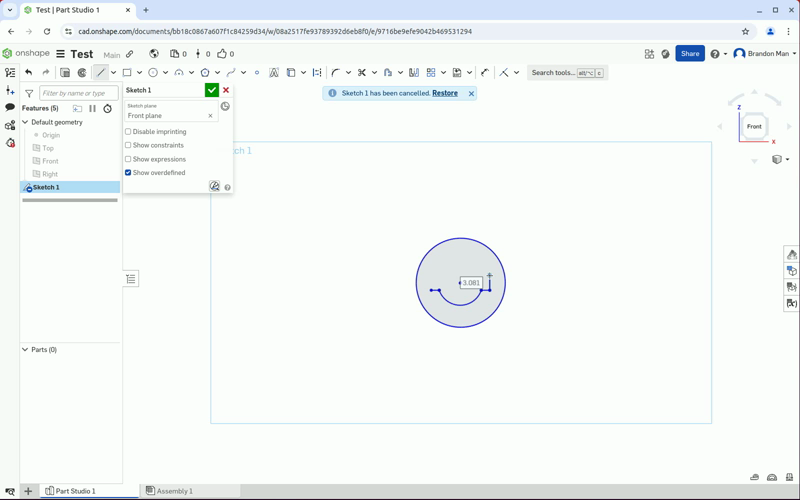
mouse_move(519, 275)
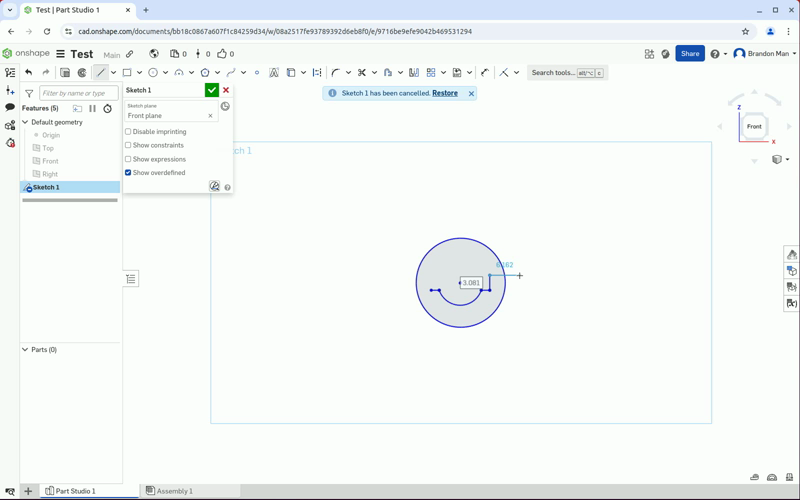
mouse_move(481, 275)
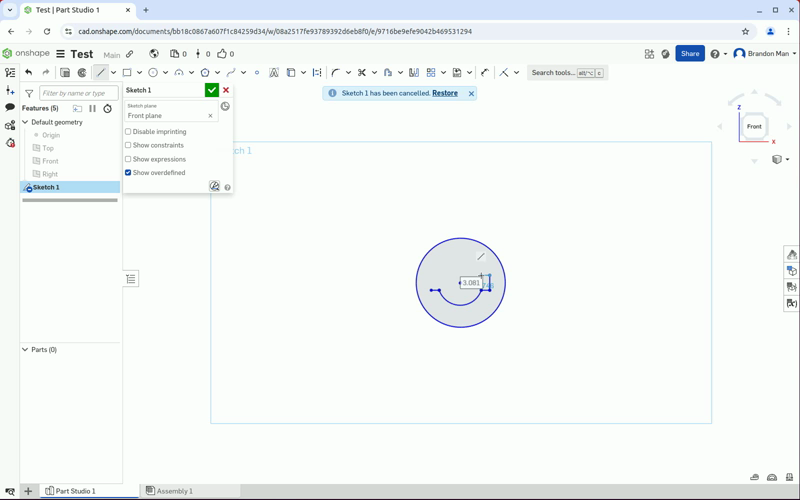
click(481, 275)
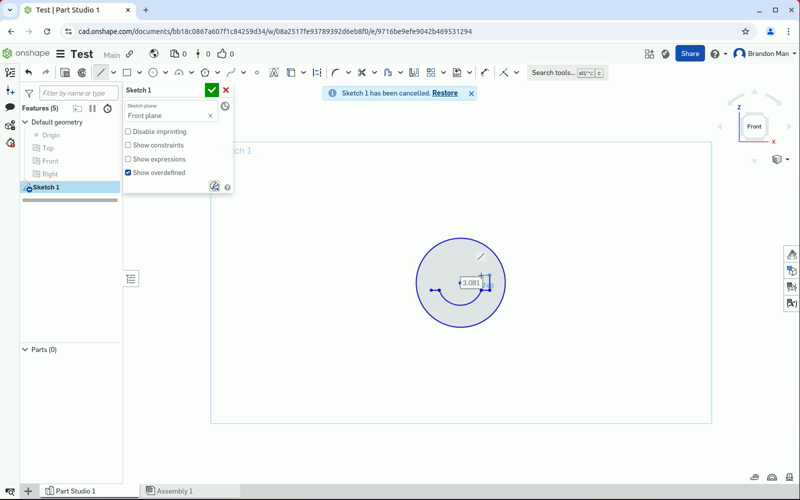
key_up(shift)
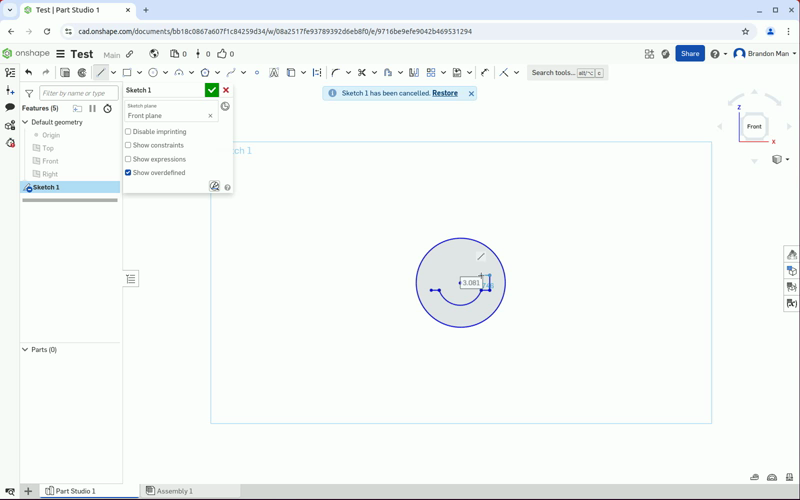
key(esc)
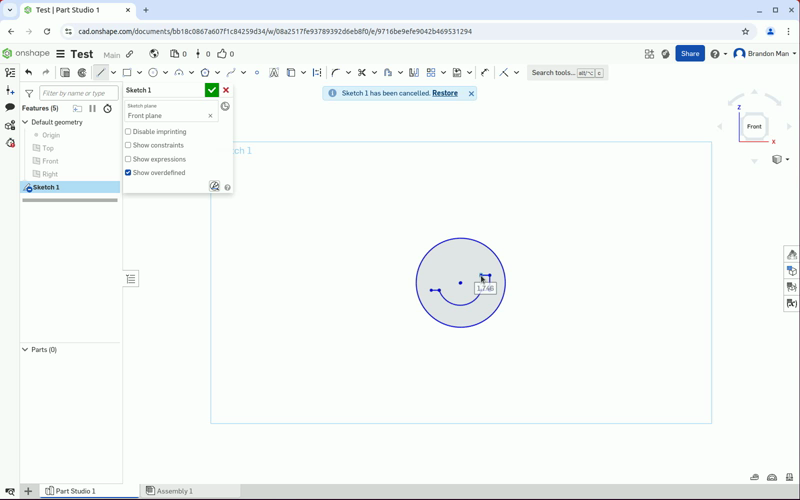
key(a)
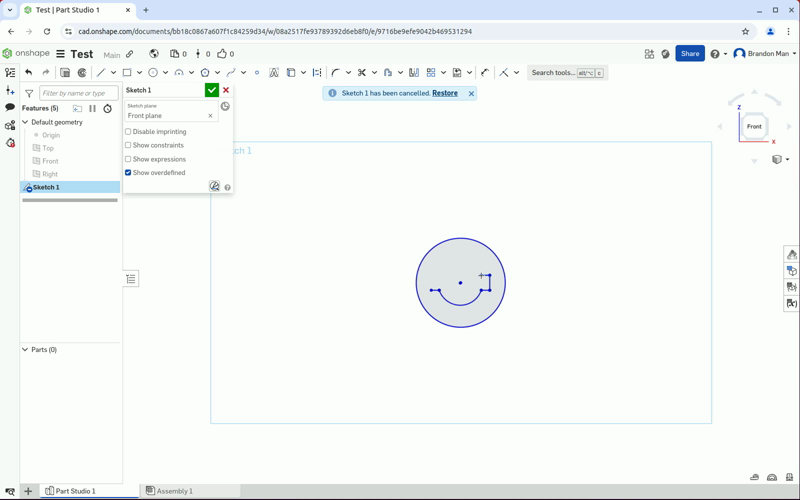
mouse_move(481, 275)
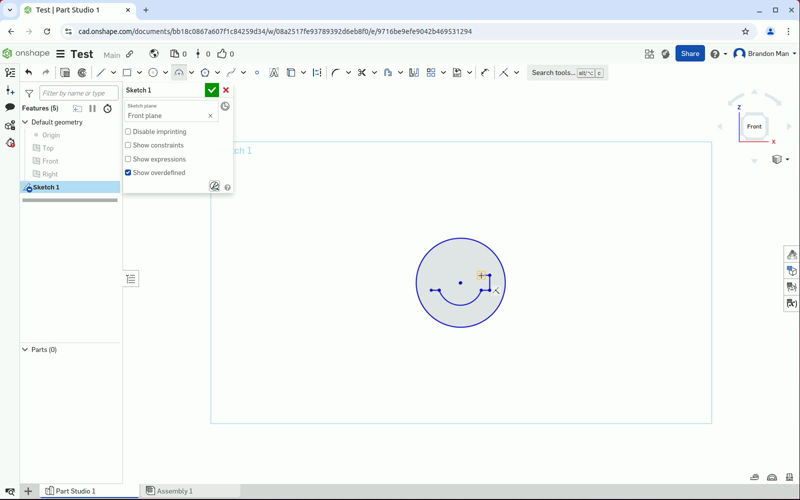
click(481, 275)
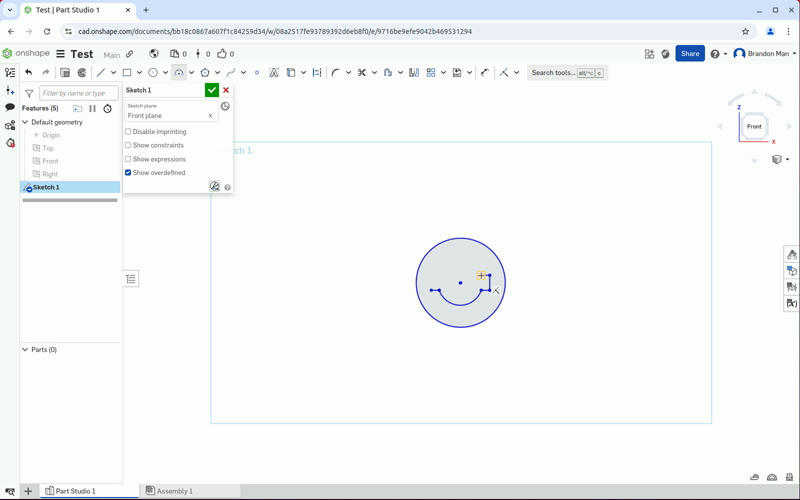
key_down(shift)
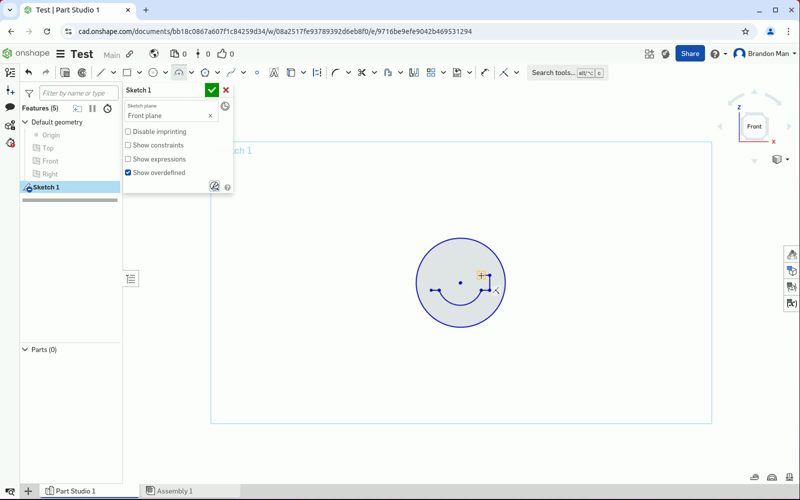
mouse_move(439, 275)
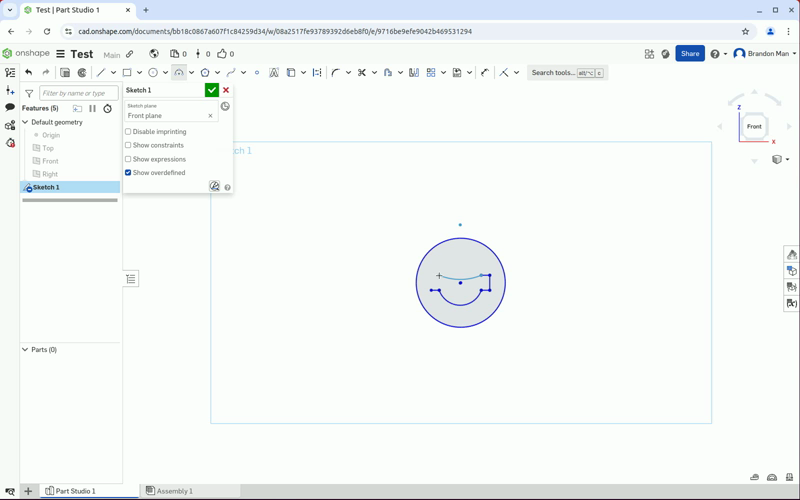
click(439, 275)
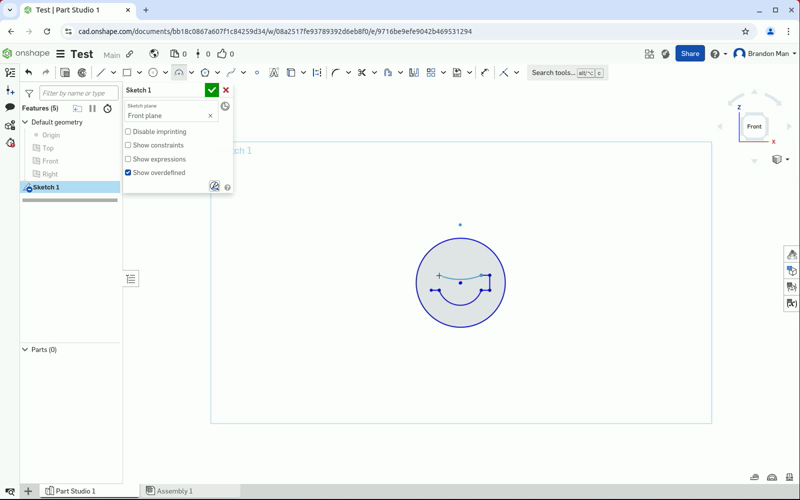
mouse_move(460, 260)
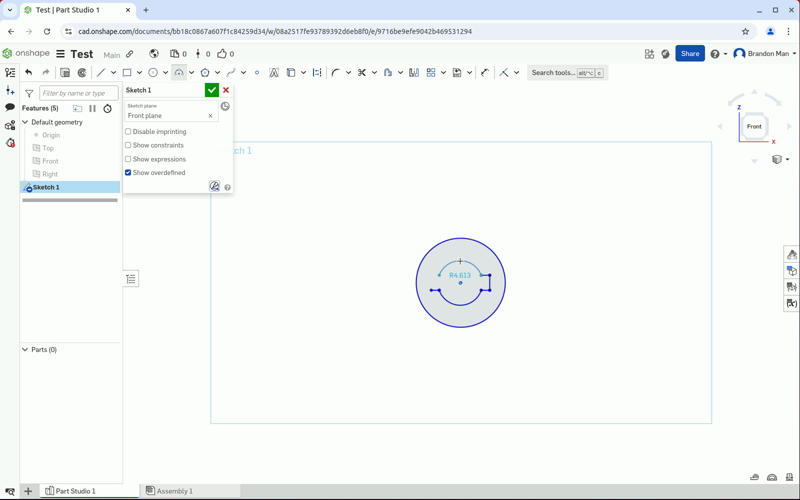
click(460, 260)
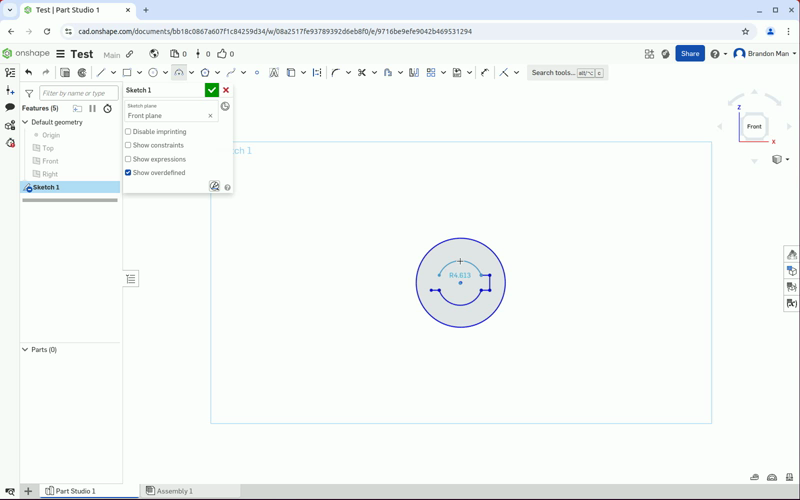
key_up(shift)
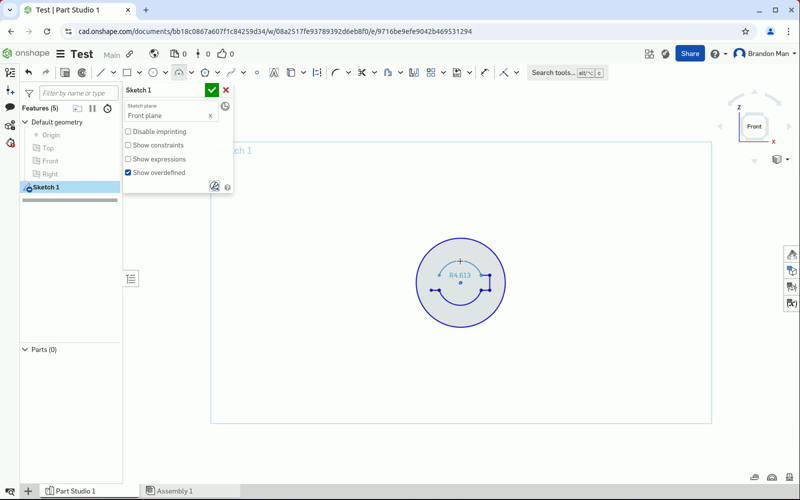
key(esc)
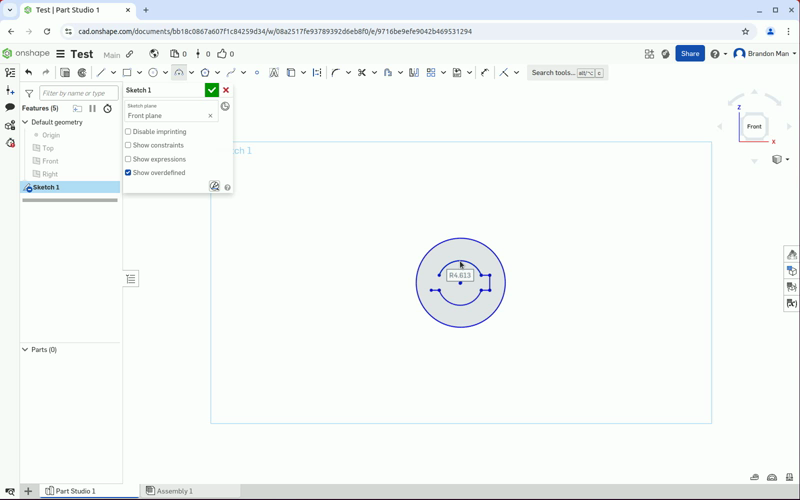
key(l)
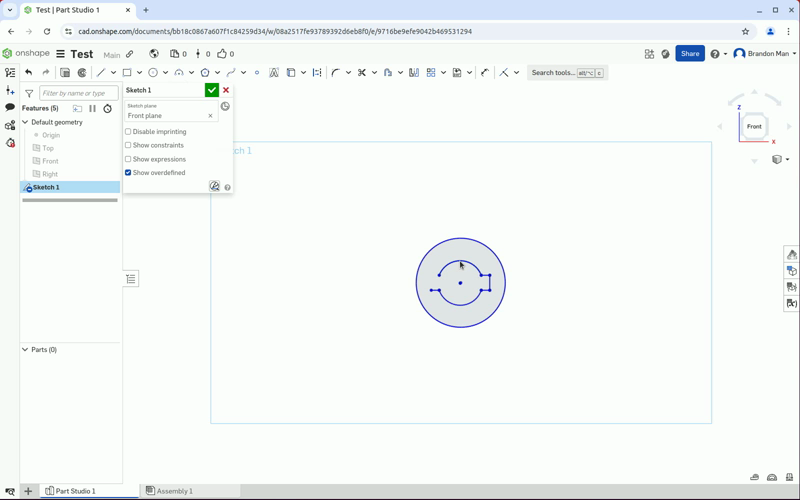
mouse_move(439, 275)
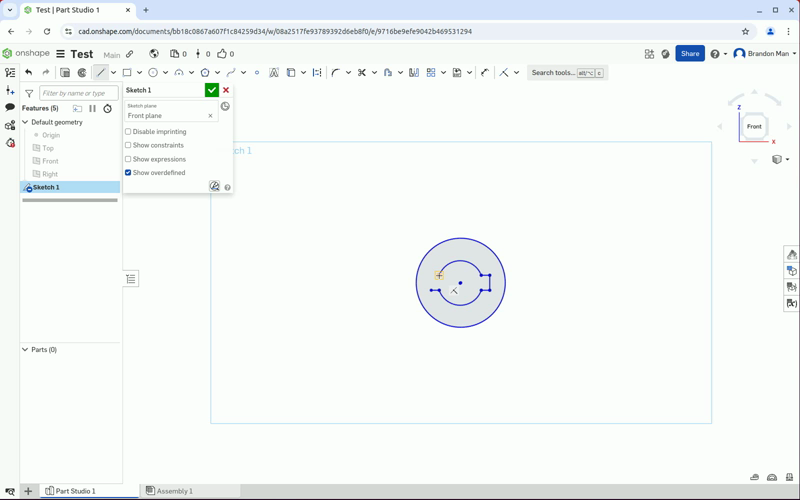
click(439, 275)
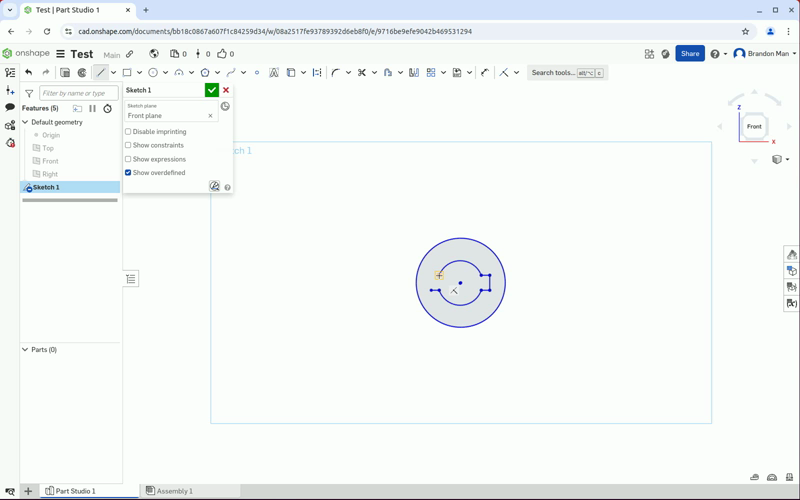
key_down(shift)
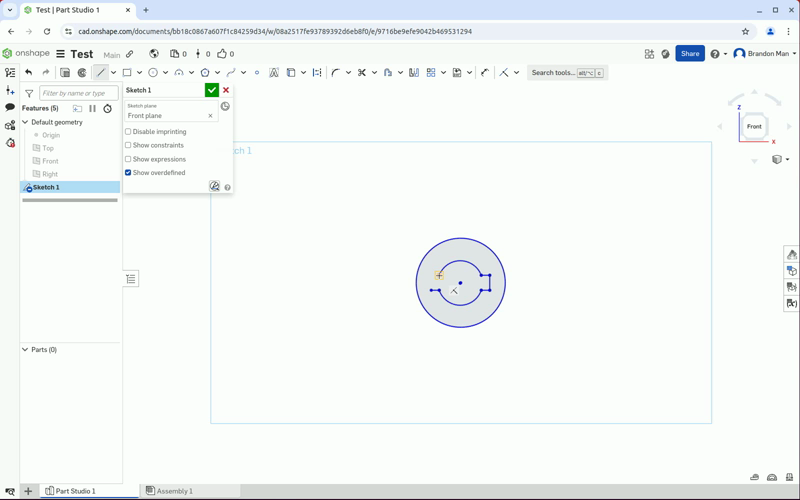
mouse_move(469, 275)
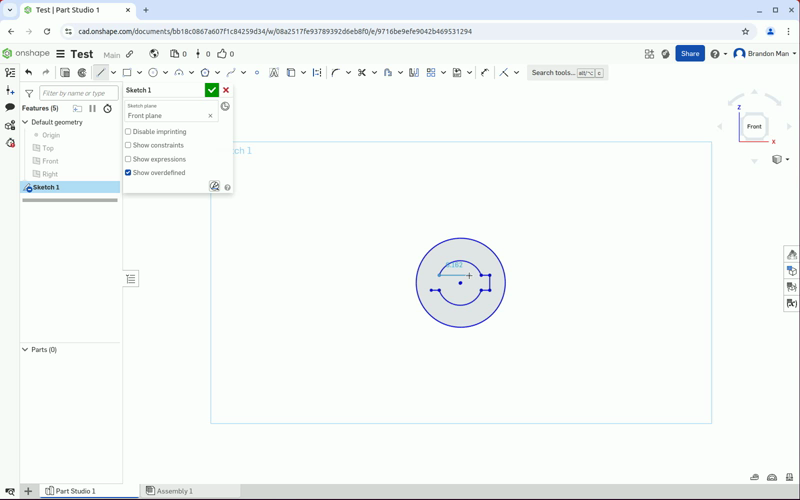
mouse_move(431, 275)
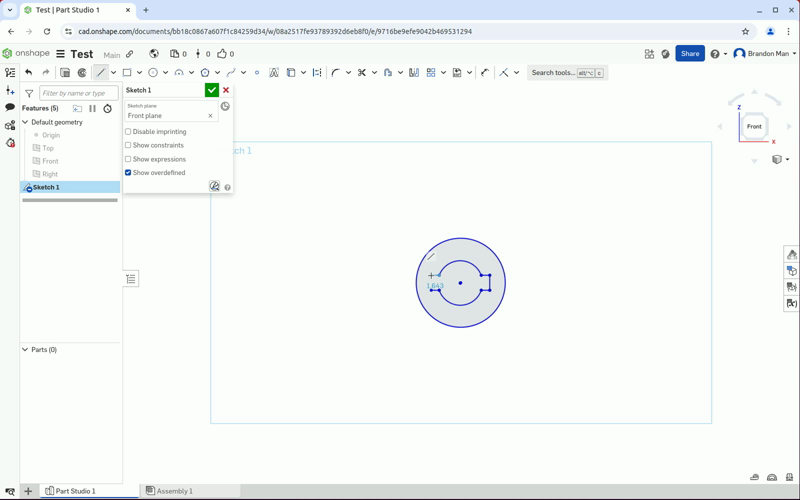
click(431, 275)
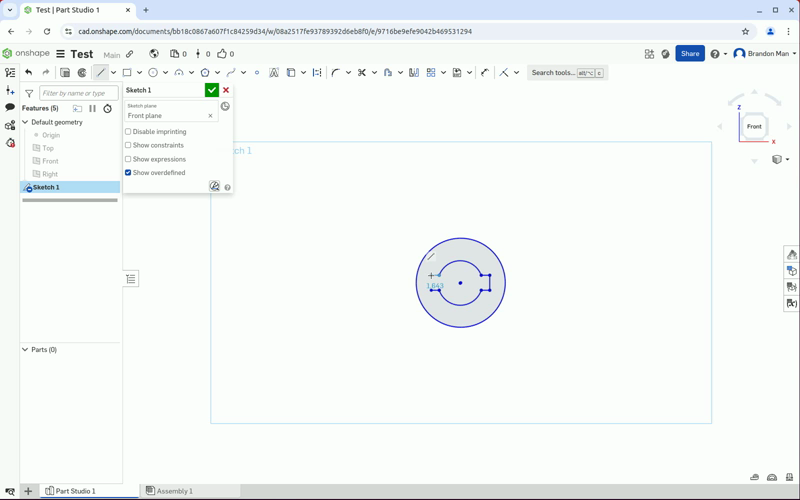
key_up(shift)
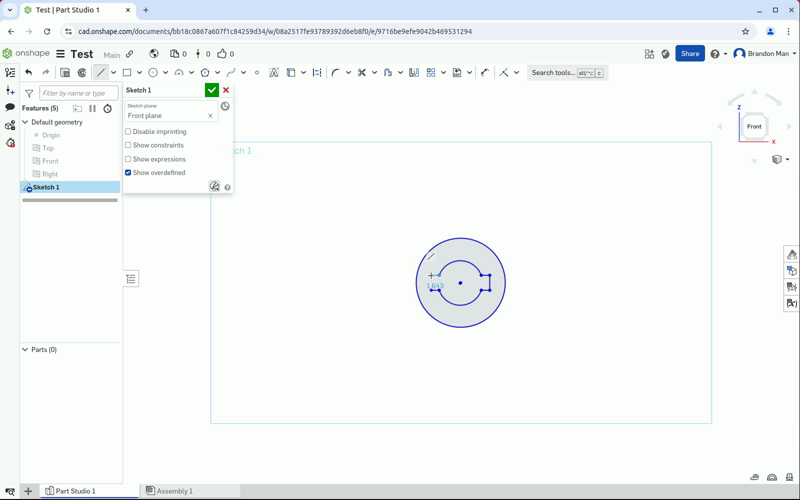
mouse_move(461, 275)
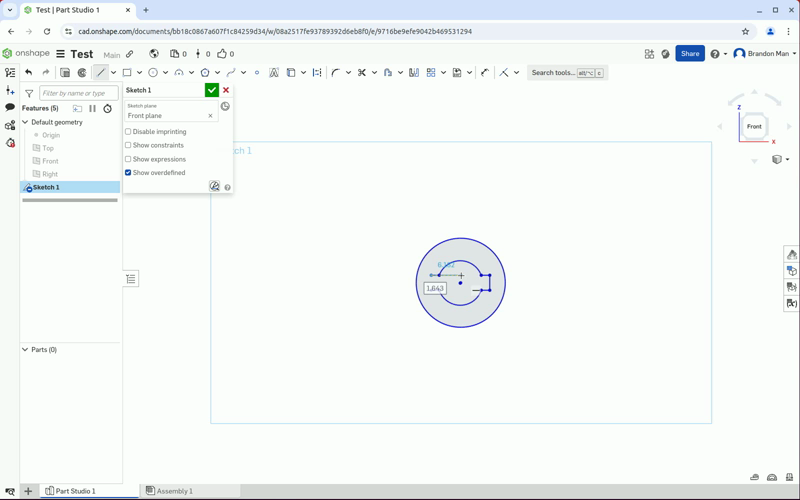
key_down(shift)
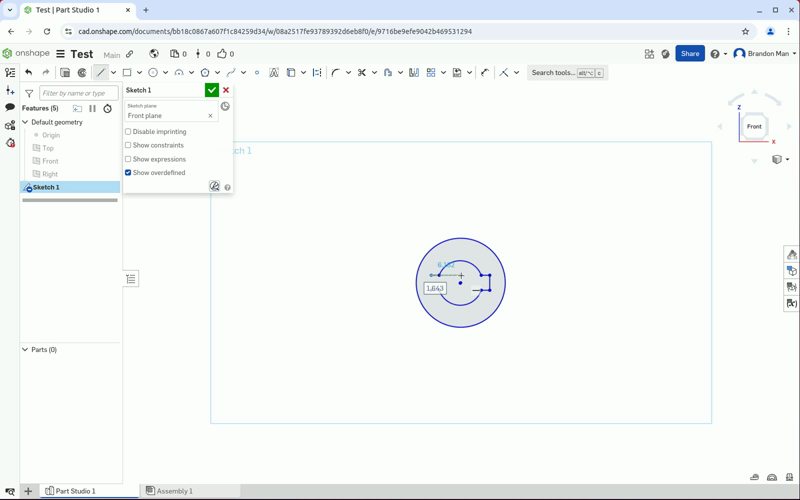
mouse_move(431, 290)
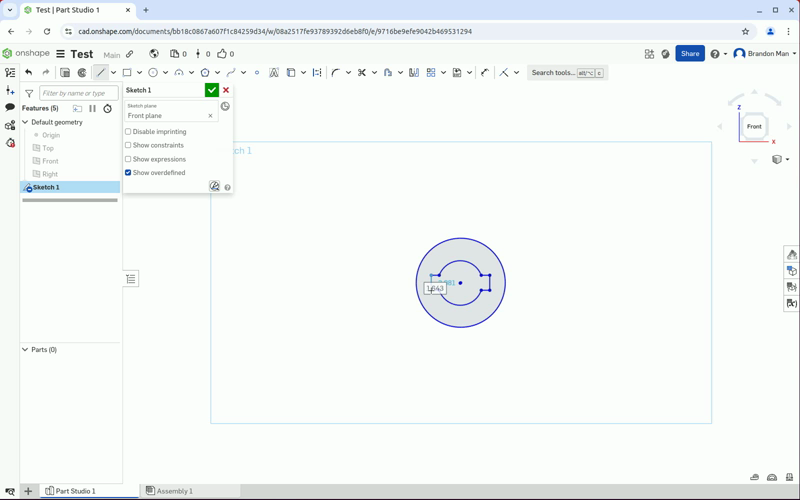
key_up(shift)
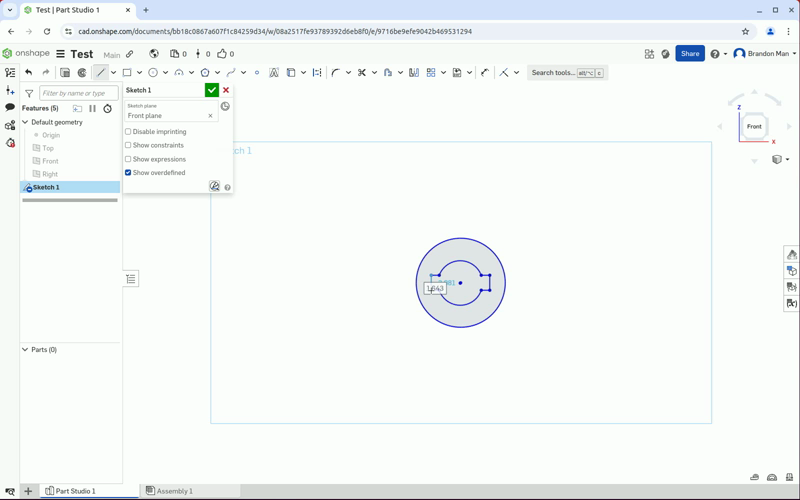
click(431, 290)
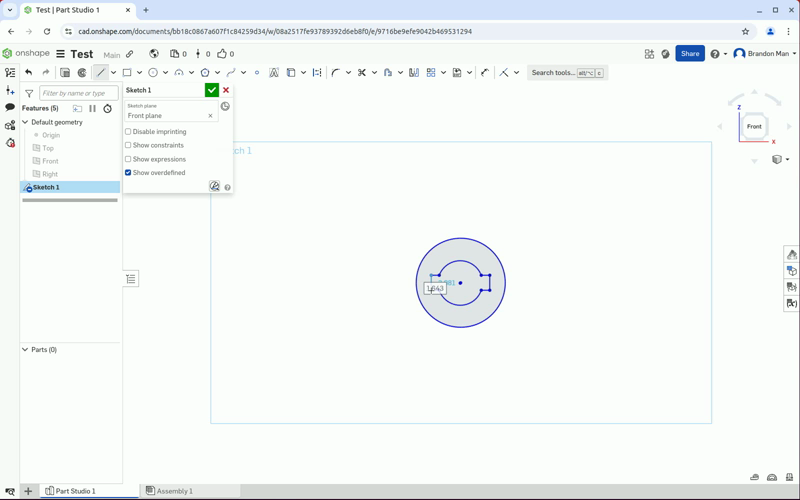
key(esc)
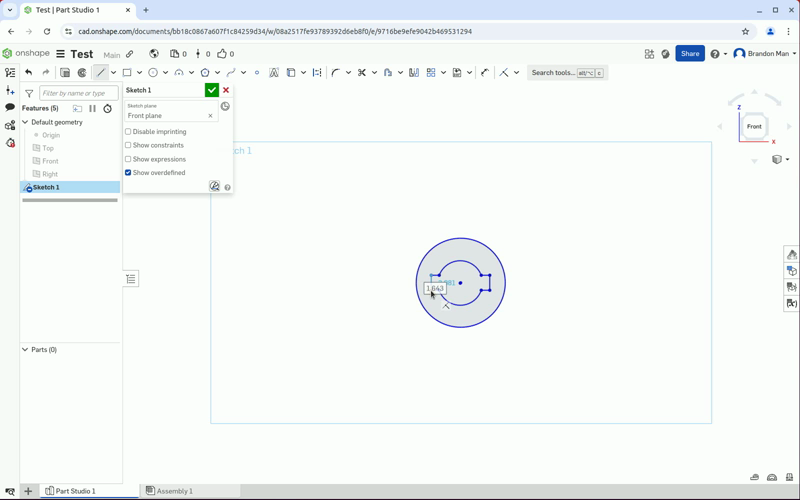
mouse_move(459, 246)
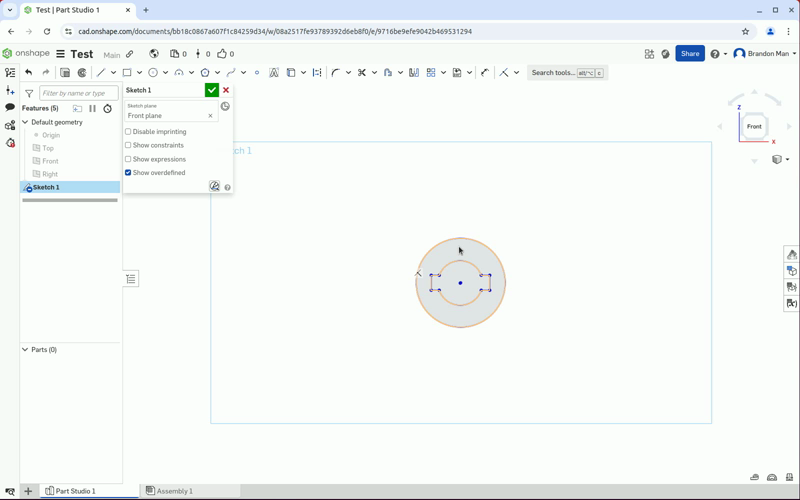
click(459, 246)
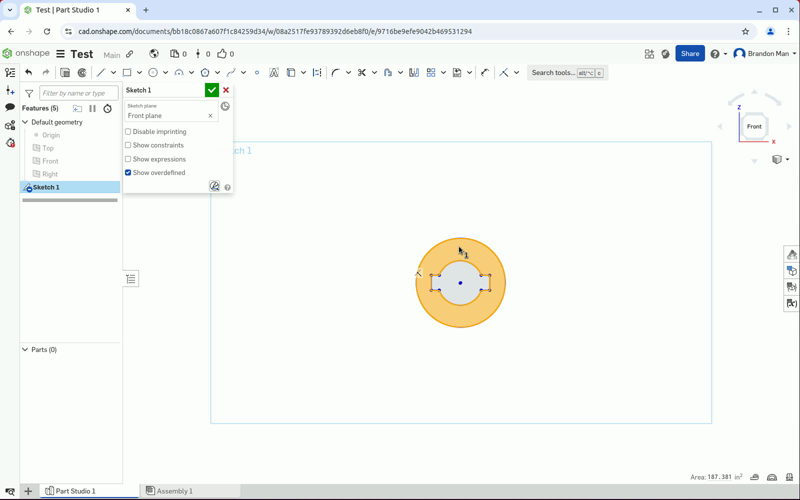
mouse_move(73, 352)
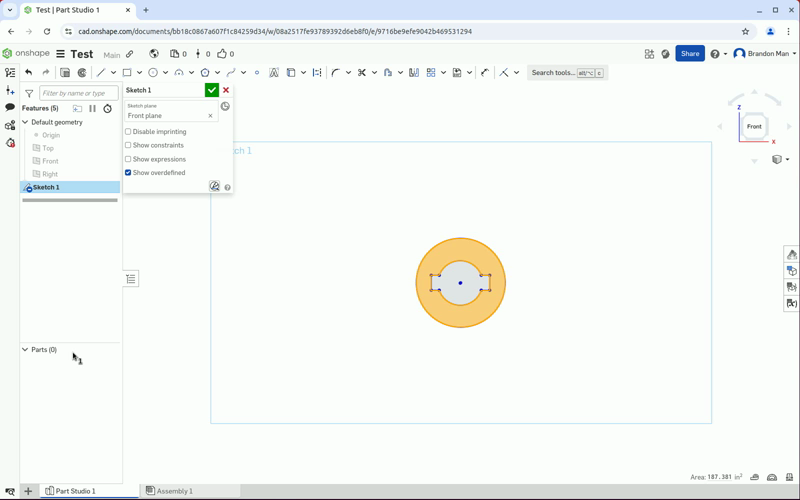
key(shift+y)
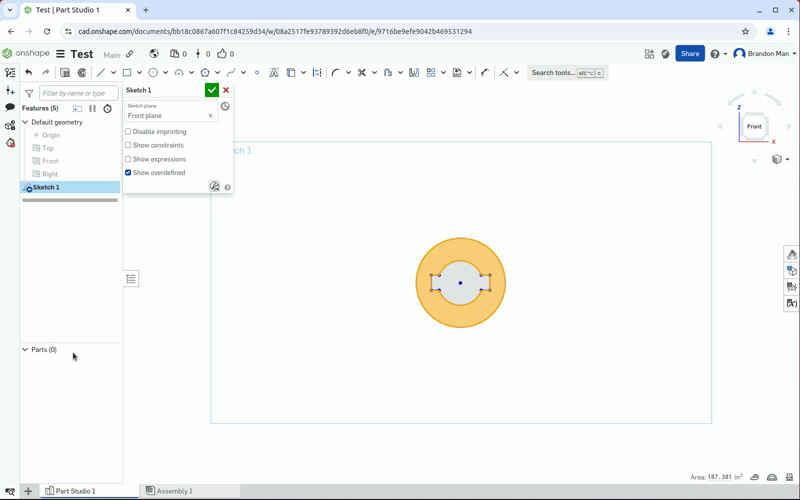
key(shift+e)
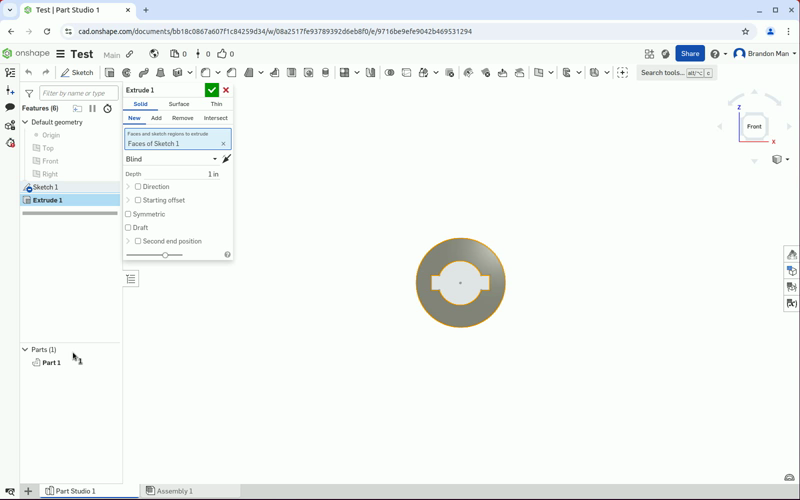
mouse_move(143, 106)
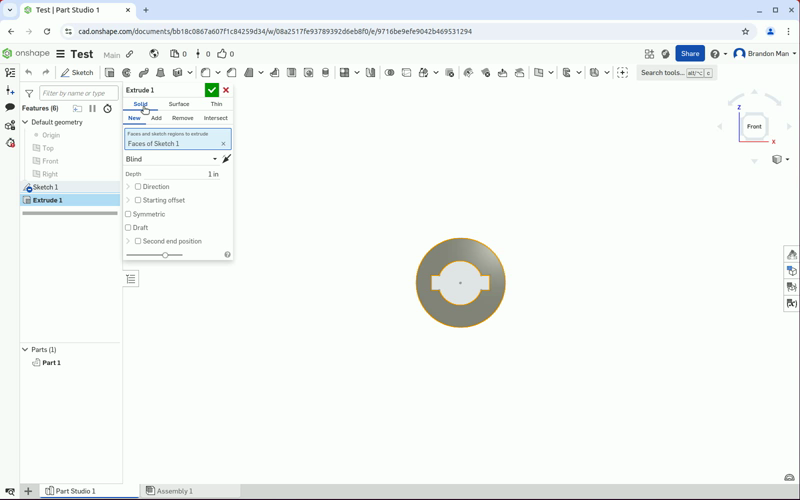
click(143, 106)
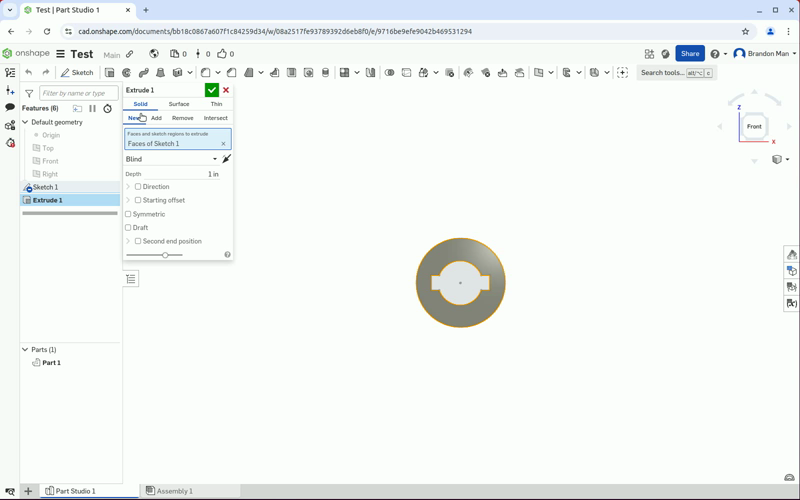
mouse_move(137, 120)
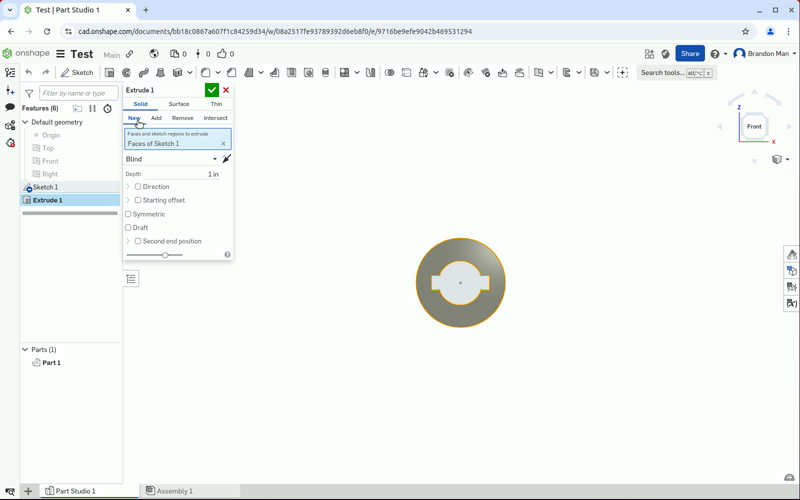
click(137, 120)
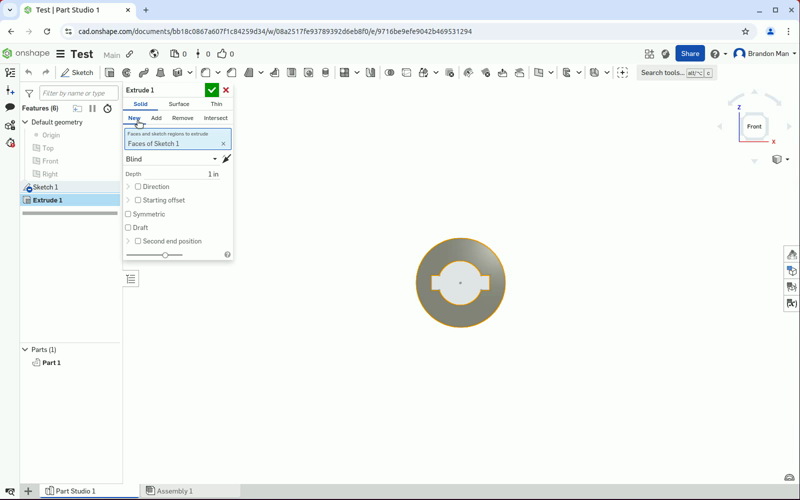
key(tab, 4)
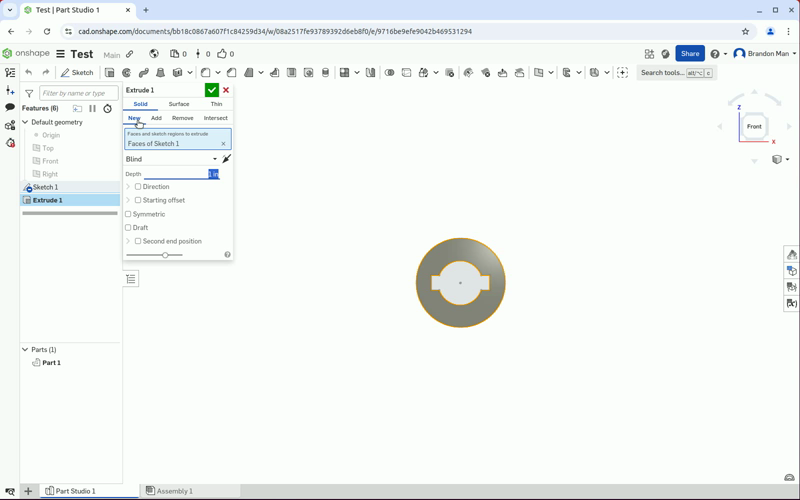
text(7.943)
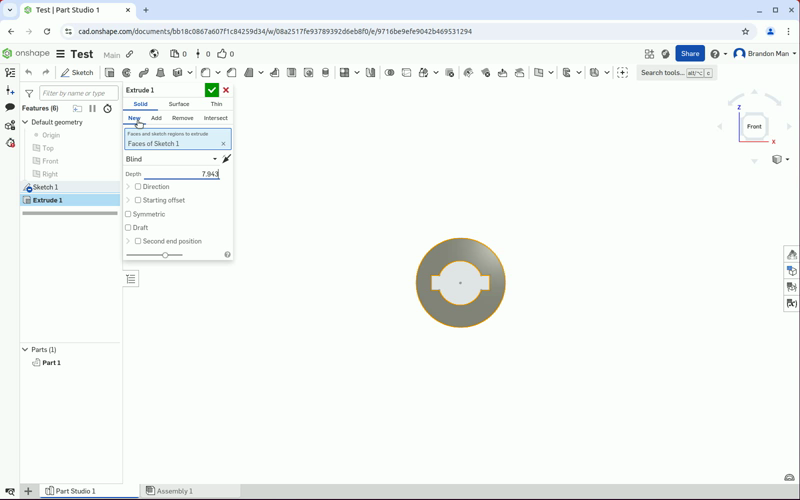
key(enter)
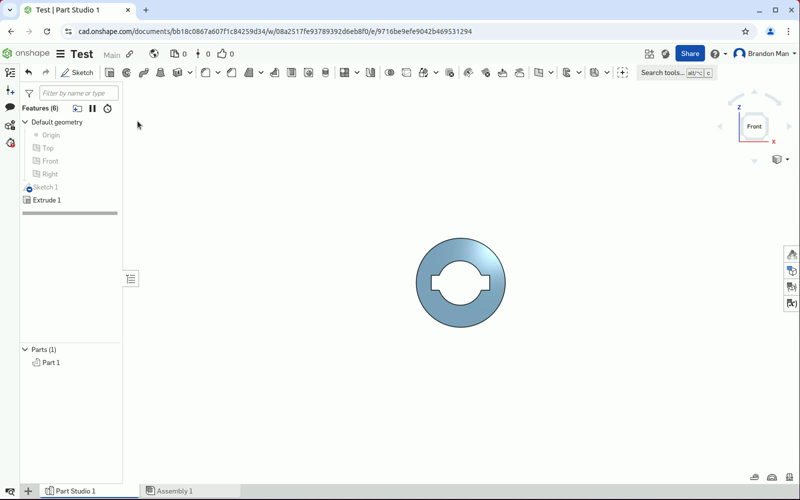
key(shift+h)
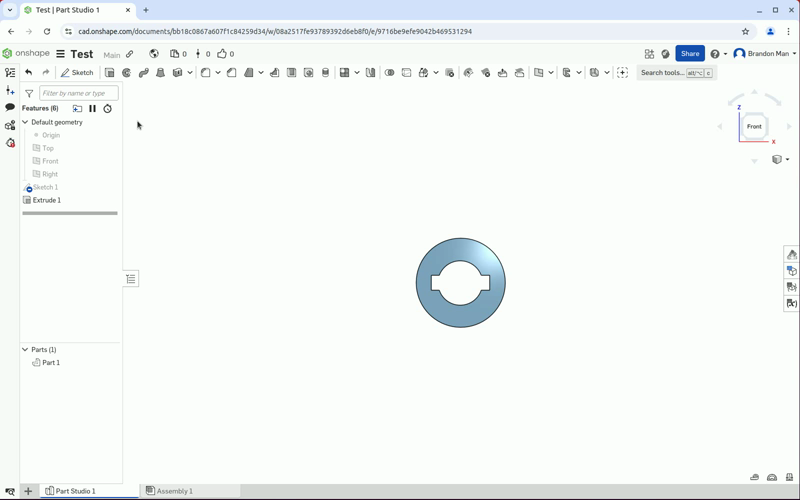
key(shift+h)
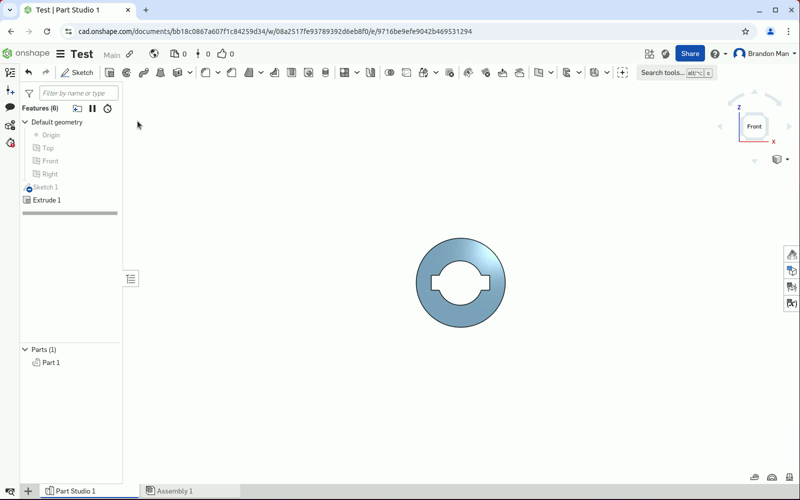
mouse_move(73, 189)
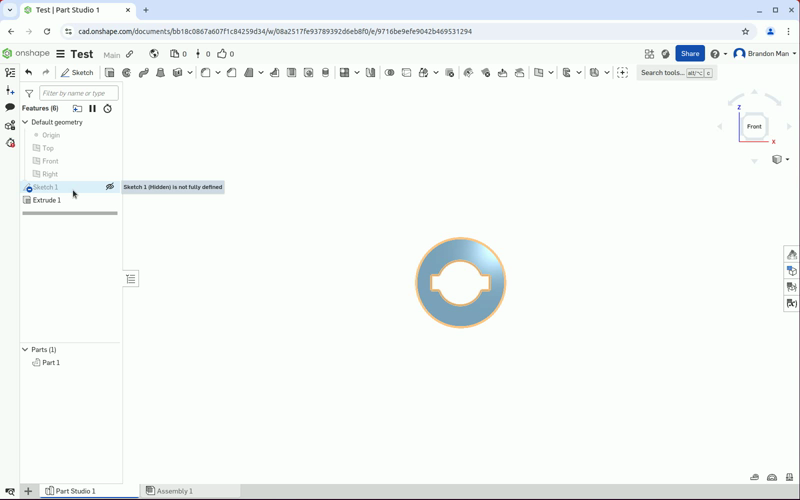
click(73, 189)
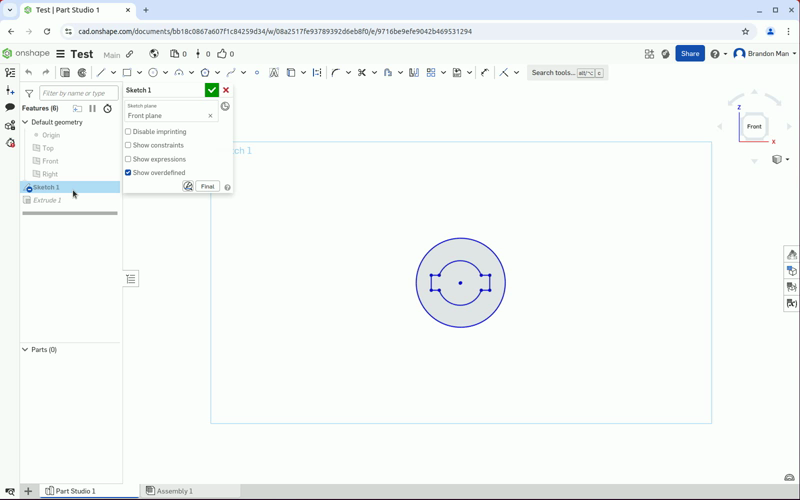
mouse_move(229, 92)
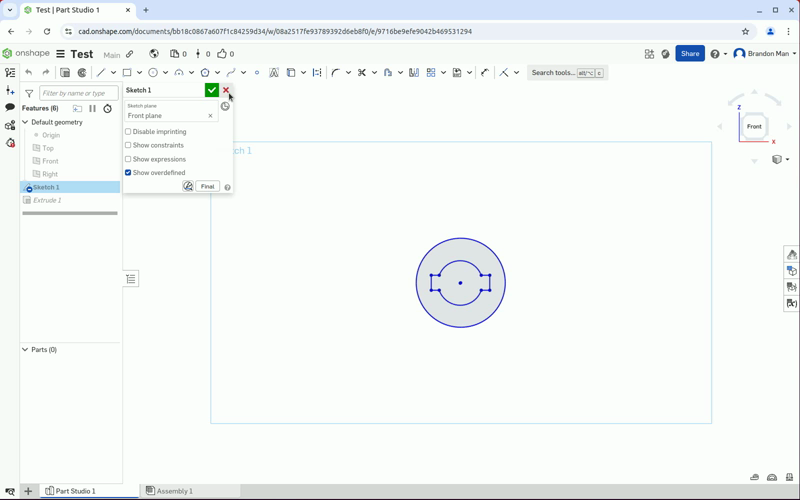
click(229, 92)
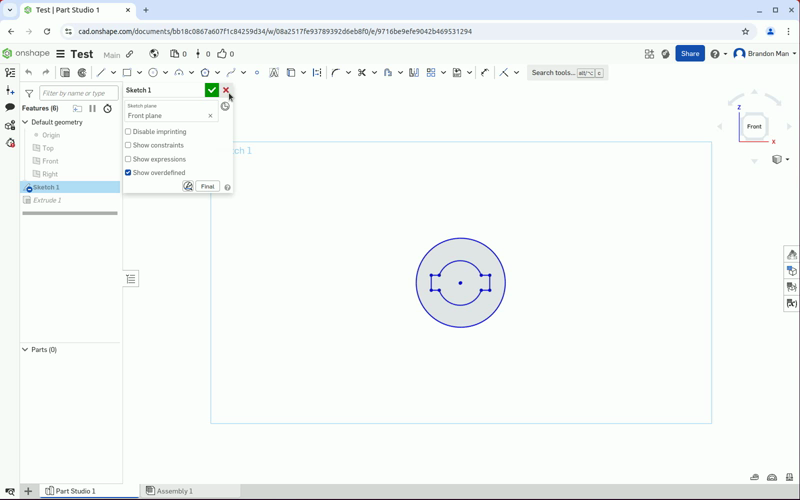
key(shift+s)
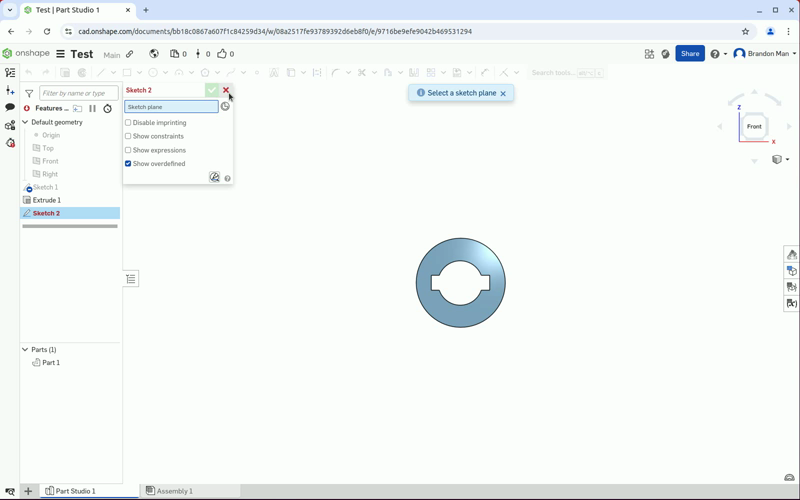
mouse_move(73, 163)
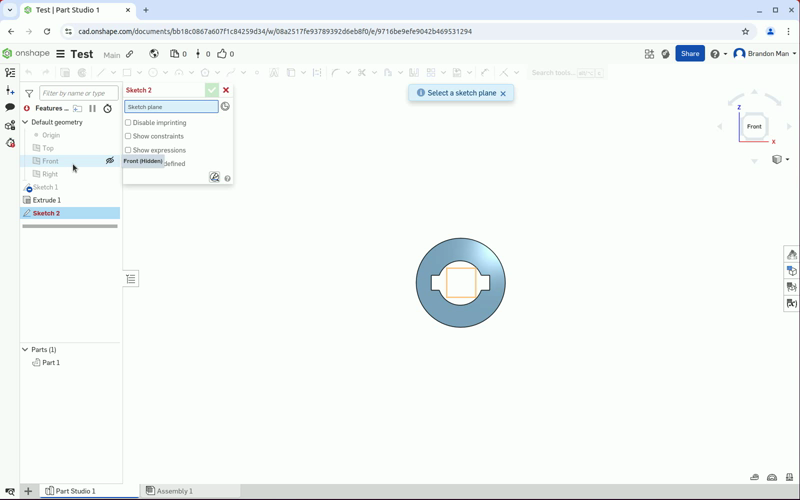
click(73, 163)
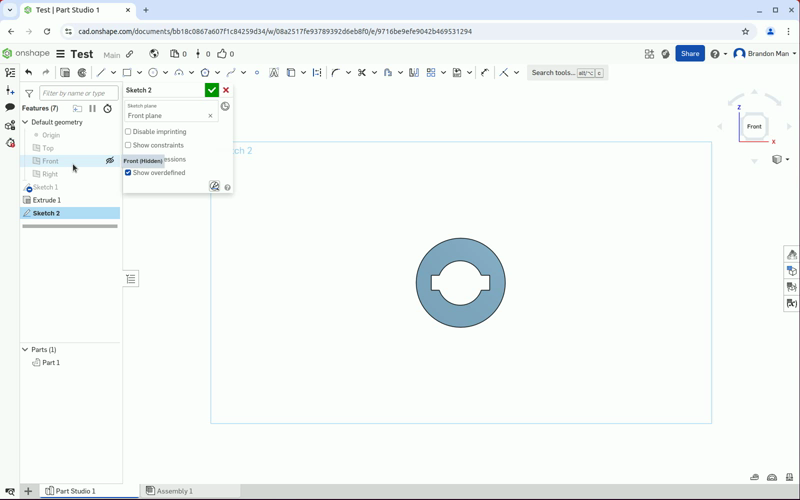
mouse_move(73, 352)
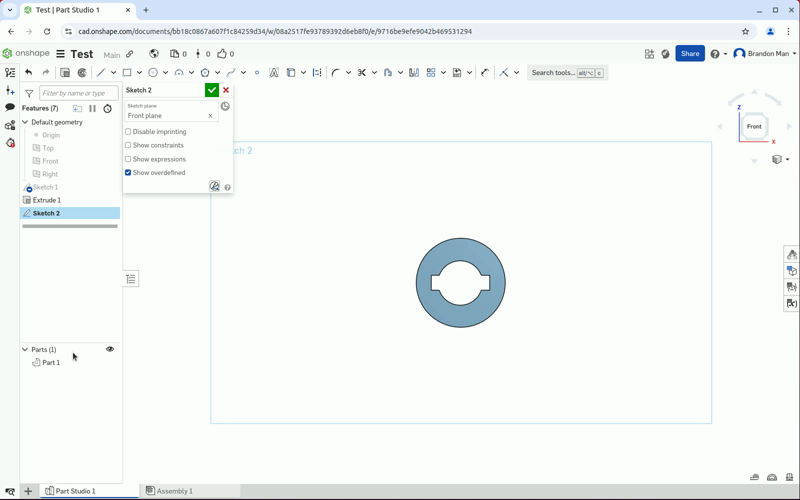
key(y)
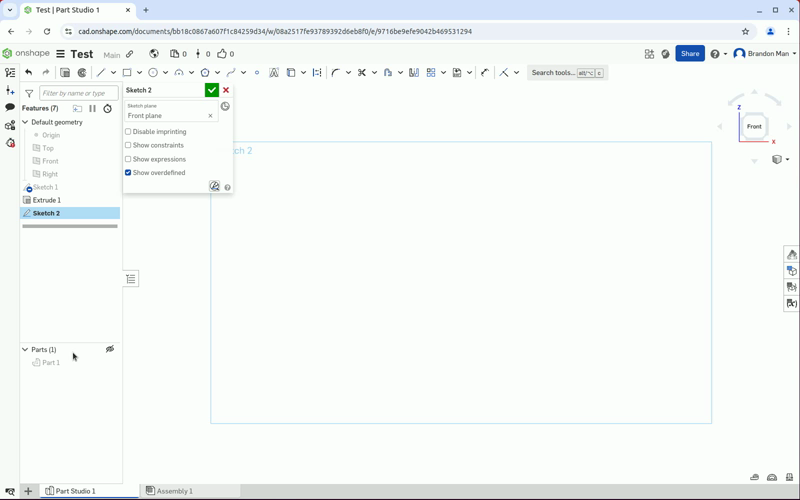
key(l)
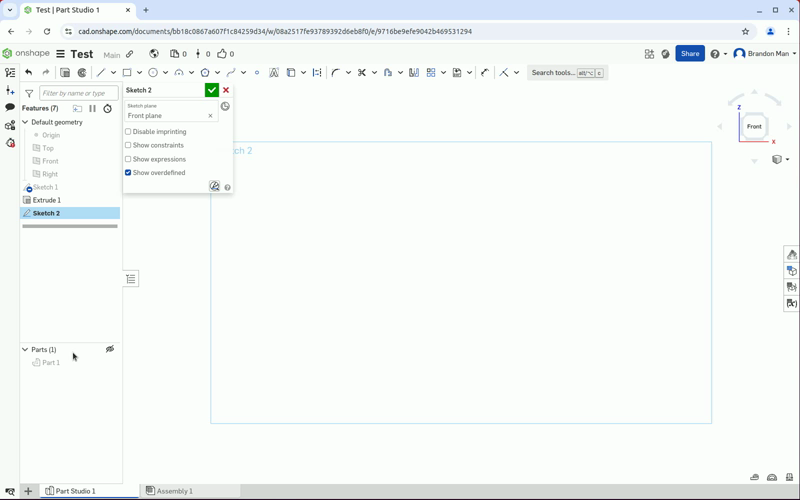
key_down(shift)
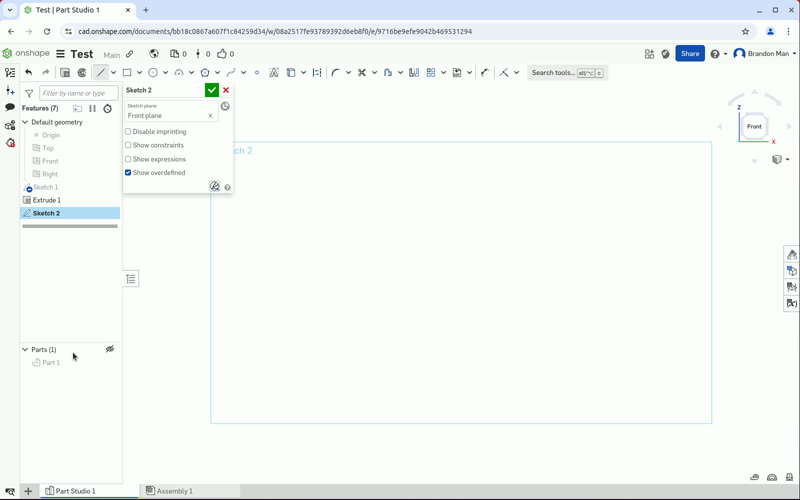
mouse_move(468, 326)
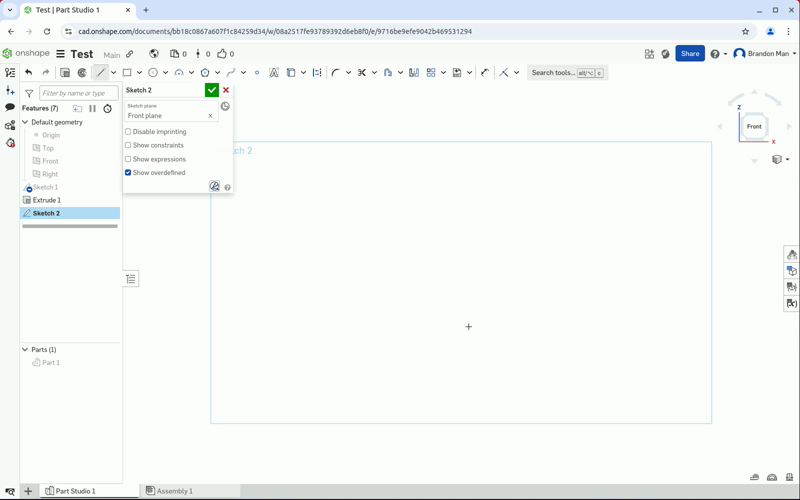
click(468, 326)
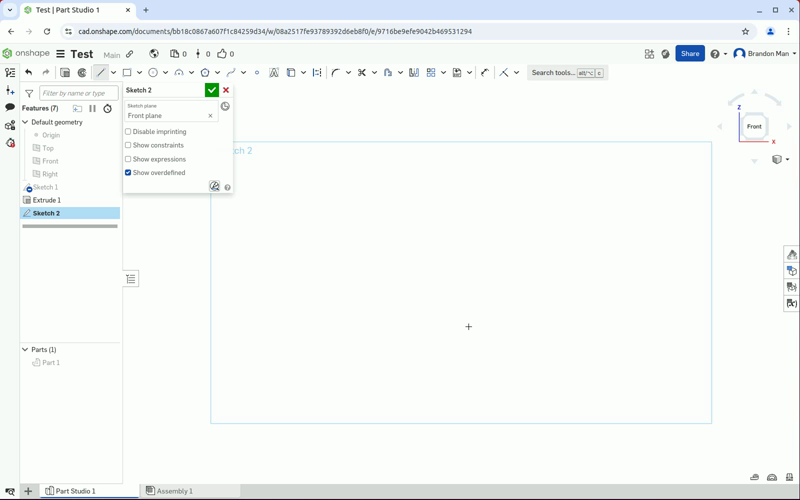
key_up(shift)
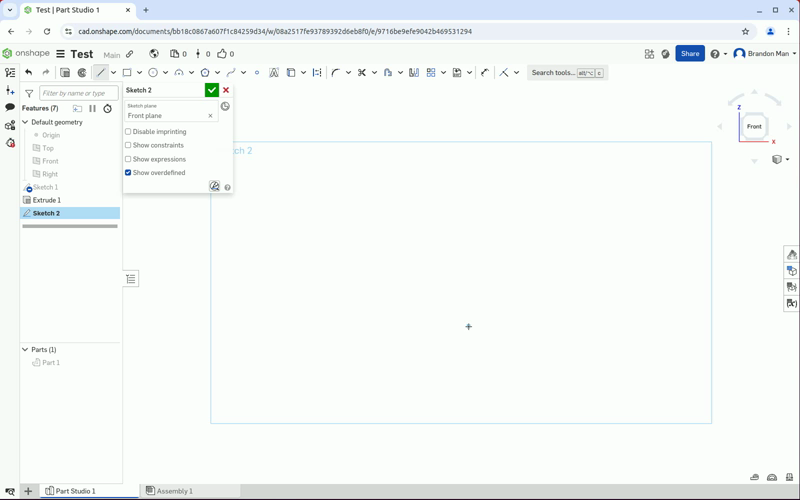
key_down(shift)
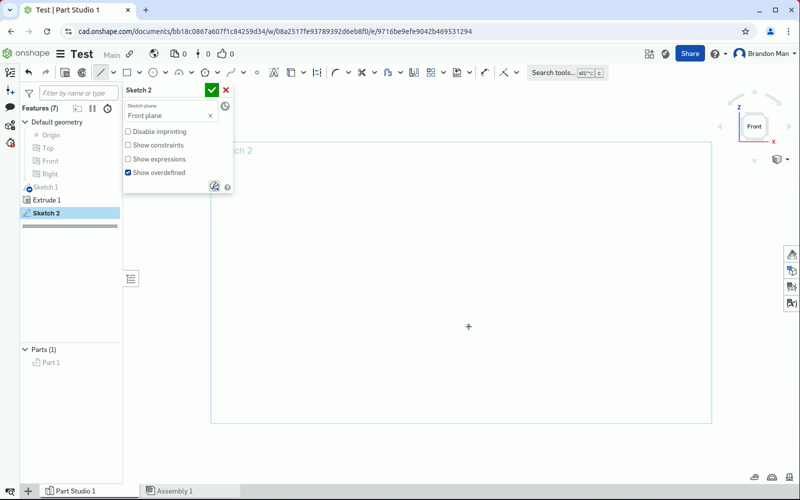
mouse_move(549, 311)
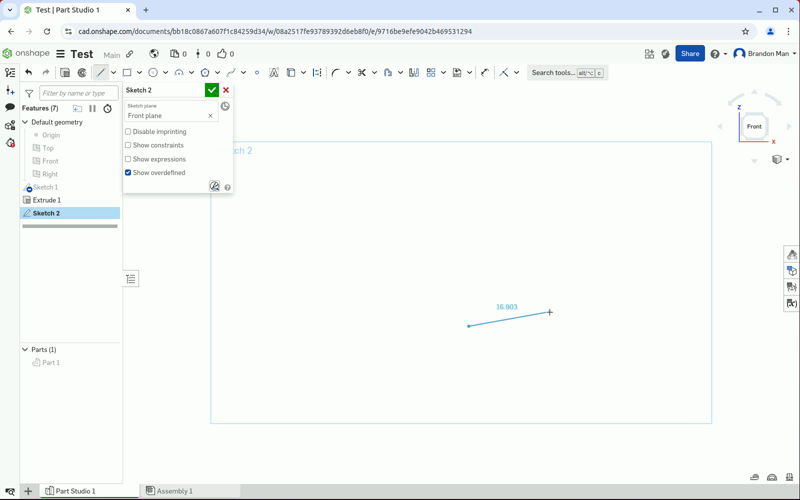
click(549, 311)
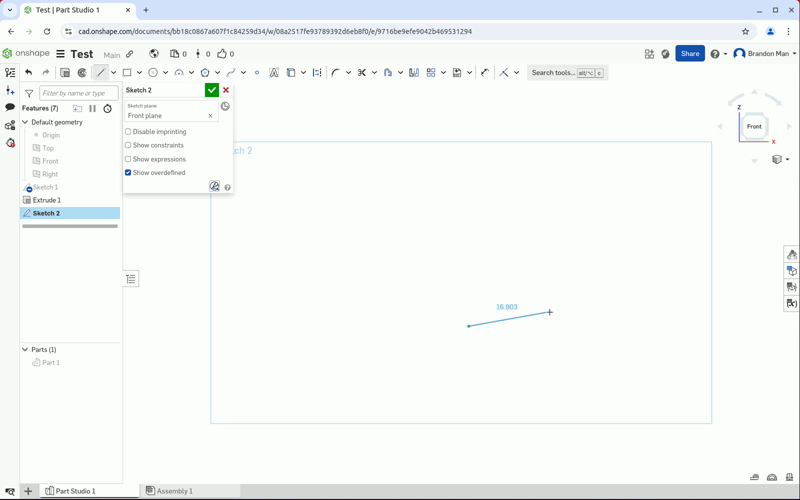
key_up(shift)
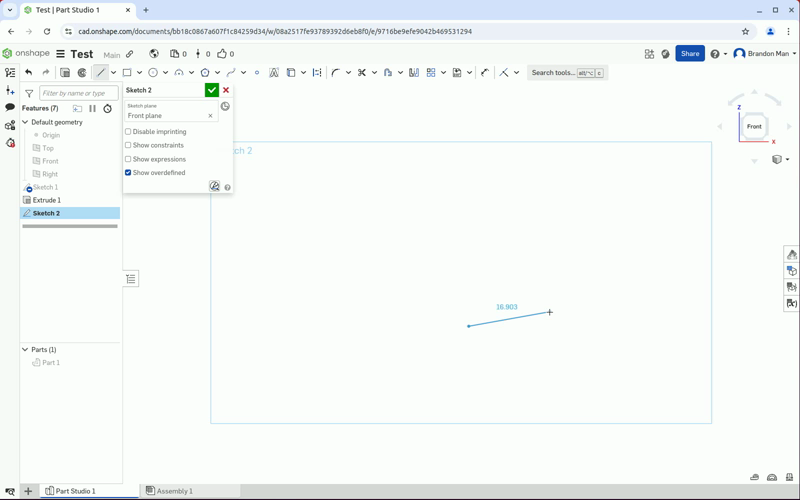
key(esc)
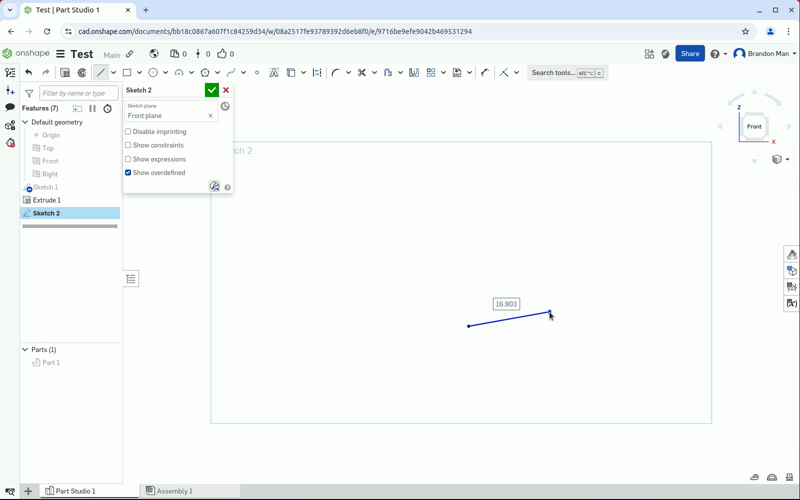
key(a)
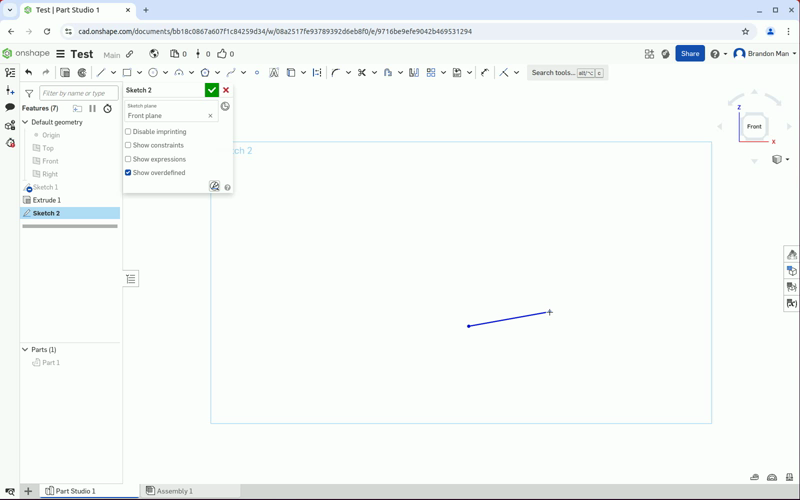
mouse_move(549, 311)
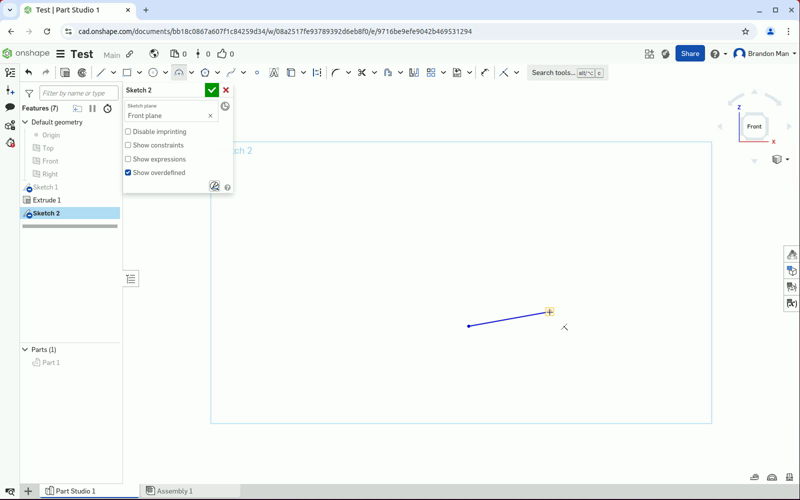
click(549, 311)
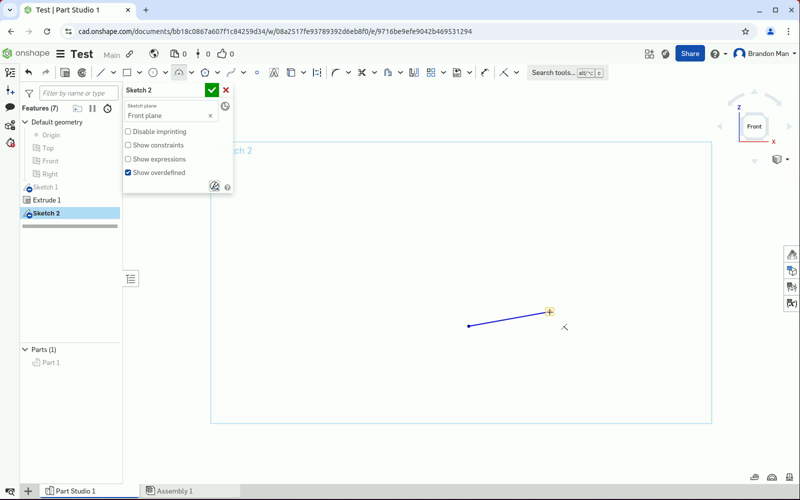
key_down(shift)
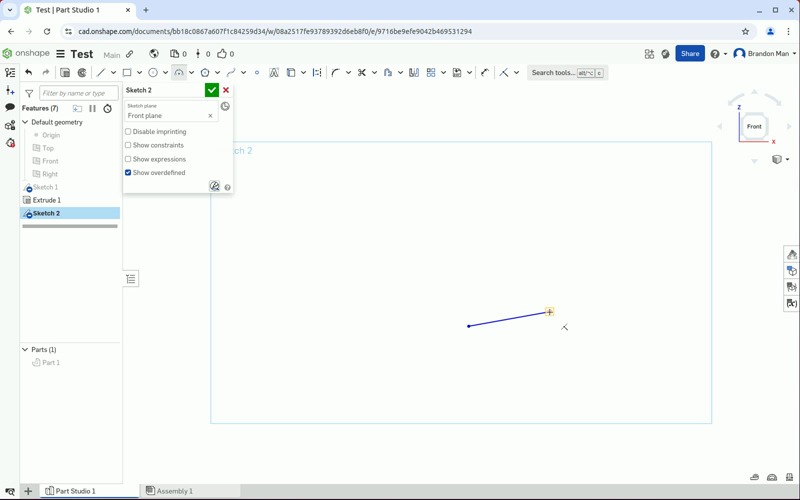
mouse_move(549, 253)
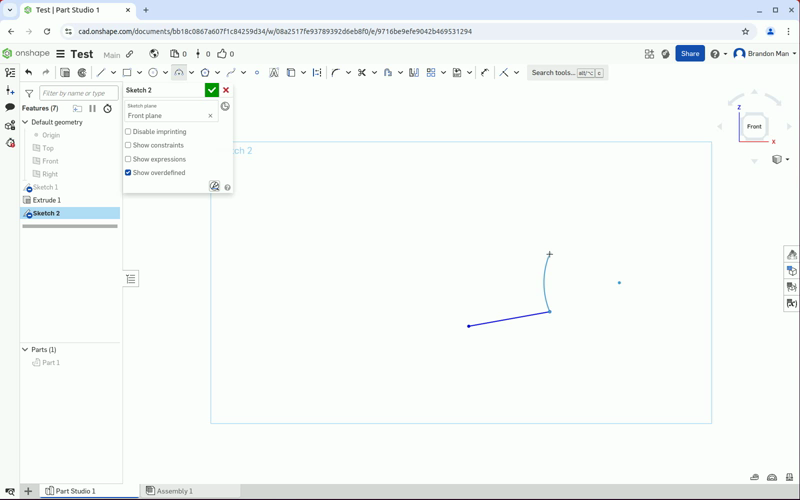
click(549, 253)
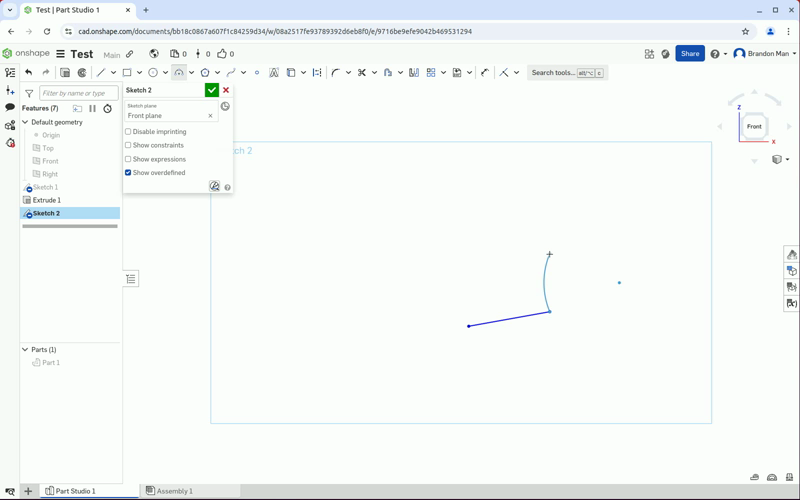
mouse_move(515, 282)
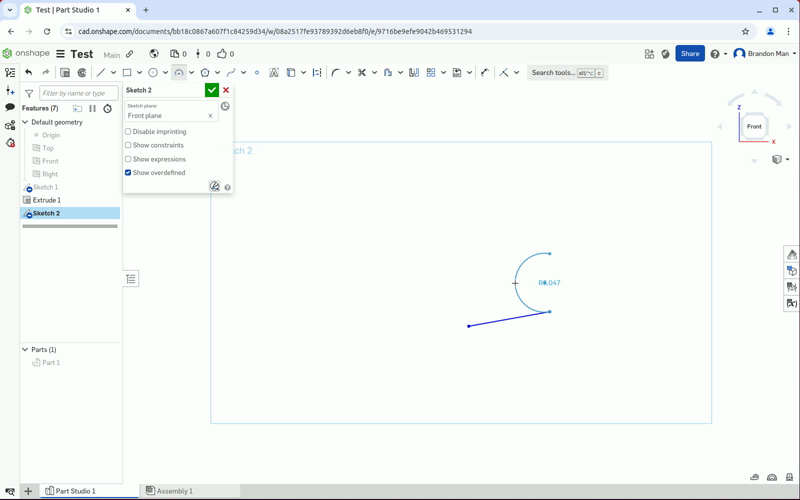
click(515, 282)
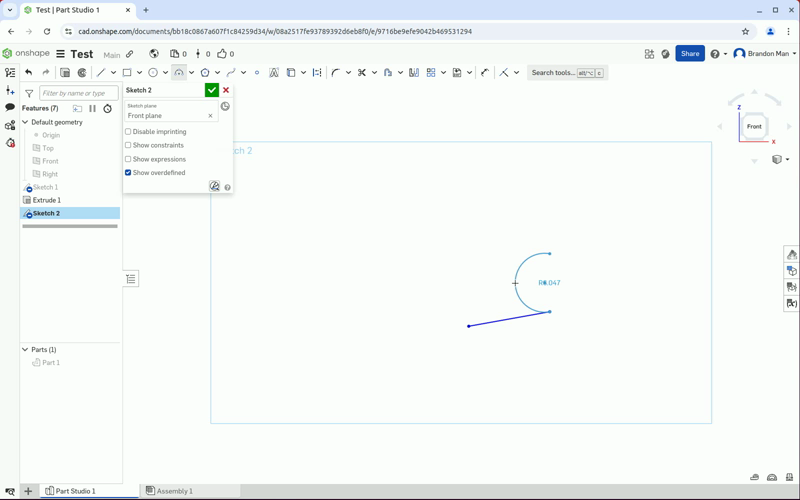
key_up(shift)
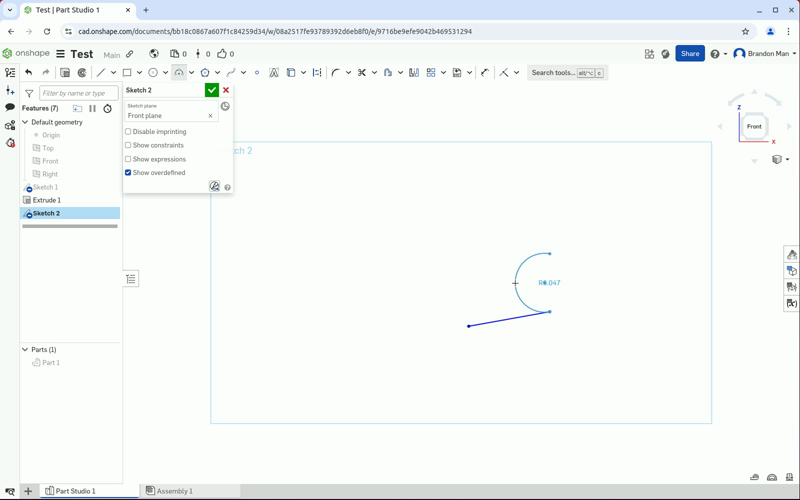
key(esc)
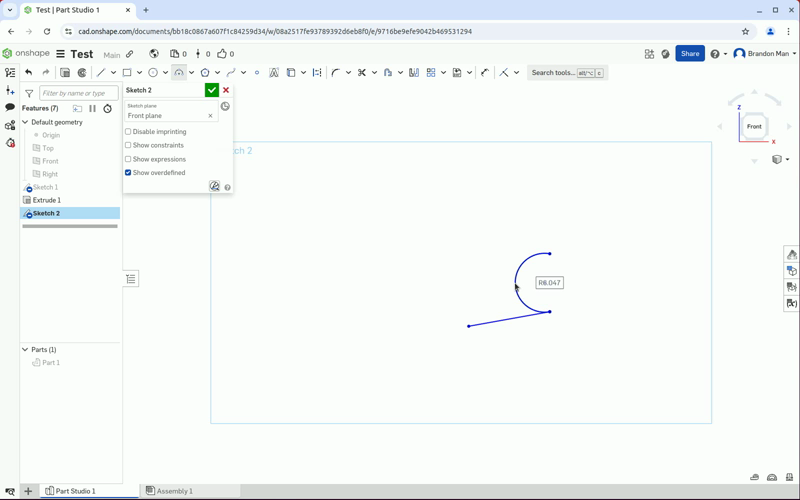
key(l)
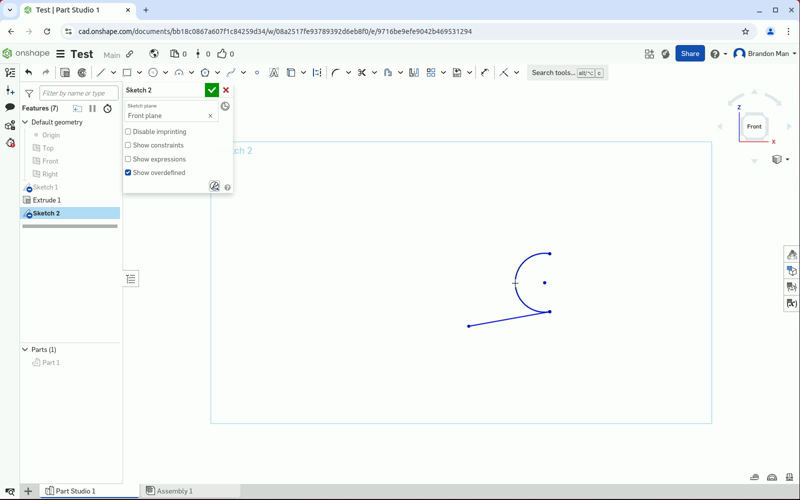
mouse_move(549, 253)
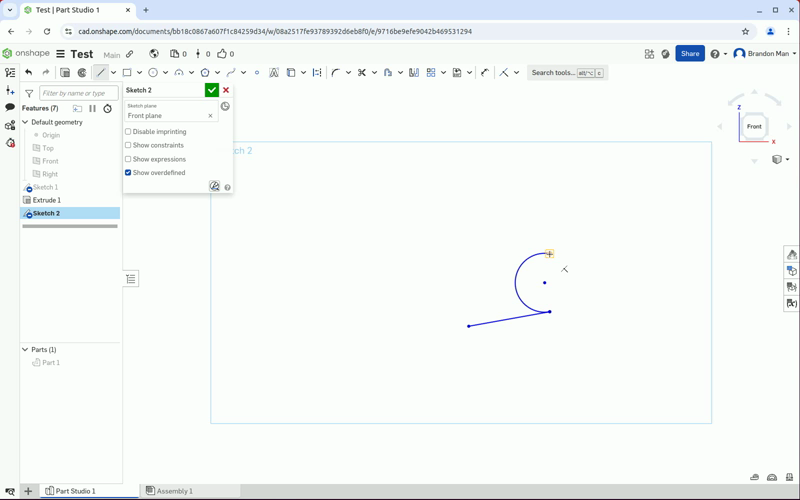
click(549, 253)
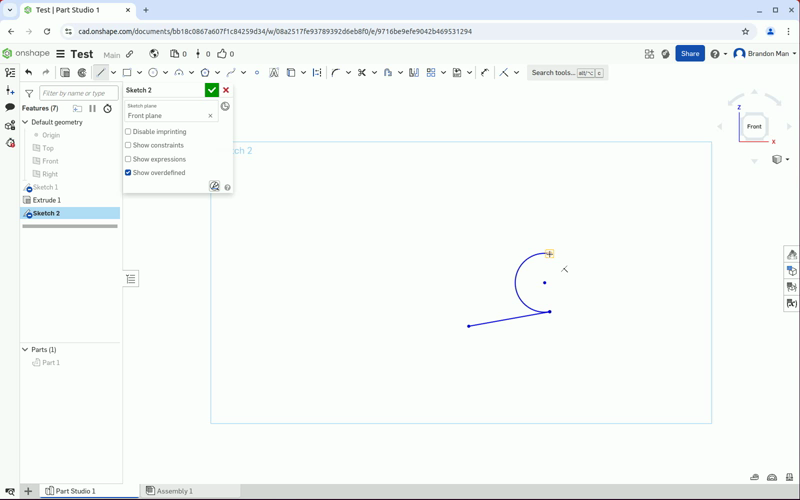
key_down(shift)
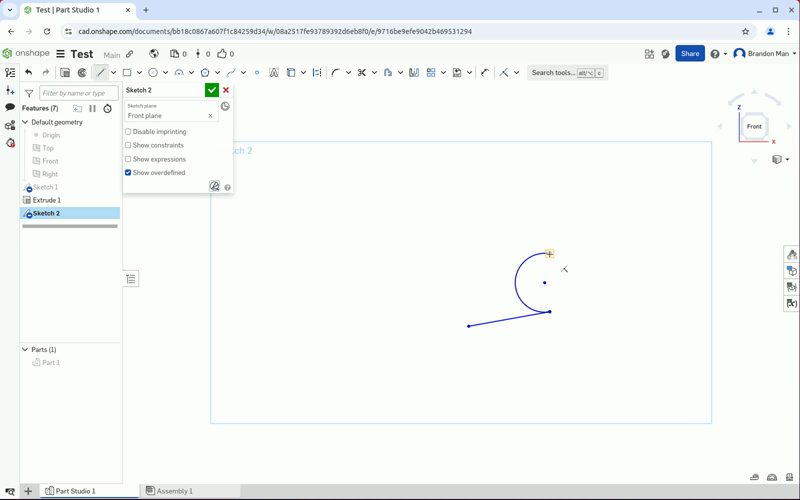
mouse_move(468, 239)
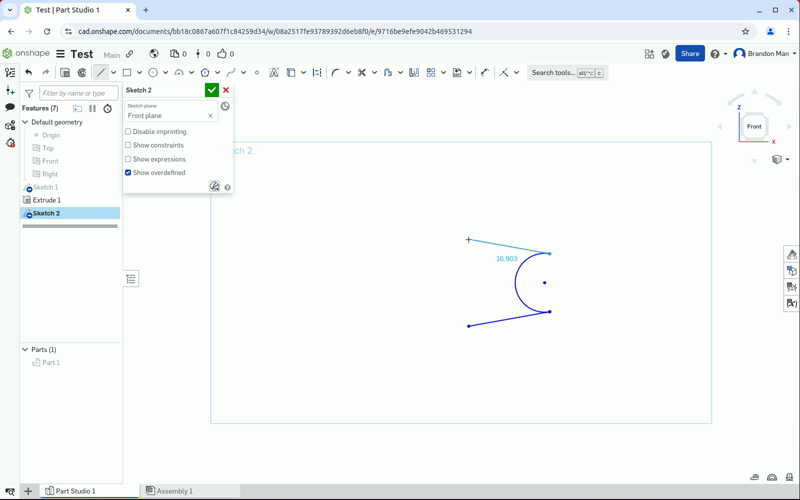
click(468, 239)
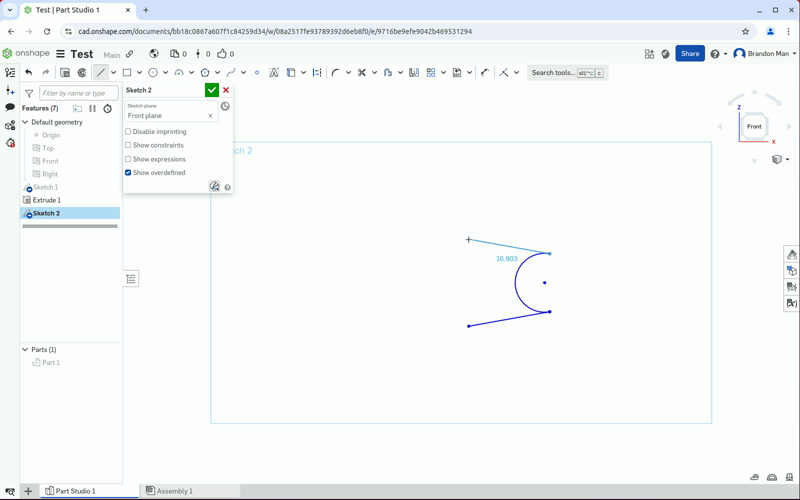
key_up(shift)
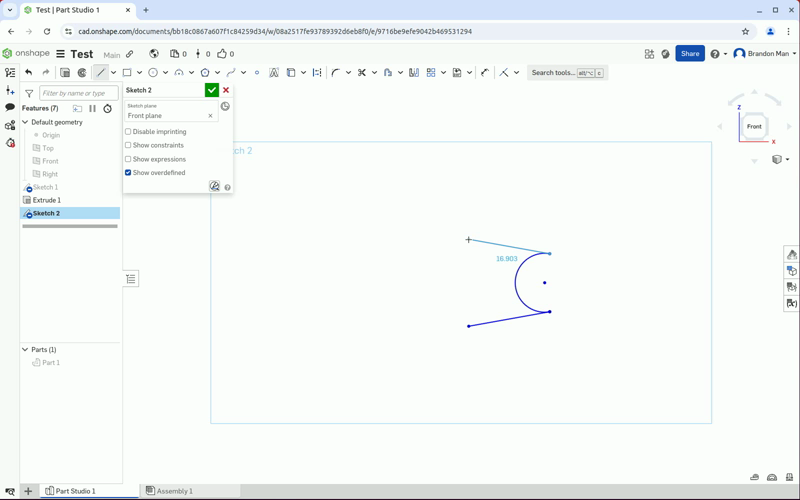
key(esc)
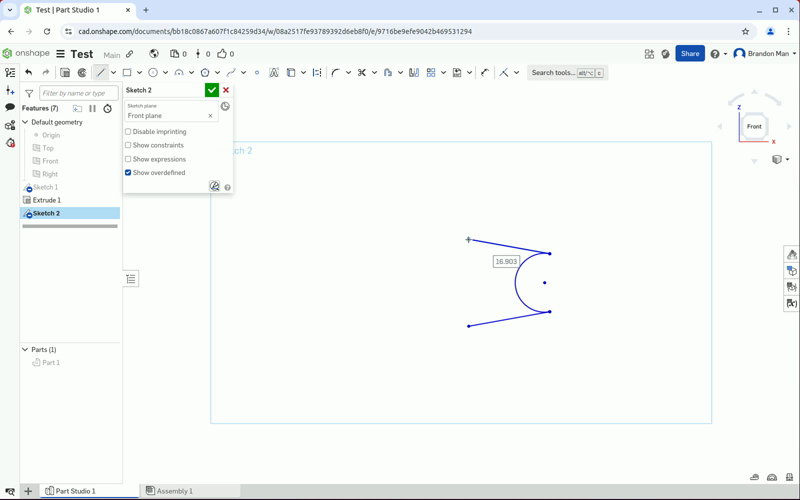
key(a)
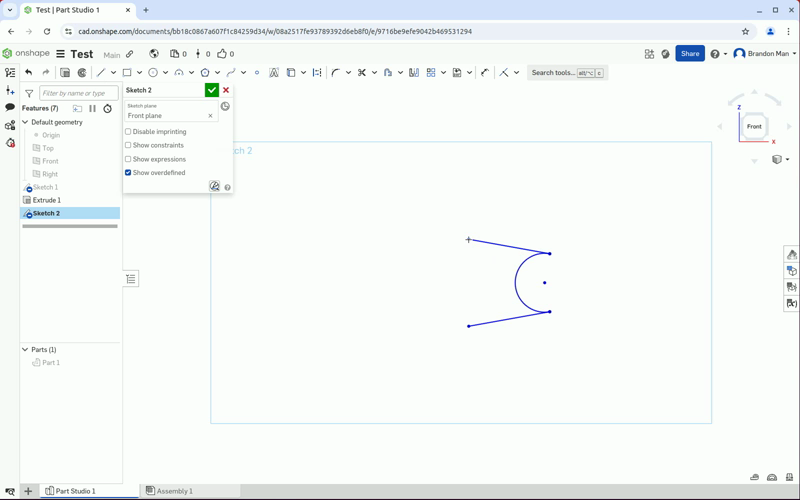
mouse_move(468, 239)
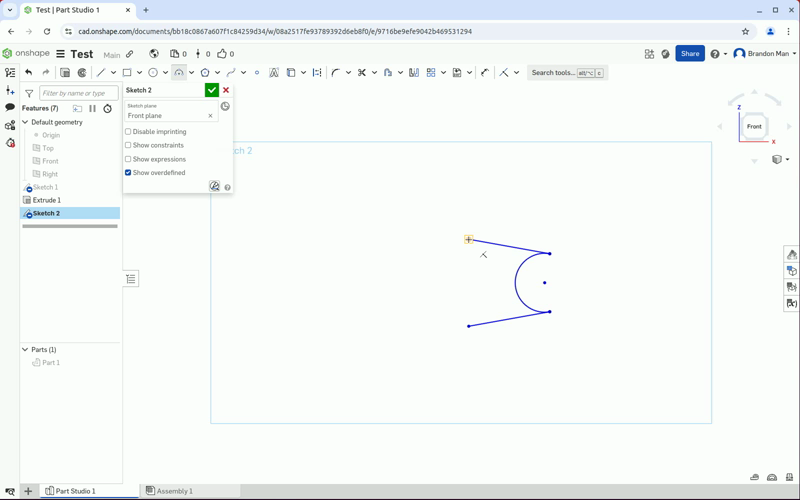
click(468, 239)
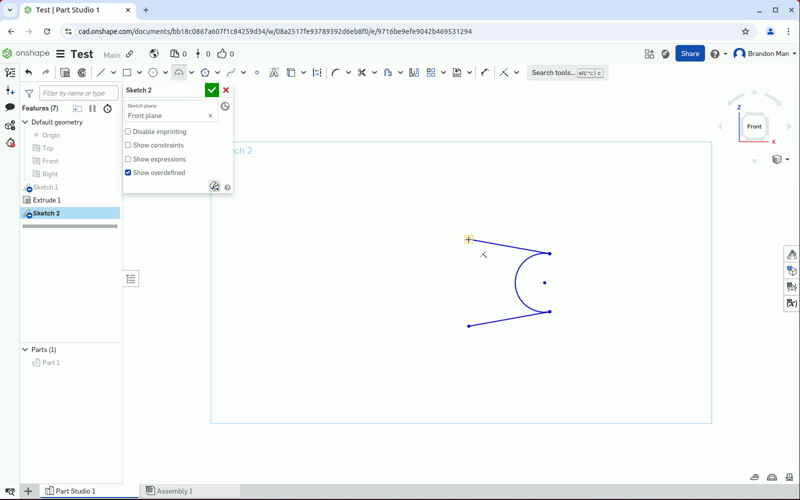
mouse_move(468, 326)
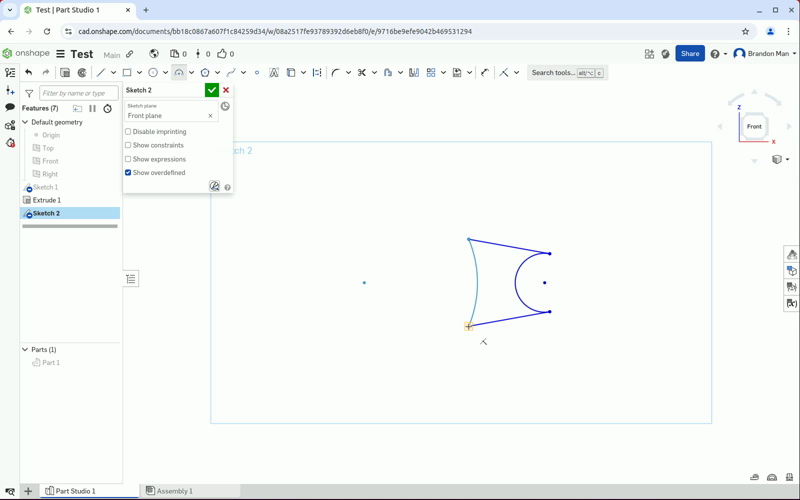
click(468, 326)
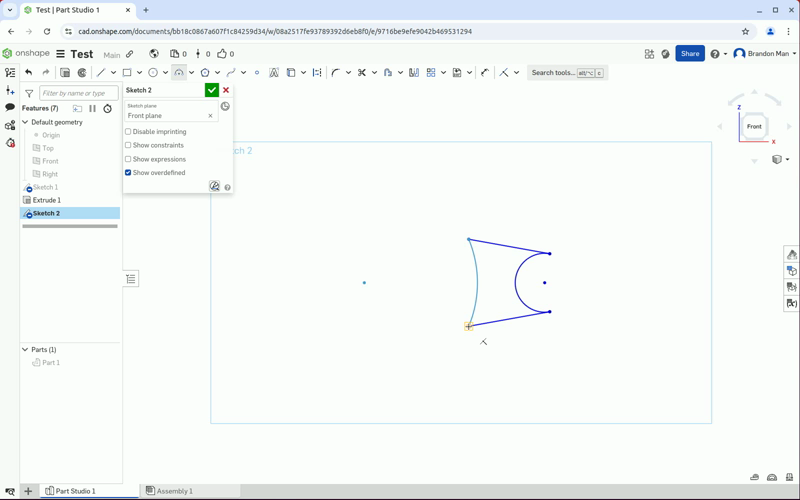
key_down(shift)
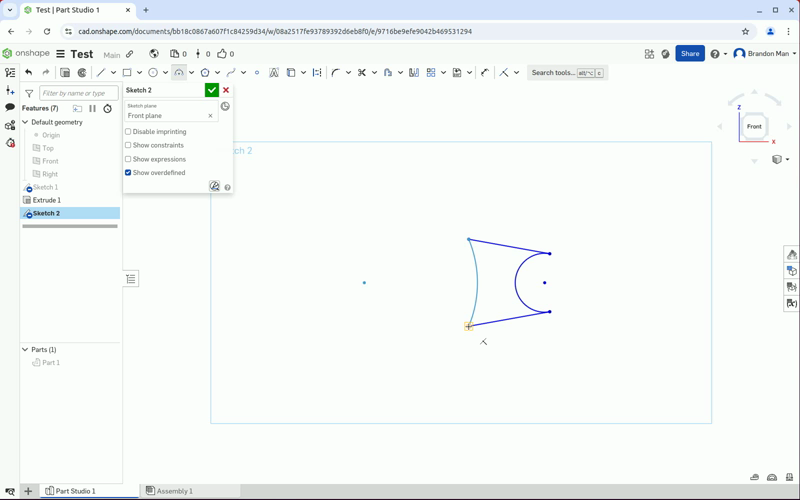
mouse_move(505, 282)
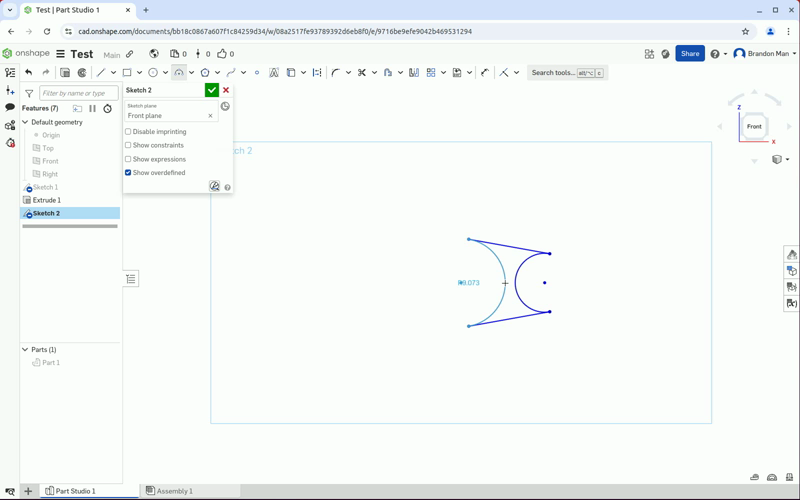
click(505, 282)
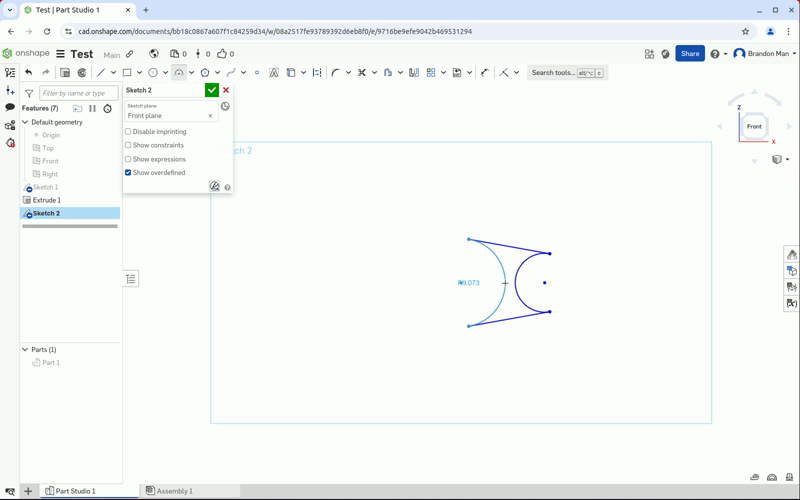
key_up(shift)
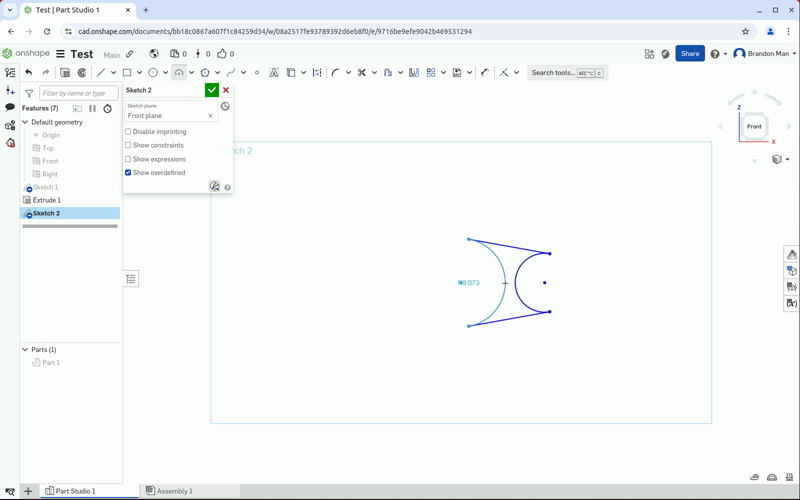
key(esc)
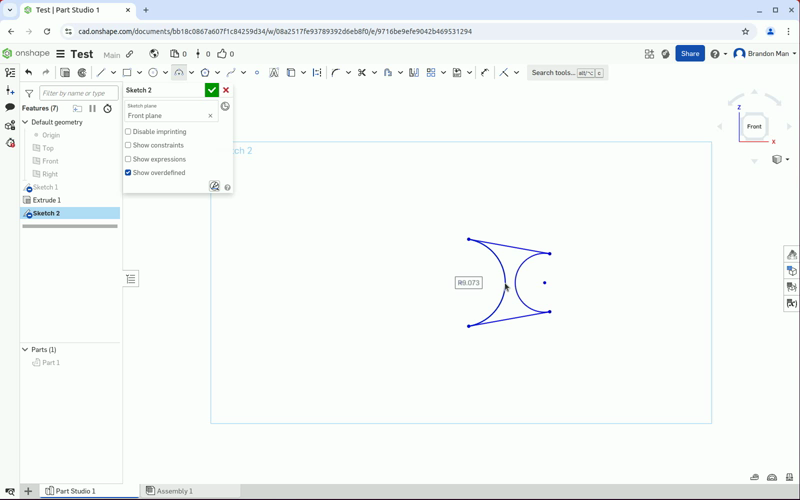
mouse_move(508, 269)
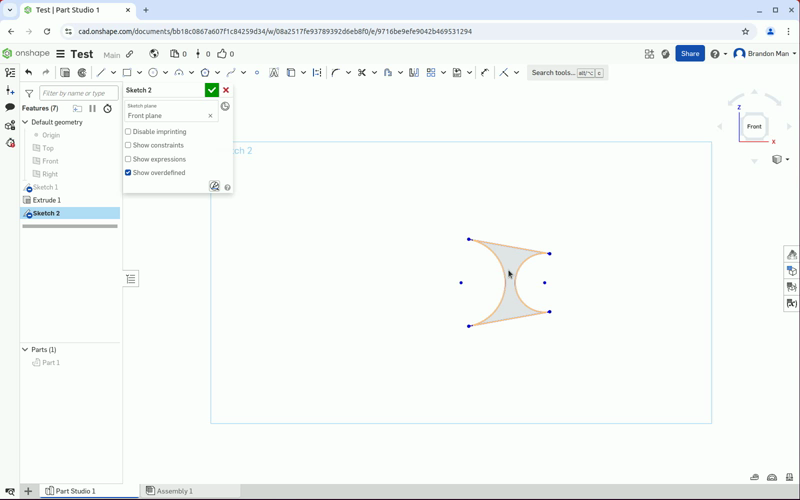
click(508, 269)
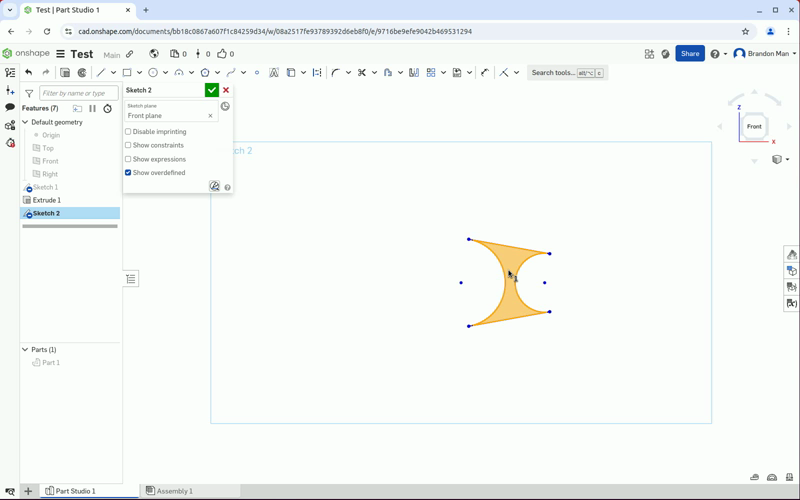
mouse_move(73, 352)
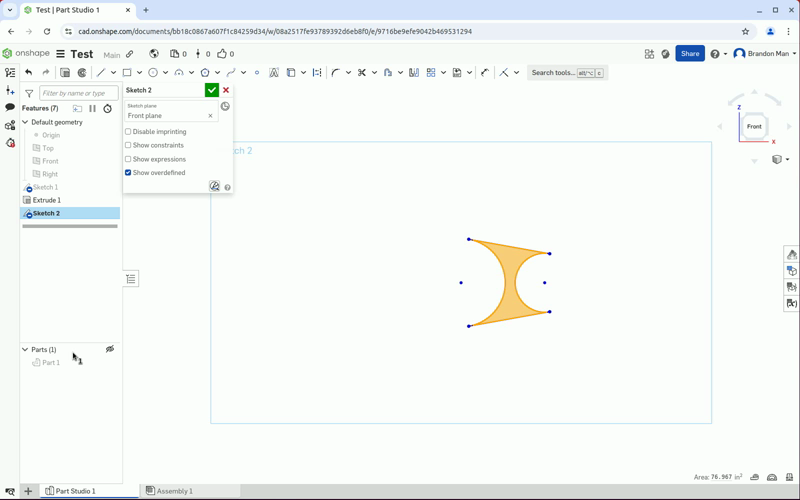
key(shift+y)
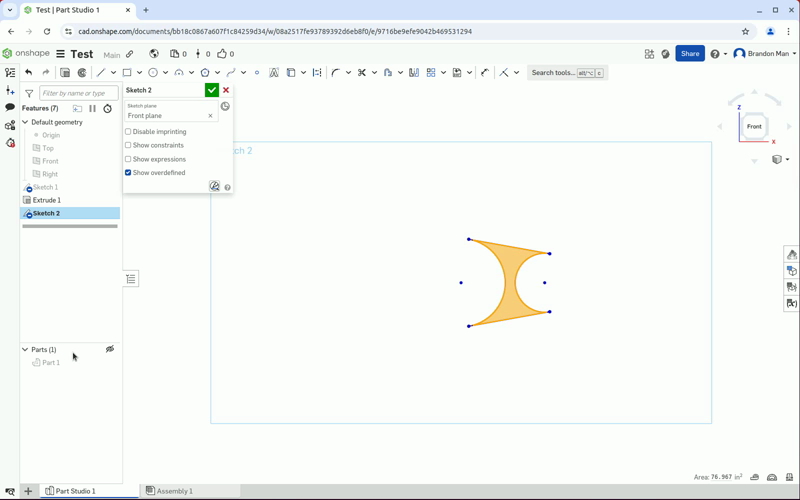
key(shift+e)
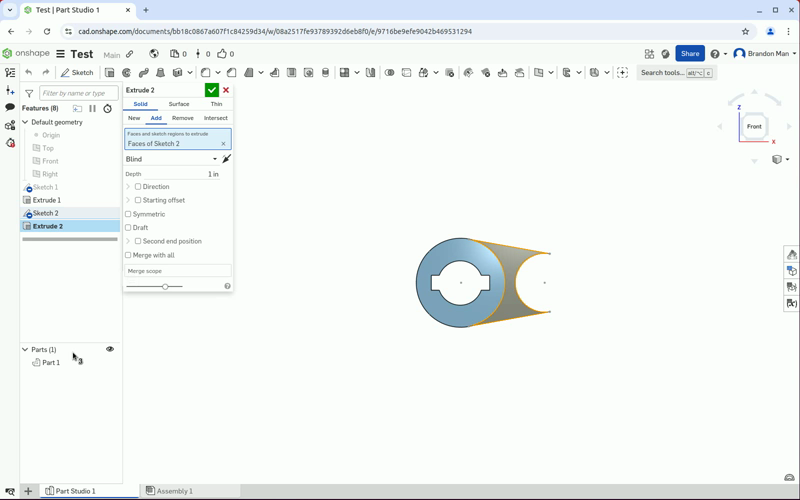
mouse_move(143, 106)
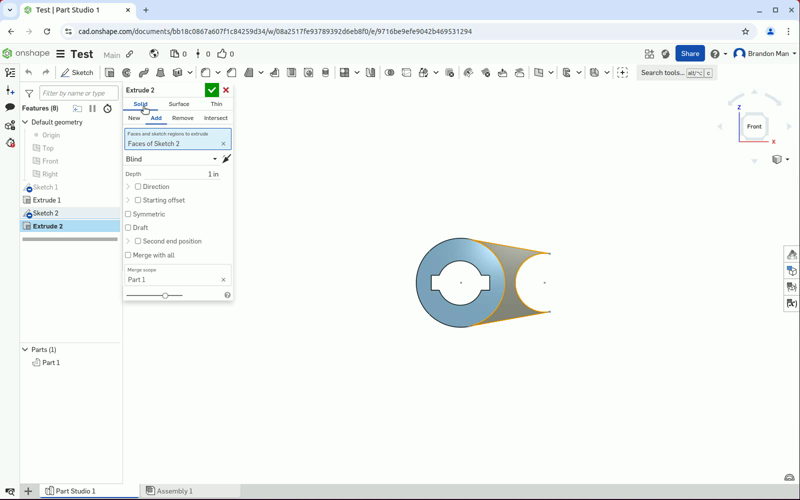
click(143, 106)
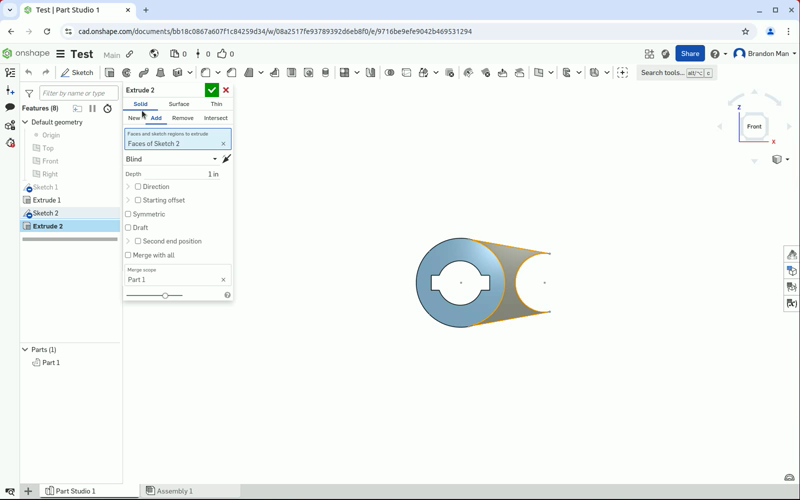
mouse_move(137, 120)
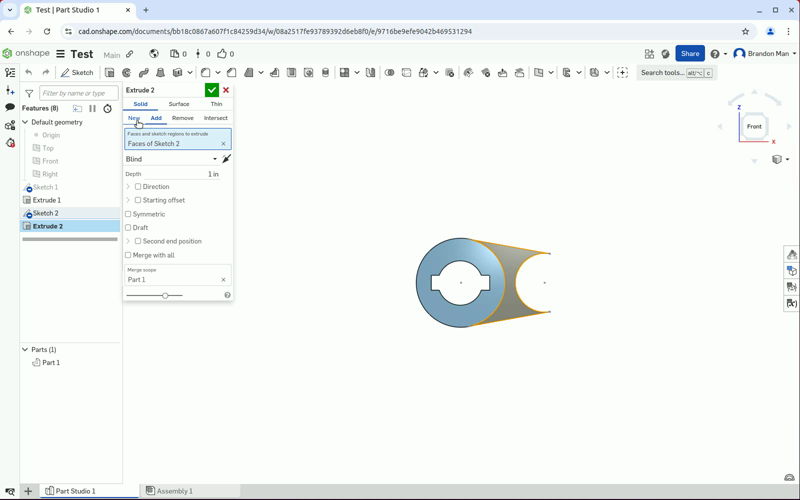
click(137, 120)
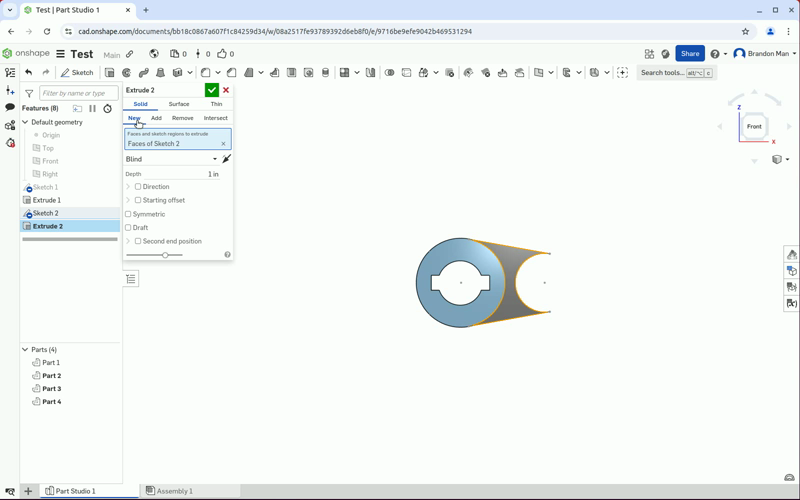
key(tab, 4)
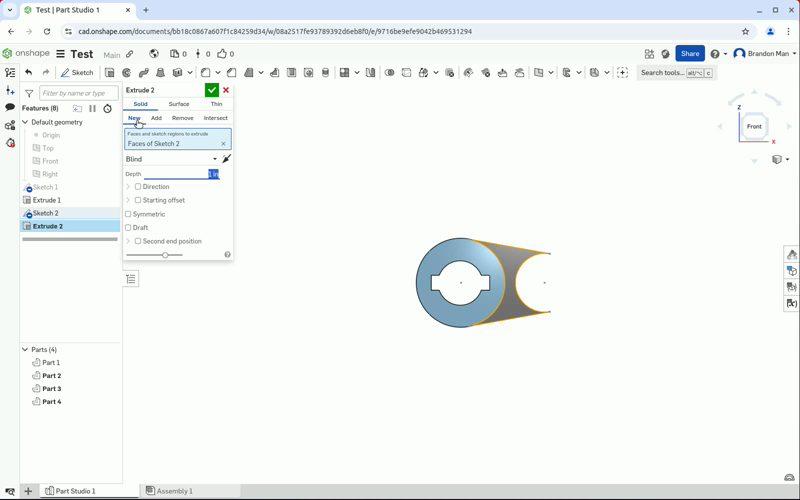
text(7.943)
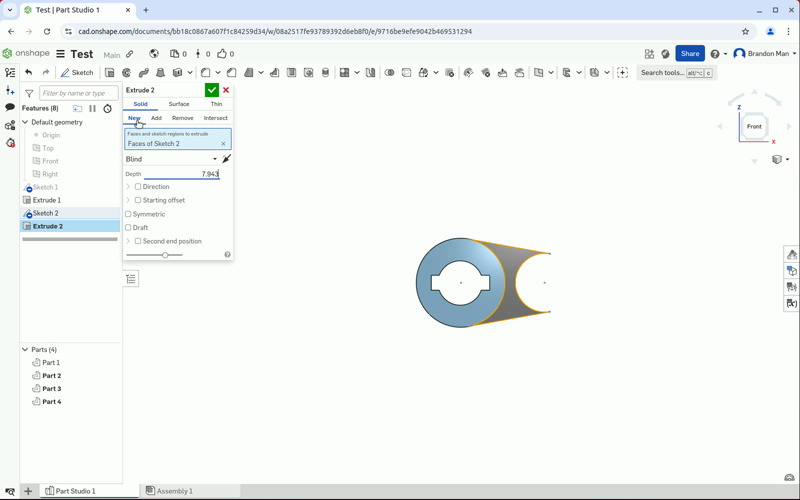
key(enter)
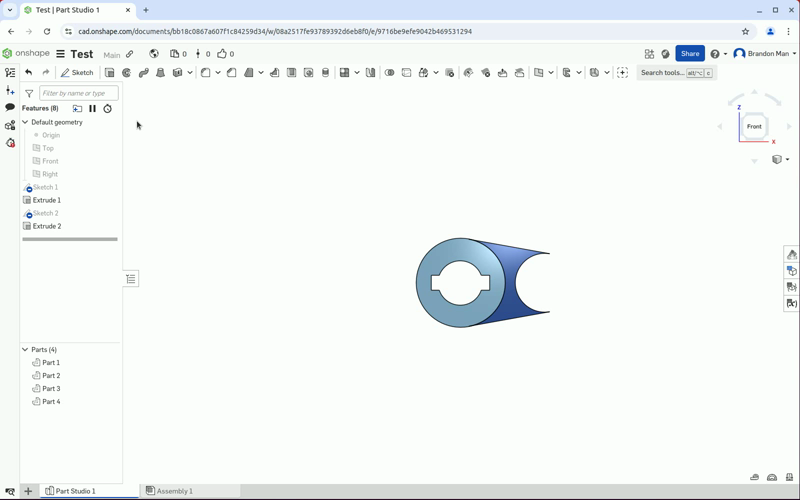
key(shift+h)
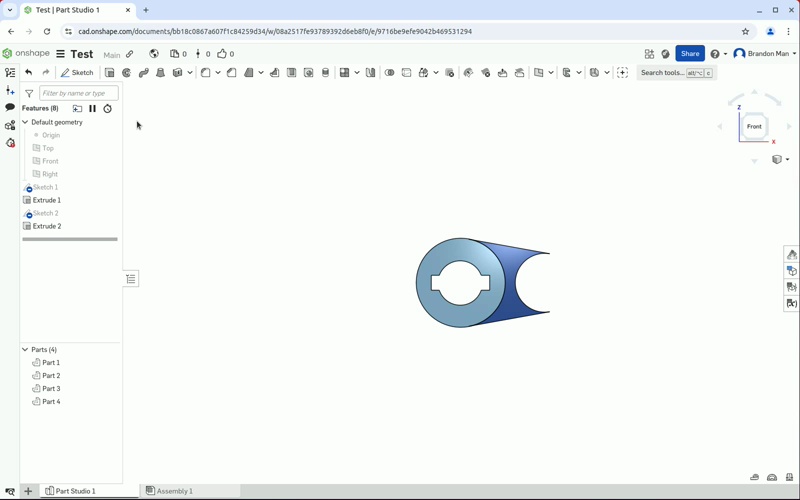
key(shift+h)
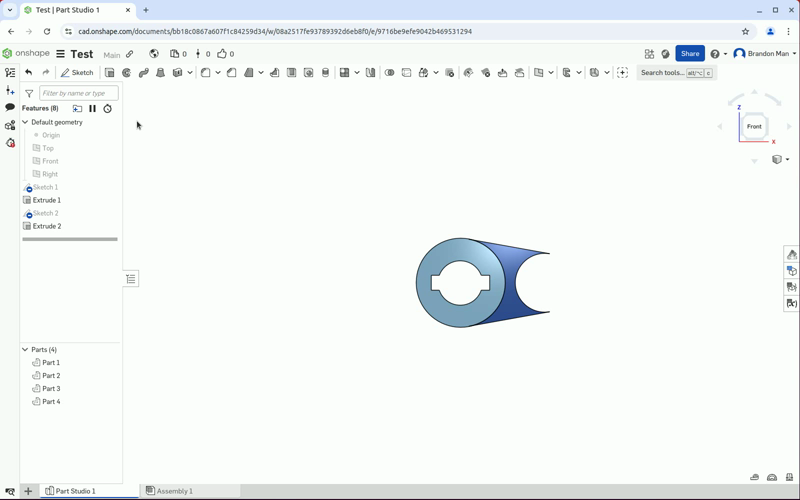
mouse_move(73, 189)
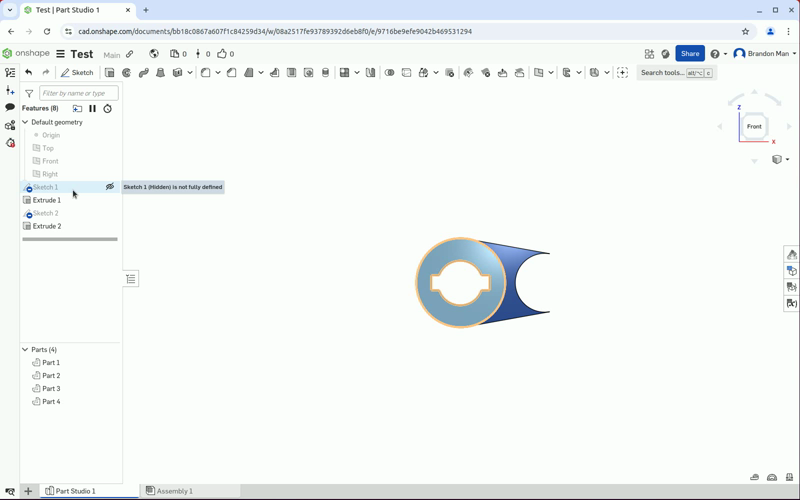
click(73, 189)
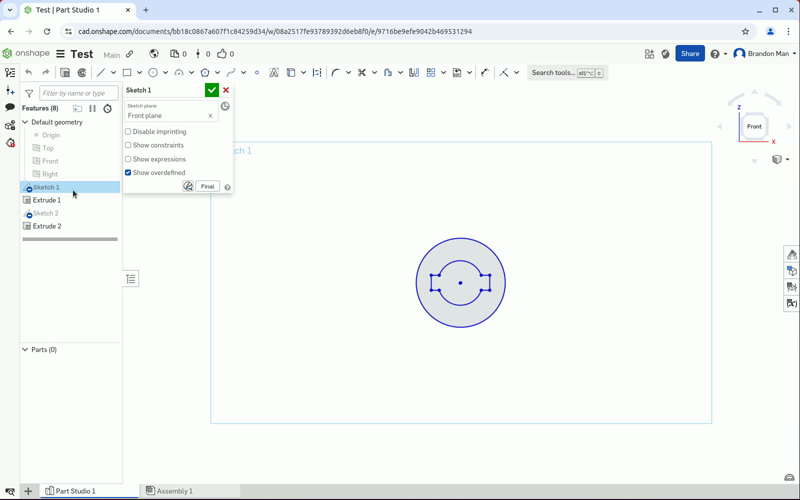
mouse_move(229, 92)
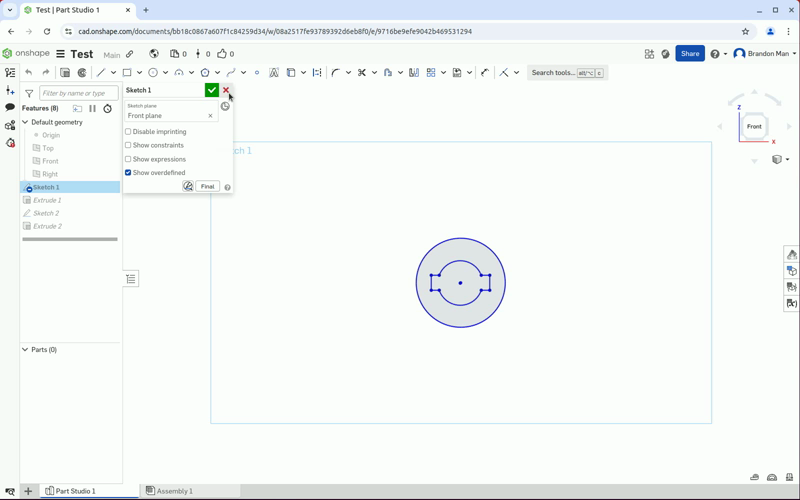
click(229, 92)
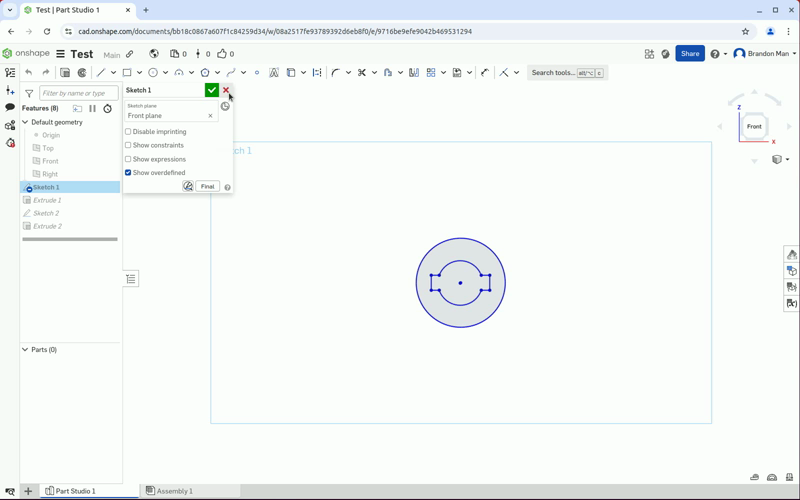
key(shift+s)
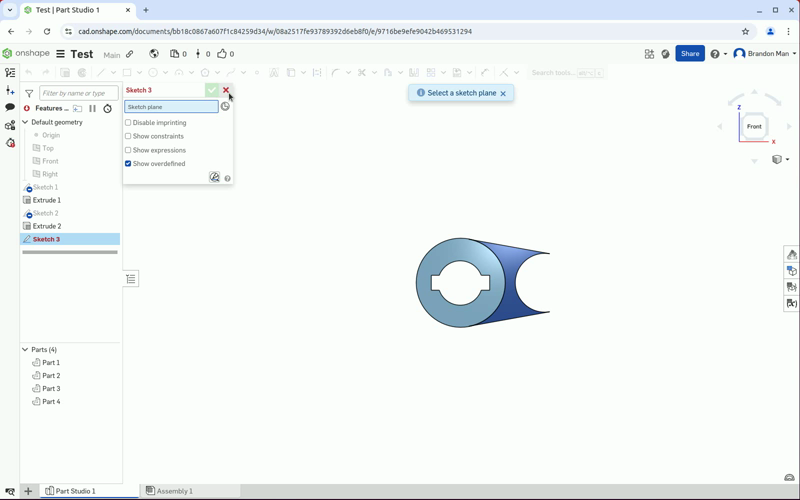
mouse_move(73, 163)
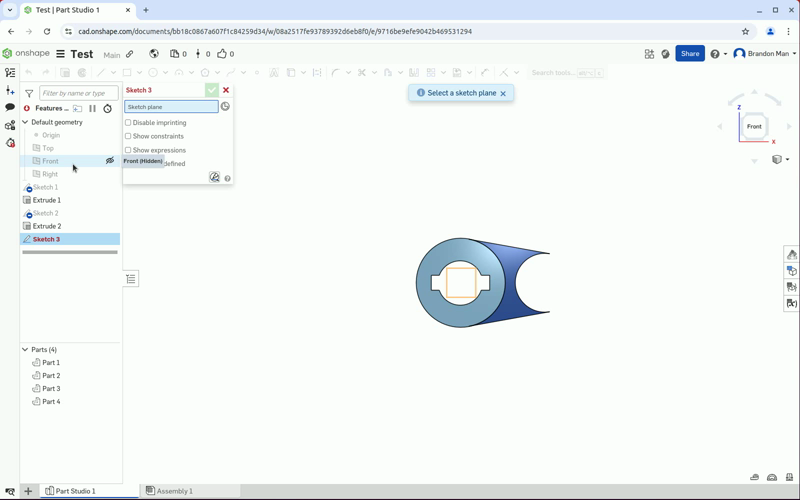
click(73, 163)
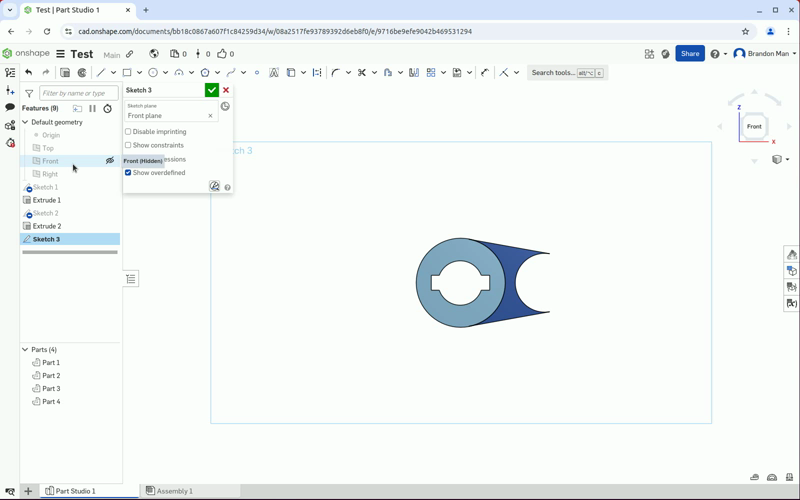
mouse_move(73, 352)
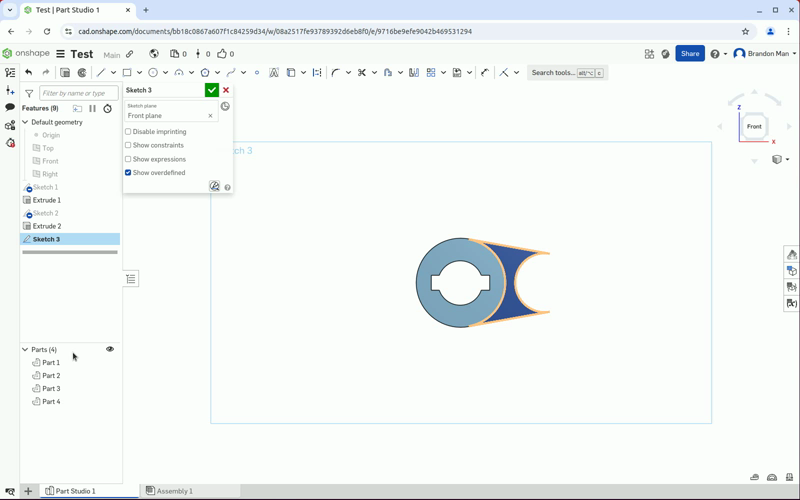
key(y)
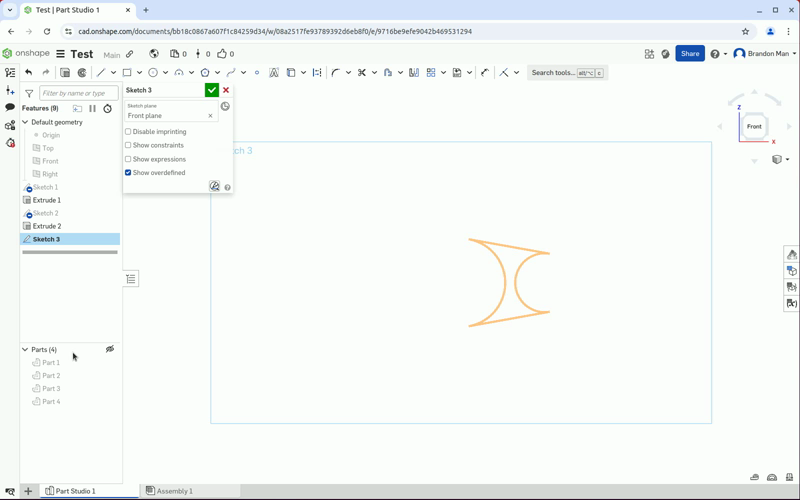
key(c)
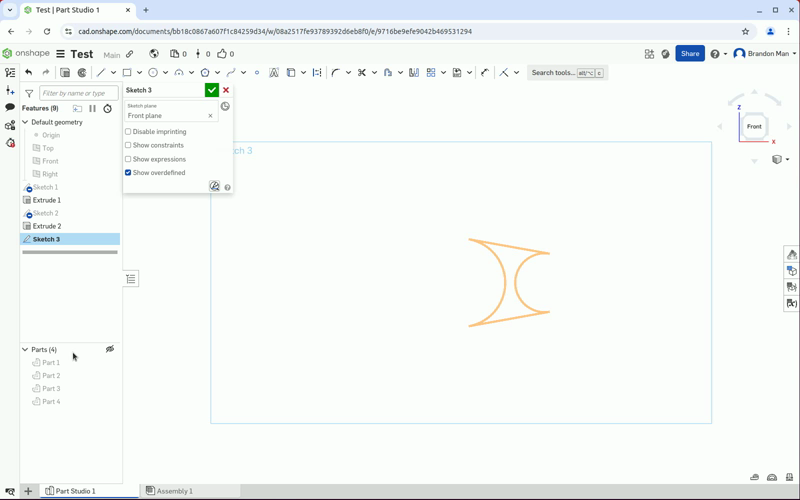
key_down(shift)
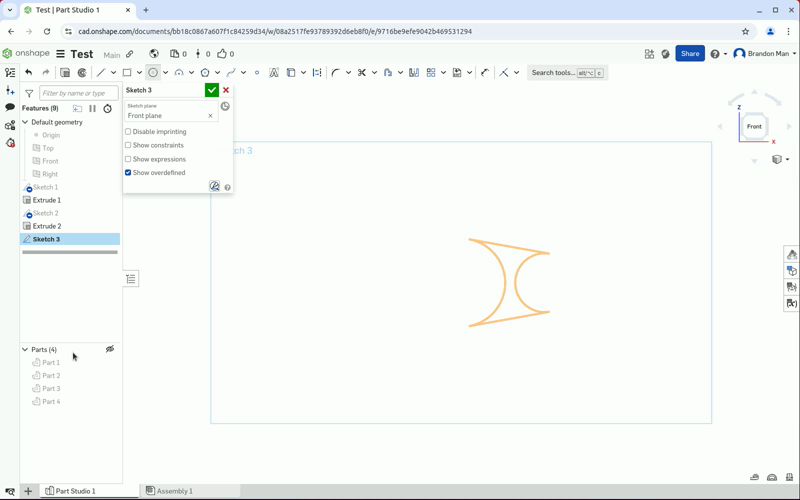
mouse_move(544, 282)
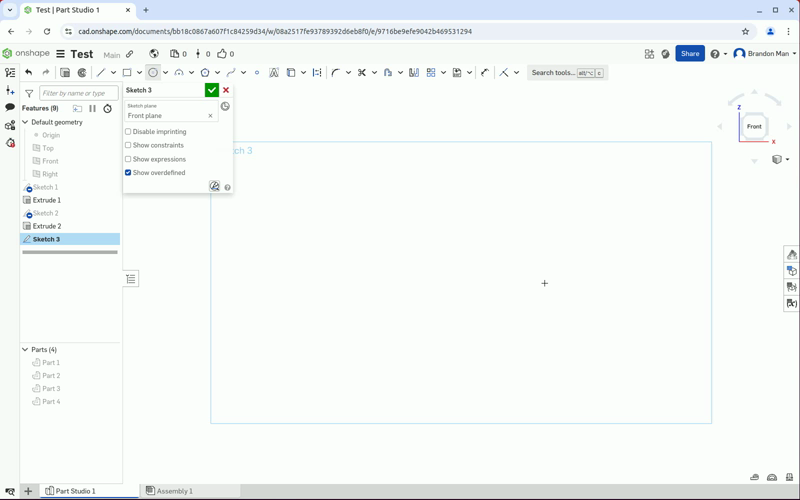
click(544, 282)
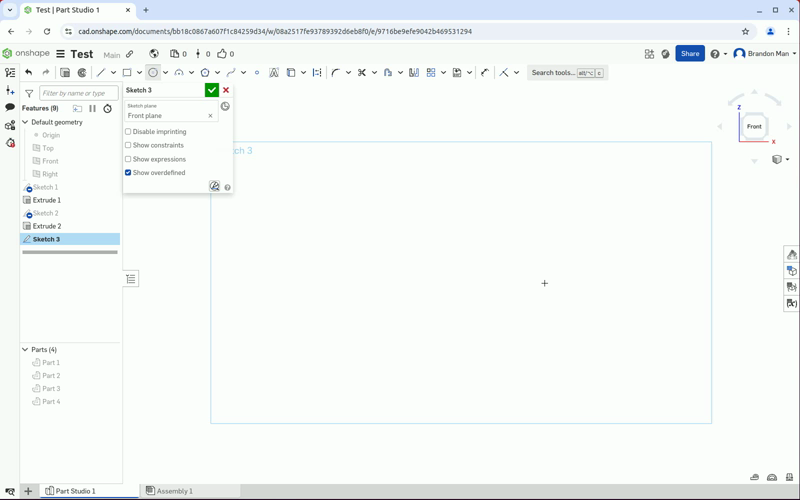
key_up(shift)
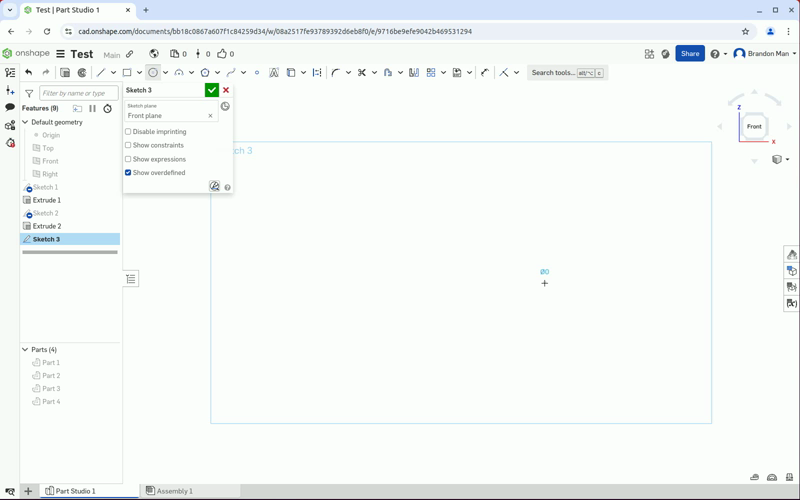
mouse_move(573, 282)
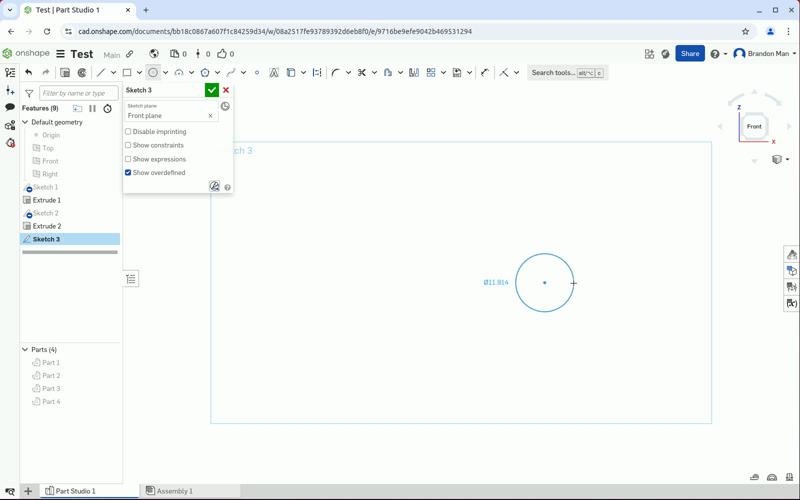
click(573, 282)
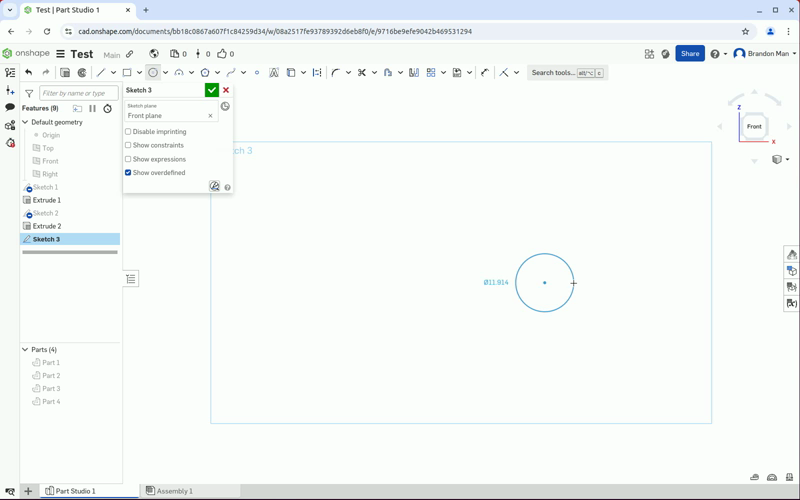
key(esc)
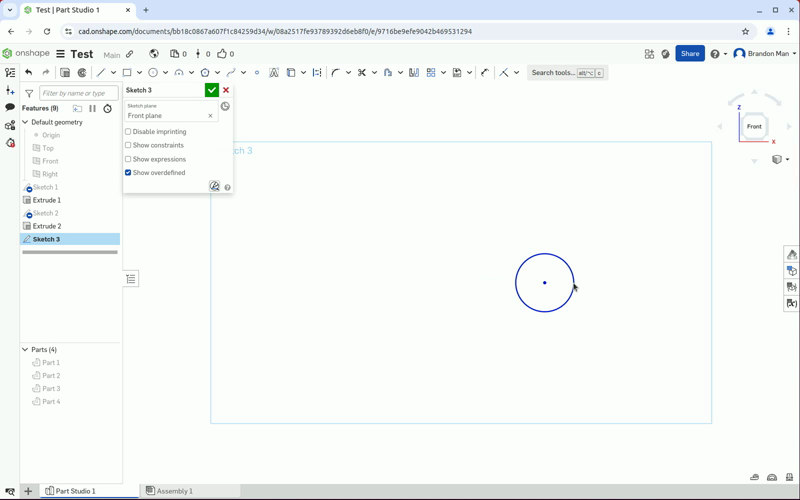
key(c)
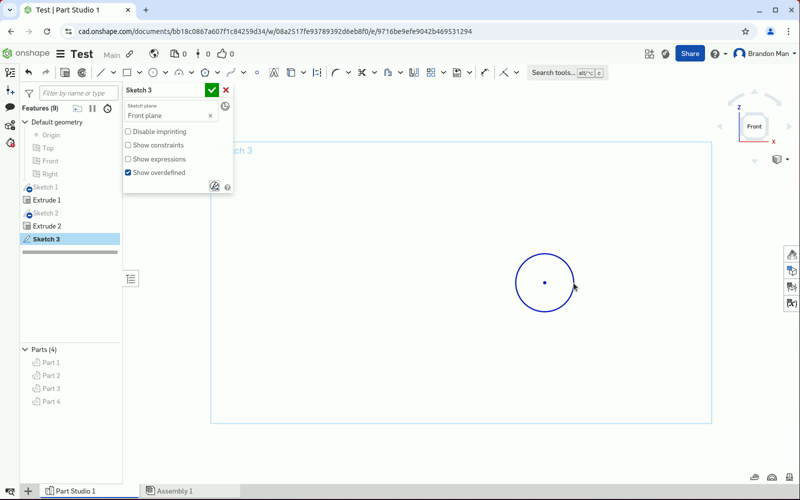
key_down(shift)
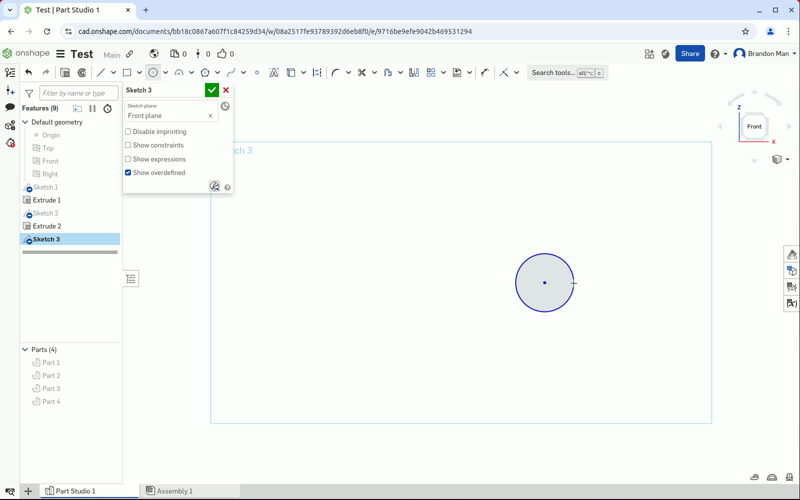
mouse_move(544, 282)
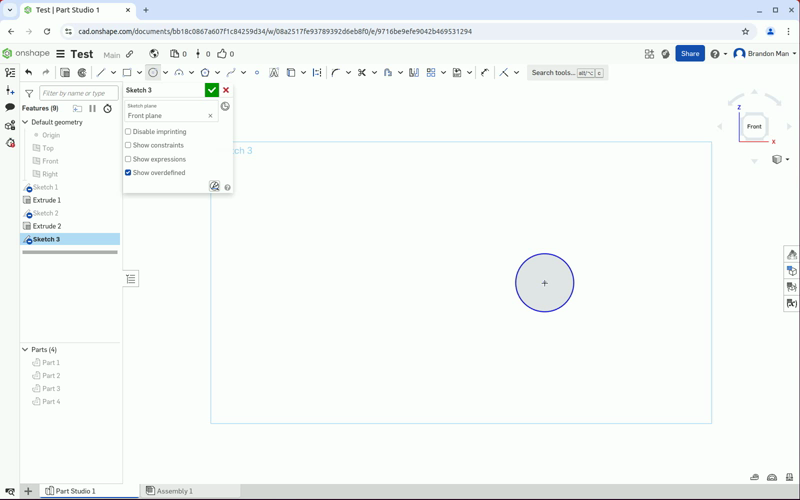
click(544, 282)
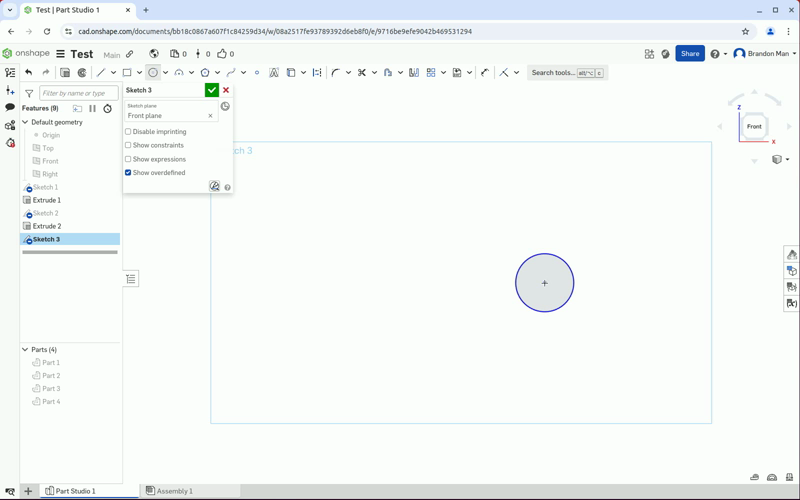
key_up(shift)
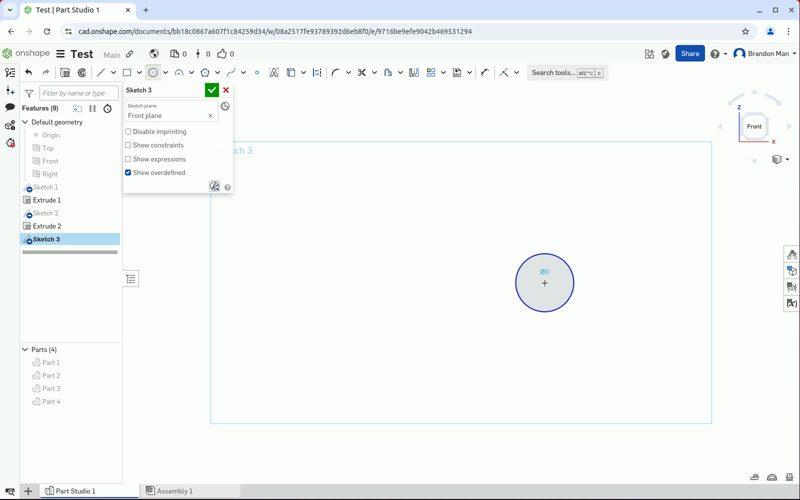
mouse_move(567, 282)
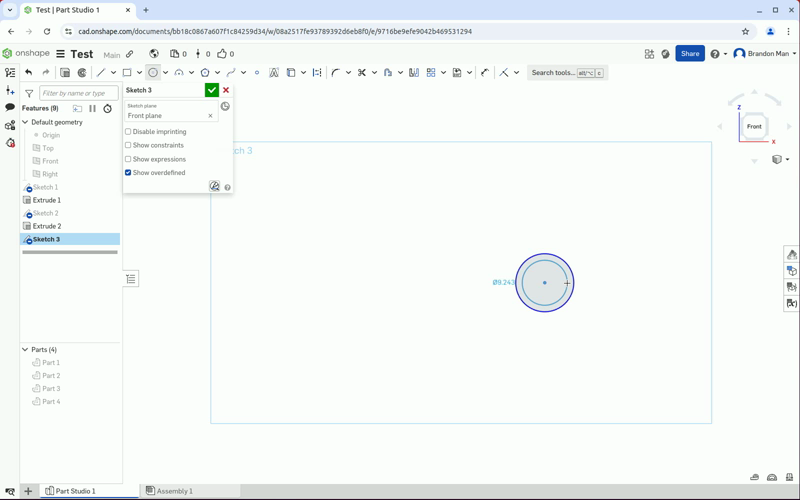
click(567, 282)
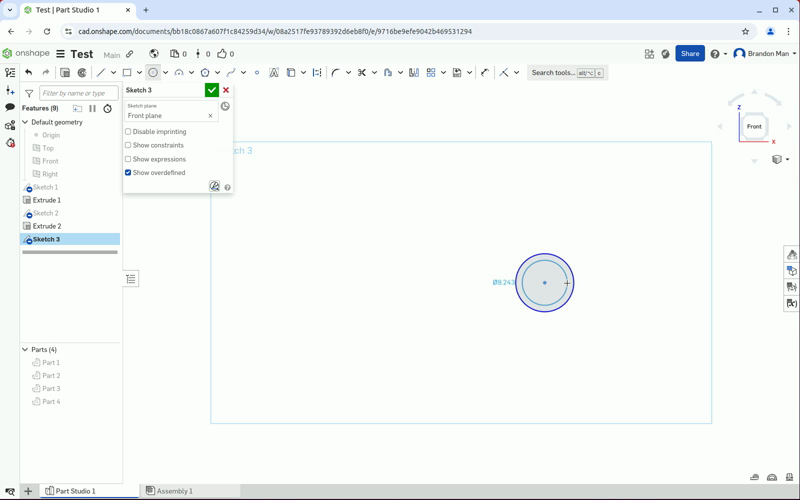
key(esc)
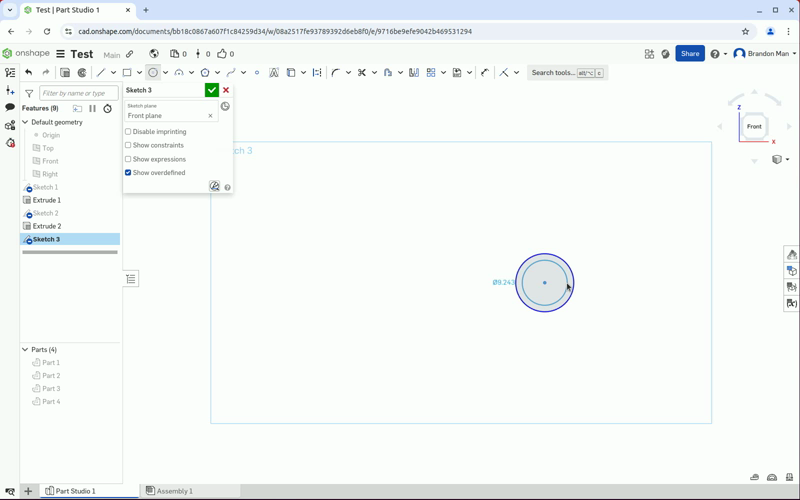
mouse_move(570, 293)
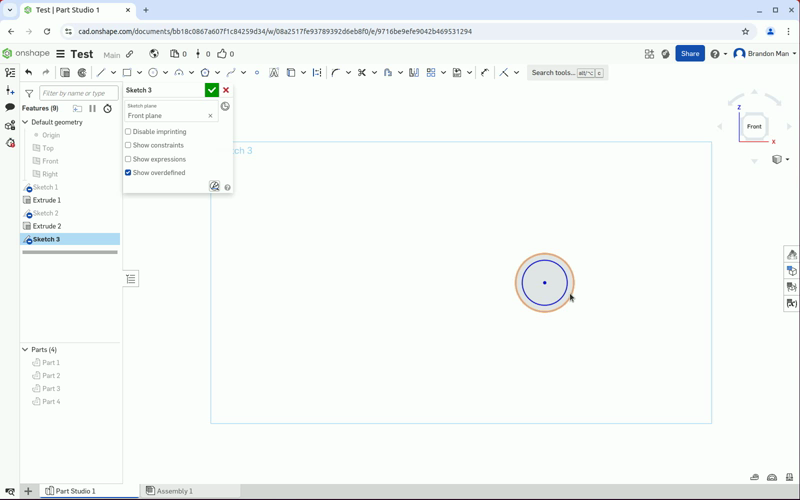
scroll(6)
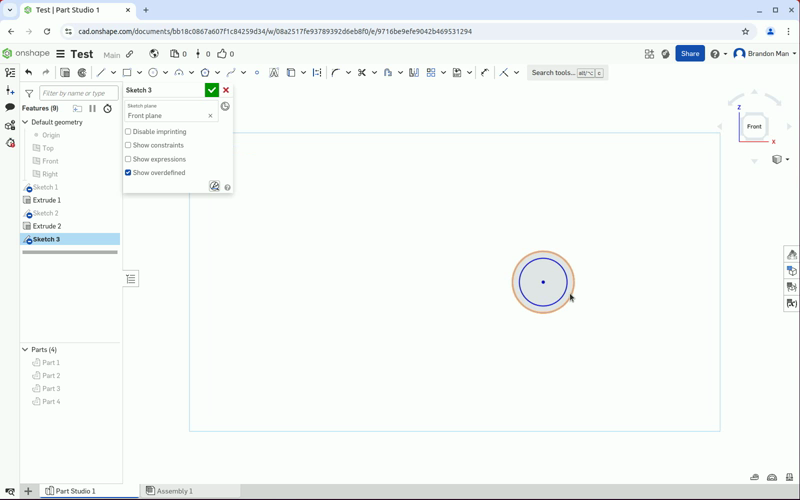
scroll(6)
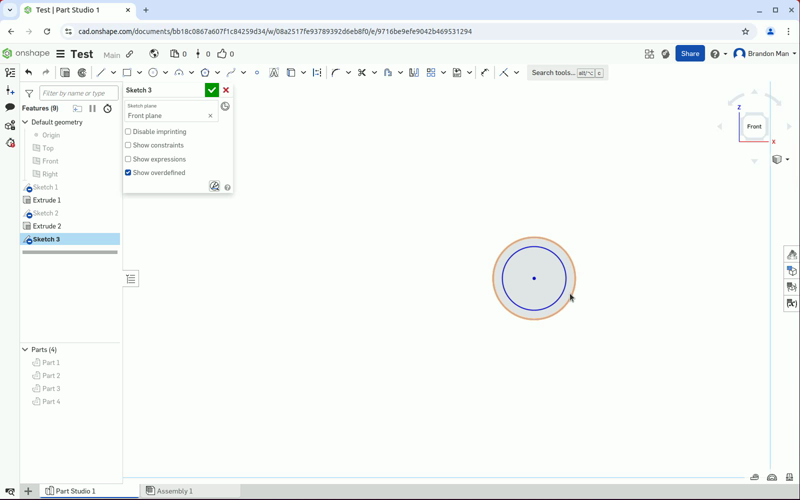
scroll(6)
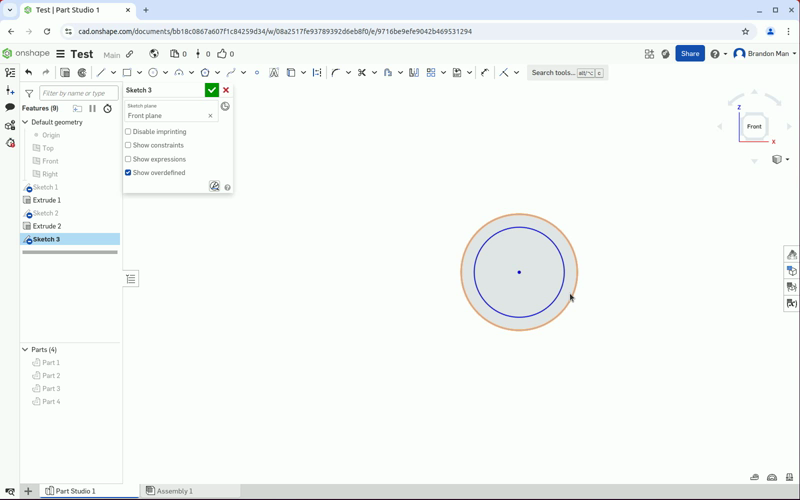
scroll(6)
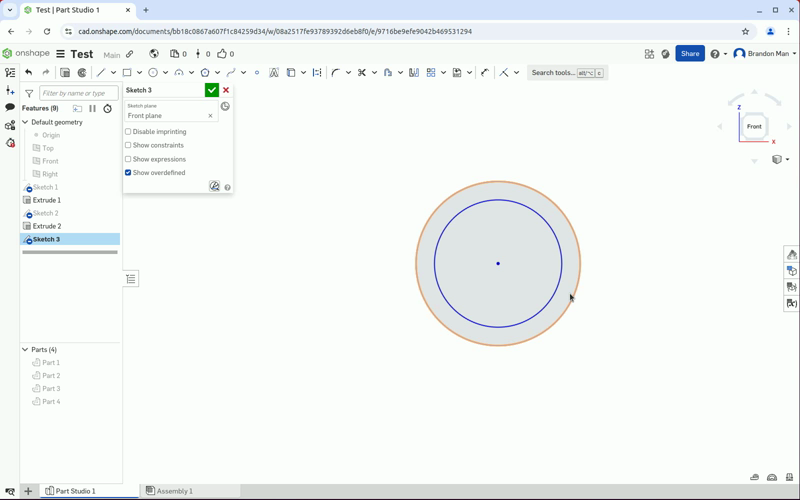
scroll(6)
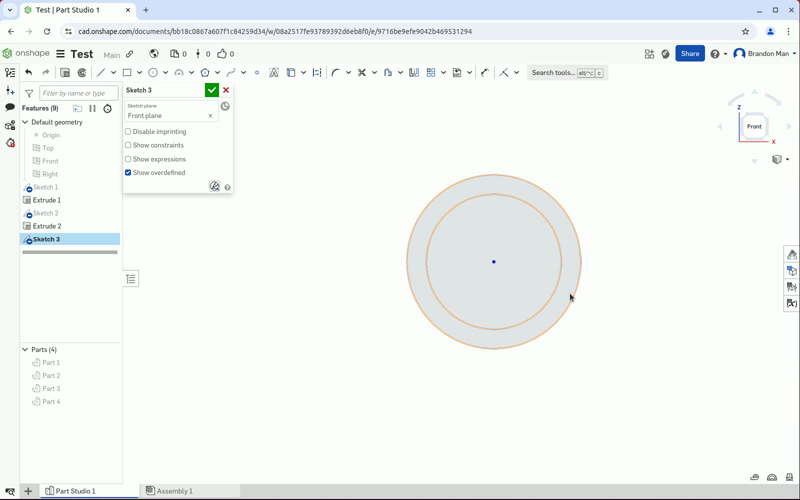
scroll(6)
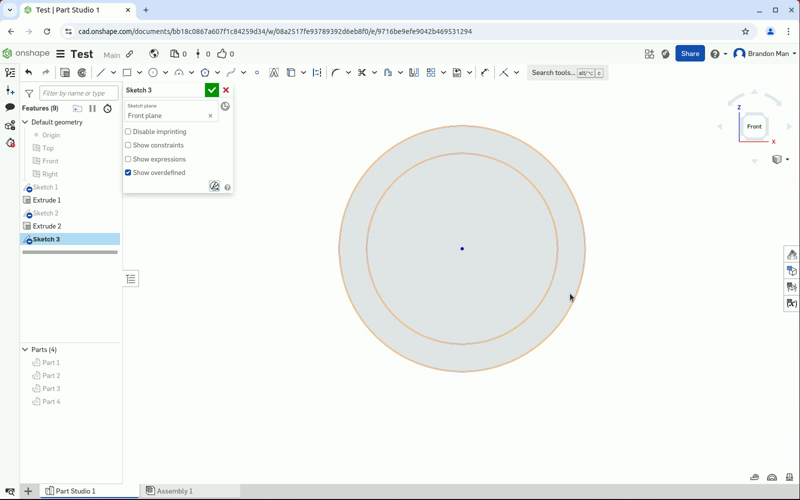
scroll(6)
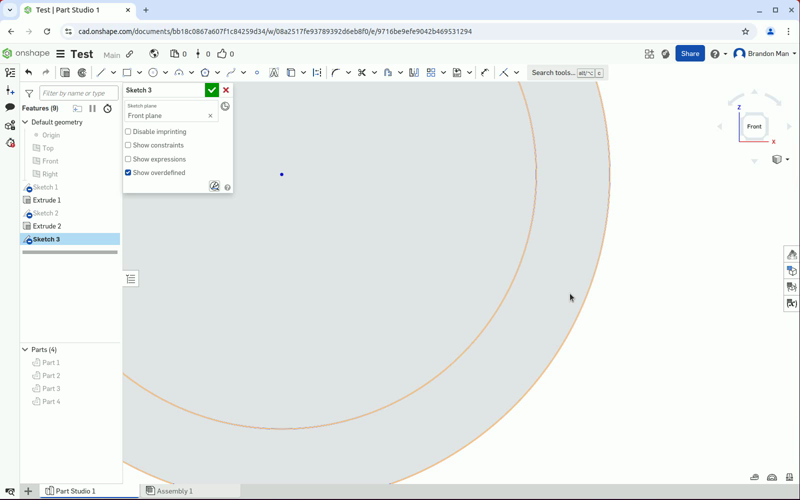
click(570, 293)
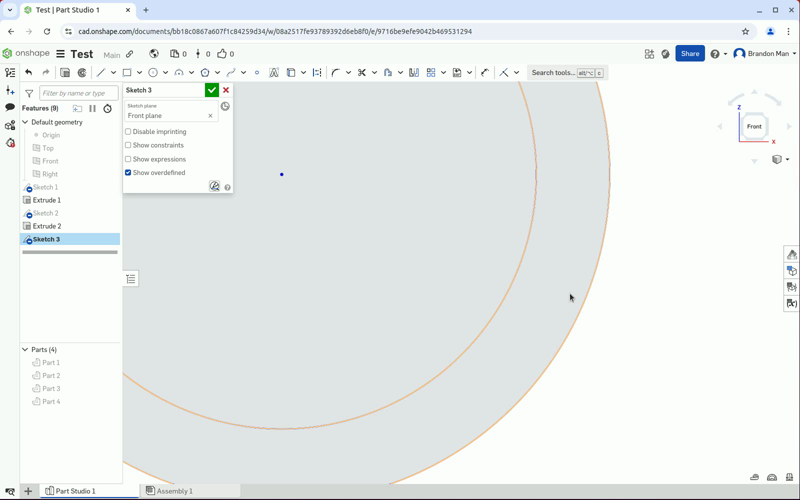
scroll(-6)
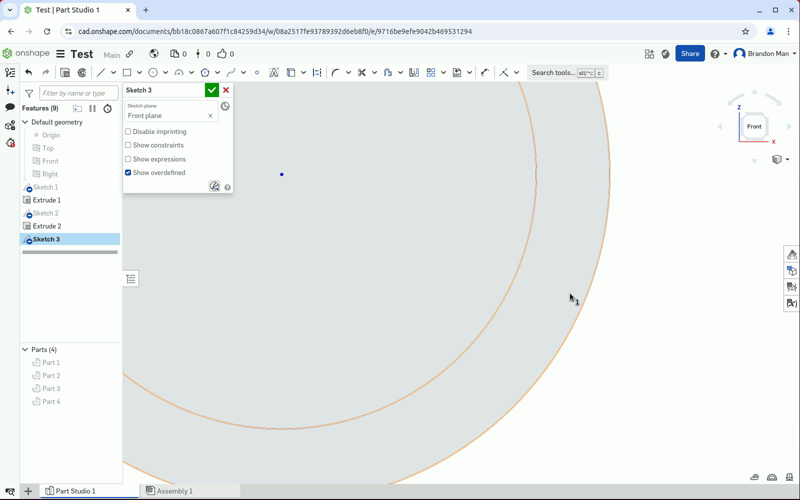
scroll(-6)
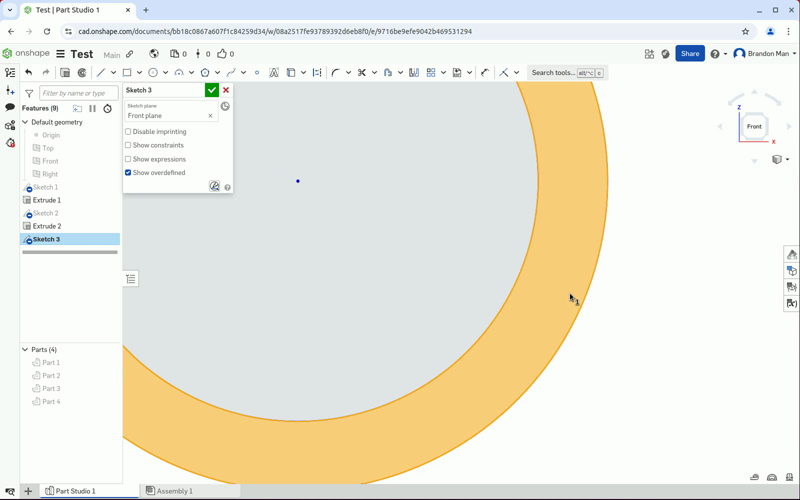
scroll(-6)
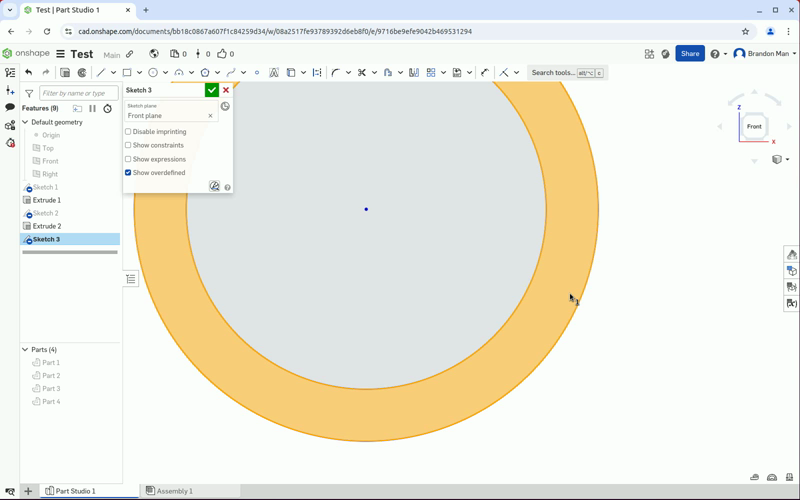
scroll(-6)
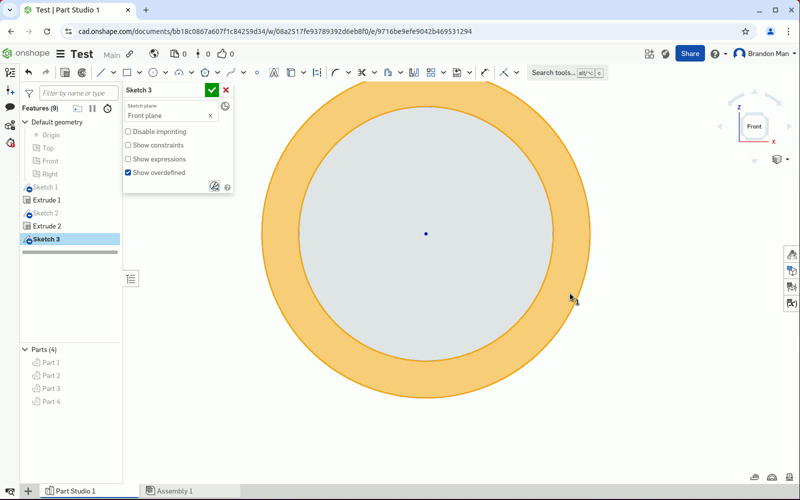
scroll(-6)
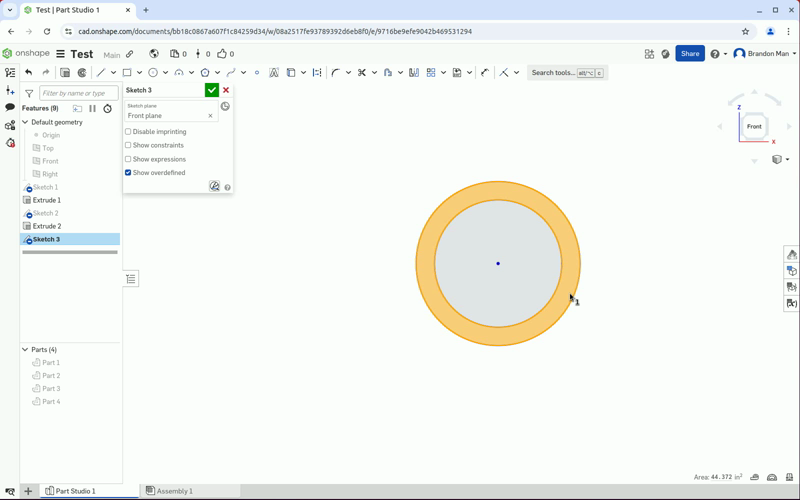
scroll(-6)
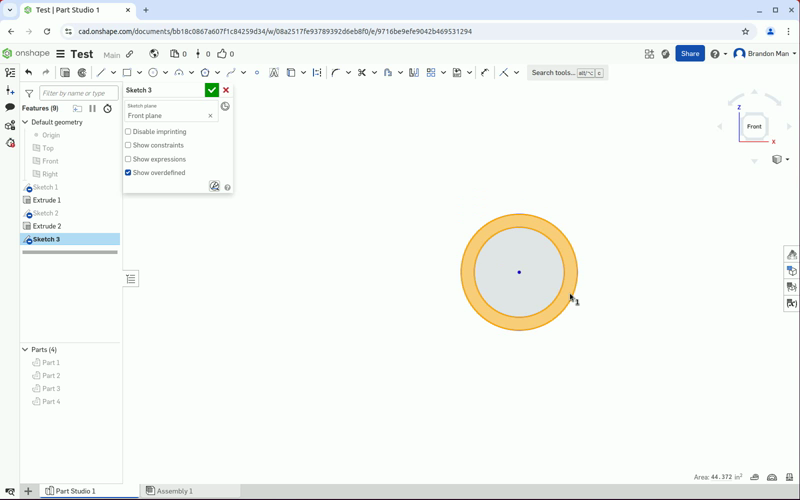
scroll(-6)
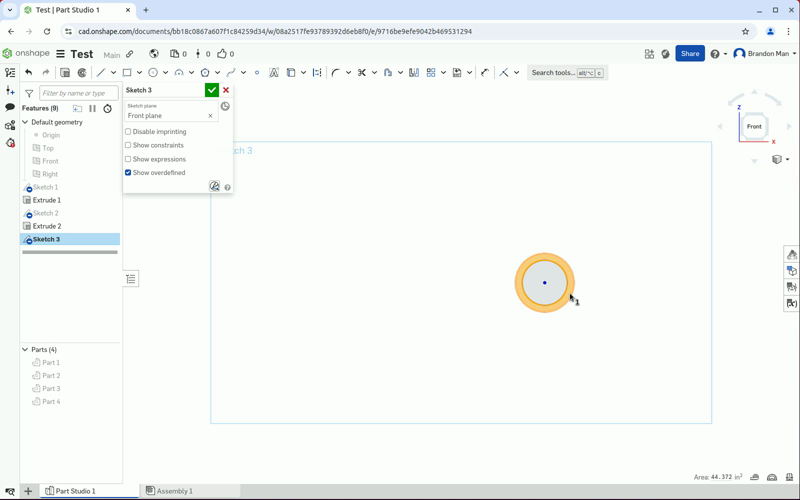
mouse_move(73, 352)
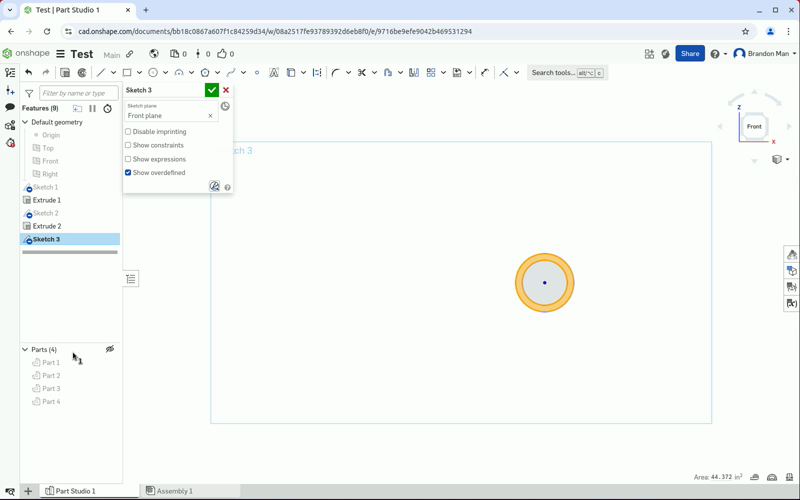
key(shift+y)
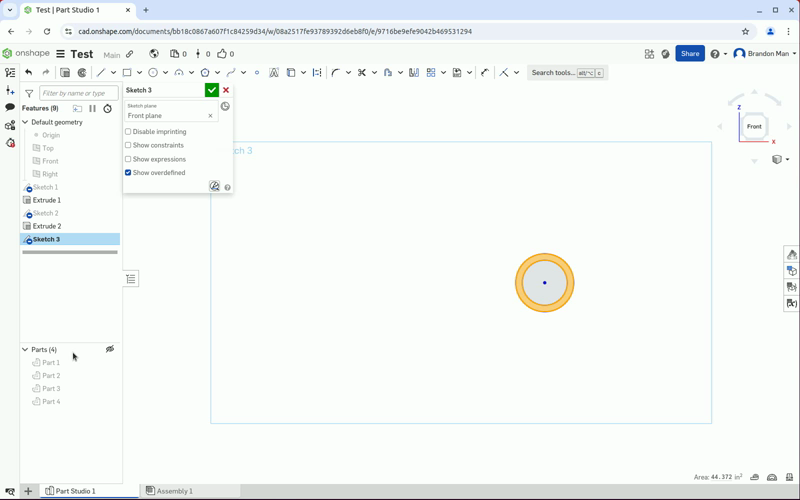
key(shift+e)
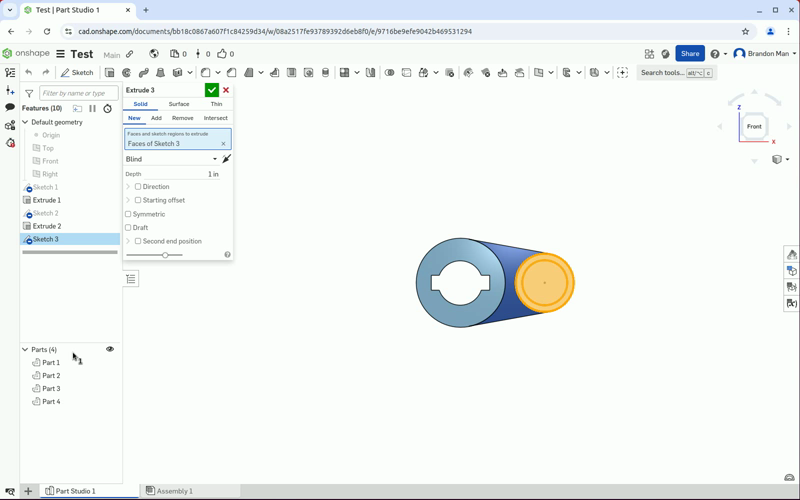
mouse_move(143, 106)
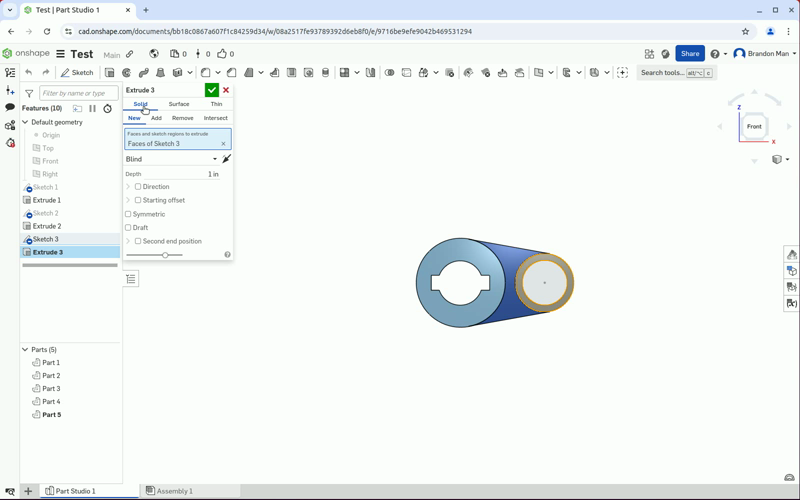
click(143, 106)
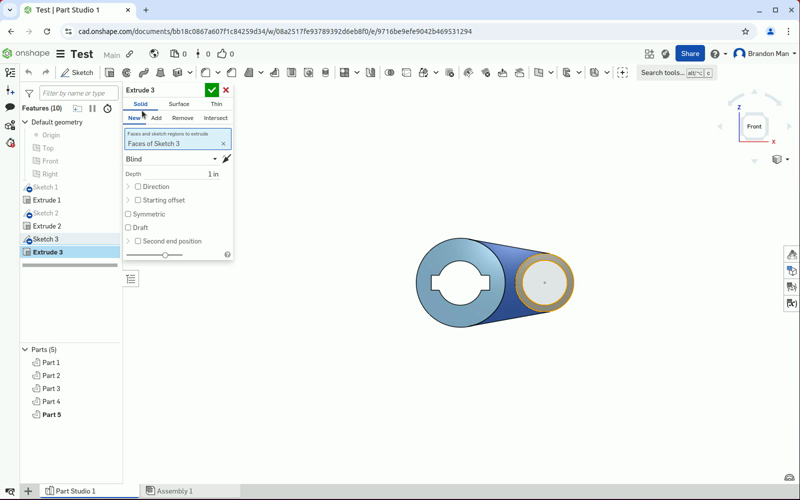
mouse_move(137, 120)
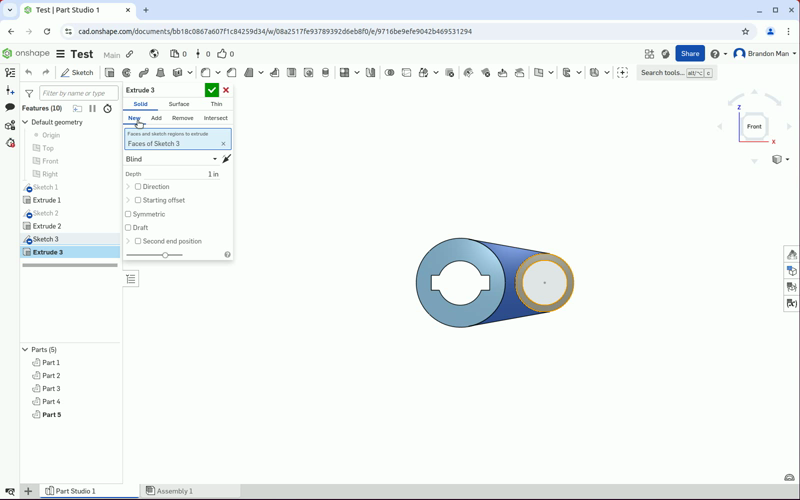
click(137, 120)
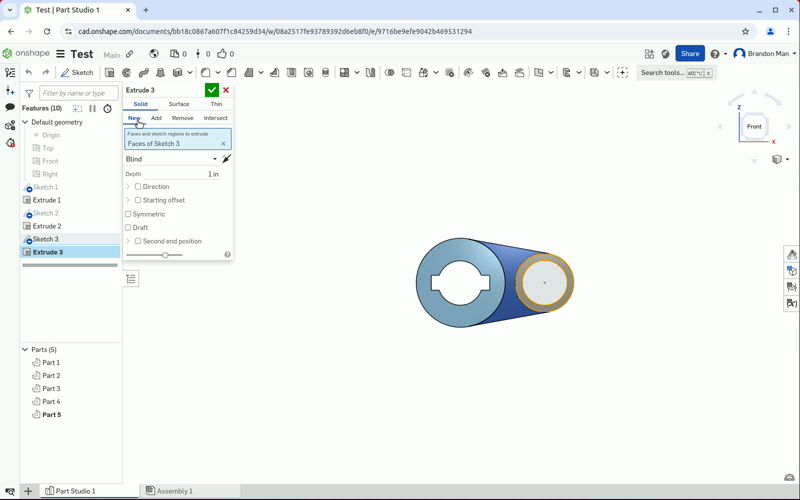
key(tab, 4)
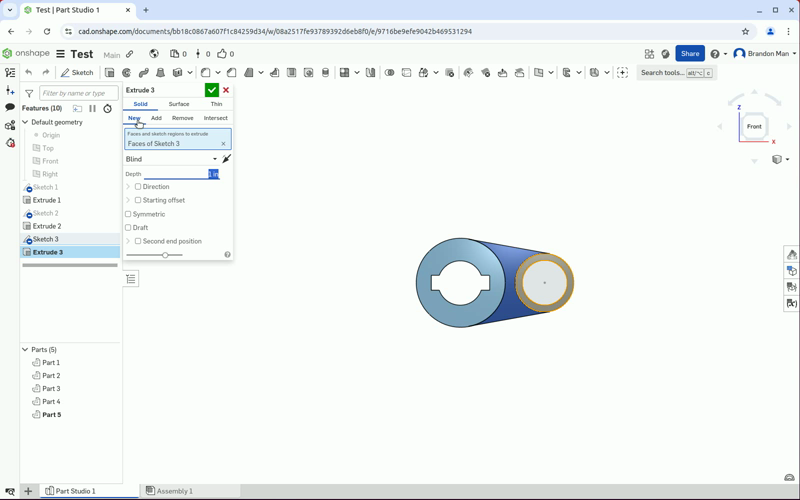
text(7.943)
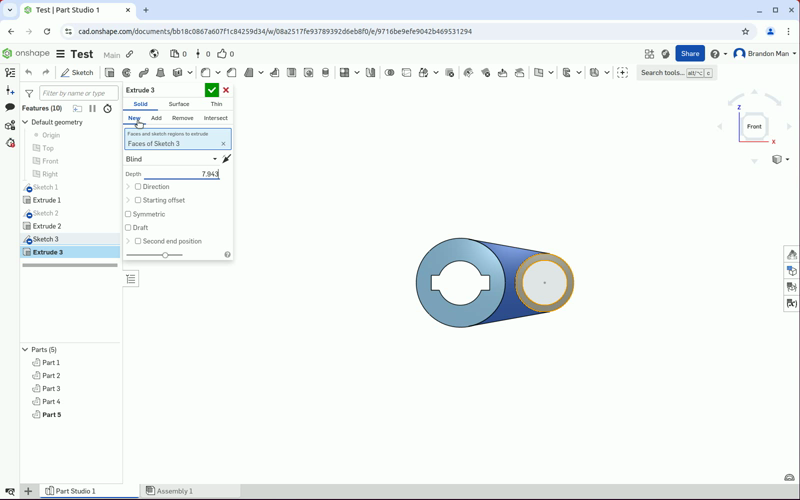
key(enter)
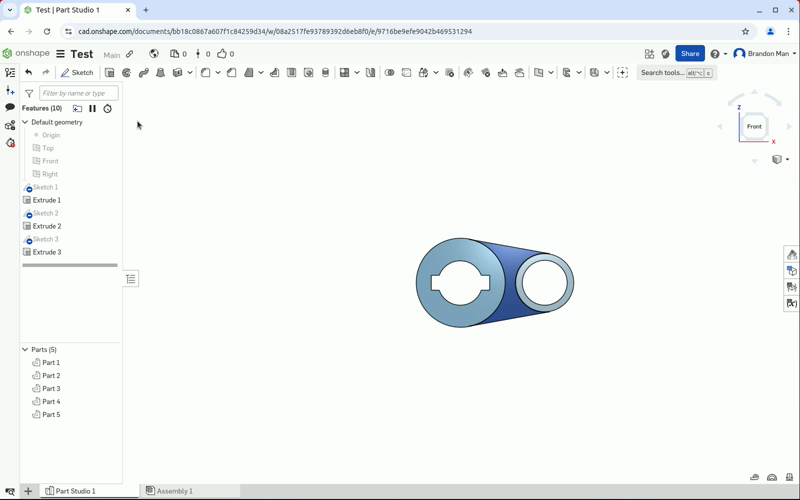
key(shift+h)
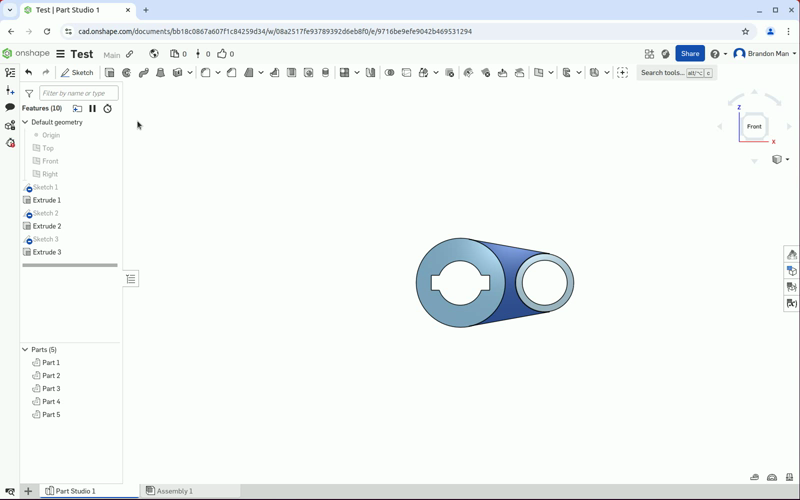
key(shift+h)
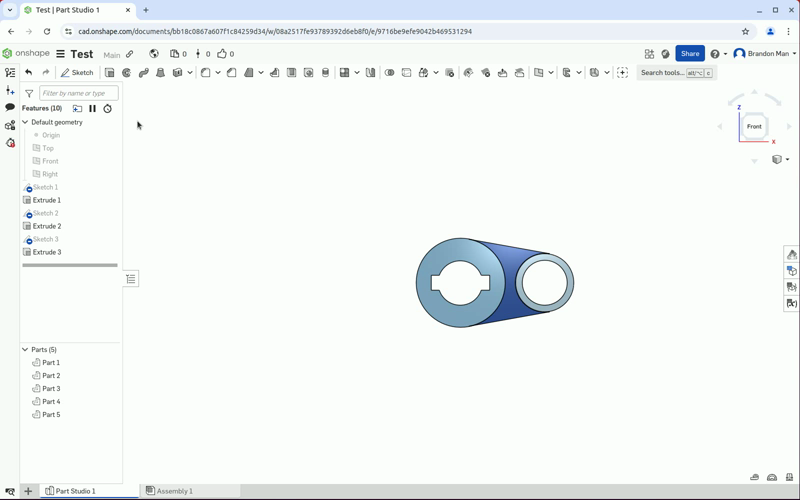
mouse_move(73, 189)
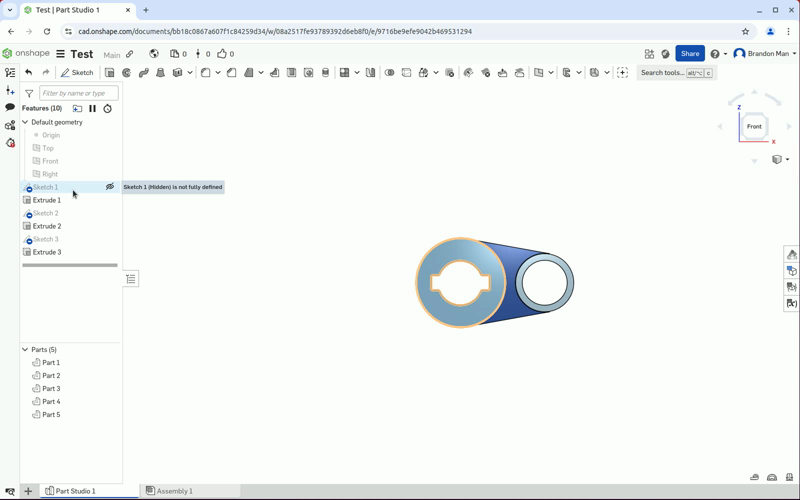
click(73, 189)
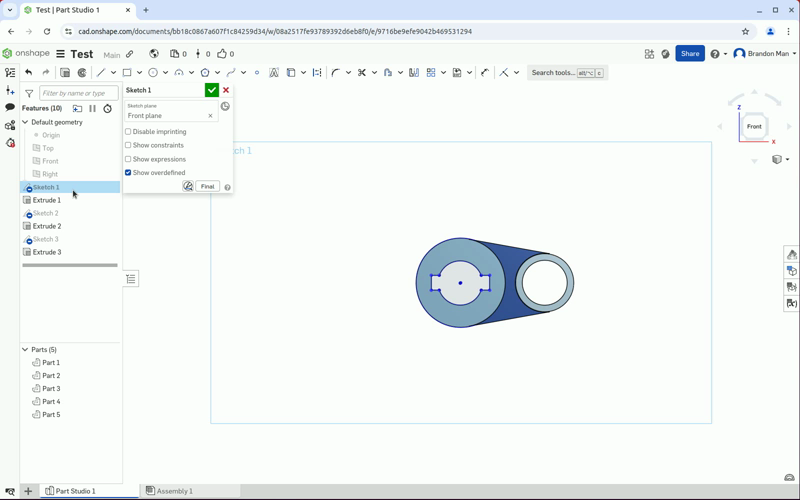
mouse_move(229, 92)
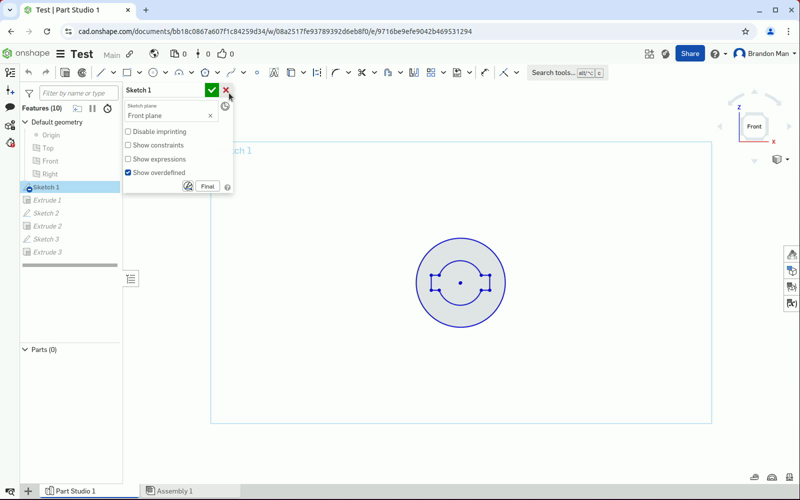
click(229, 92)
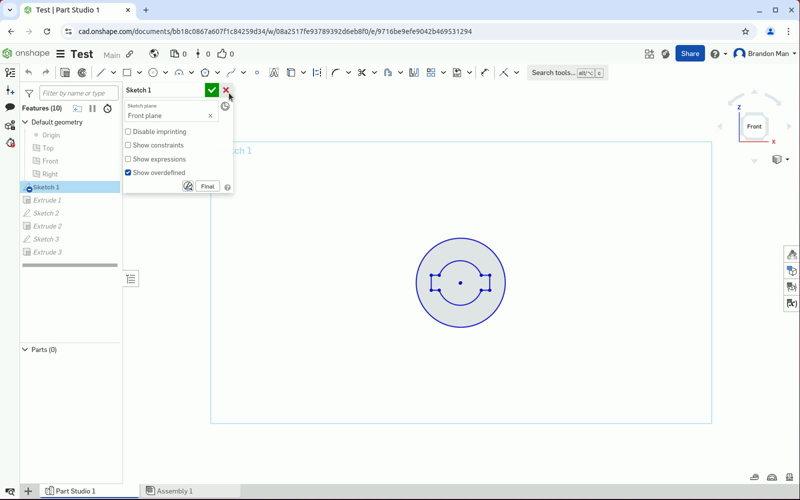
key(shift+s)
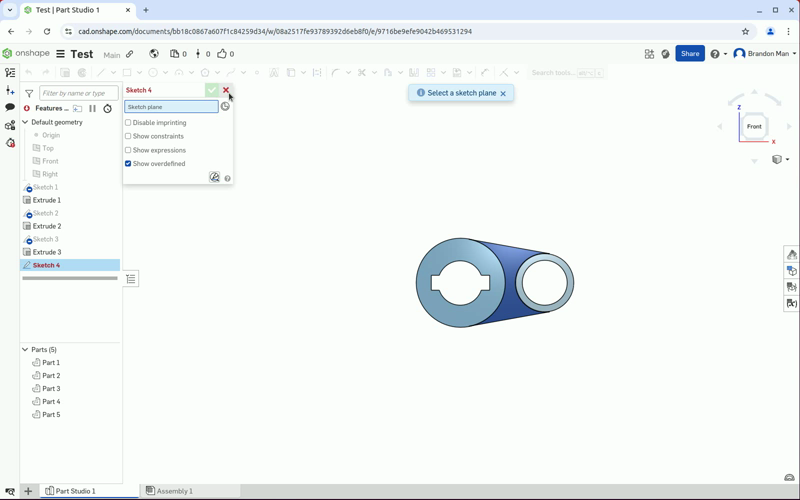
mouse_move(73, 163)
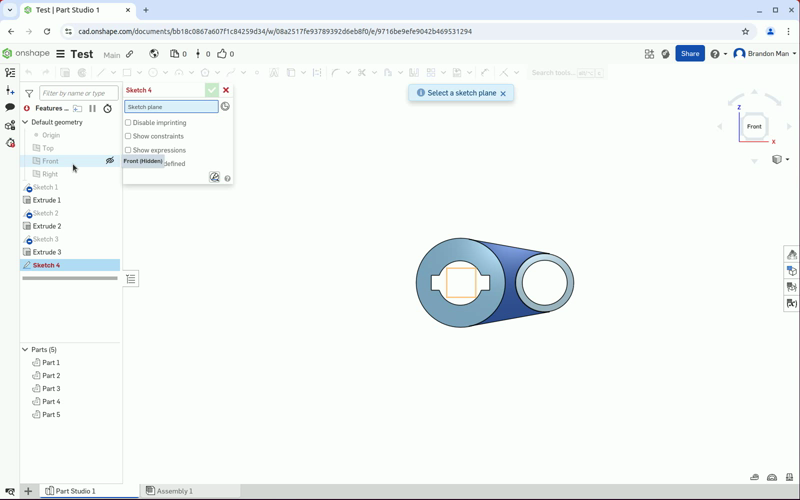
click(73, 163)
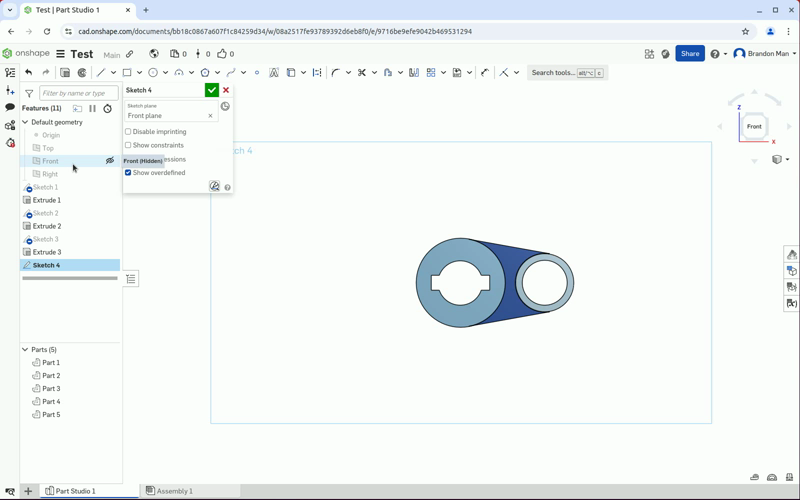
mouse_move(73, 352)
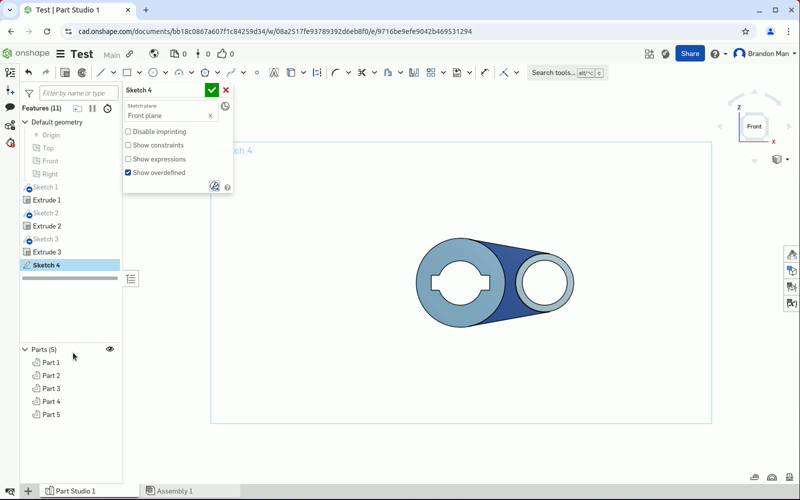
key(y)
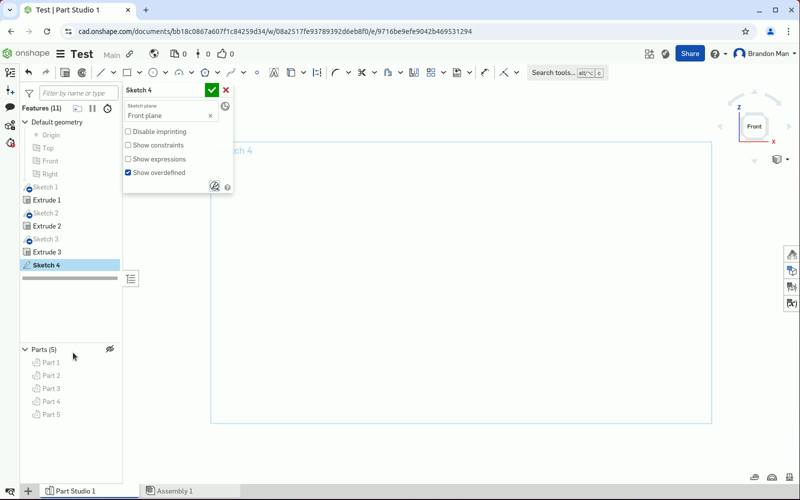
key(l)
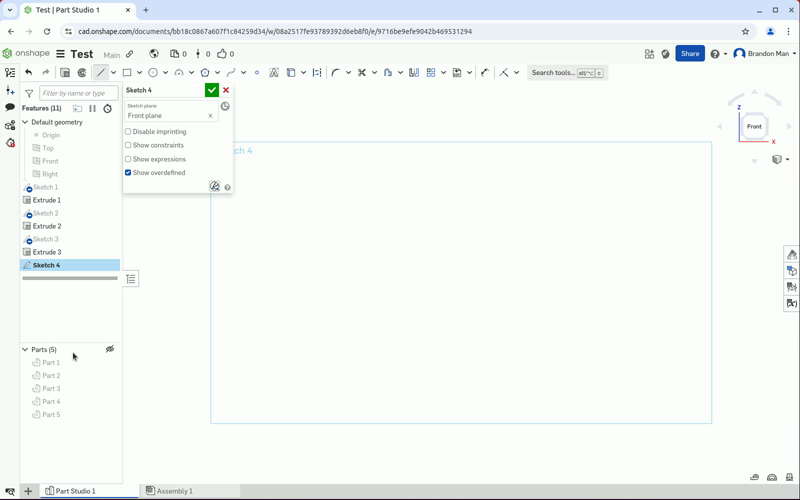
key_down(shift)
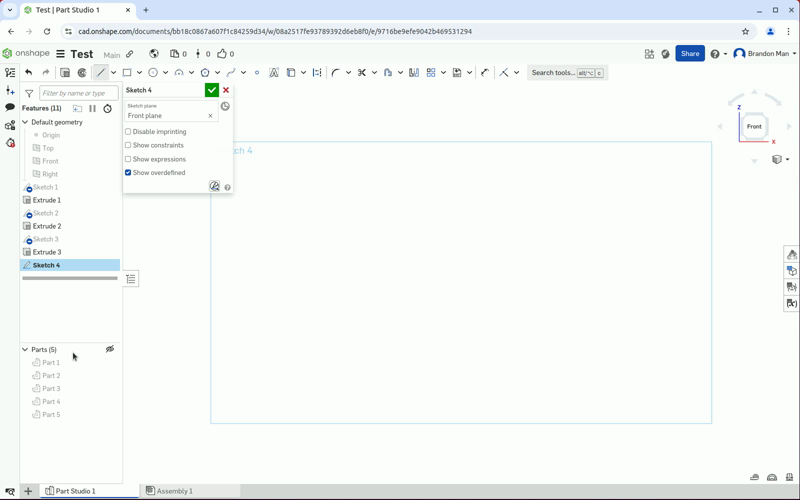
mouse_move(431, 290)
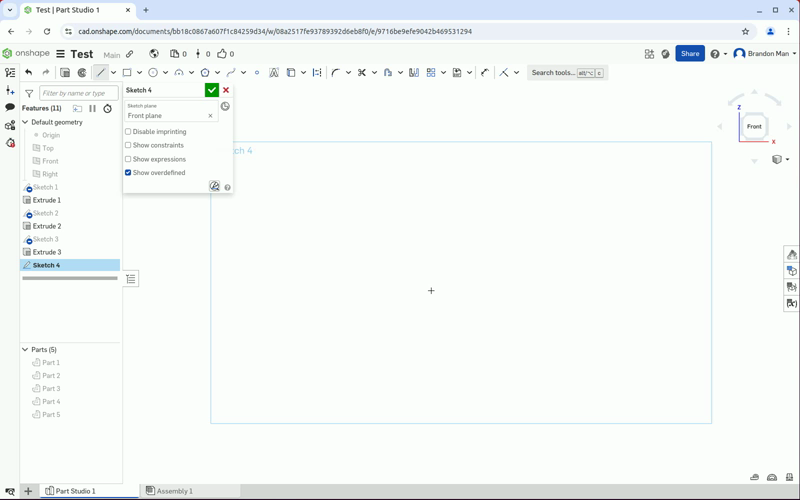
click(431, 290)
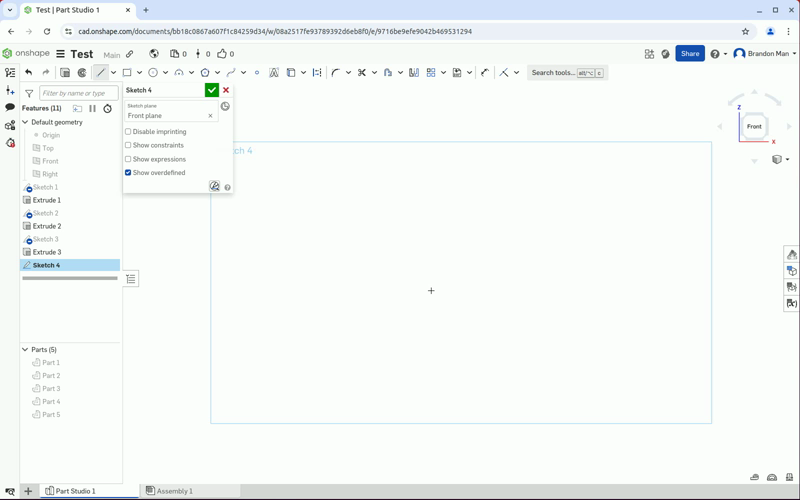
key_up(shift)
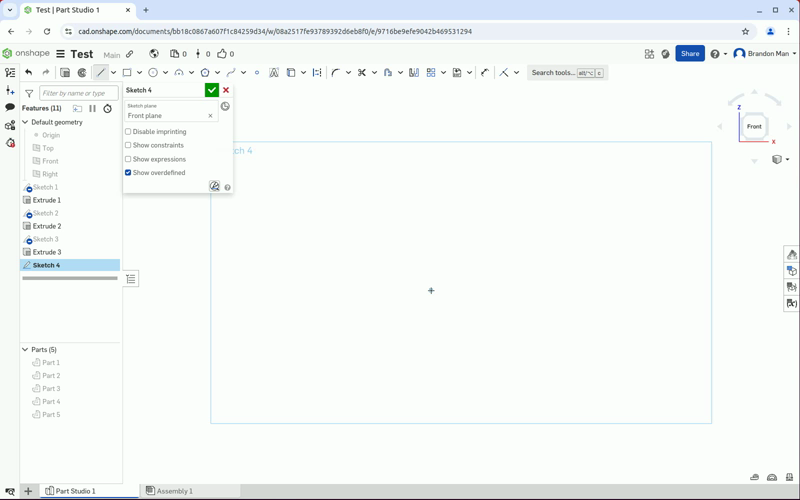
key_down(shift)
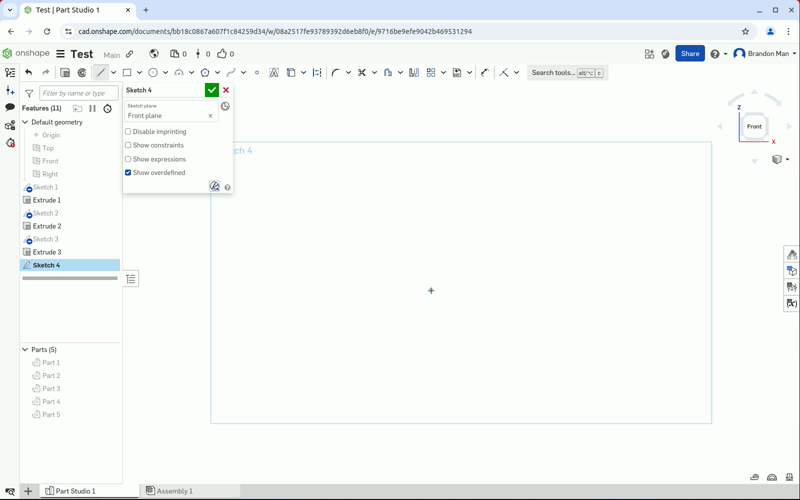
mouse_move(461, 290)
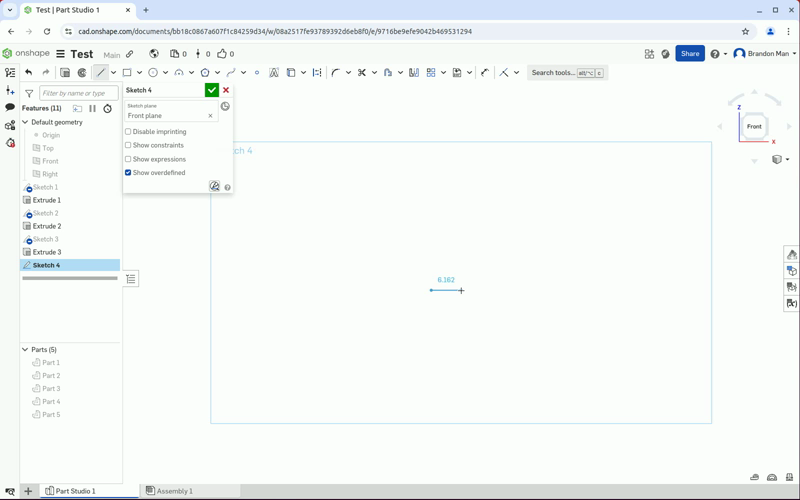
mouse_move(440, 290)
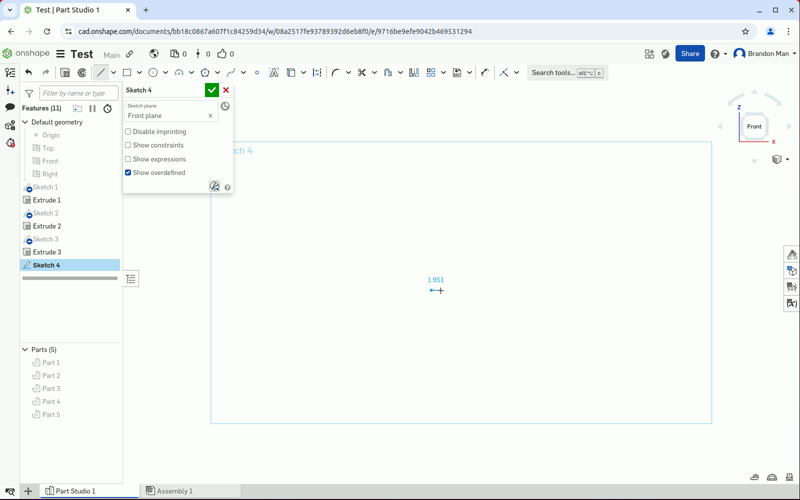
click(440, 290)
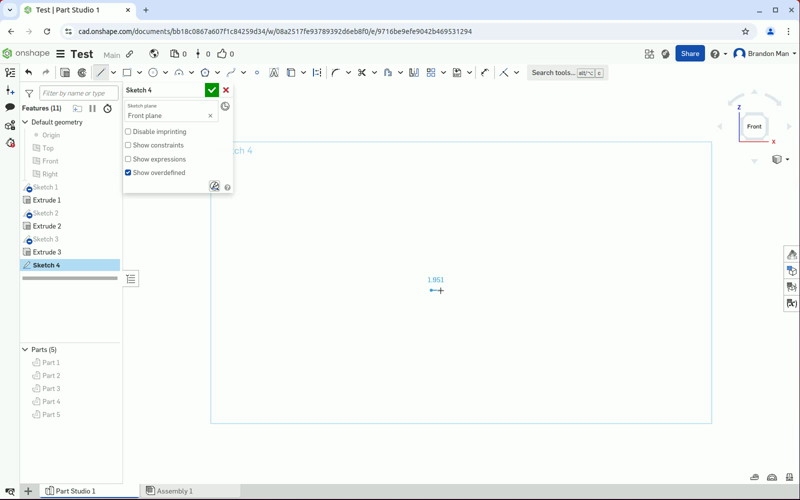
key_up(shift)
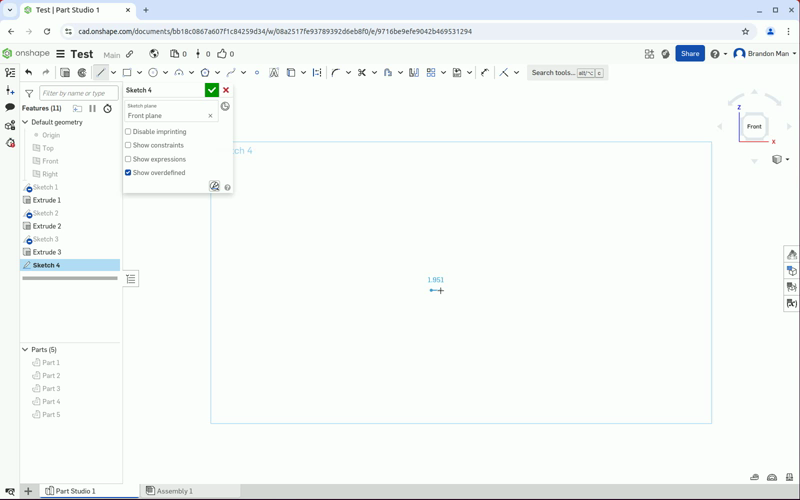
key(esc)
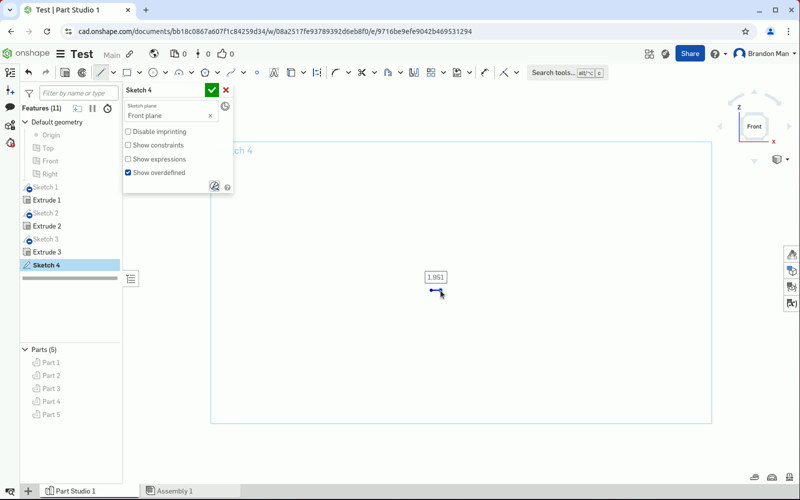
key(a)
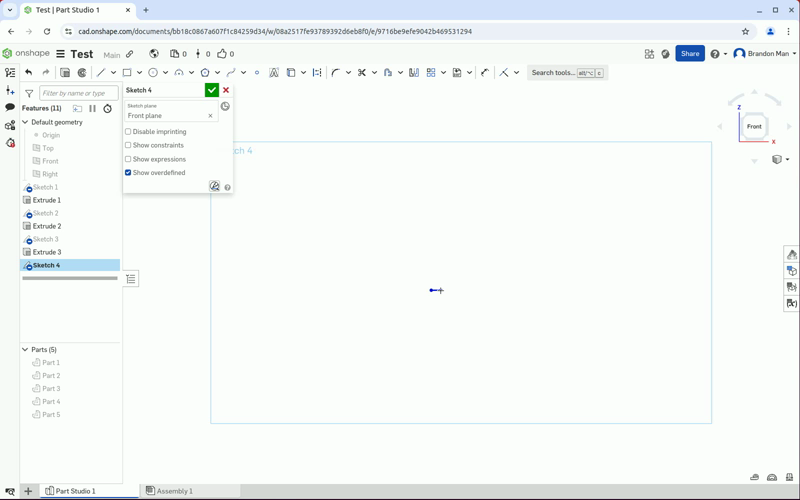
mouse_move(440, 290)
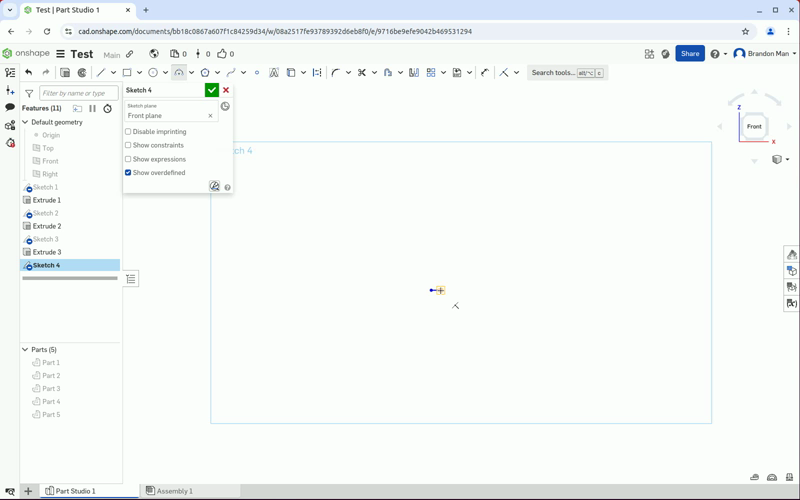
click(440, 290)
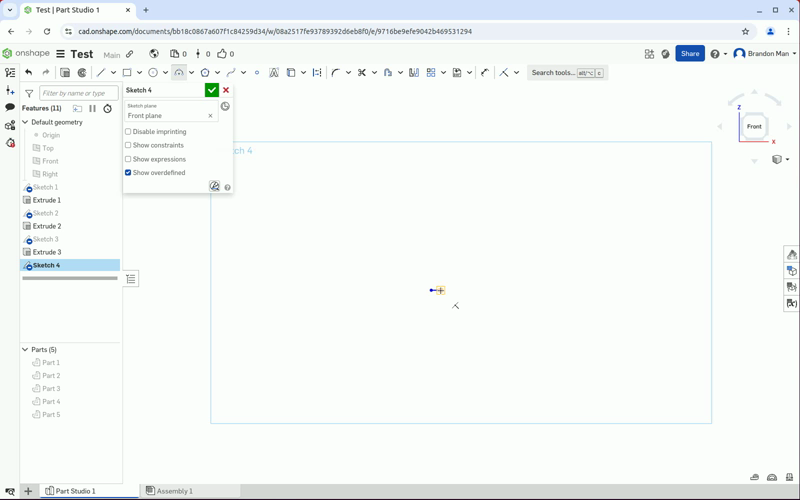
key_down(shift)
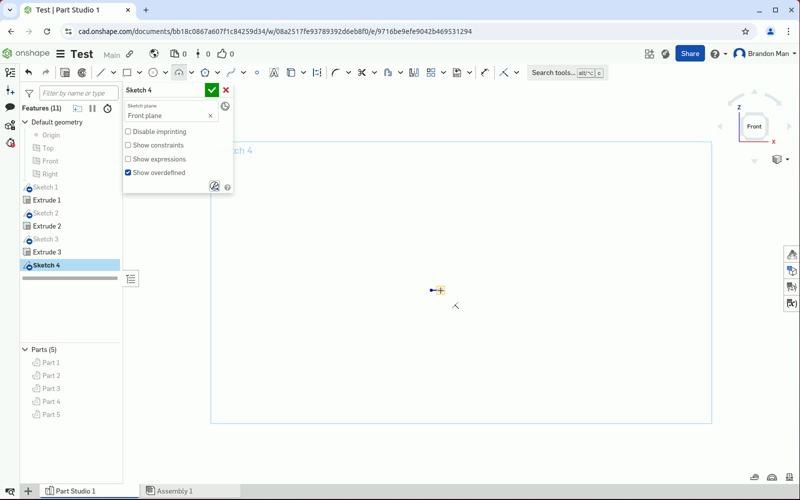
mouse_move(440, 273)
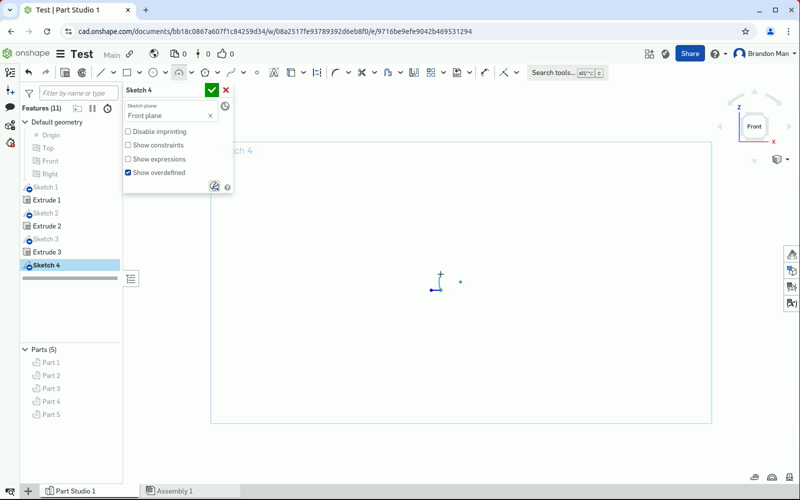
click(440, 273)
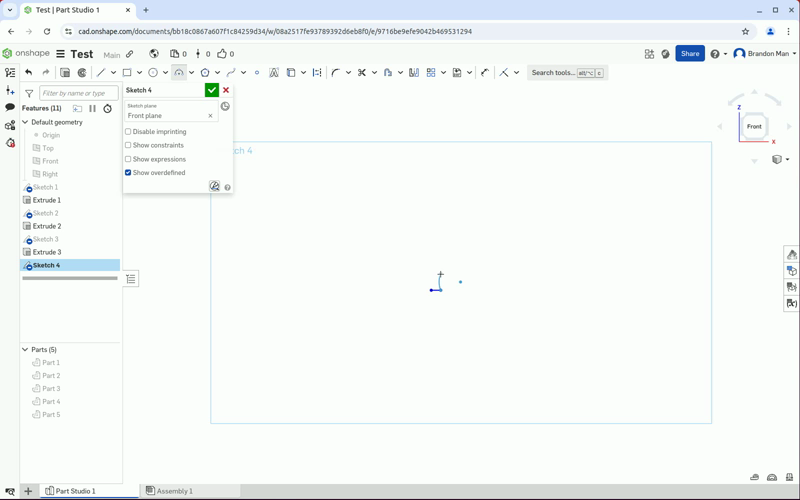
mouse_move(439, 281)
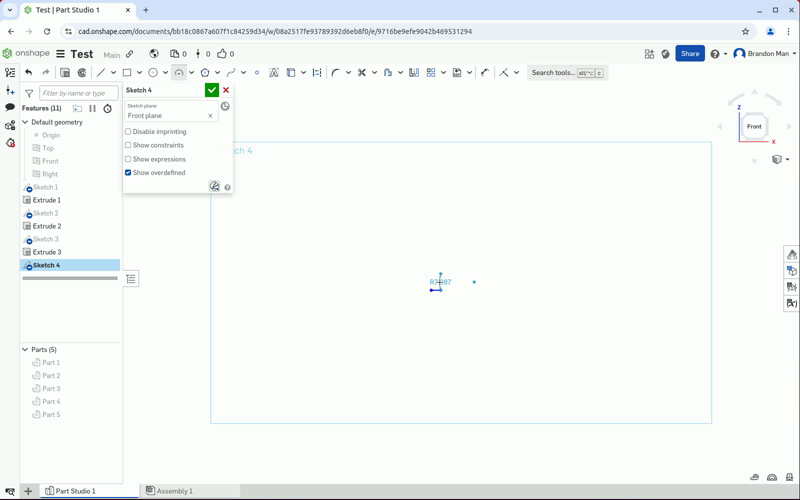
click(439, 281)
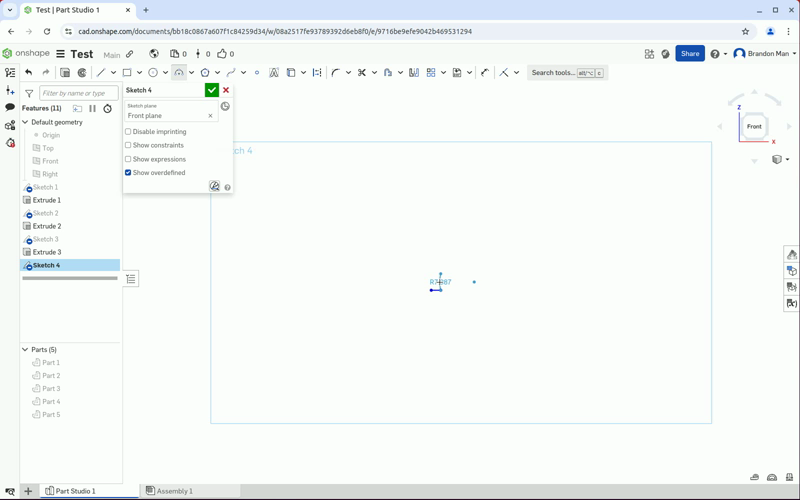
key_up(shift)
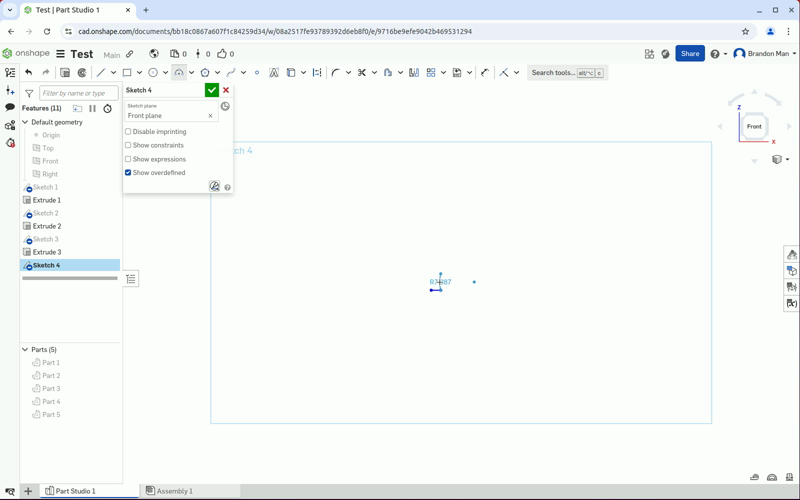
key(esc)
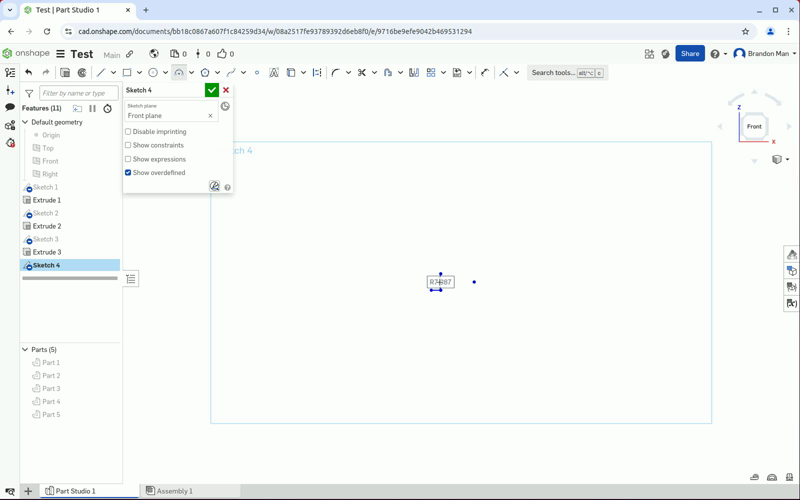
key(l)
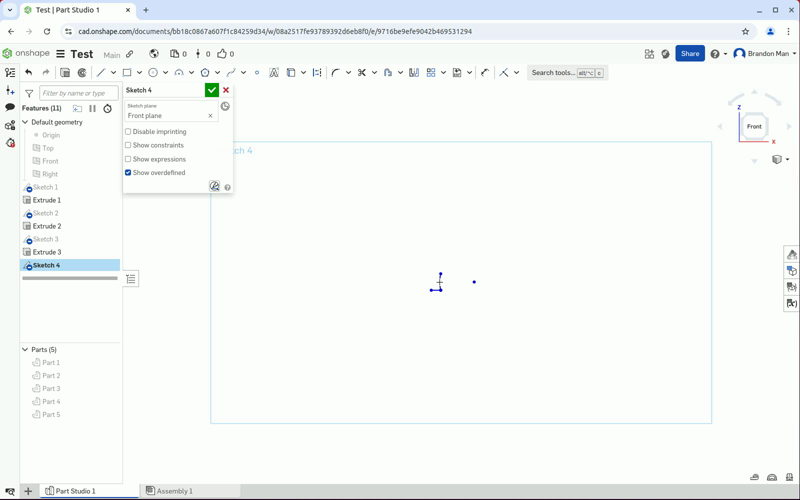
mouse_move(440, 273)
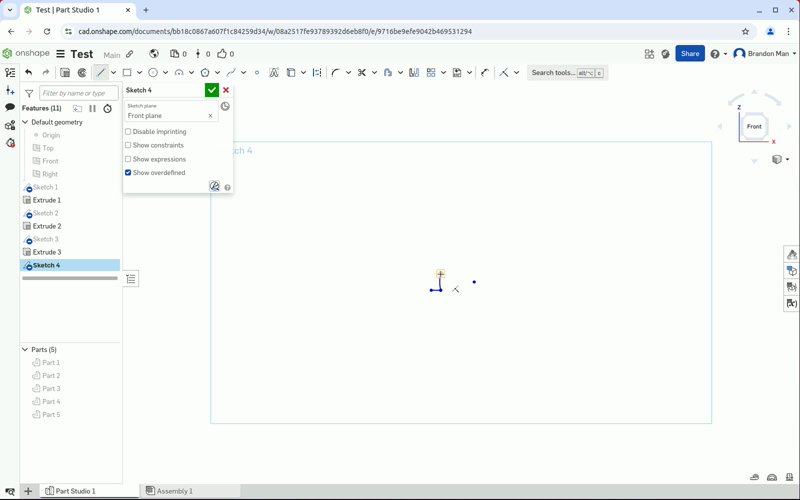
click(440, 273)
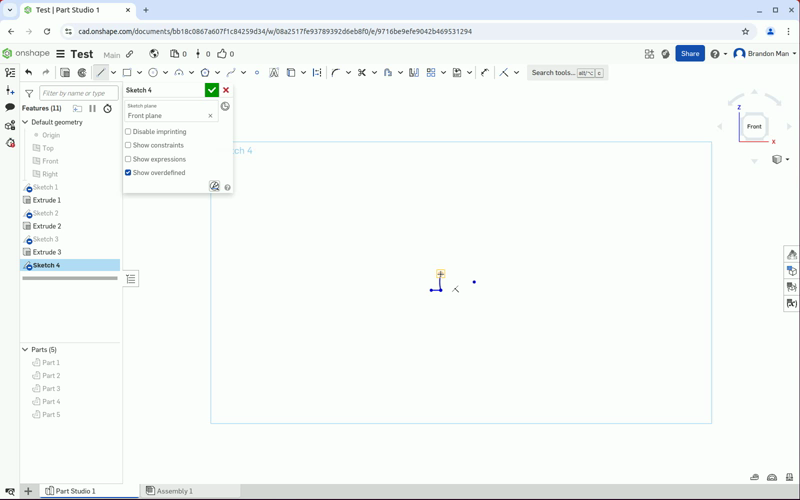
key_down(shift)
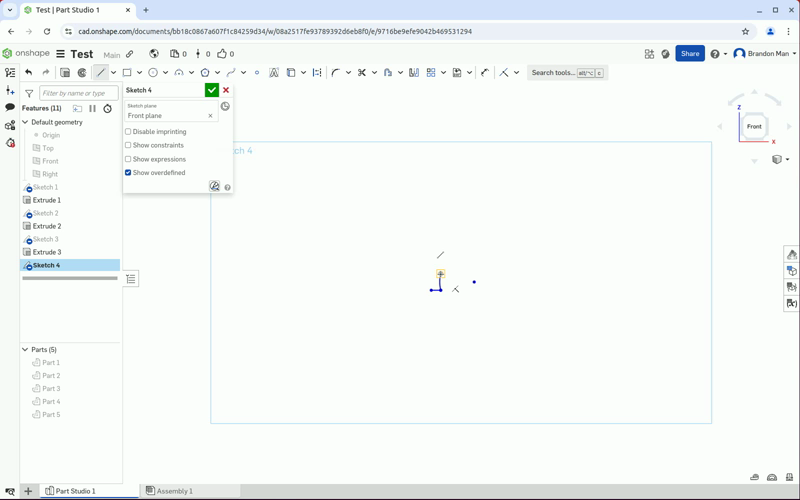
mouse_move(470, 273)
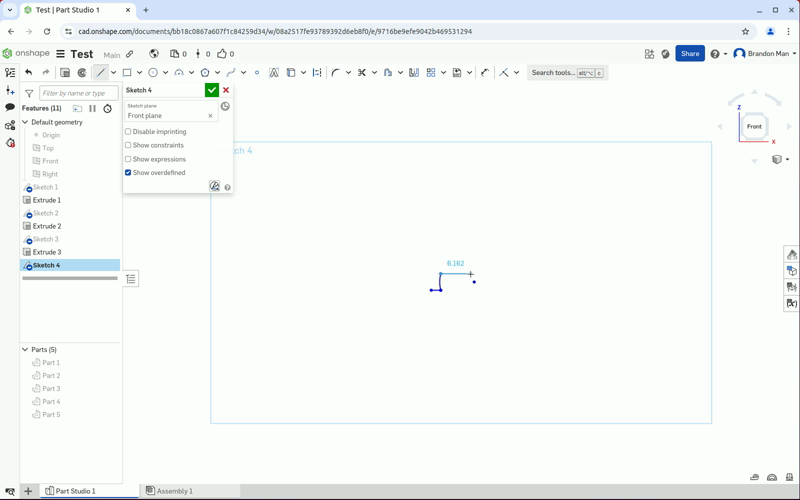
mouse_move(431, 273)
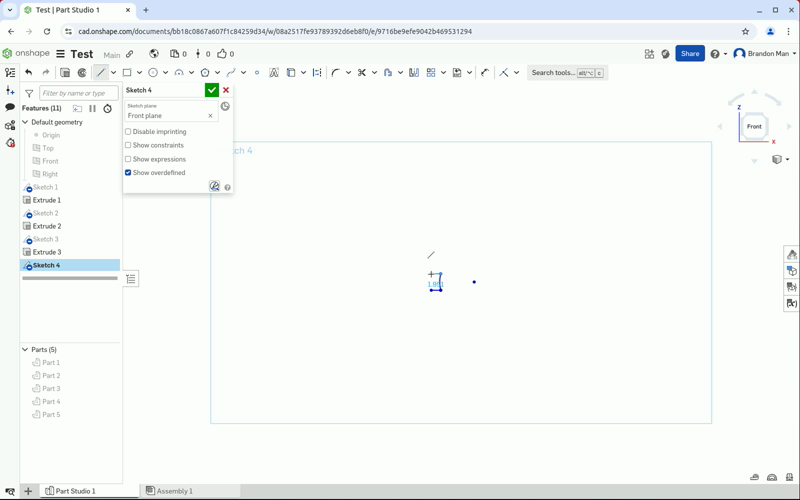
click(431, 273)
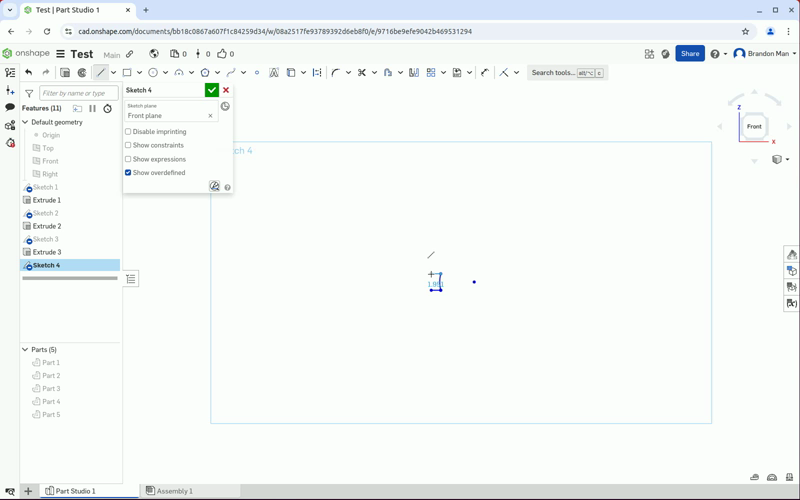
key_up(shift)
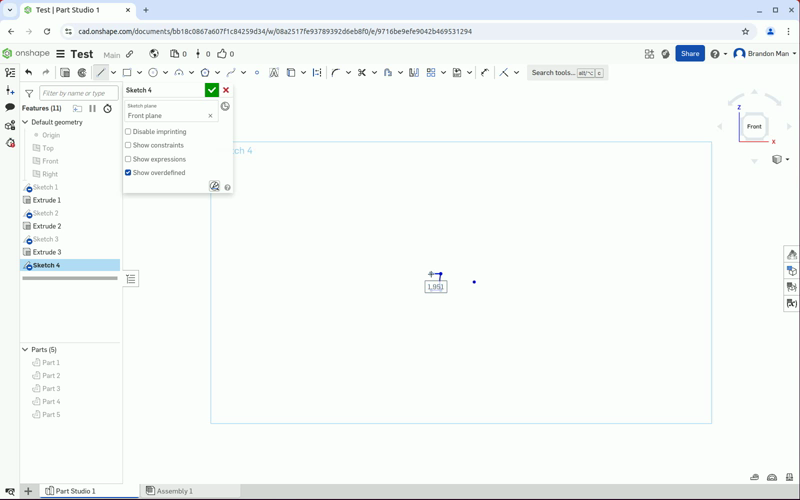
mouse_move(461, 273)
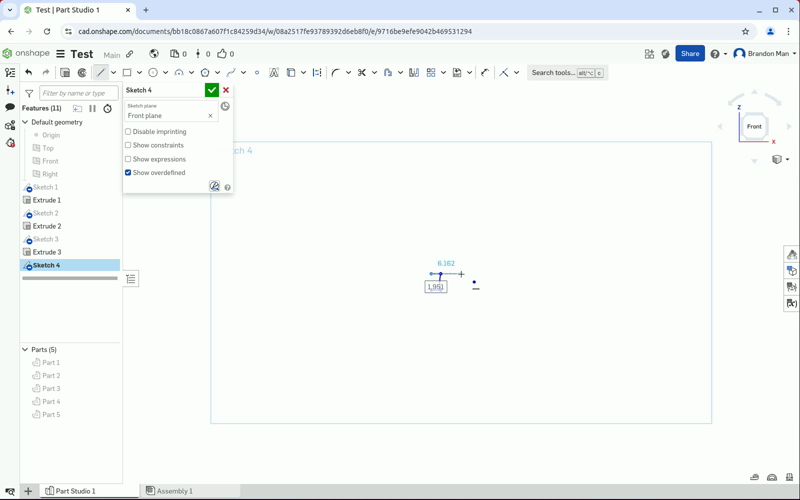
key_down(shift)
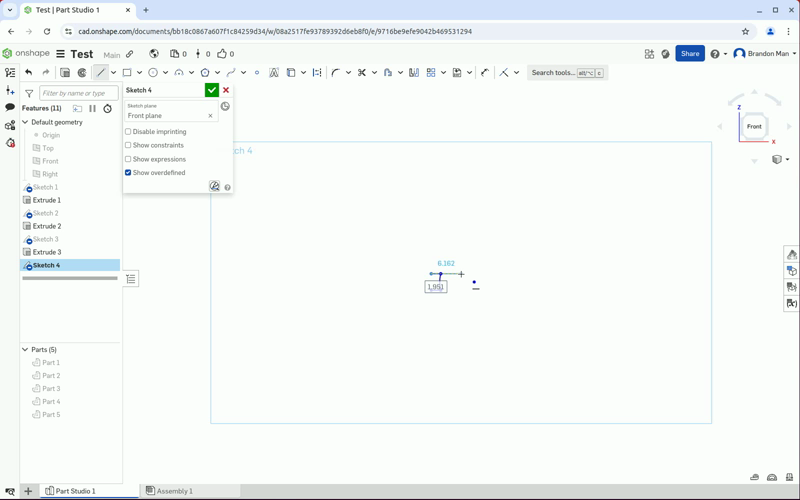
mouse_move(431, 290)
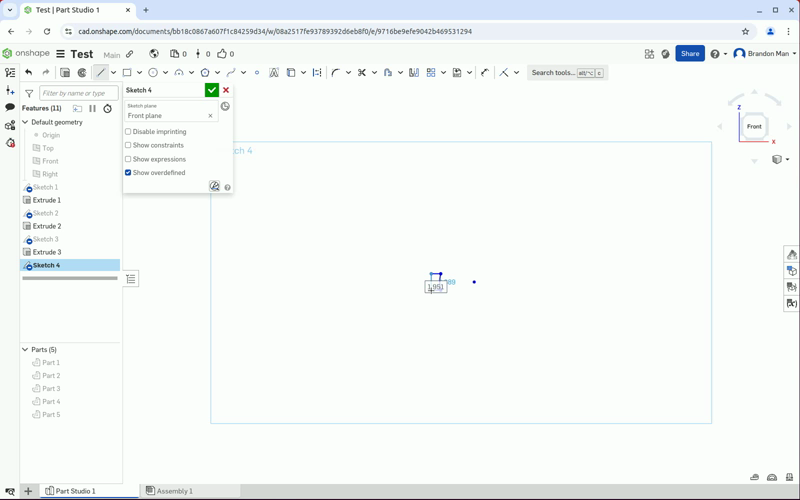
key_up(shift)
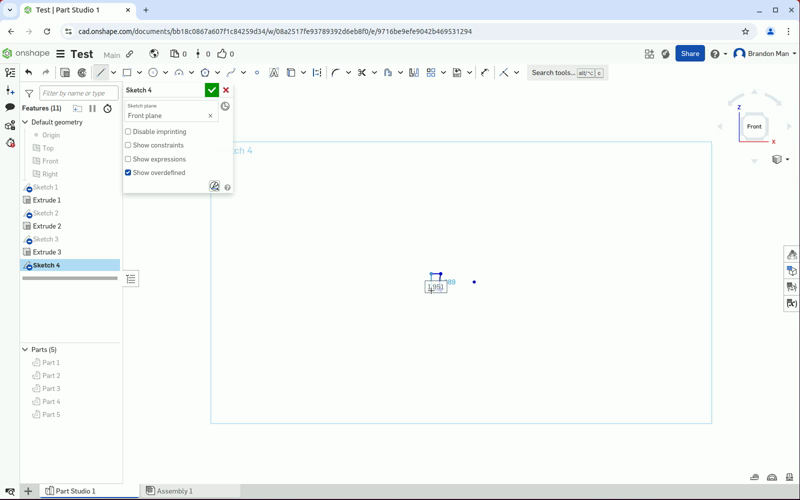
click(431, 290)
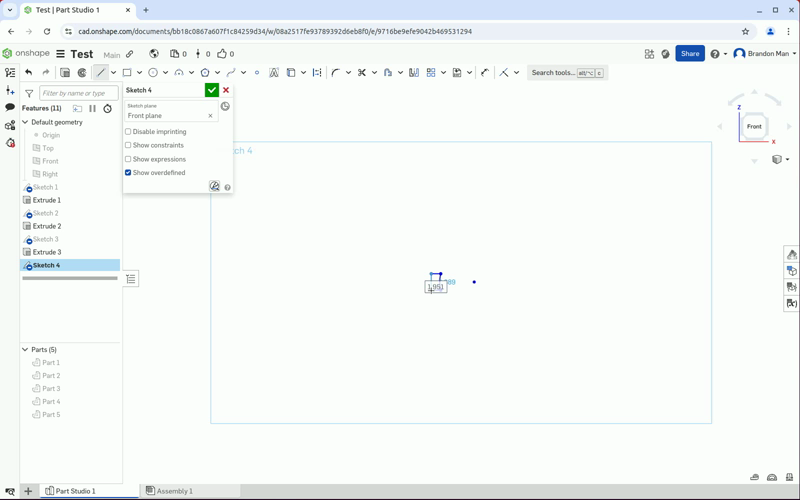
key(esc)
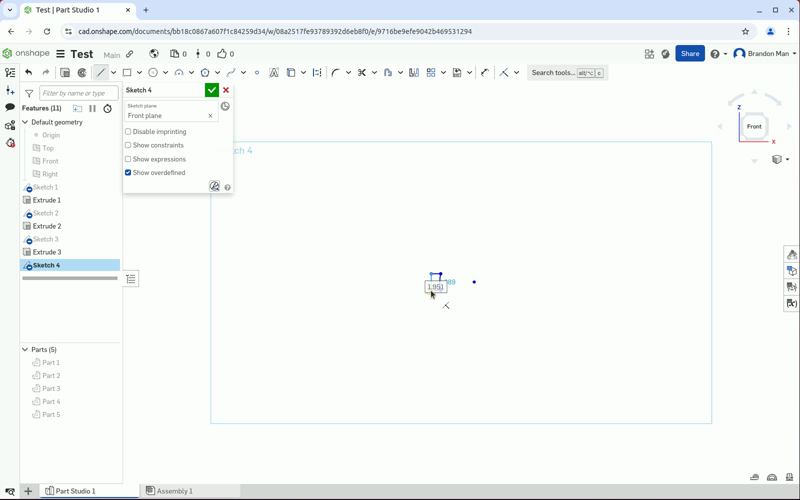
mouse_move(439, 285)
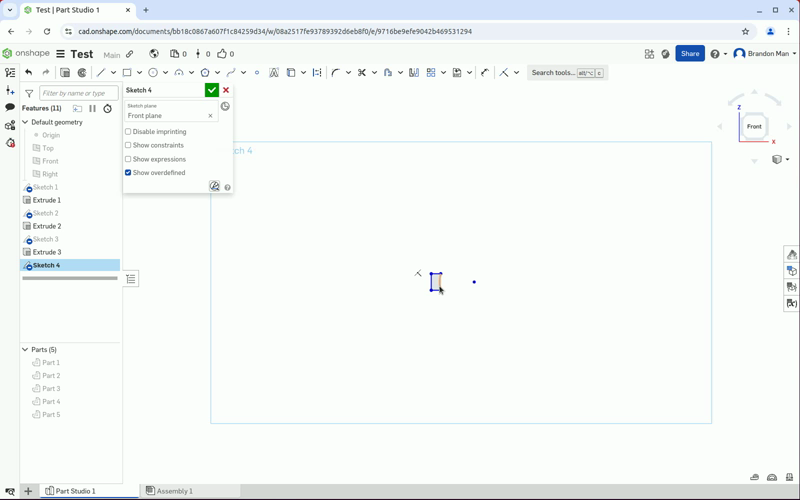
scroll(6)
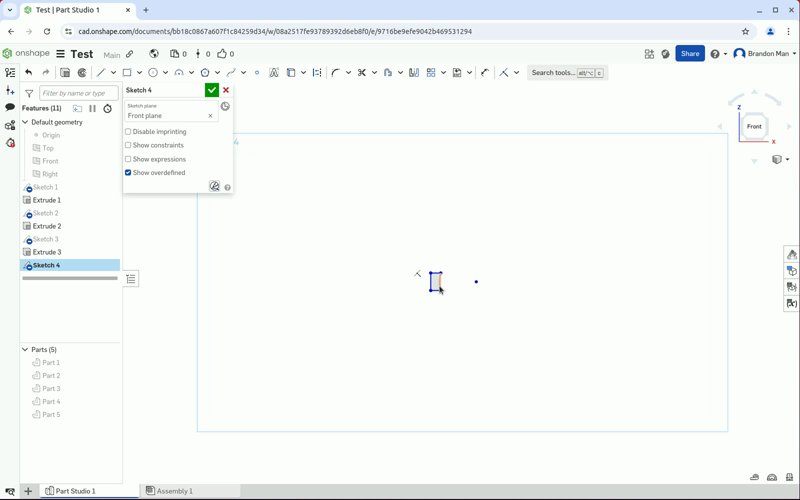
scroll(6)
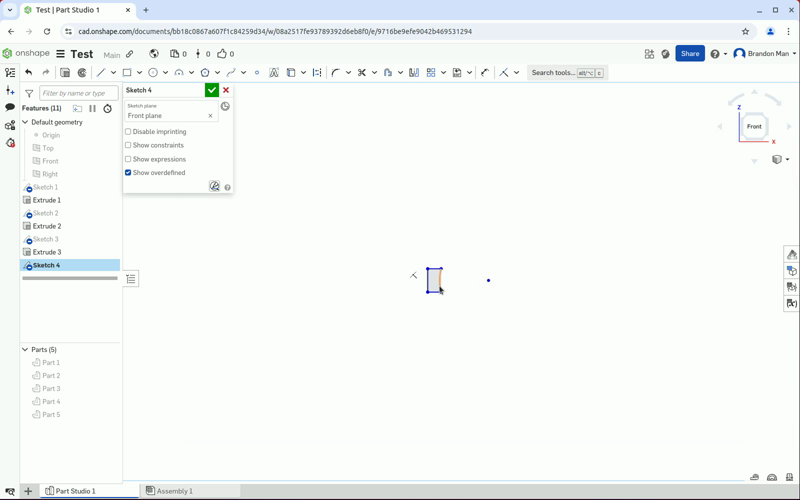
scroll(6)
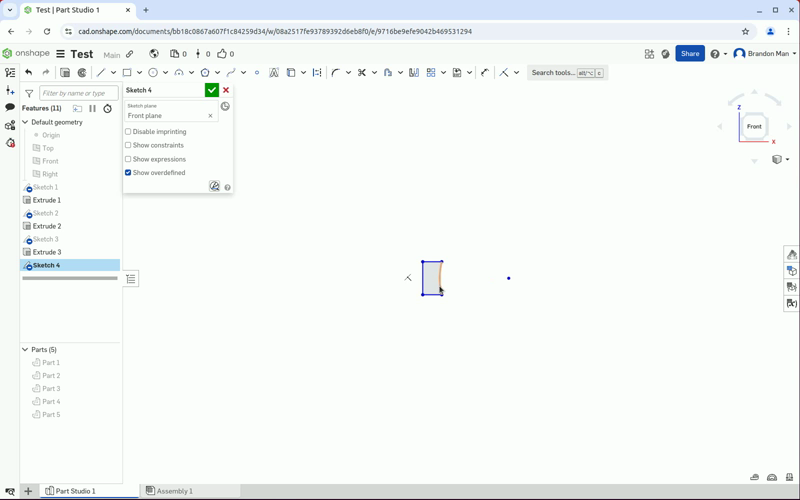
scroll(6)
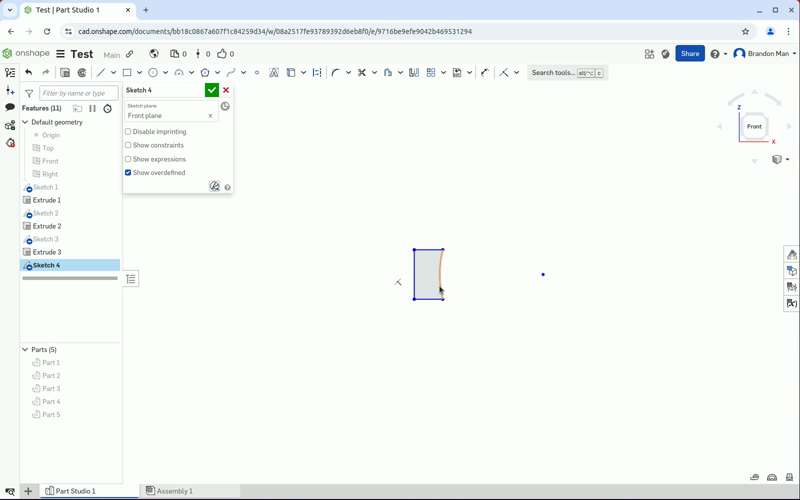
scroll(6)
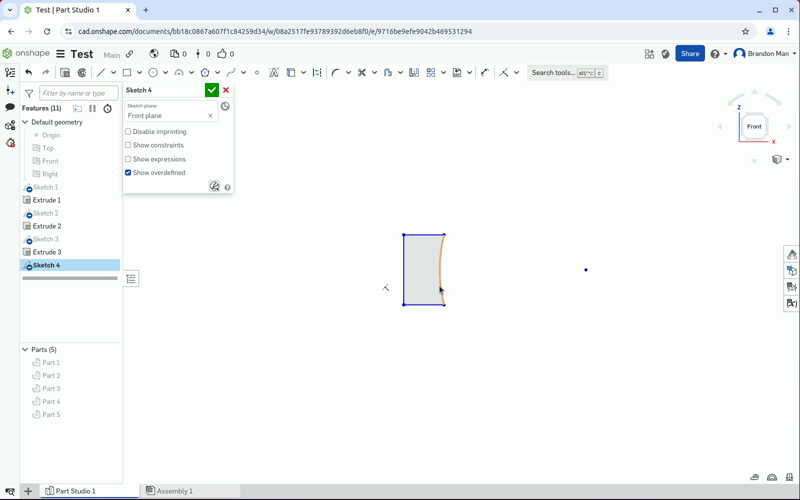
scroll(6)
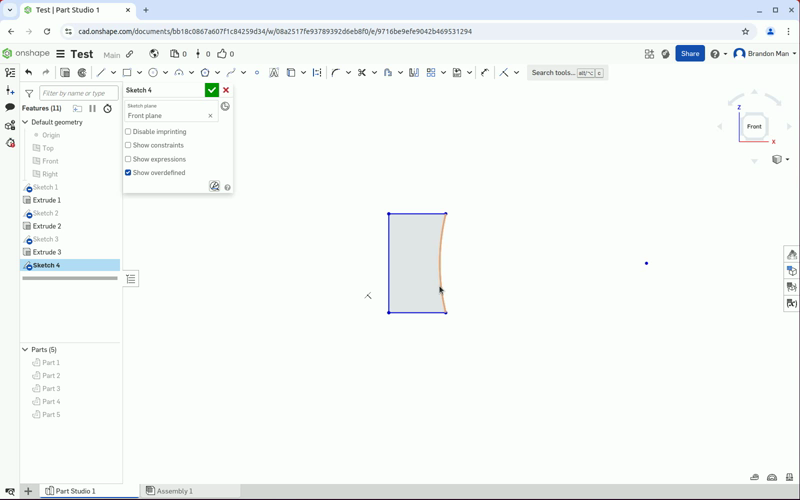
scroll(6)
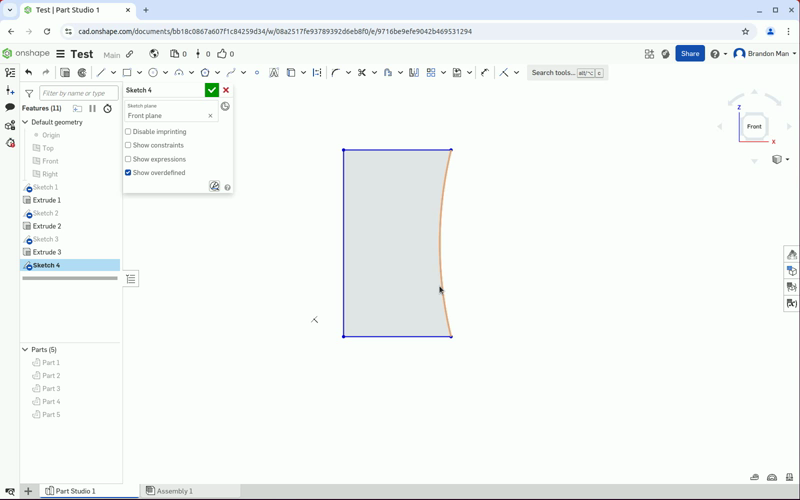
click(439, 285)
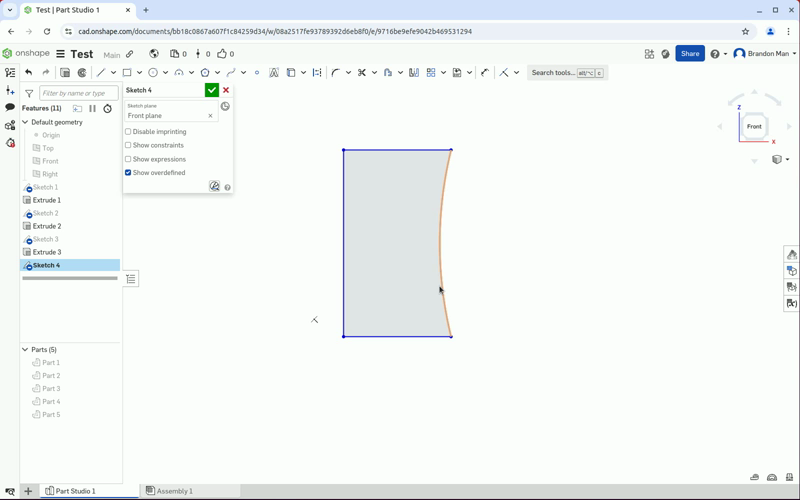
scroll(-6)
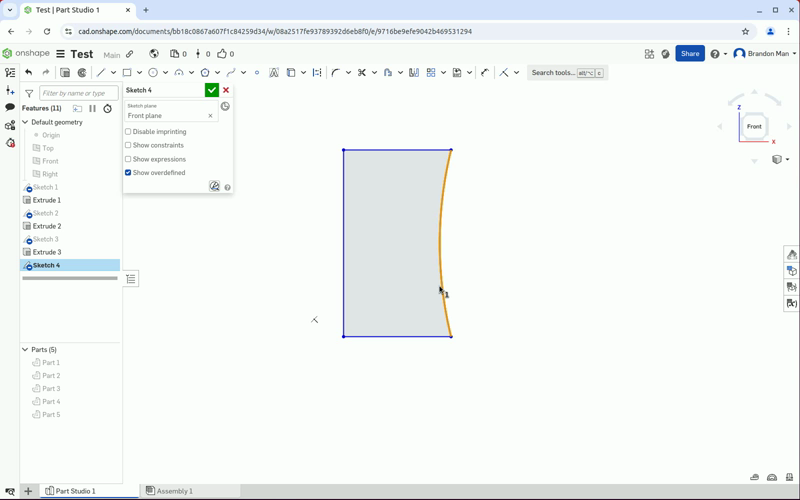
scroll(-6)
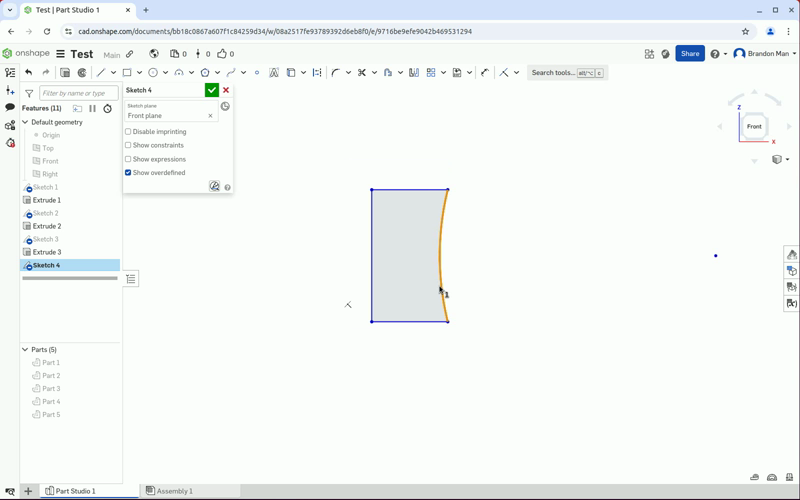
scroll(-6)
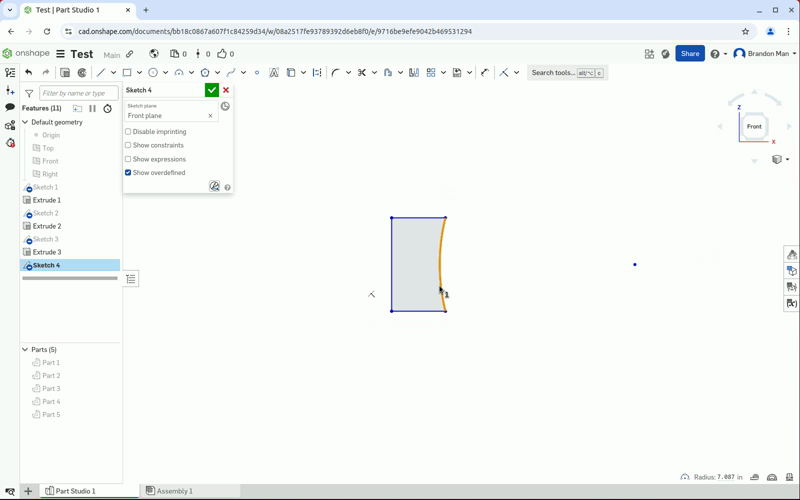
scroll(-6)
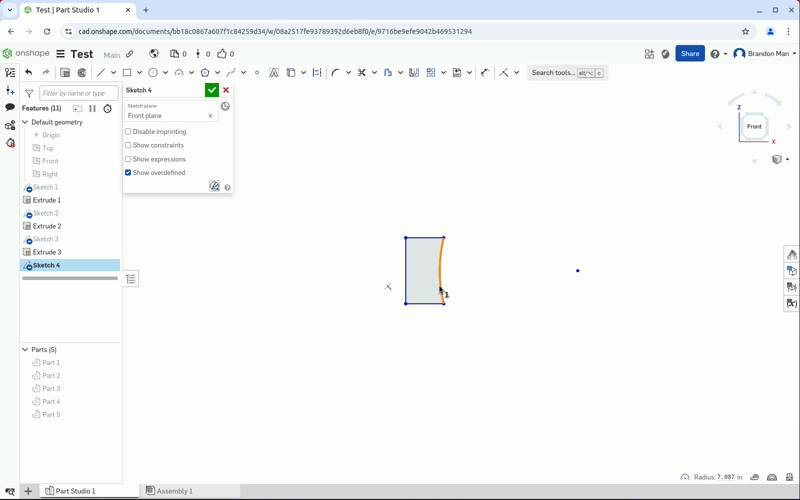
scroll(-6)
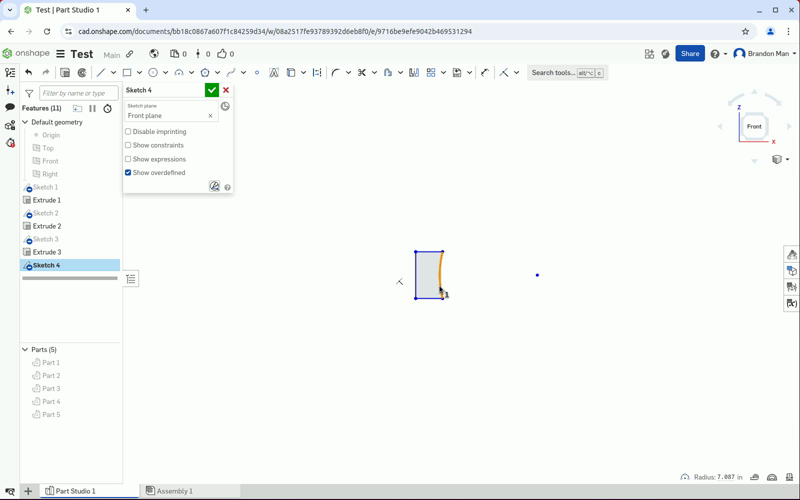
scroll(-6)
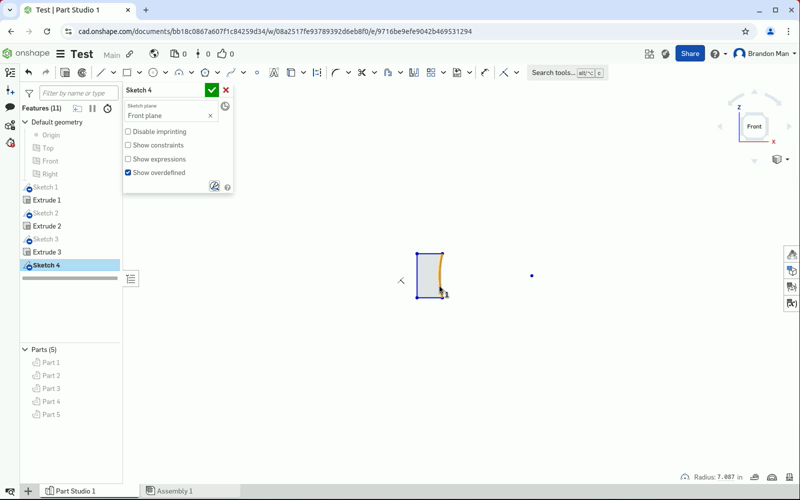
scroll(-6)
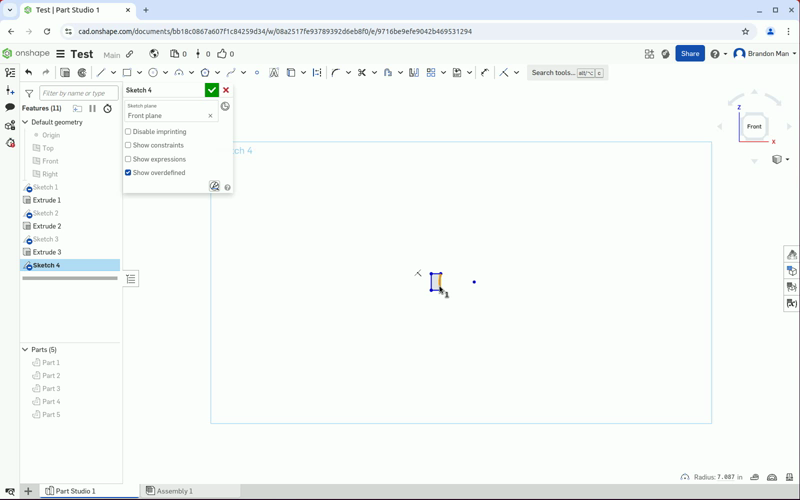
mouse_move(73, 352)
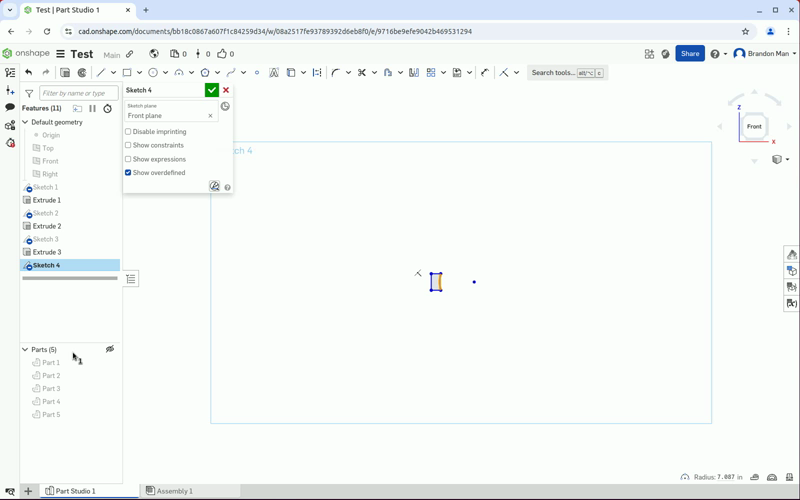
key(shift+y)
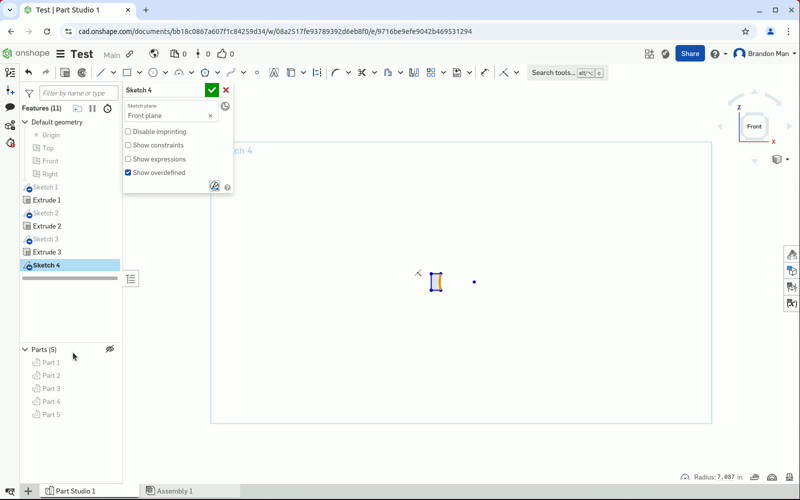
key(shift+e)
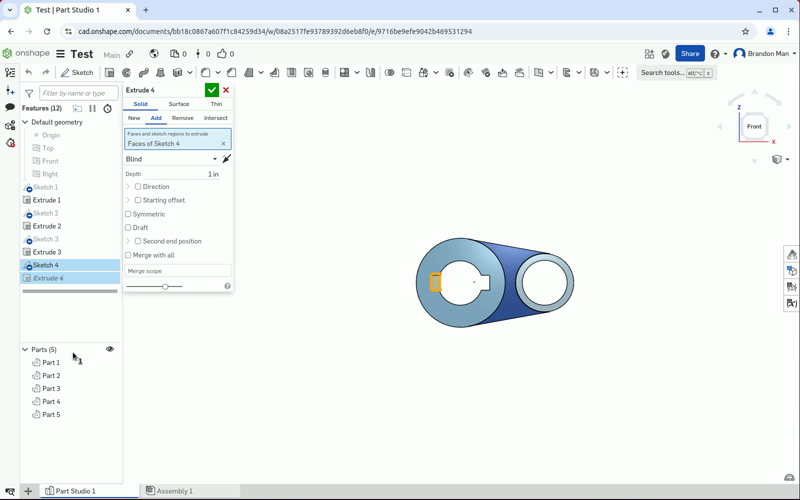
mouse_move(143, 106)
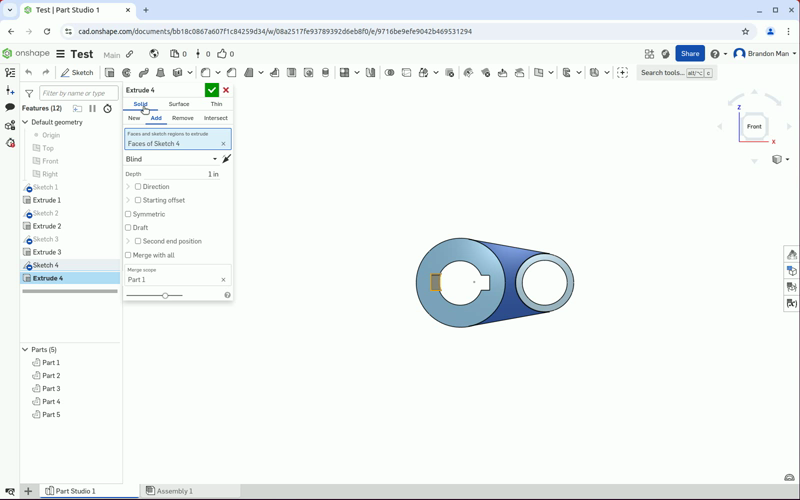
click(143, 106)
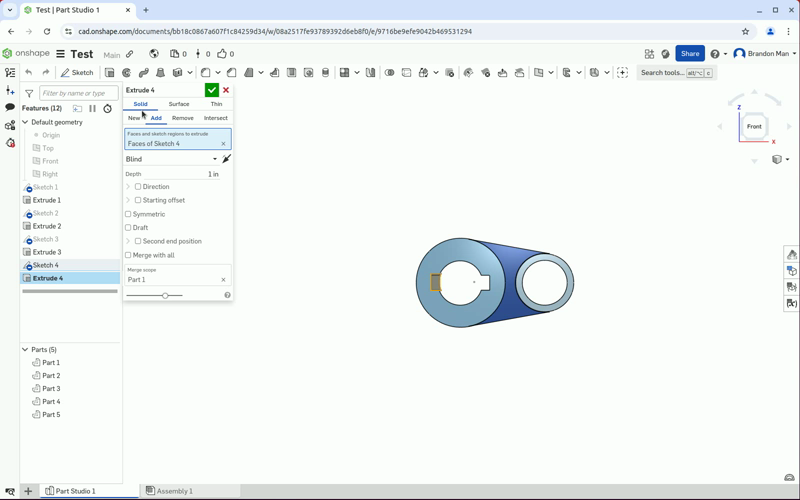
mouse_move(137, 120)
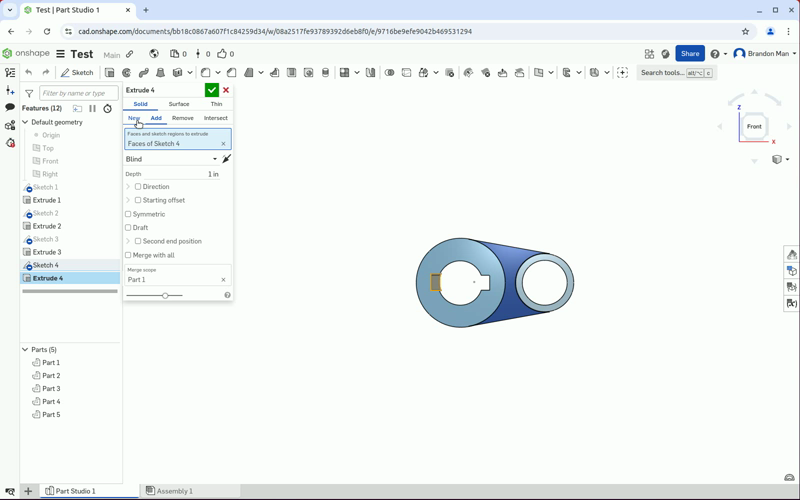
click(137, 120)
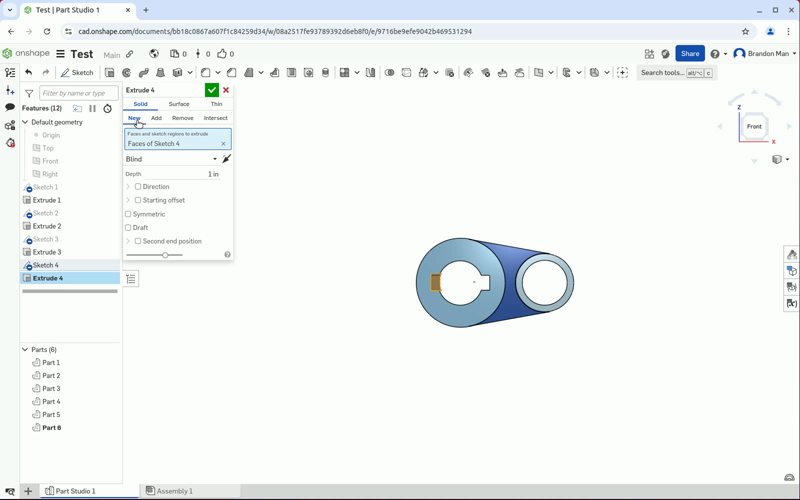
key(tab, 4)
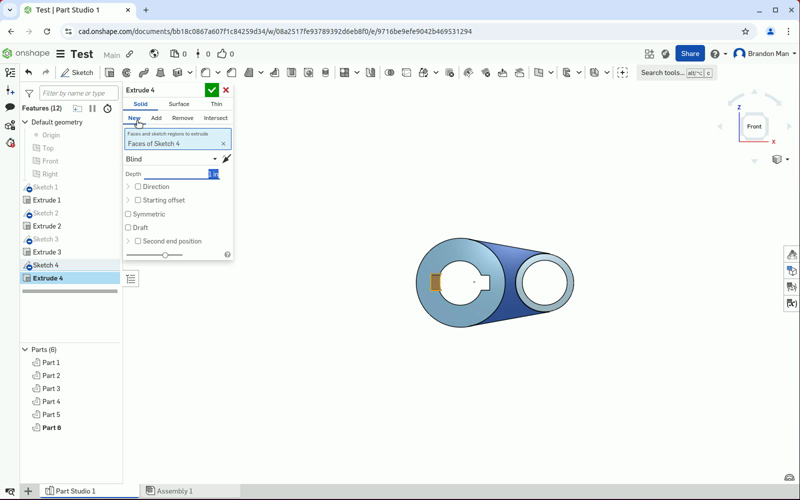
text(7.943)
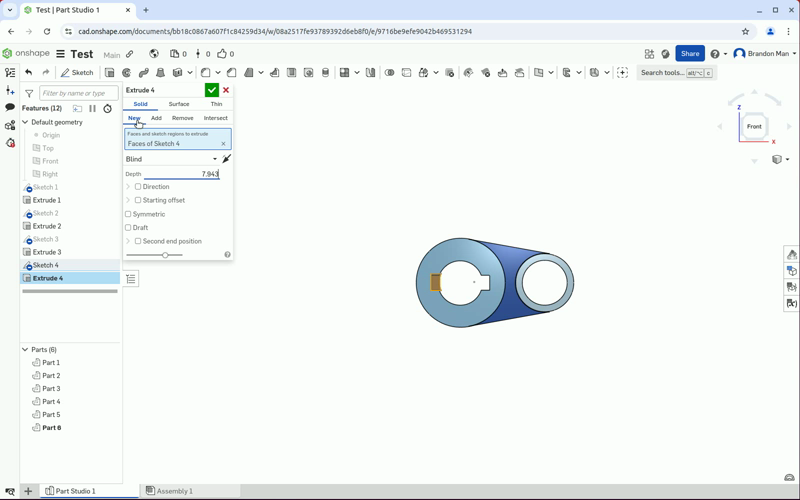
key(enter)
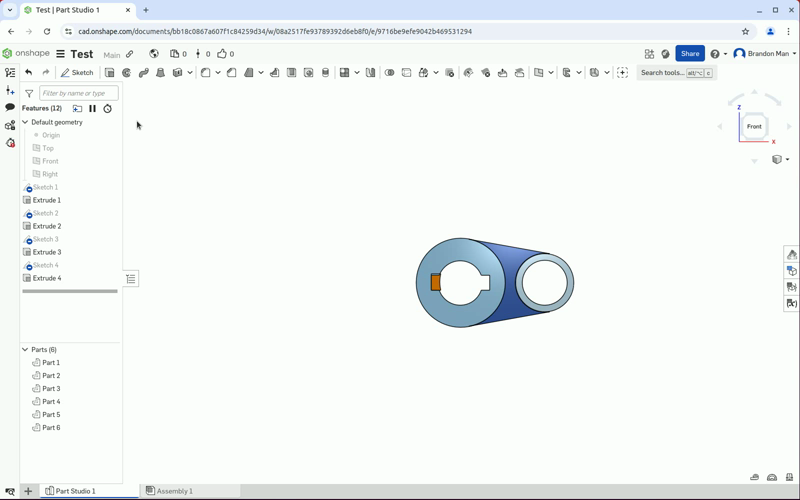
key(shift+h)
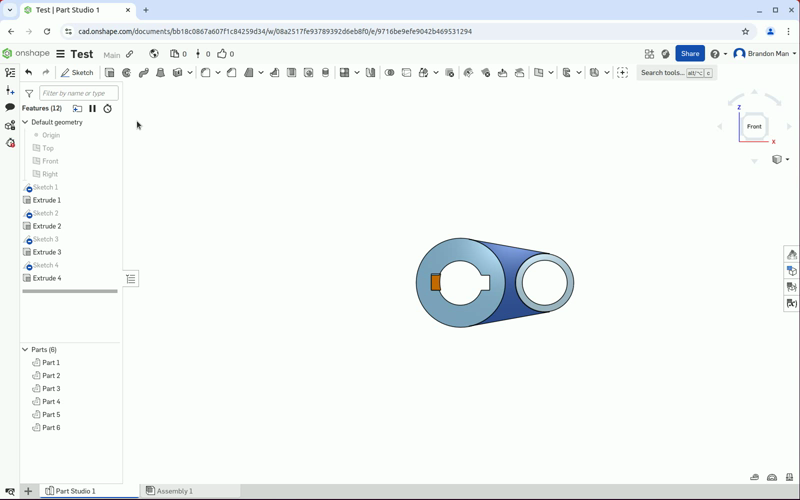
key(shift+h)
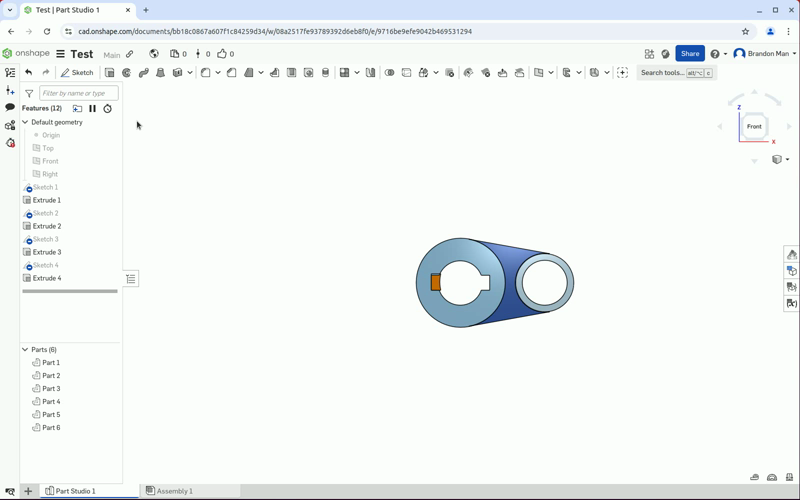
mouse_move(73, 189)
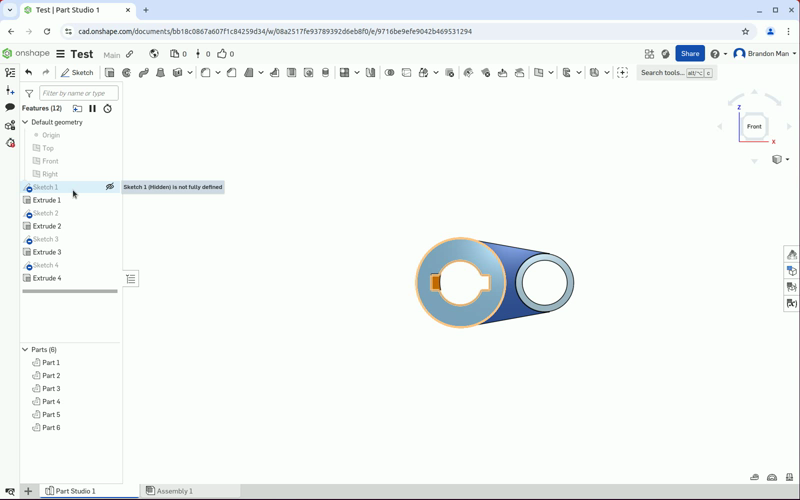
click(73, 189)
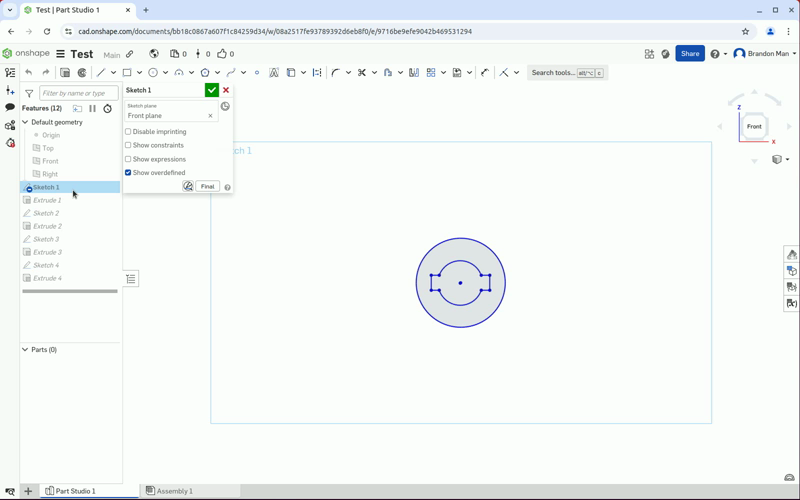
mouse_move(229, 92)
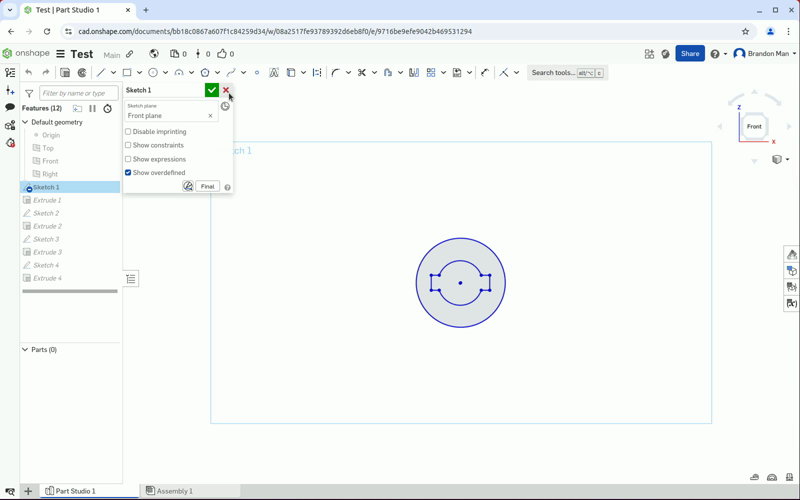
click(229, 92)
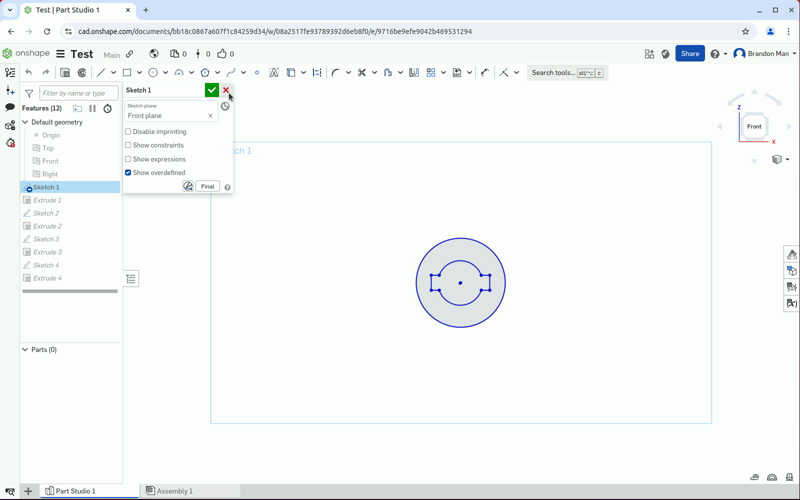
key(shift+s)
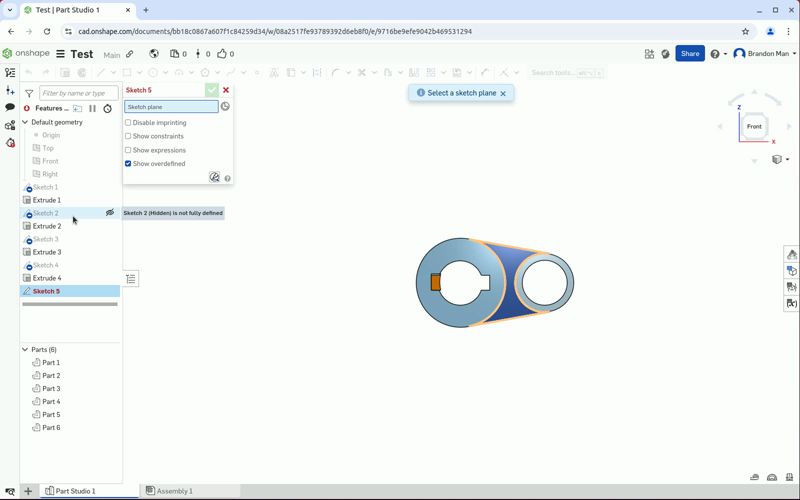
scroll(3)
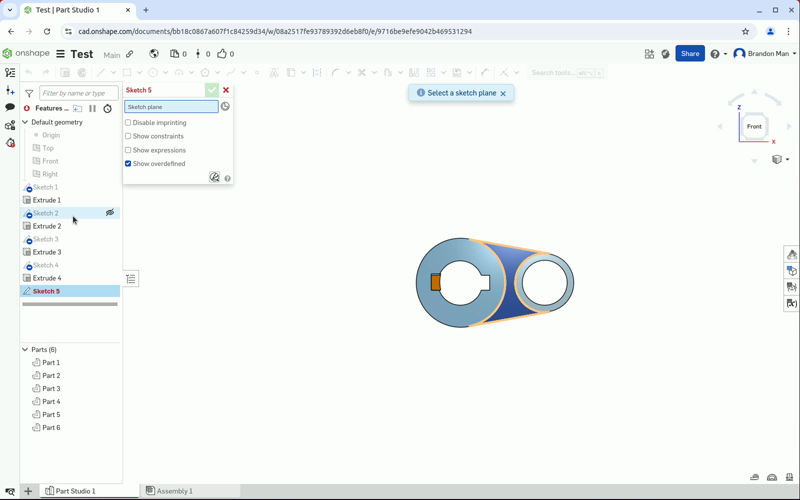
mouse_move(73, 163)
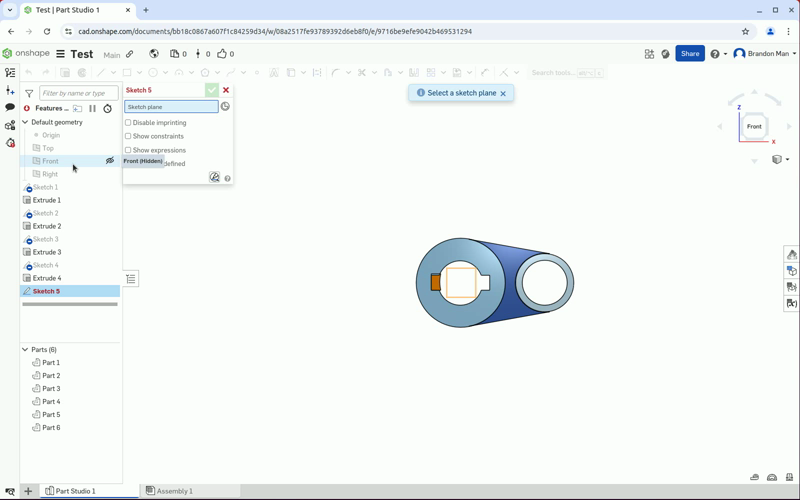
click(73, 163)
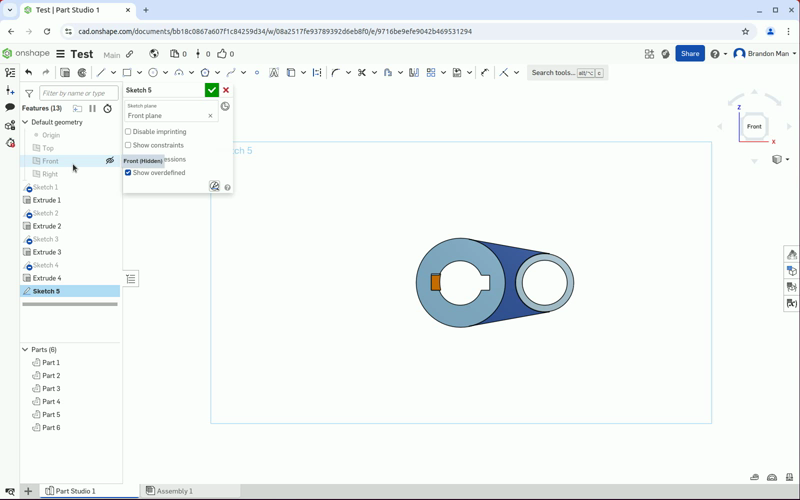
mouse_move(73, 352)
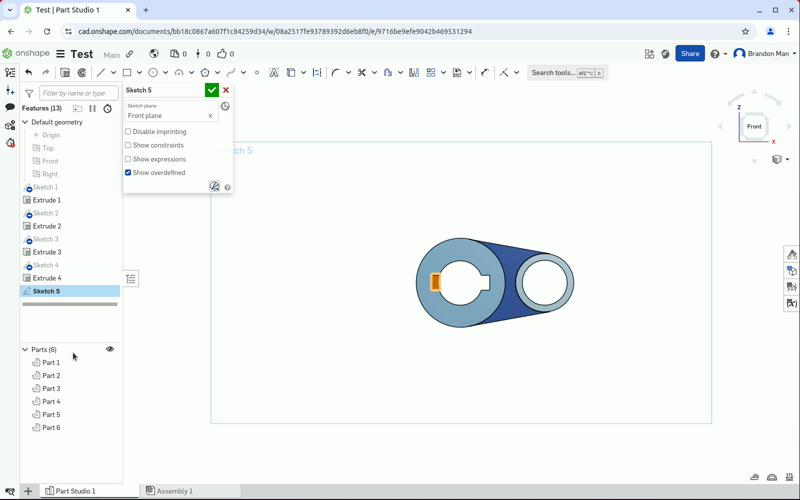
key(y)
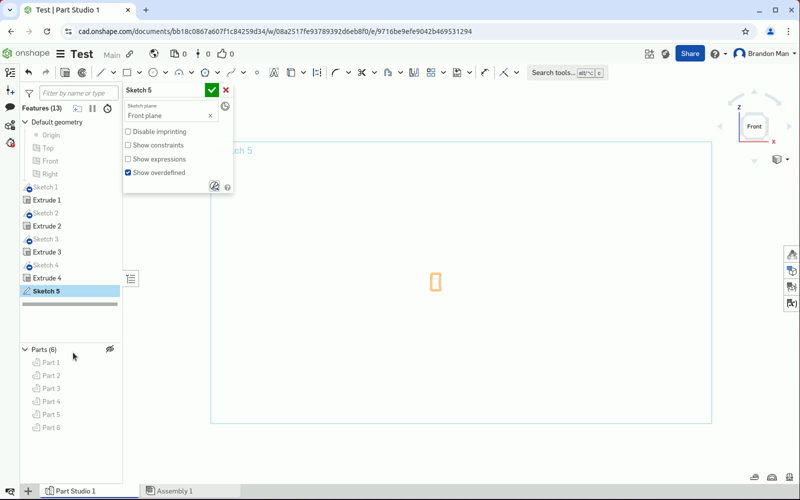
key(c)
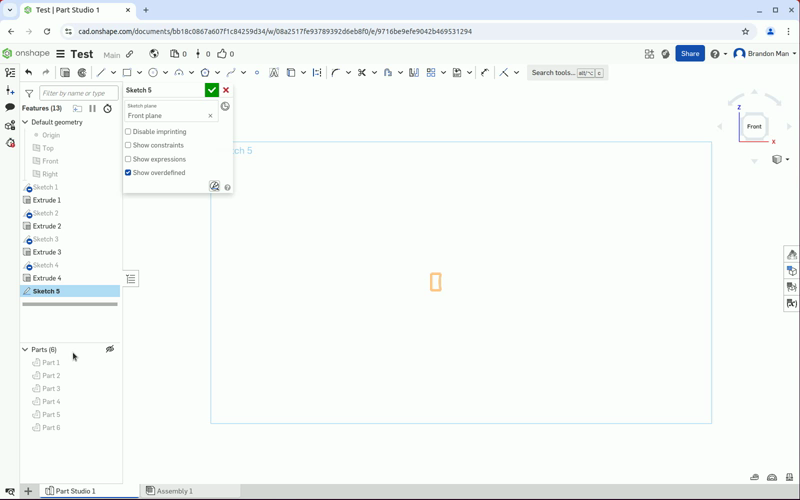
key_down(shift)
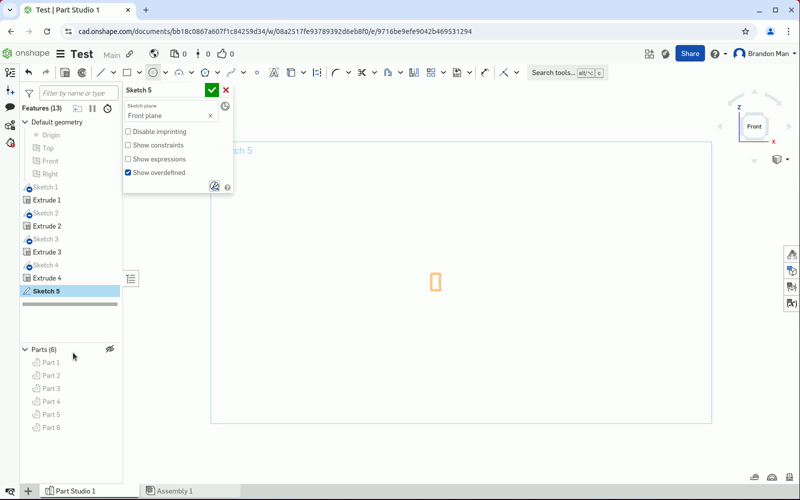
mouse_move(460, 282)
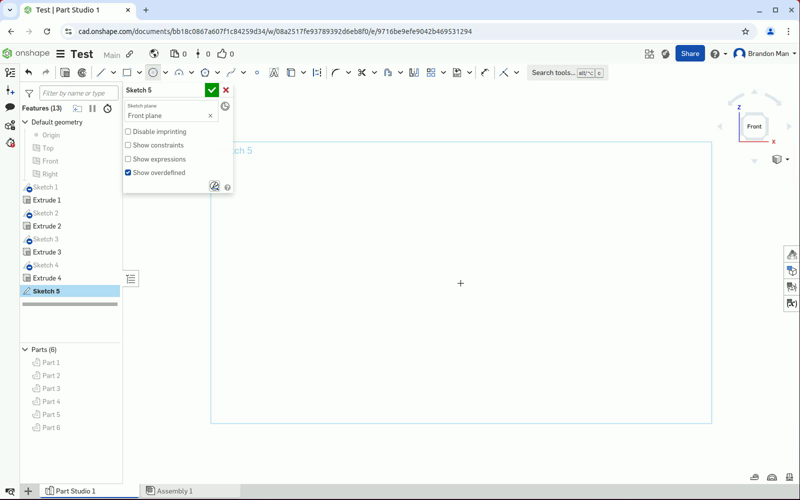
click(460, 282)
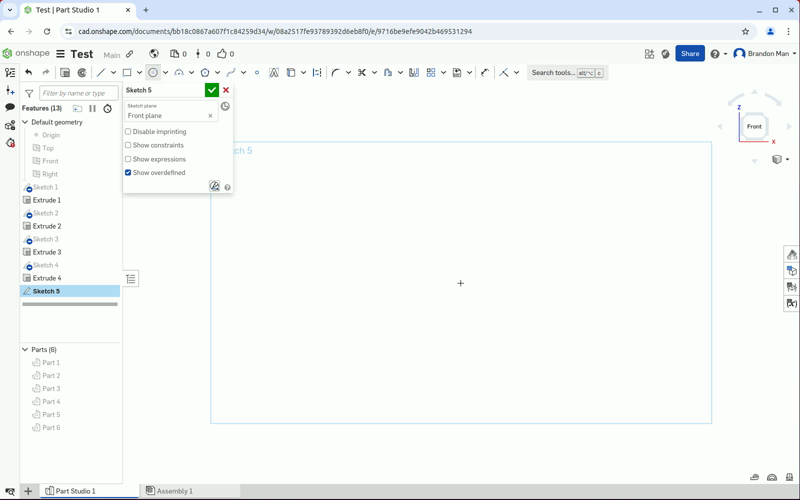
key_up(shift)
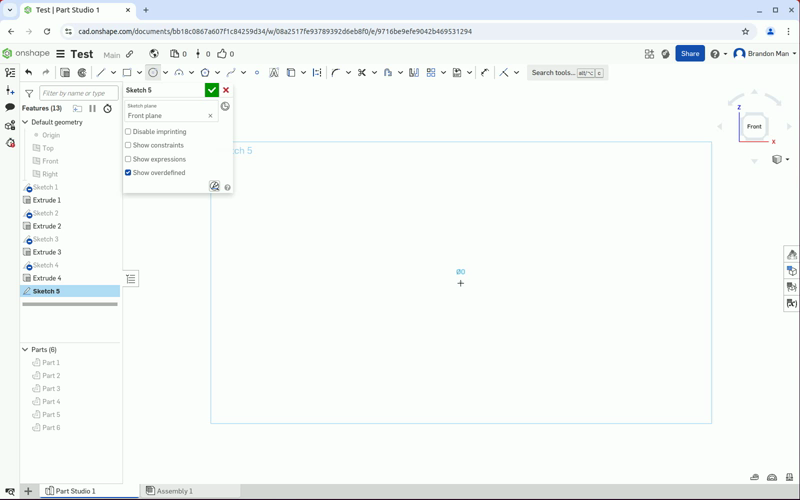
mouse_move(505, 282)
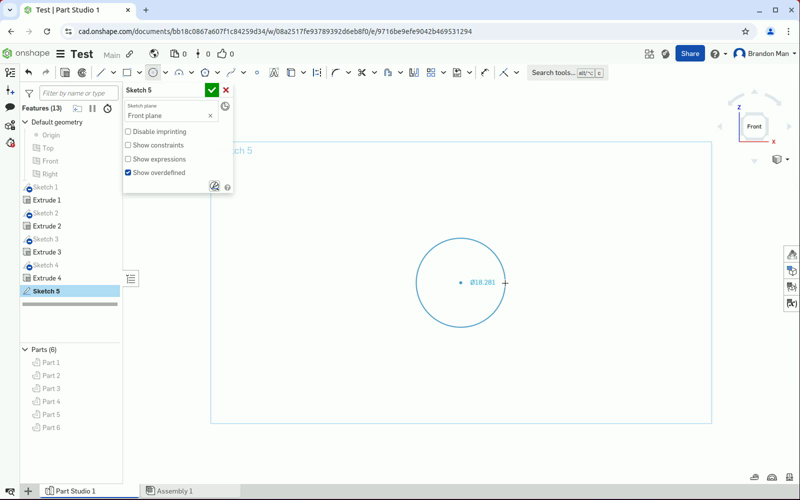
click(505, 282)
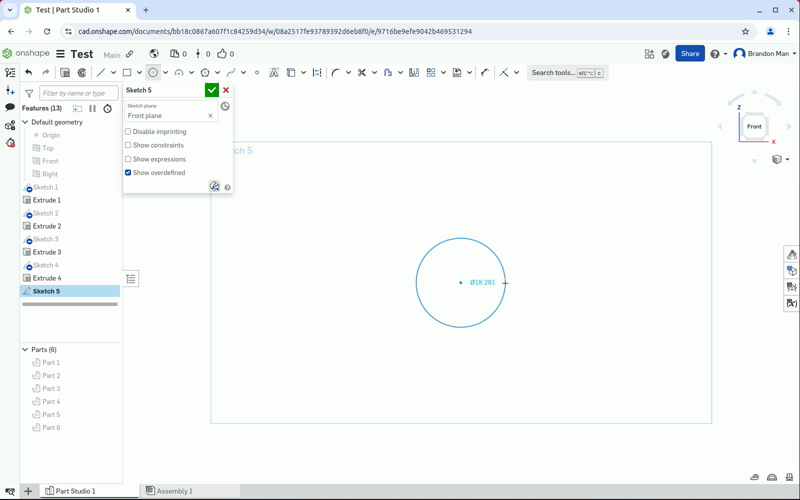
key(esc)
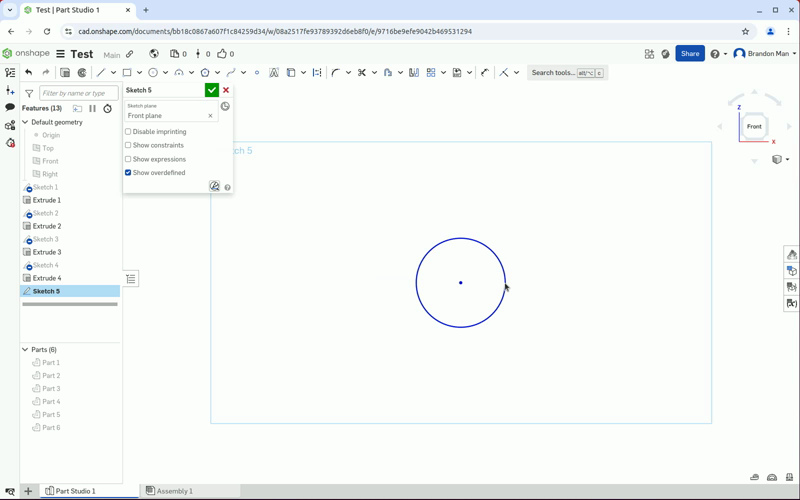
key(l)
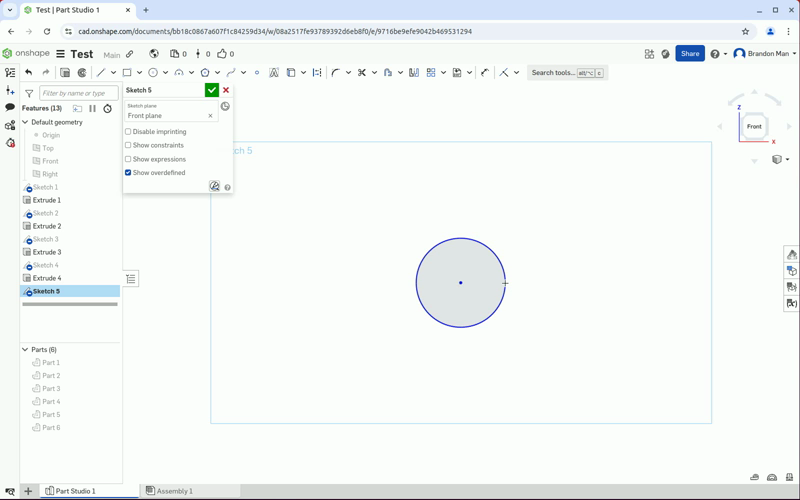
key_down(shift)
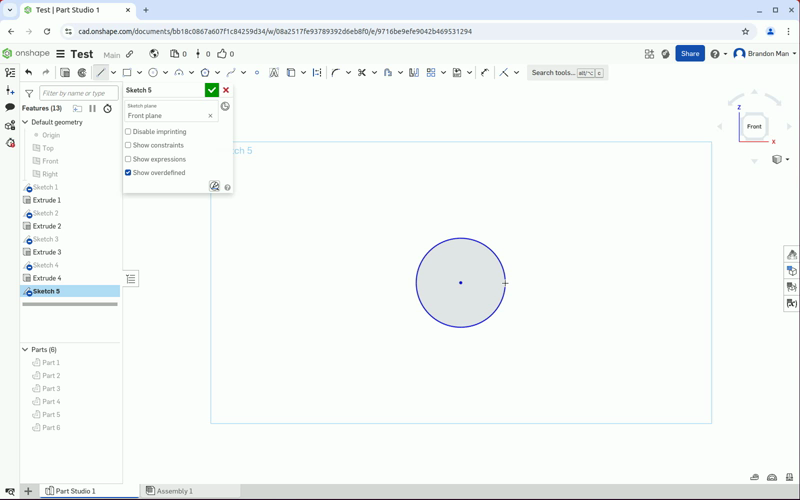
mouse_move(431, 290)
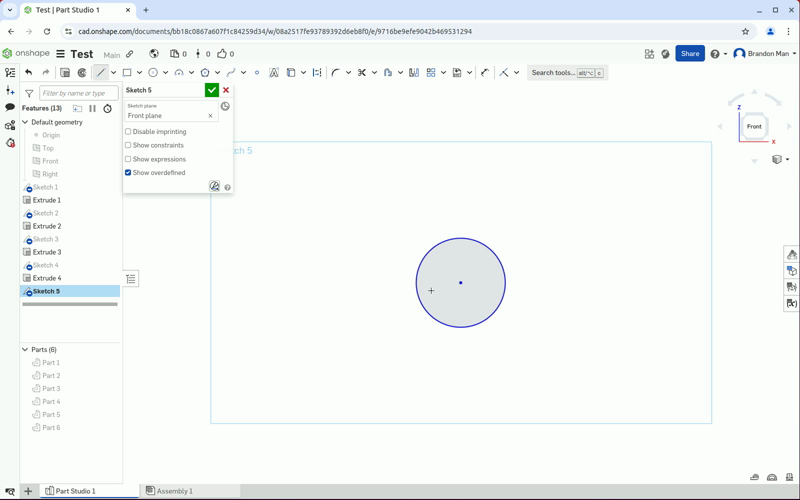
click(431, 290)
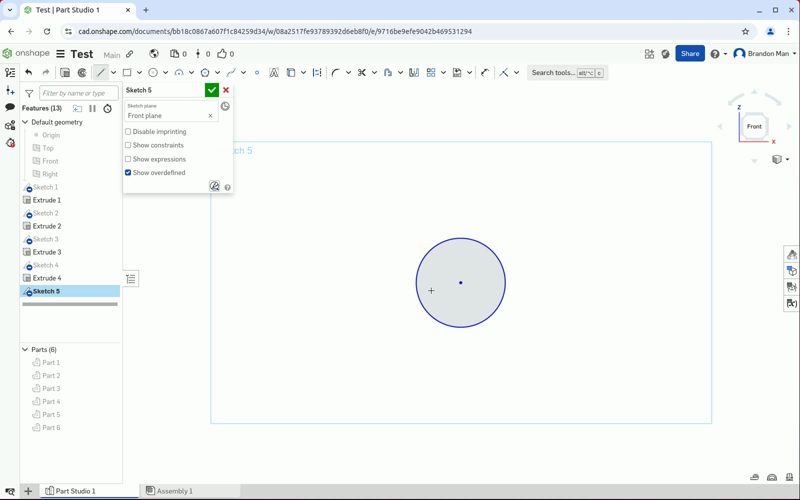
key_up(shift)
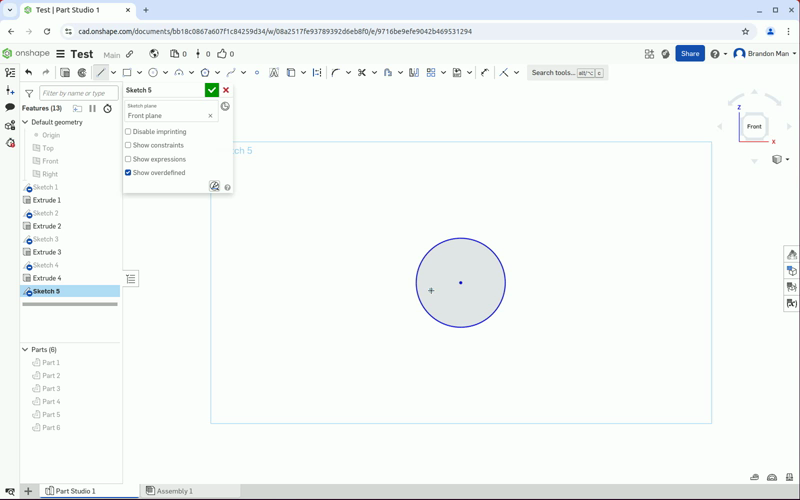
key_down(shift)
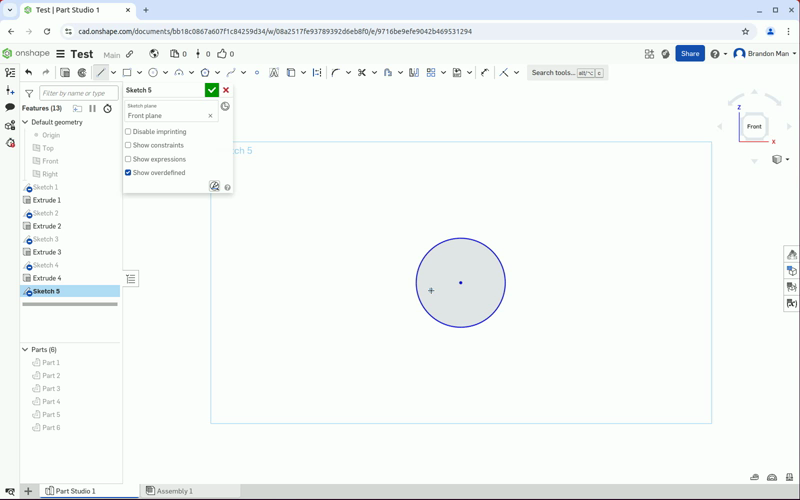
mouse_move(461, 290)
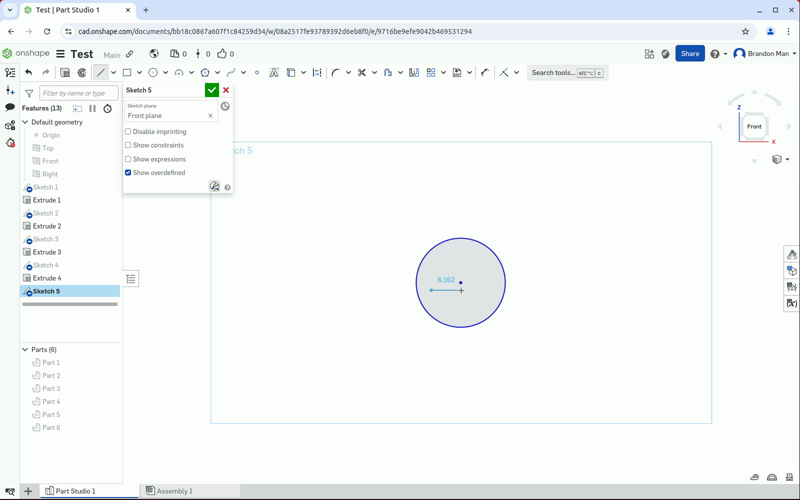
mouse_move(439, 290)
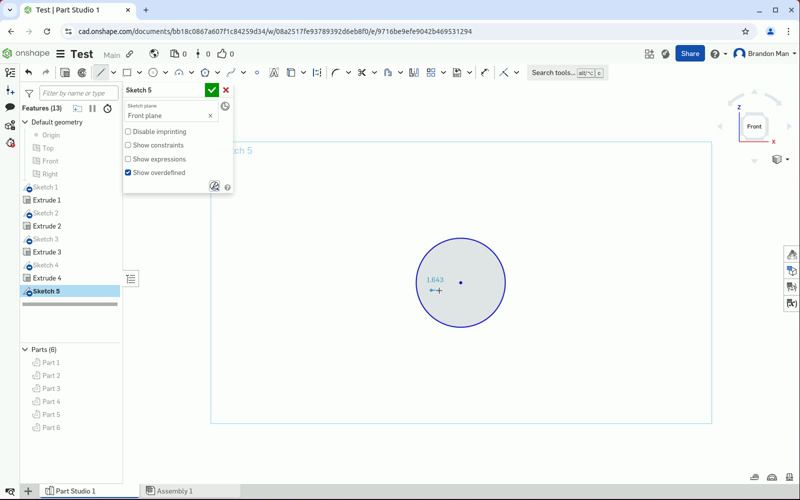
click(439, 290)
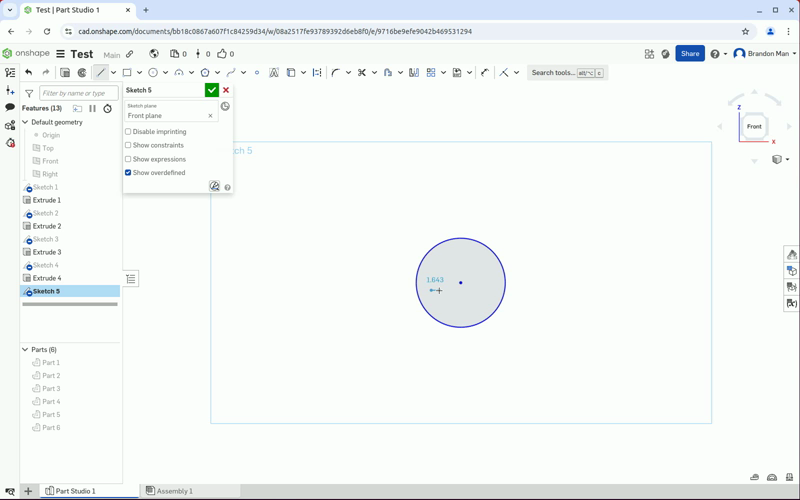
key_up(shift)
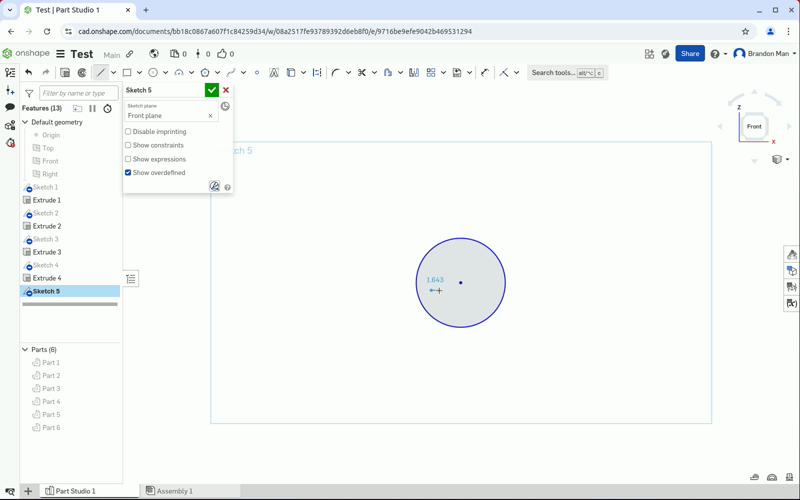
key(esc)
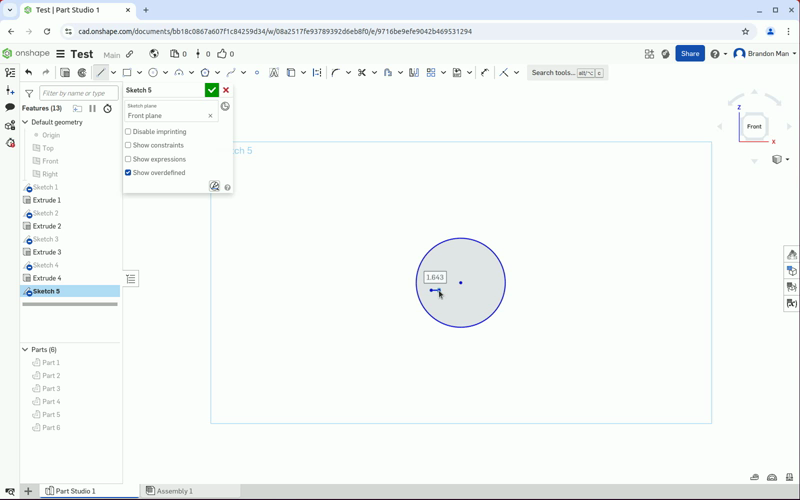
key(a)
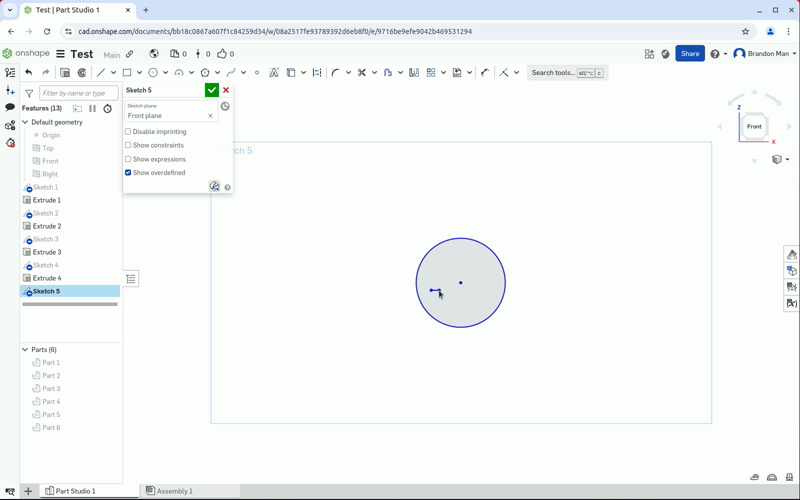
mouse_move(439, 290)
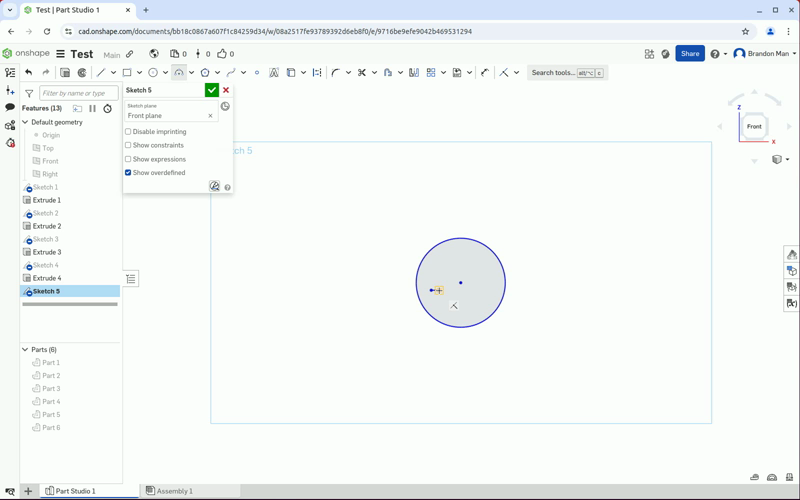
click(439, 290)
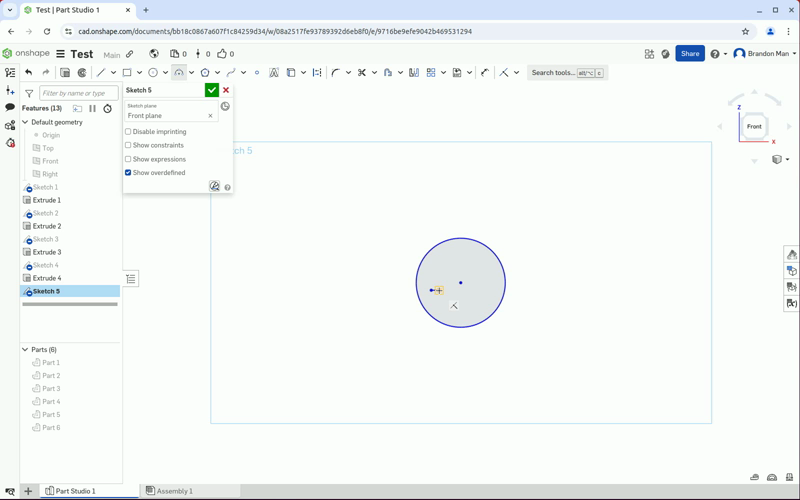
key_down(shift)
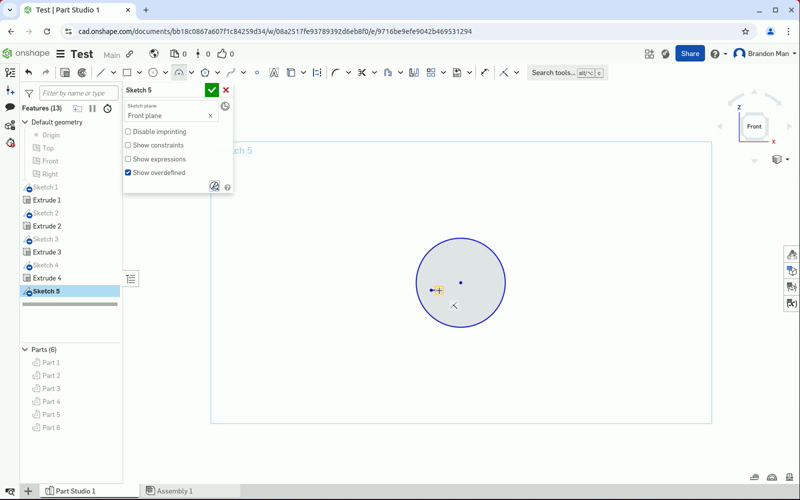
mouse_move(481, 290)
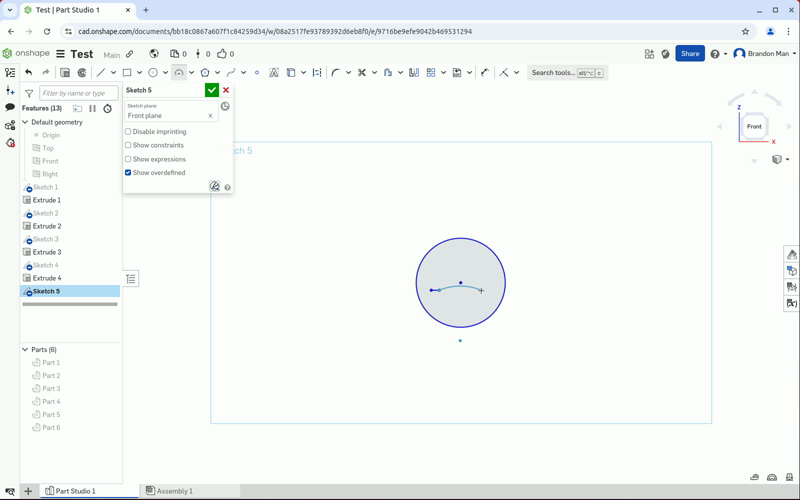
click(481, 290)
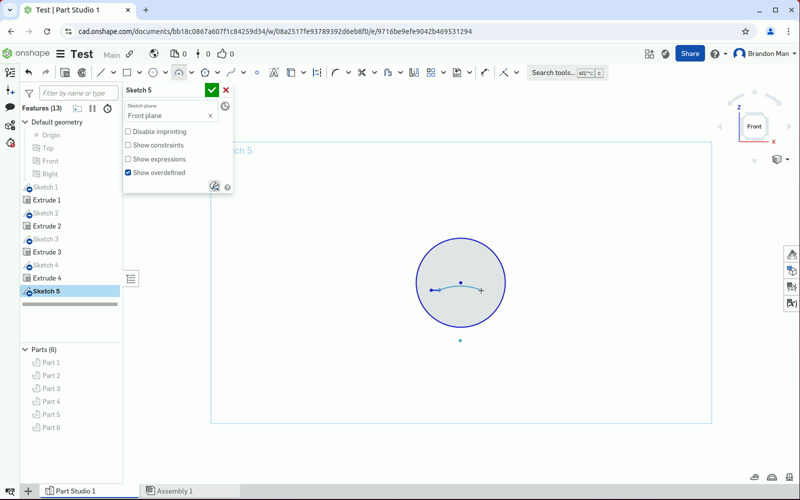
mouse_move(460, 305)
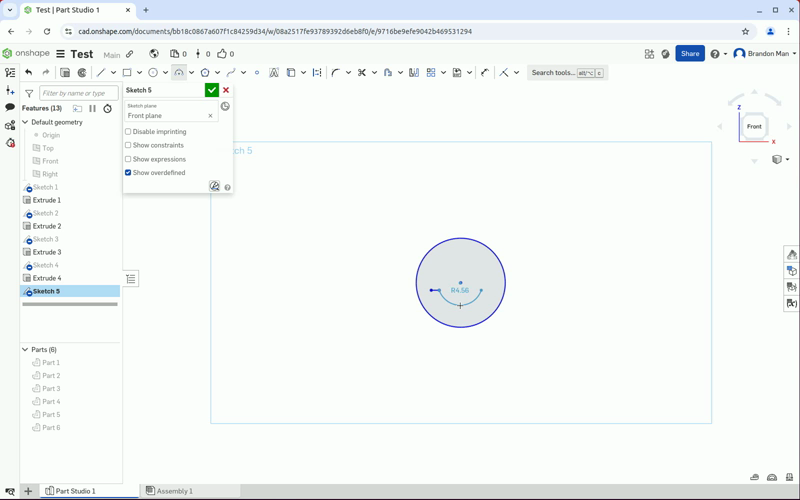
click(460, 305)
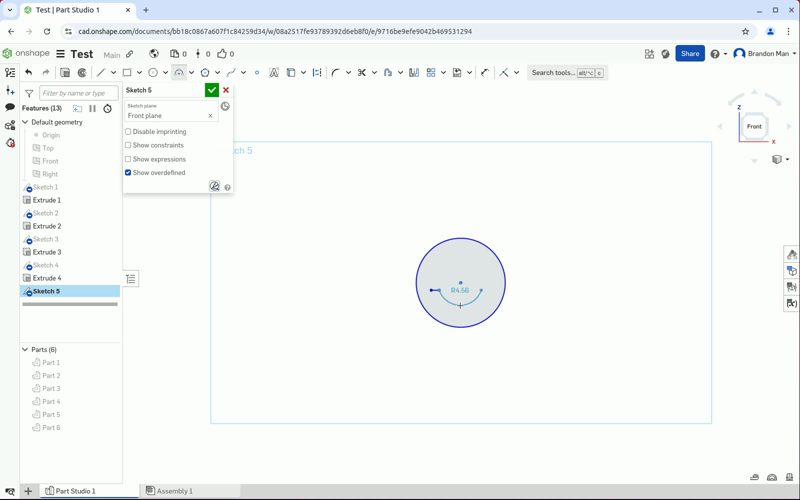
key_up(shift)
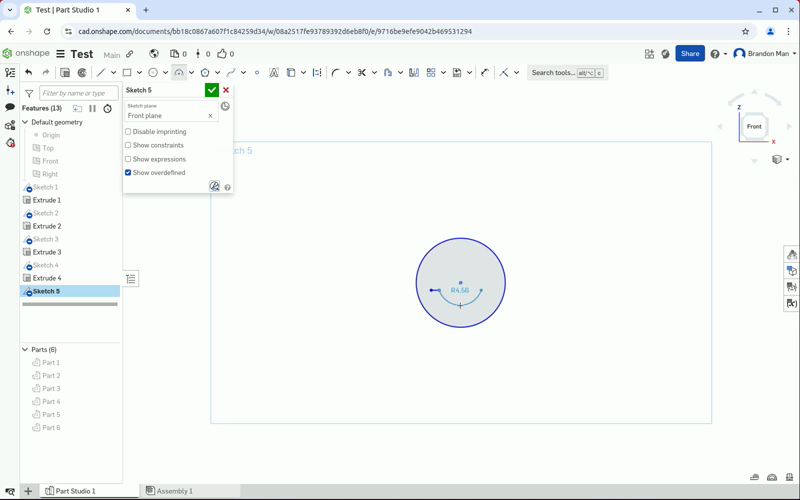
key(esc)
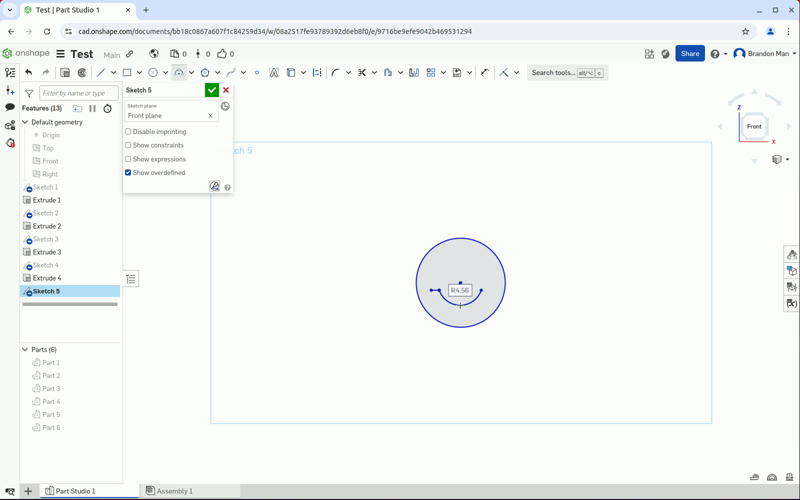
key(l)
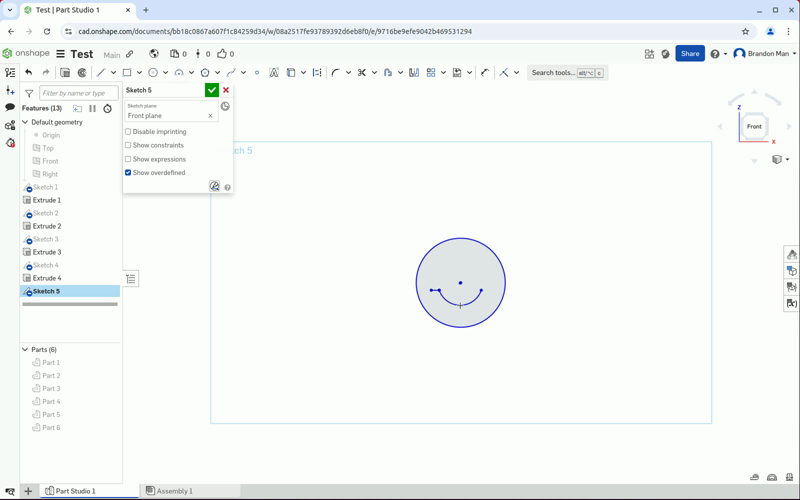
mouse_move(481, 290)
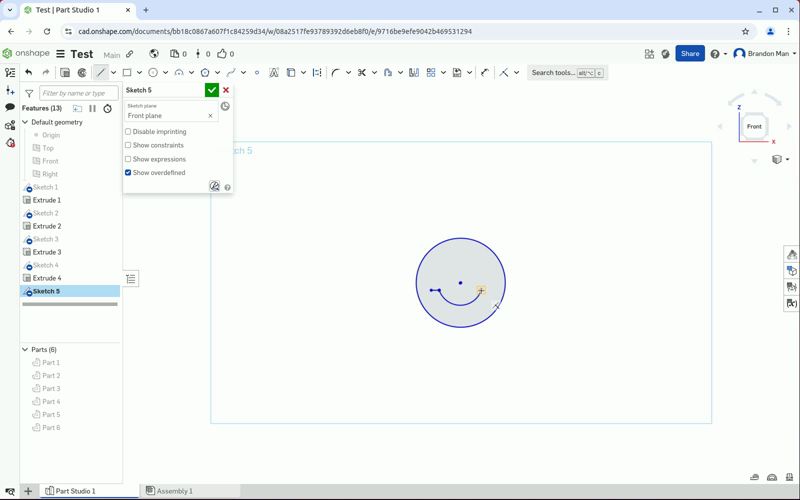
click(481, 290)
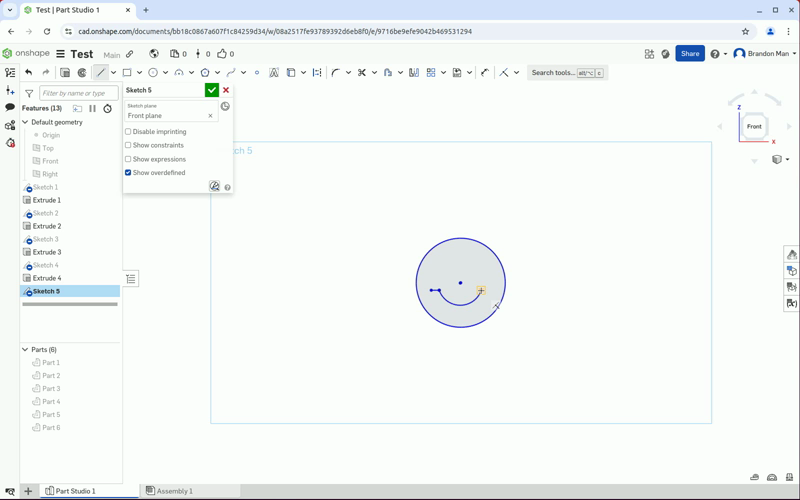
key_down(shift)
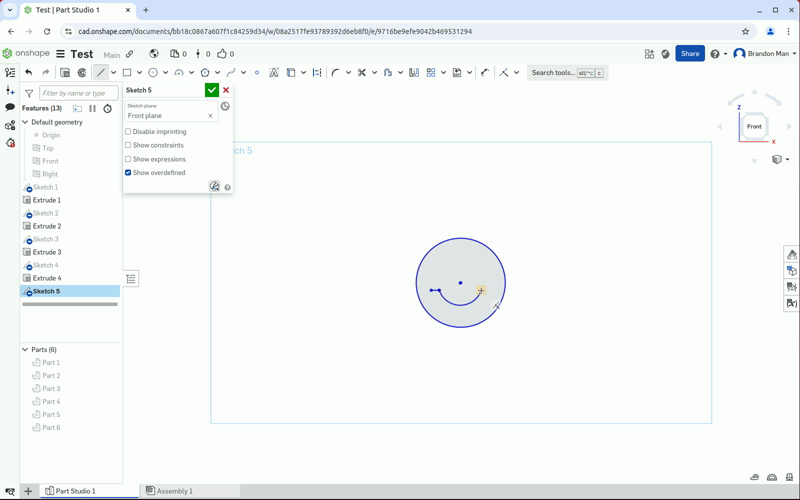
mouse_move(511, 290)
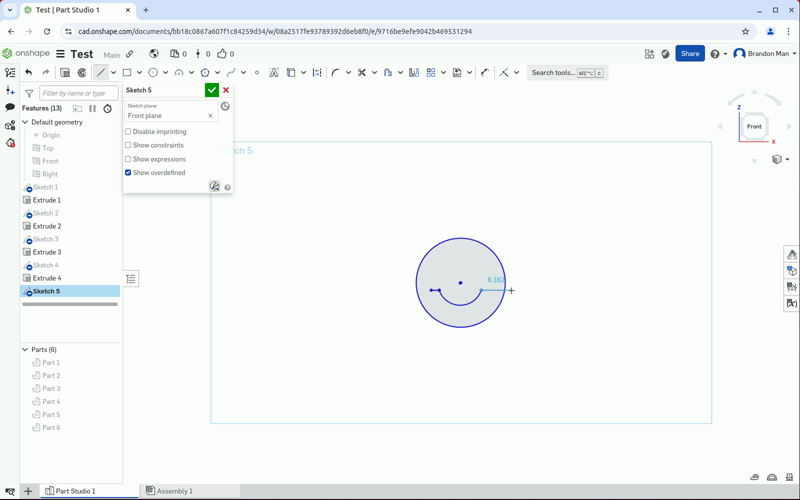
mouse_move(489, 290)
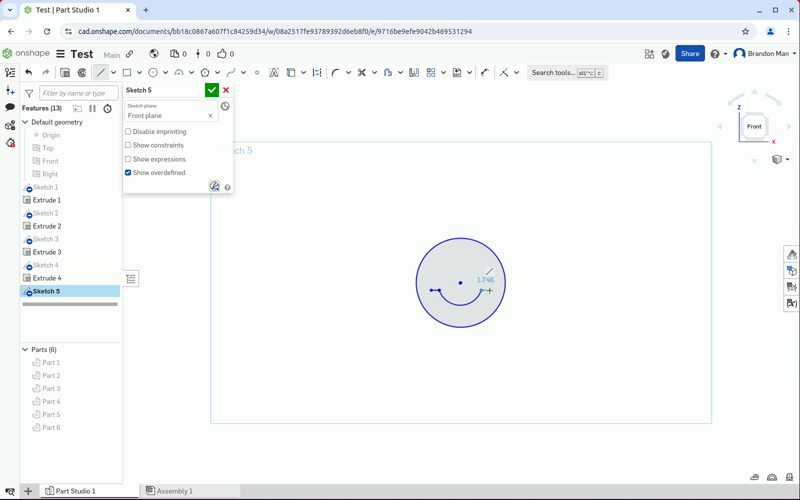
click(489, 290)
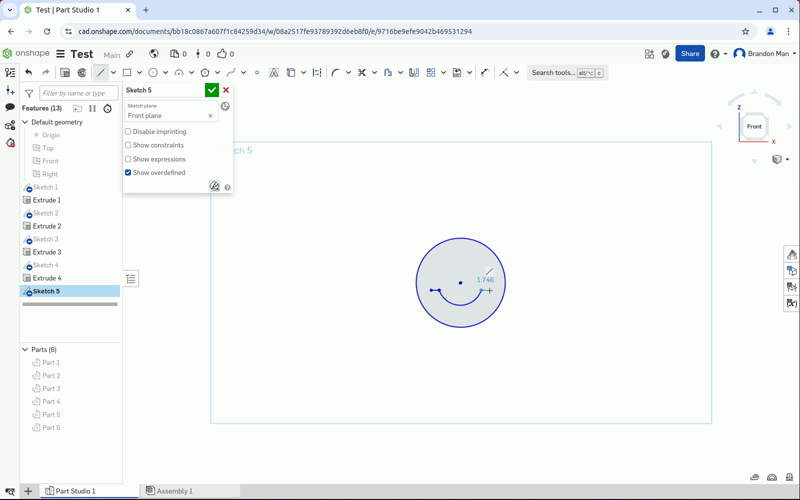
key_up(shift)
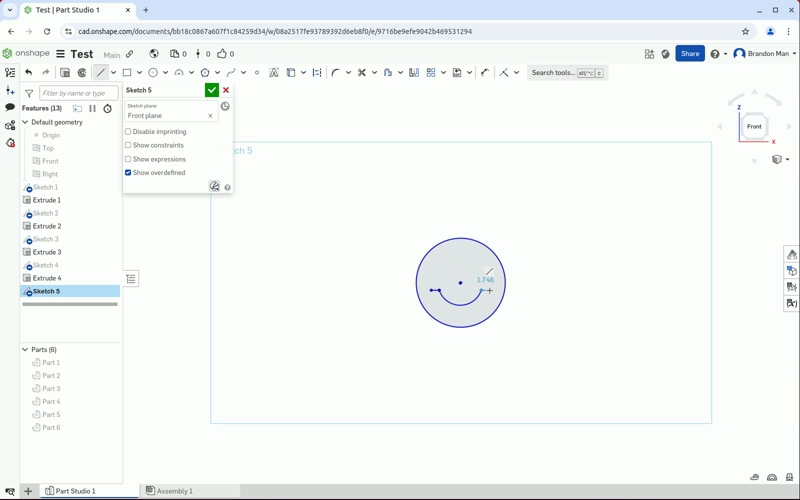
key_down(shift)
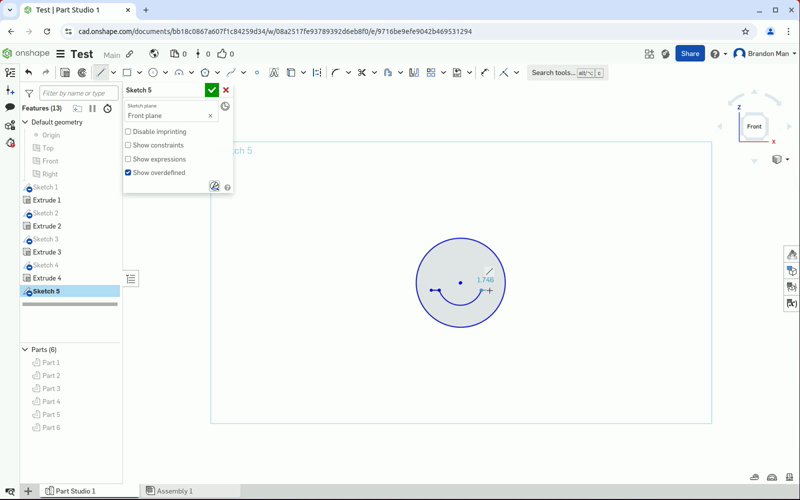
mouse_move(519, 290)
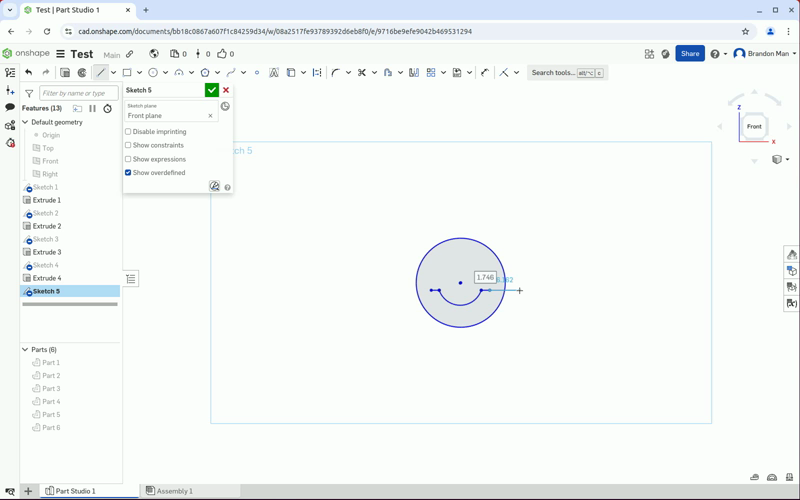
mouse_move(489, 275)
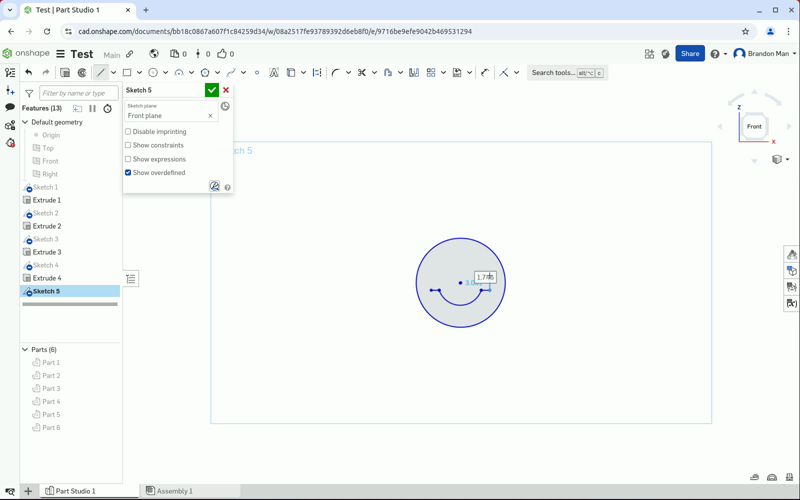
click(489, 275)
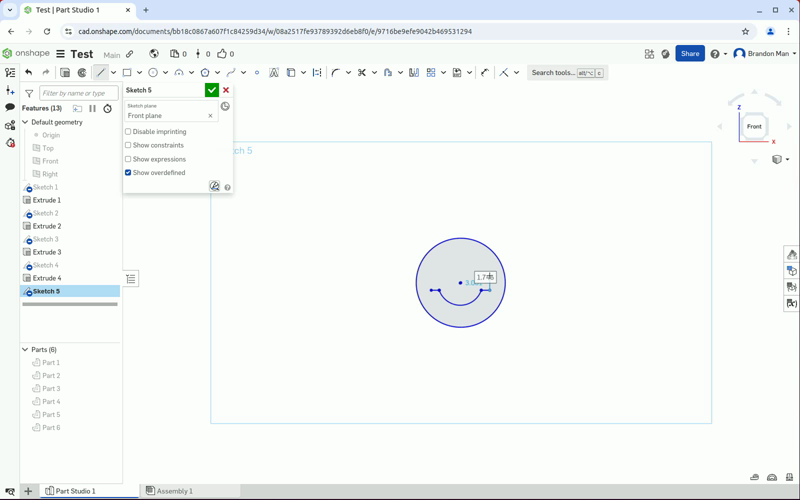
key_up(shift)
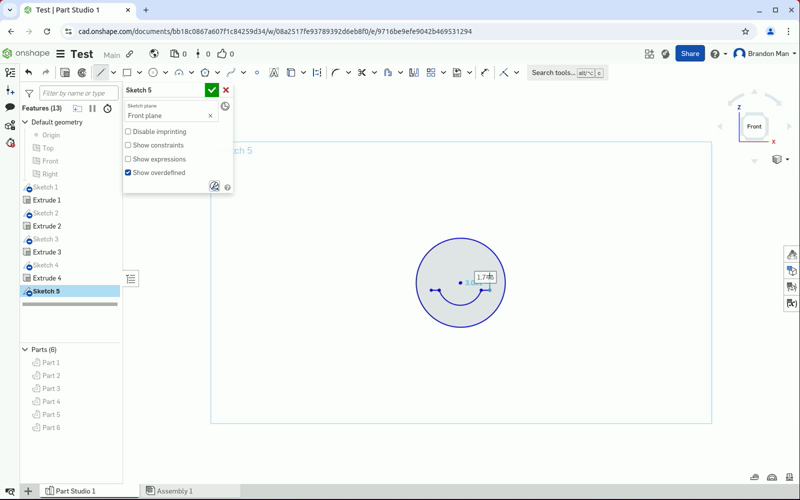
key_down(shift)
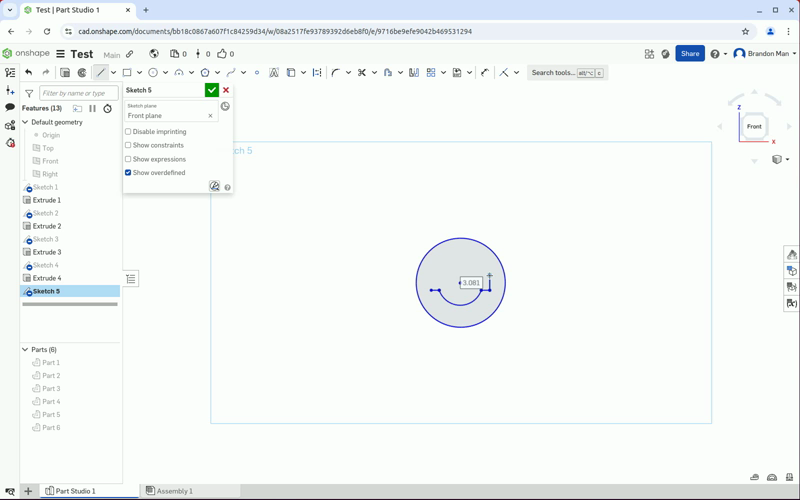
mouse_move(519, 275)
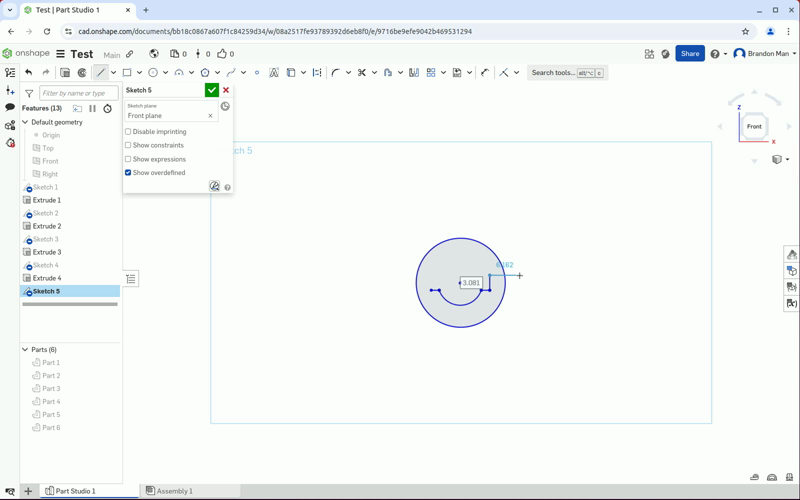
mouse_move(481, 275)
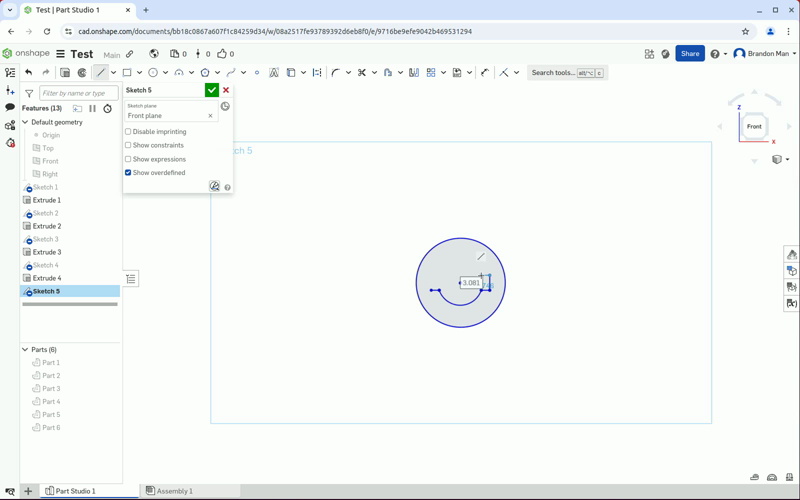
click(481, 275)
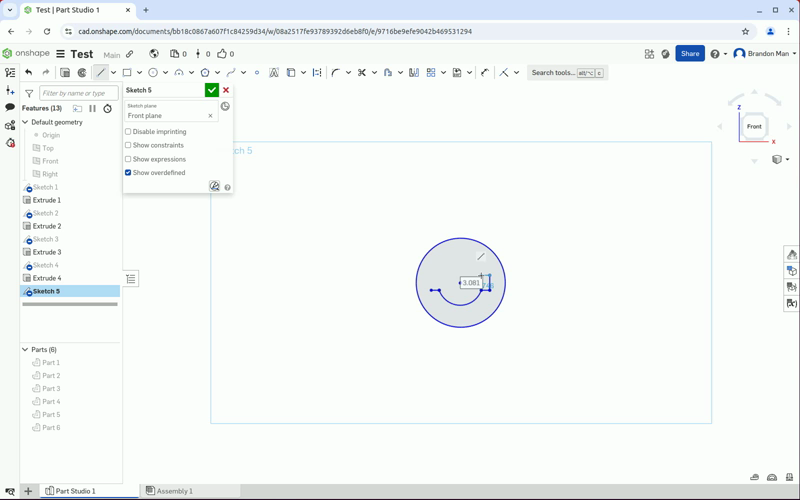
key_up(shift)
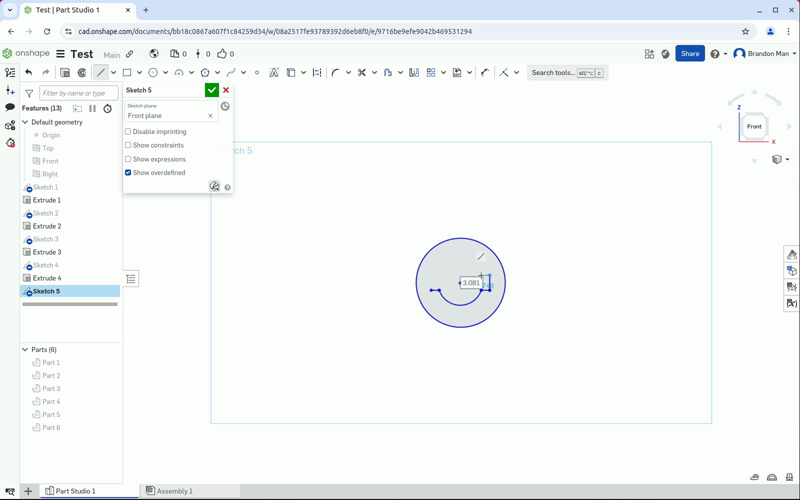
key(esc)
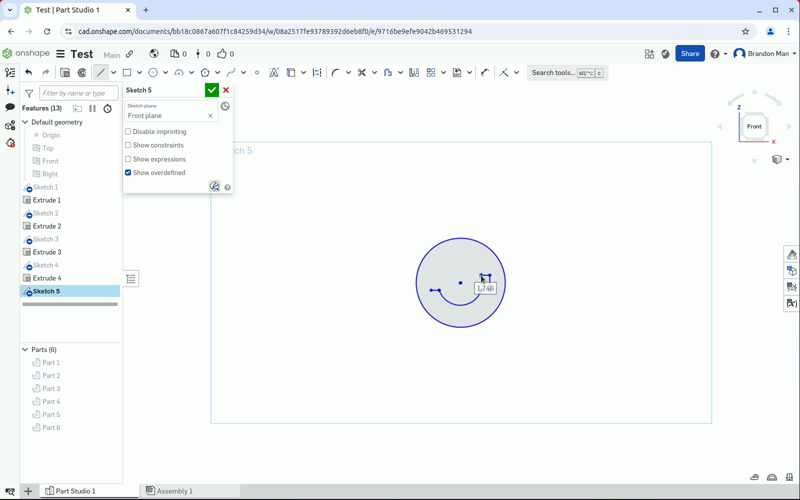
key(a)
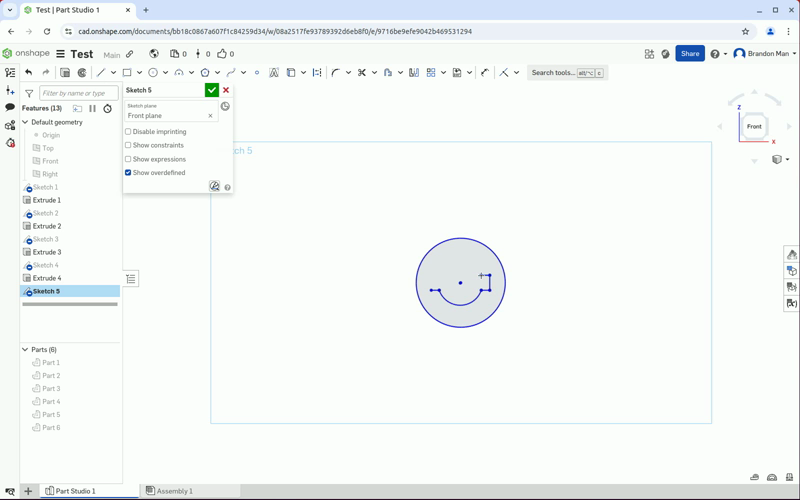
mouse_move(481, 275)
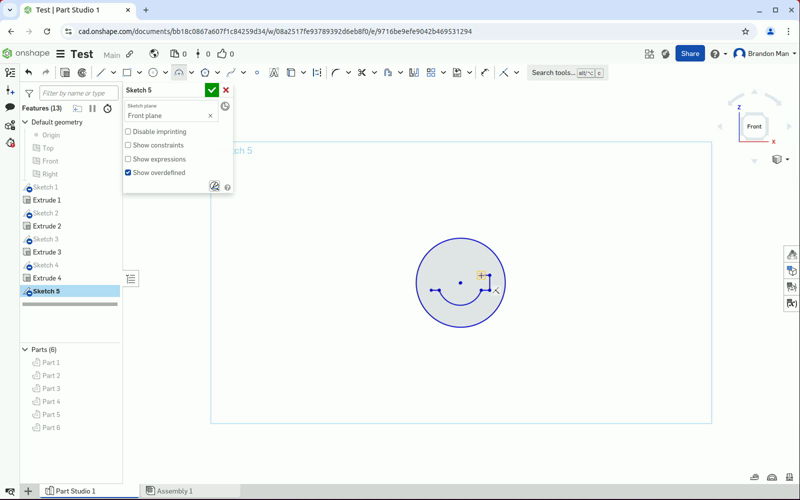
click(481, 275)
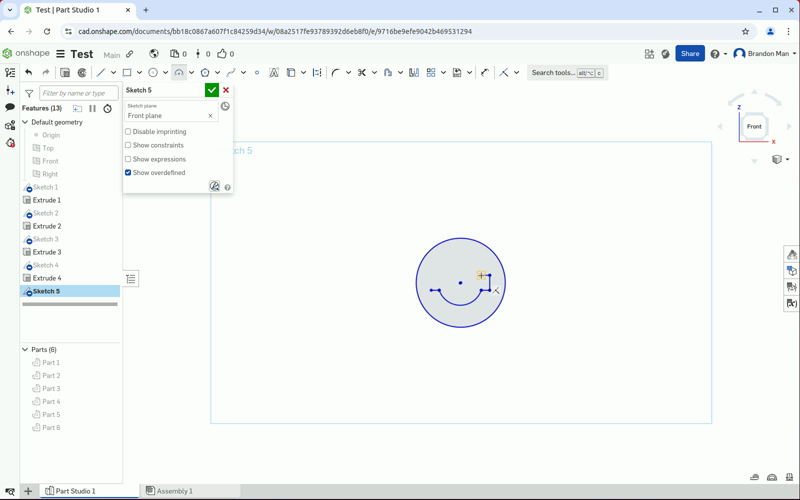
key_down(shift)
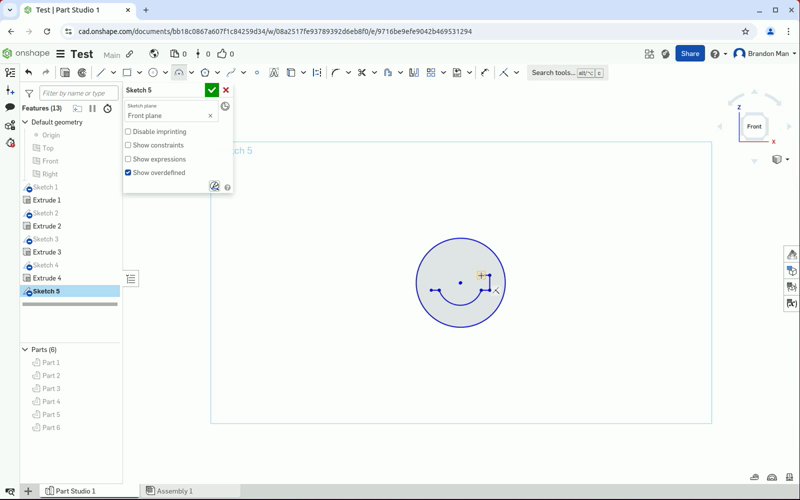
mouse_move(439, 275)
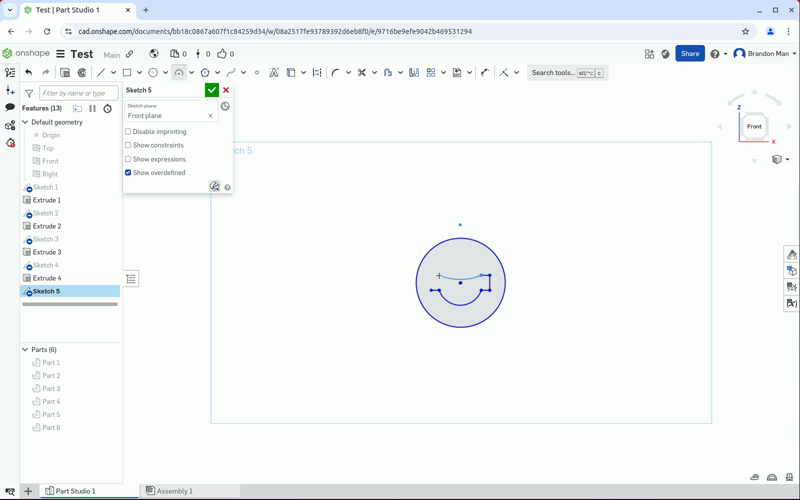
click(439, 275)
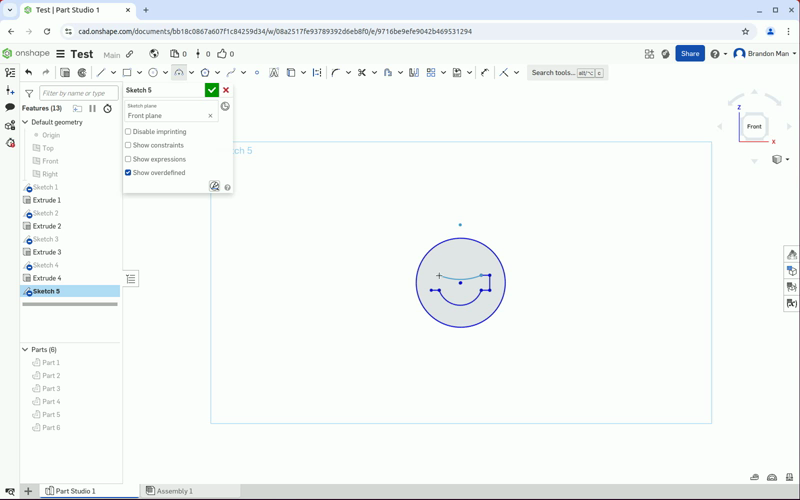
mouse_move(460, 260)
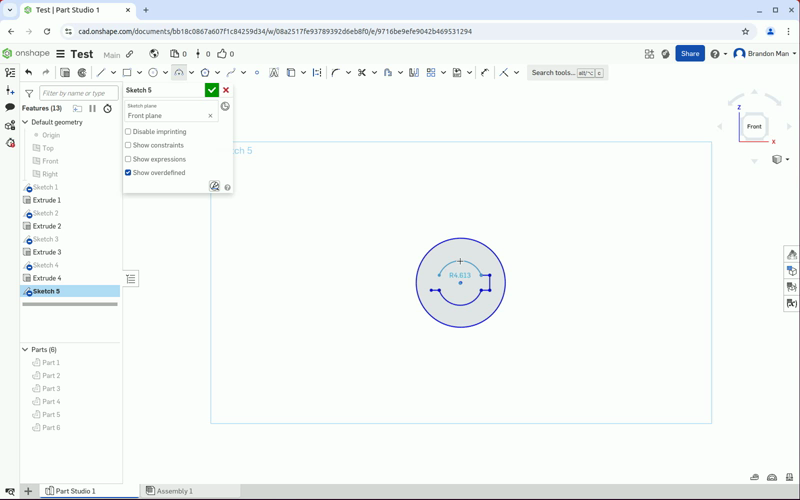
click(460, 260)
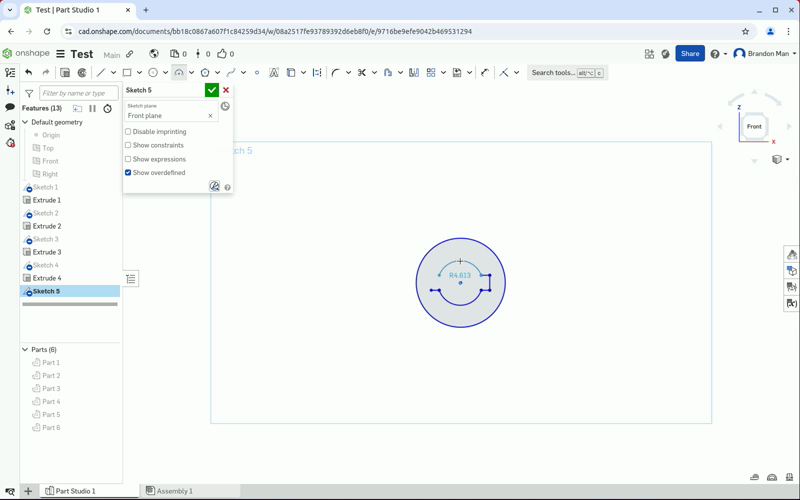
key_up(shift)
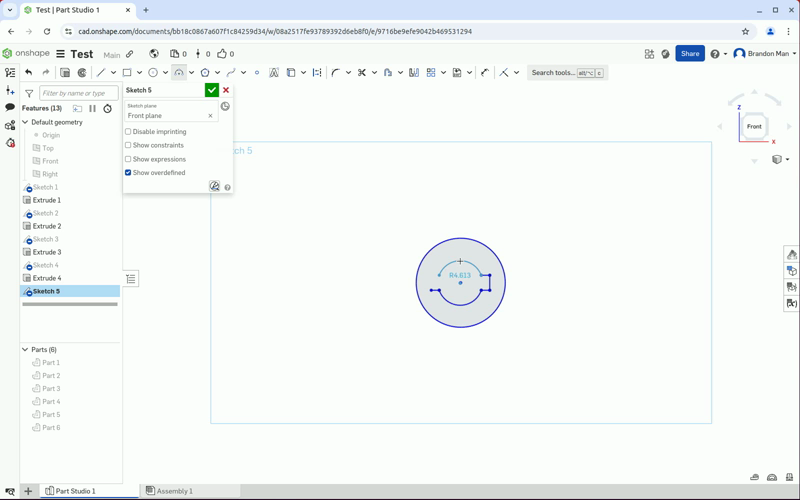
key(esc)
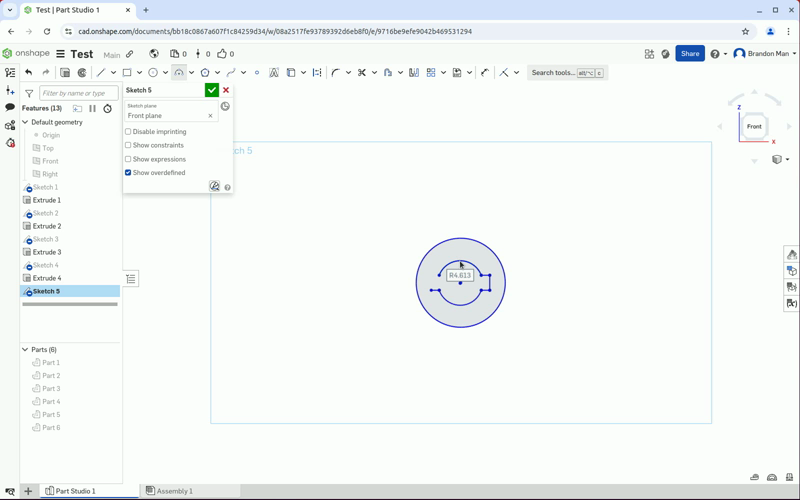
key(l)
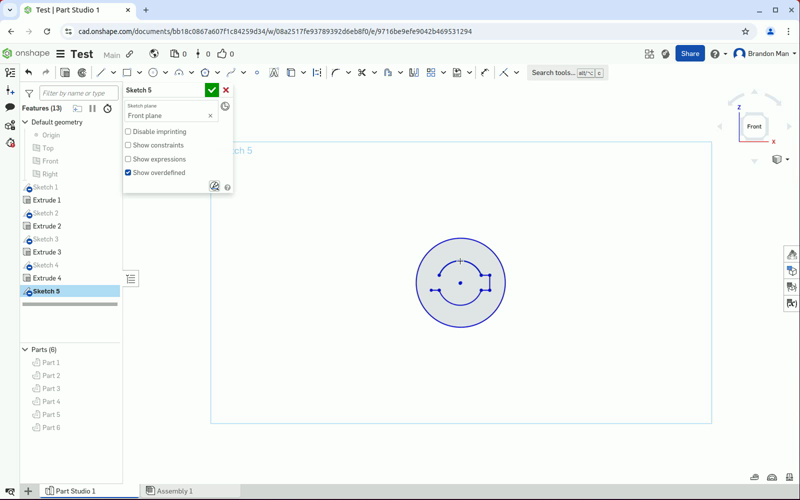
mouse_move(439, 275)
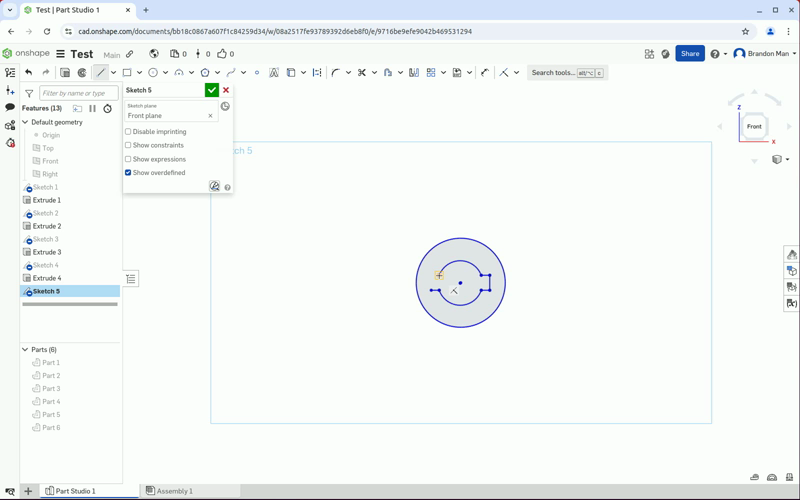
click(439, 275)
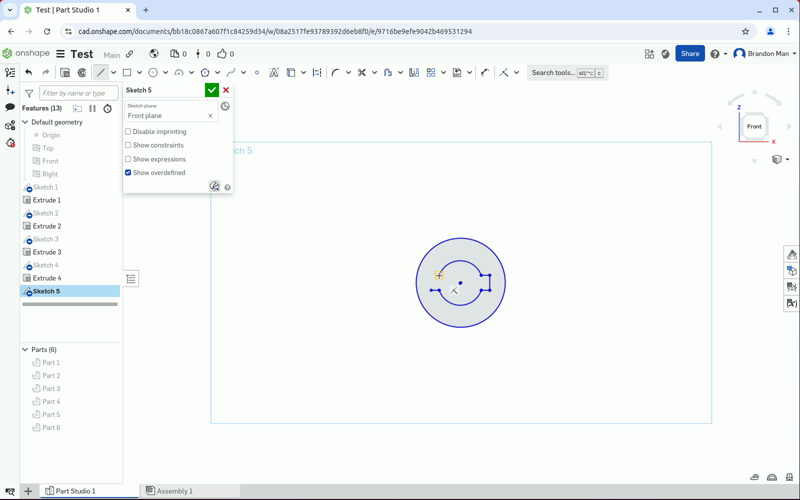
key_down(shift)
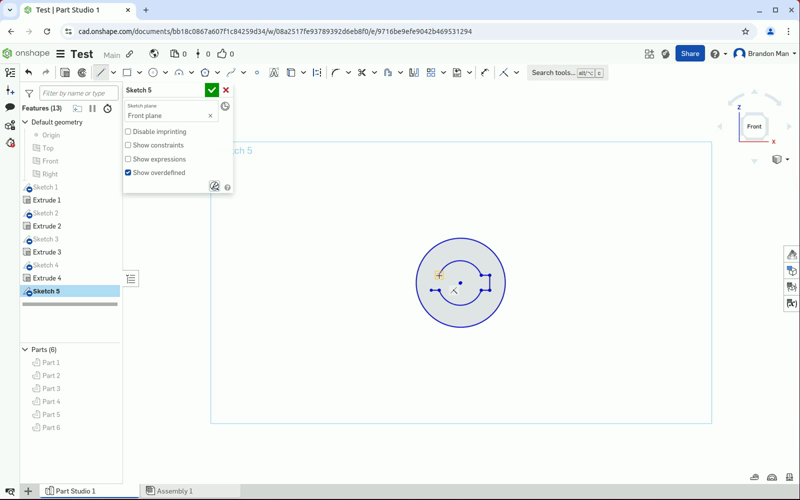
mouse_move(469, 275)
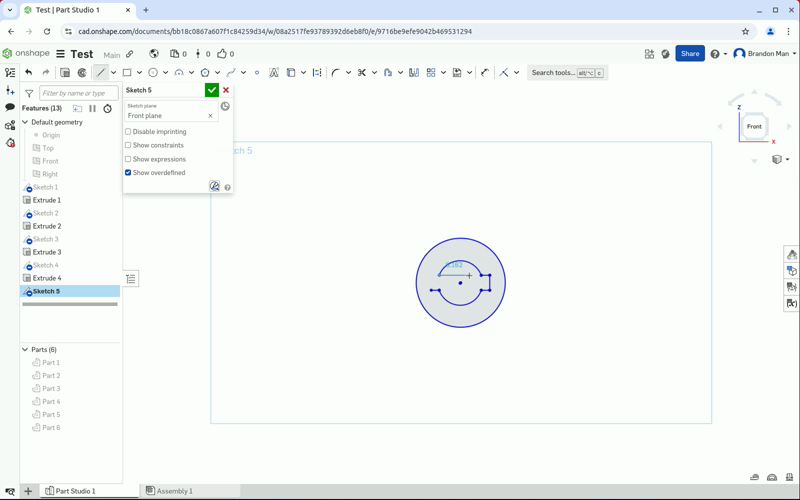
mouse_move(431, 275)
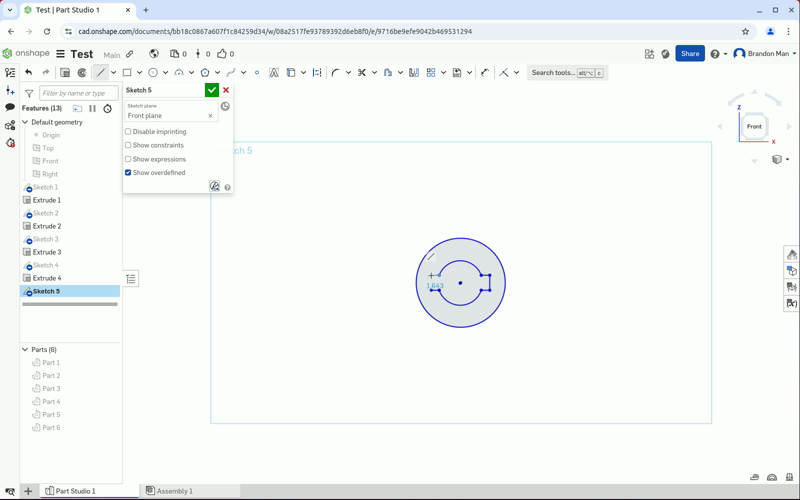
click(431, 275)
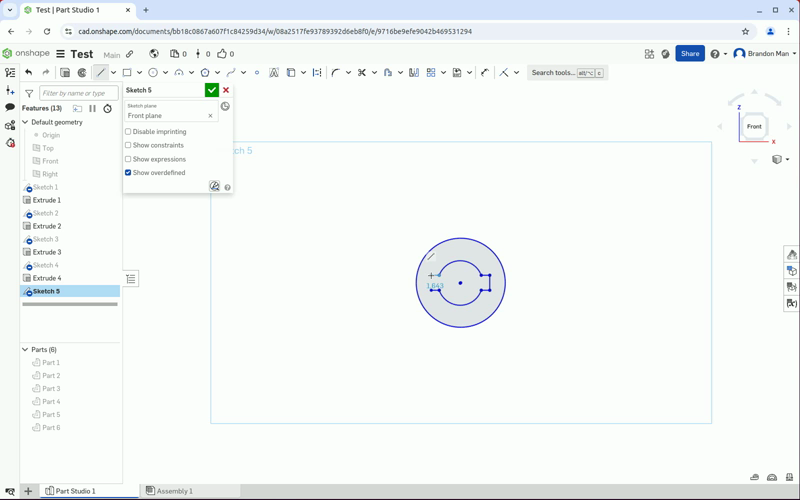
key_up(shift)
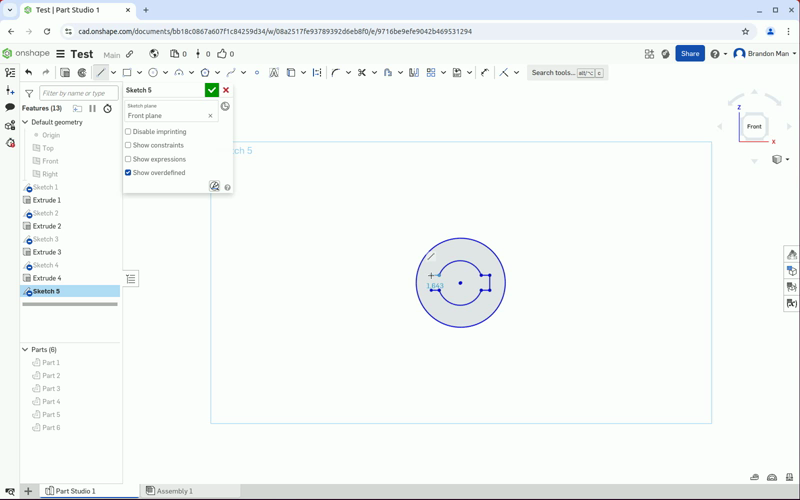
mouse_move(461, 275)
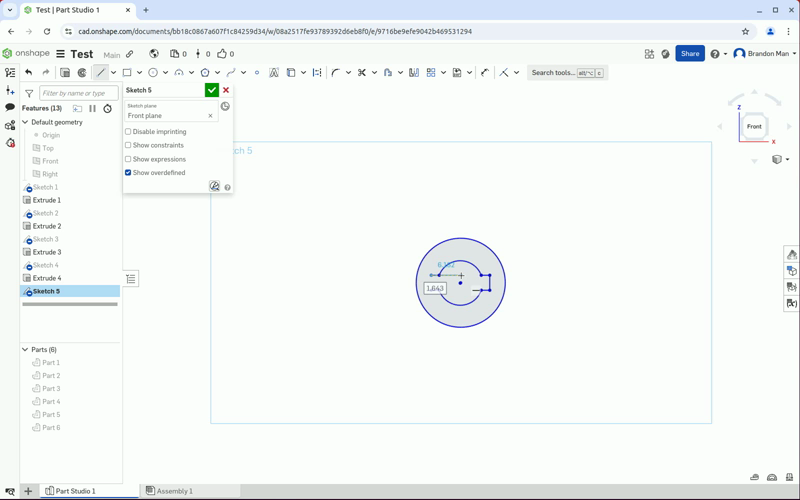
key_down(shift)
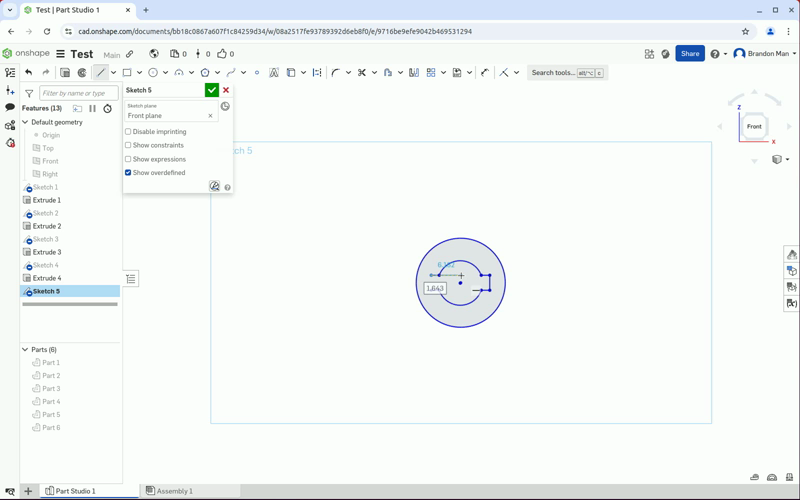
mouse_move(431, 290)
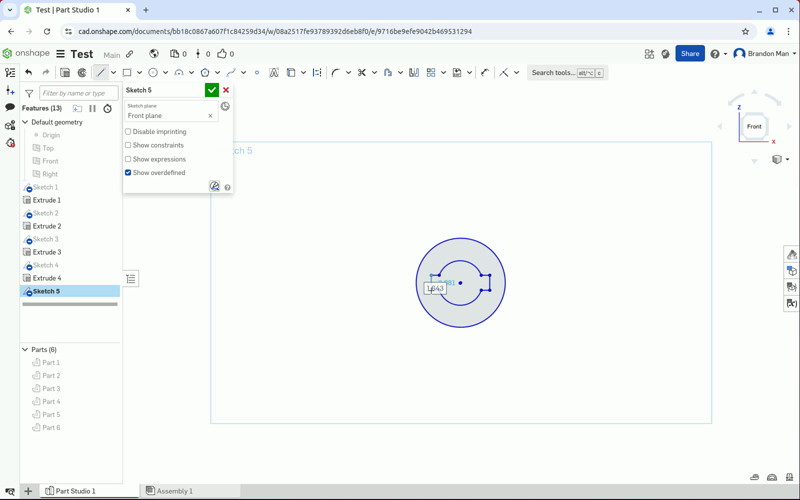
key_up(shift)
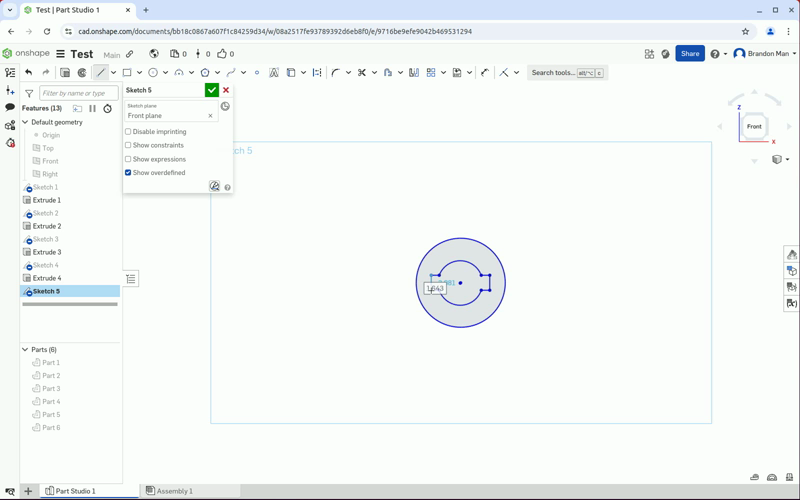
click(431, 290)
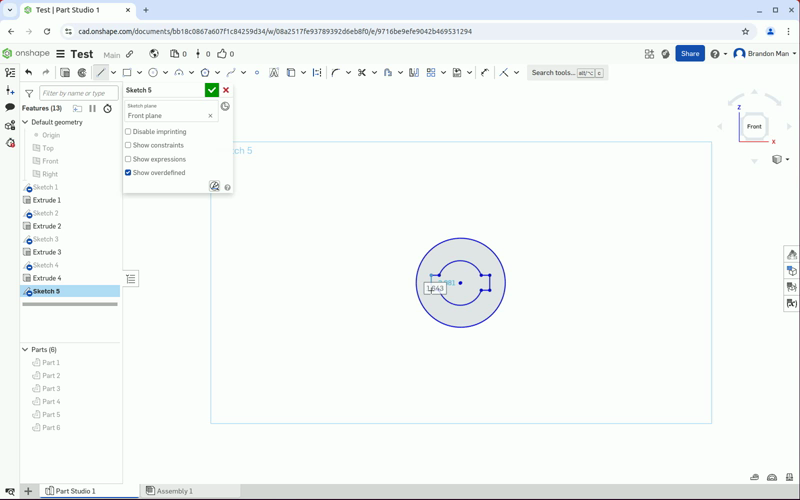
key(esc)
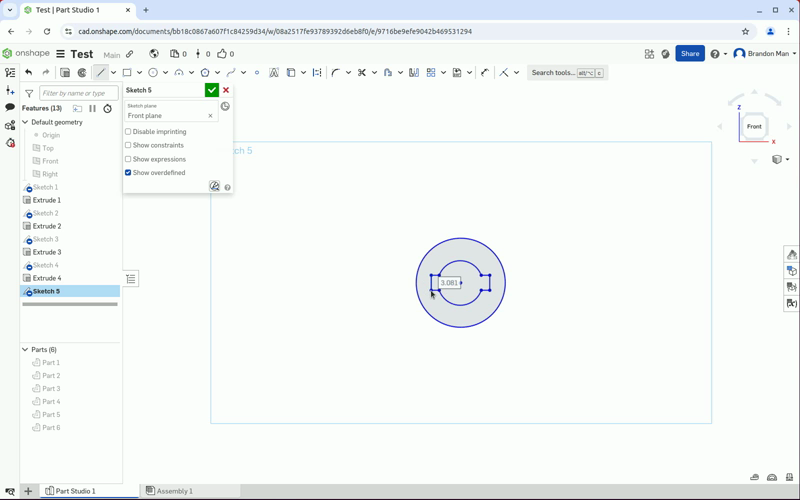
mouse_move(460, 313)
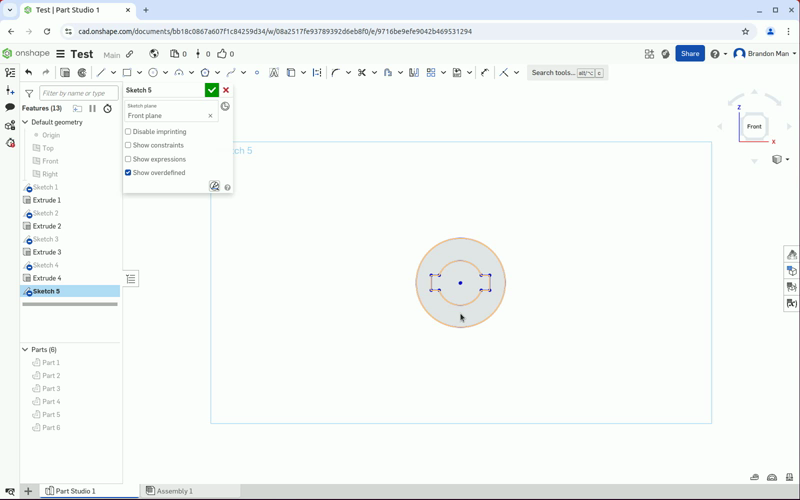
click(460, 313)
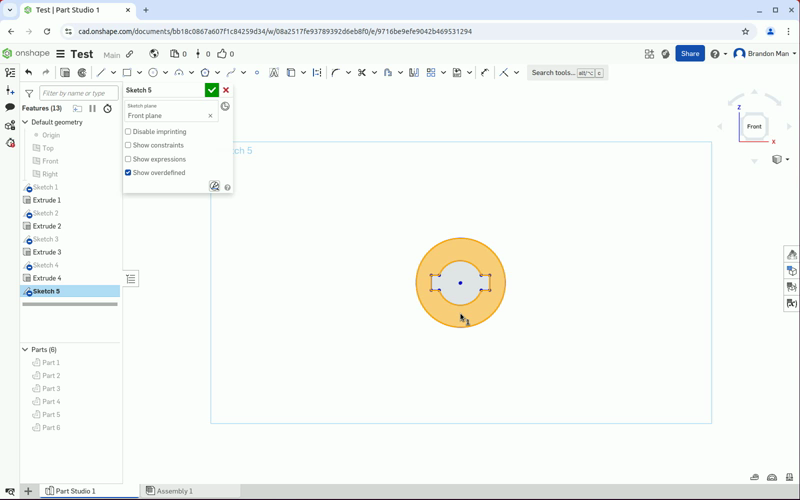
mouse_move(73, 352)
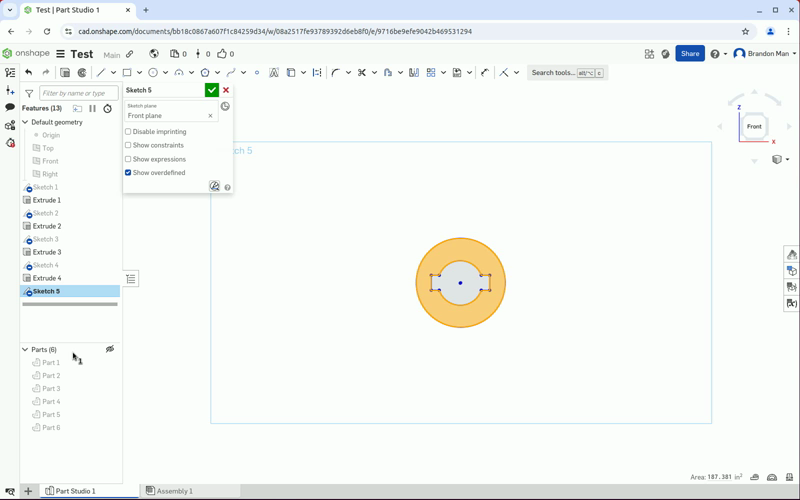
key(shift+y)
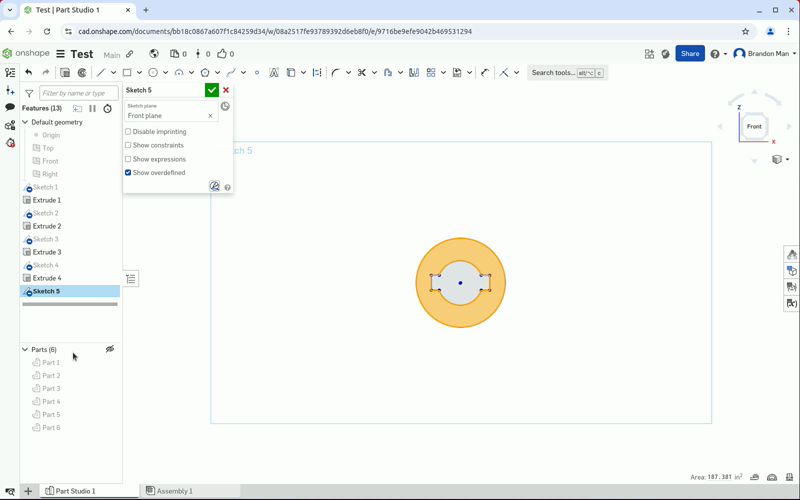
key(shift+e)
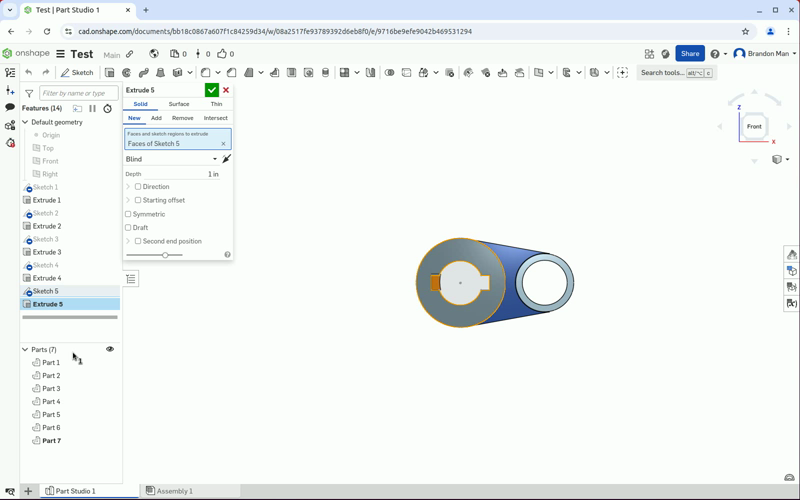
mouse_move(143, 106)
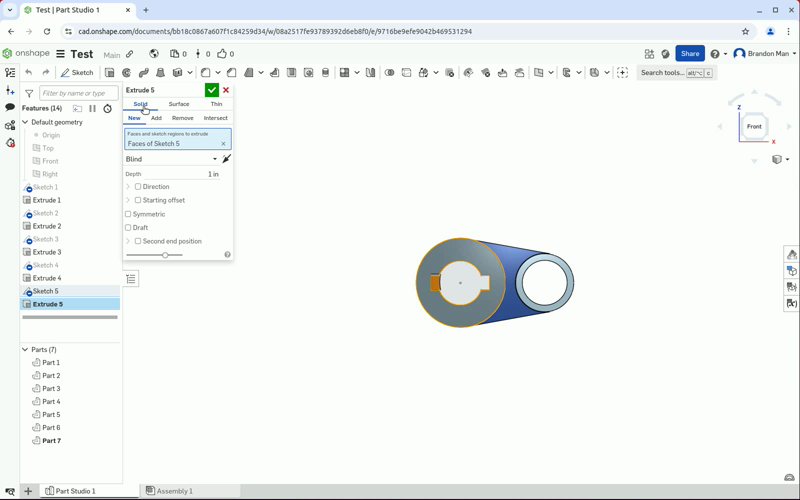
click(143, 106)
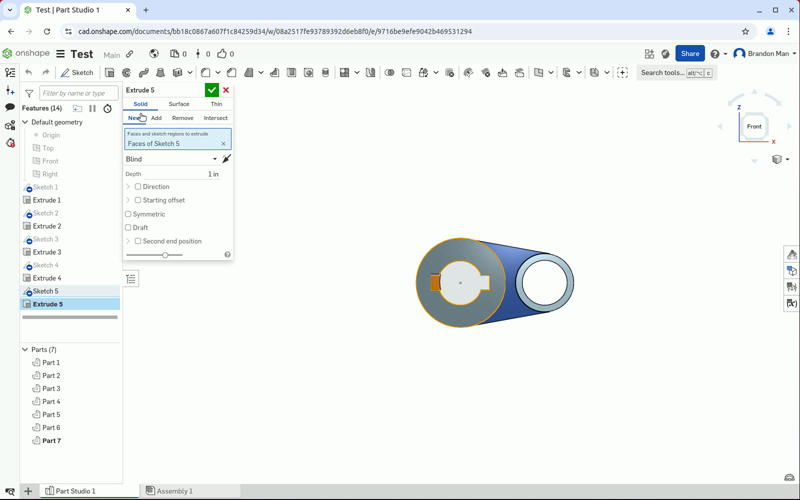
mouse_move(137, 120)
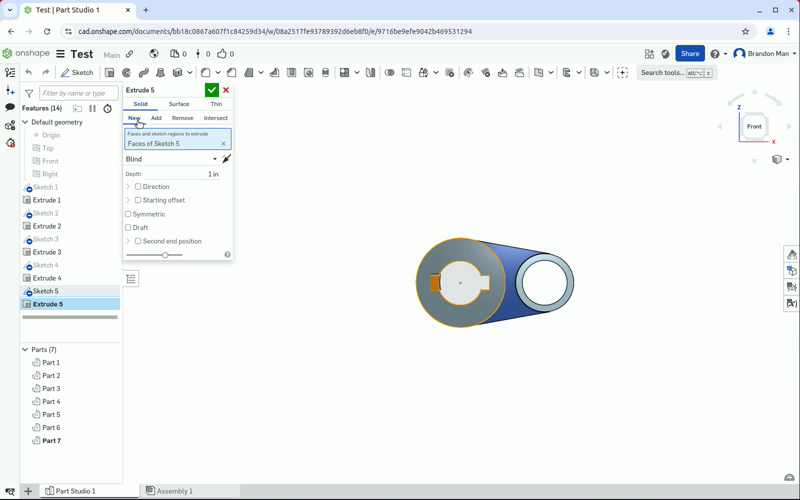
click(137, 120)
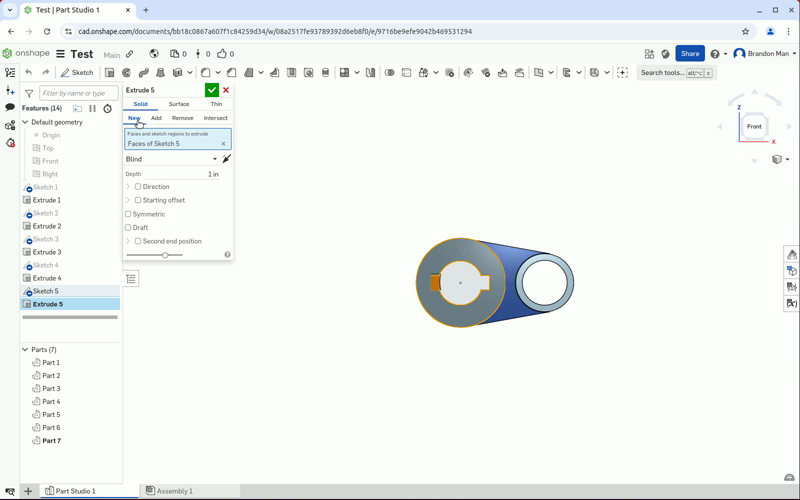
key(tab, 4)
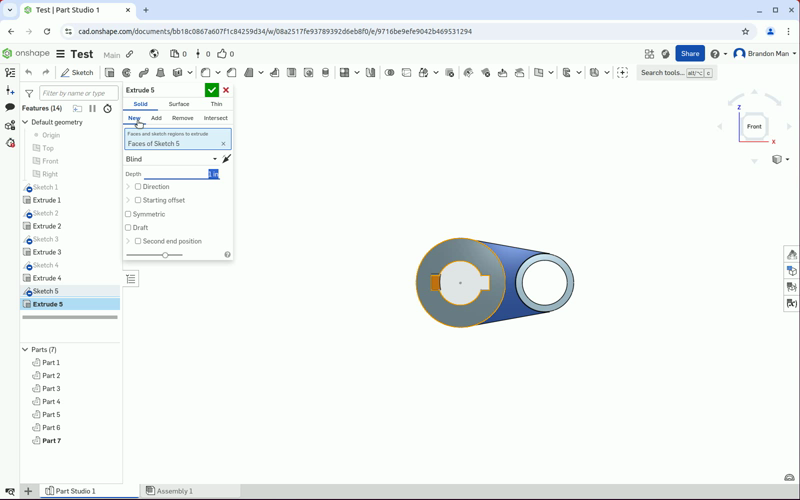
text(16.128)
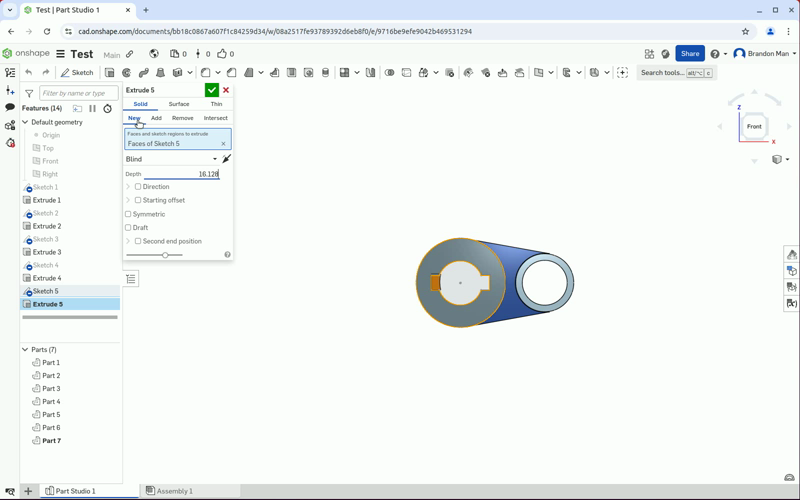
key(enter)
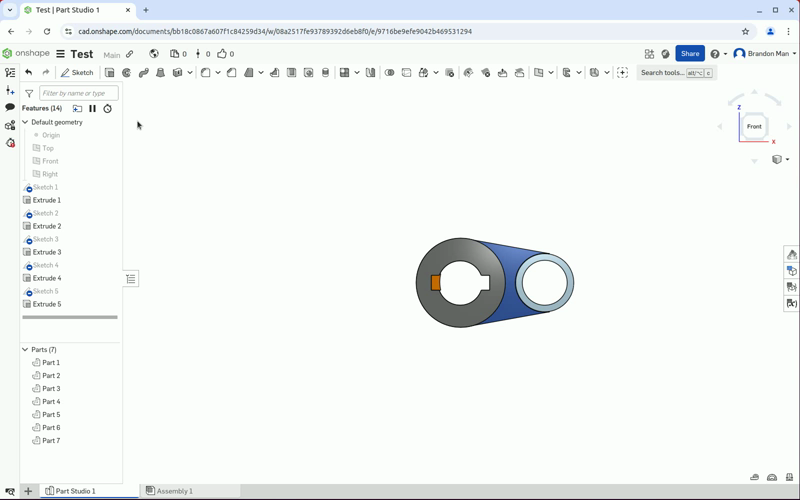
key(shift+h)
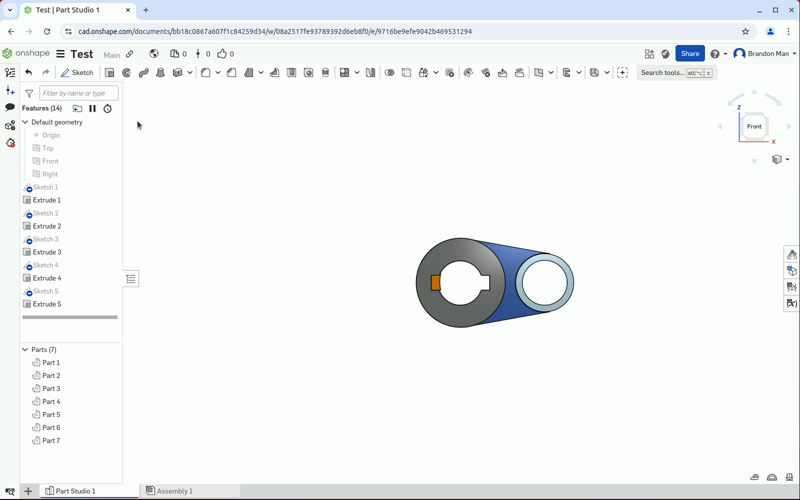
key(shift+h)
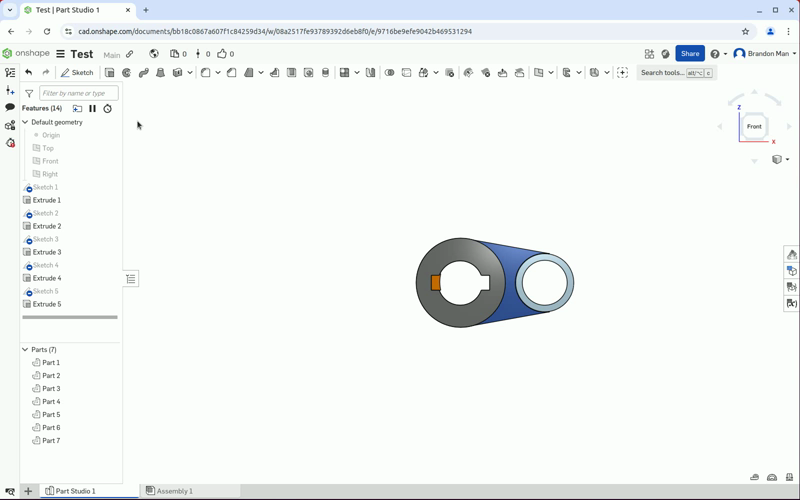
mouse_move(73, 189)
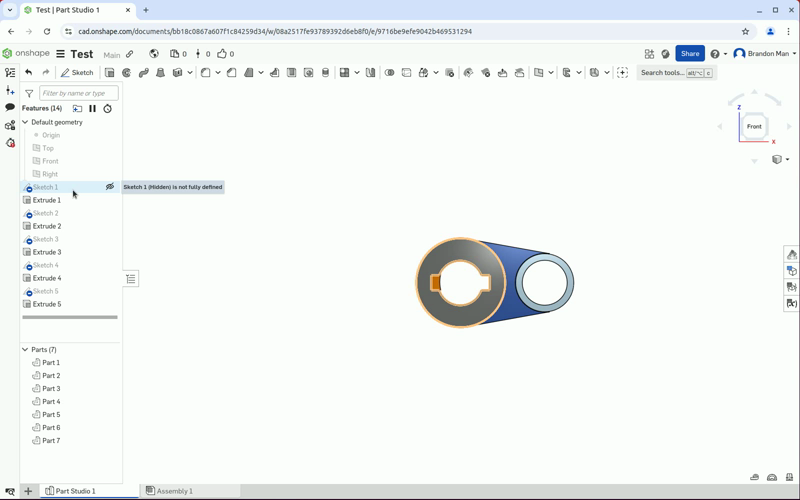
click(73, 189)
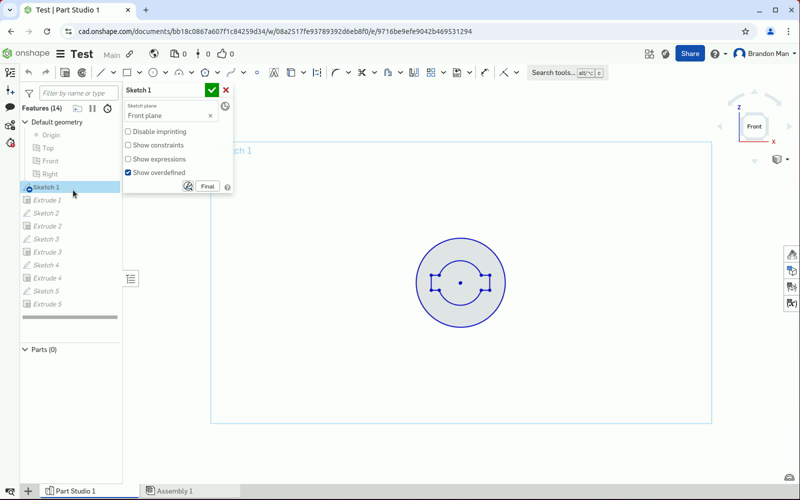
mouse_move(229, 92)
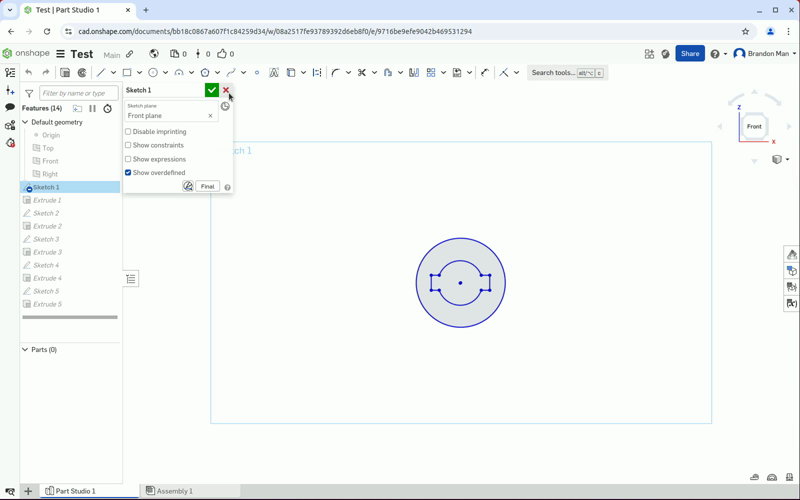
click(229, 92)
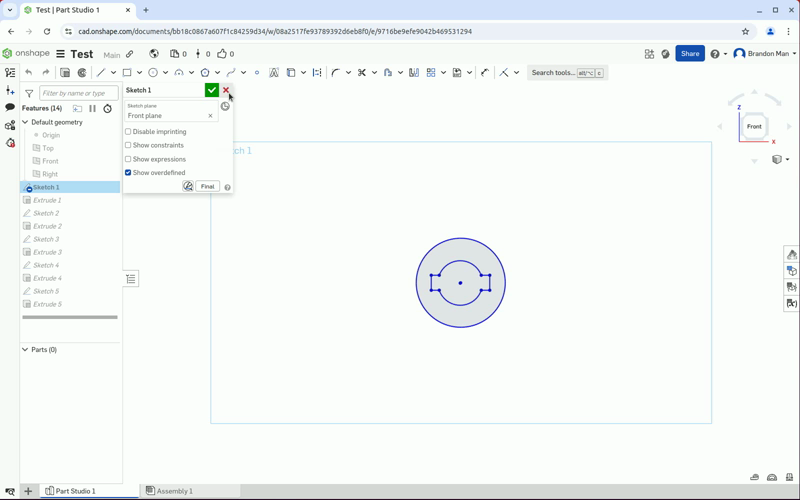
key(shift+s)
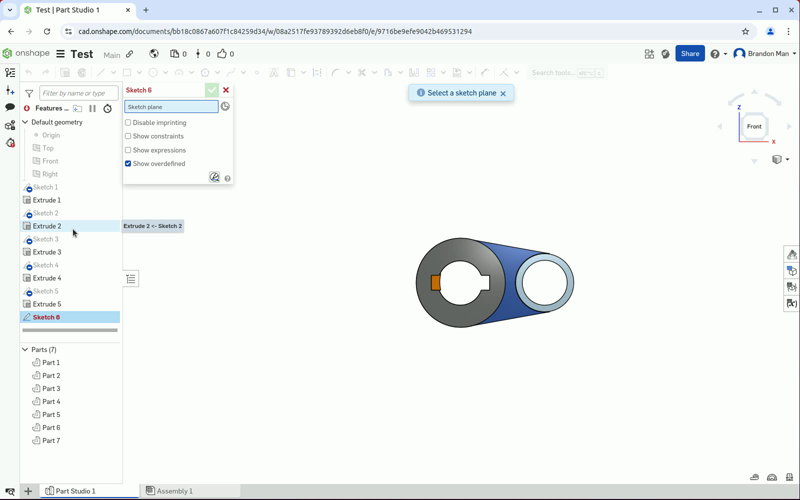
scroll(3)
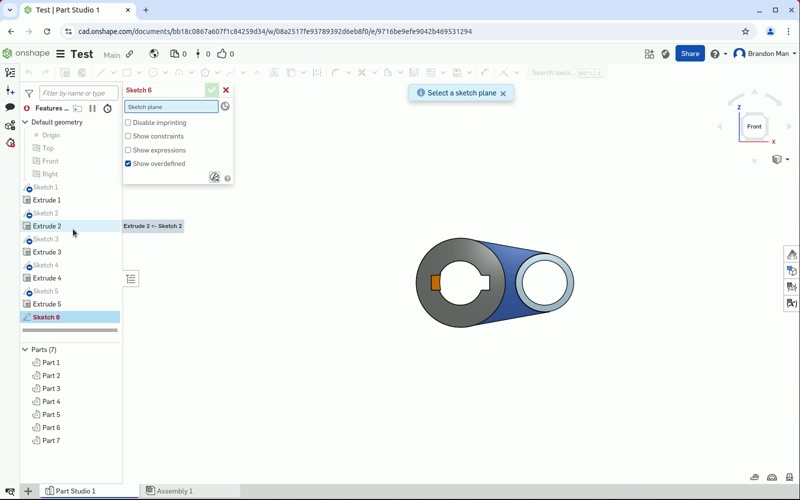
mouse_move(73, 163)
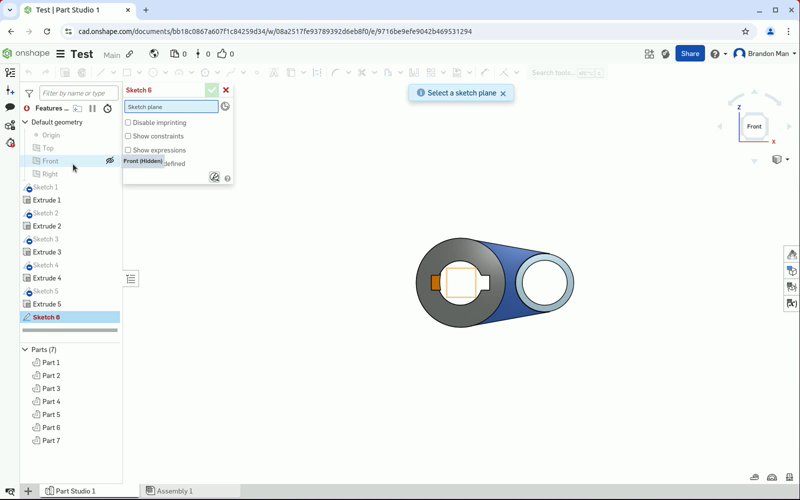
click(73, 163)
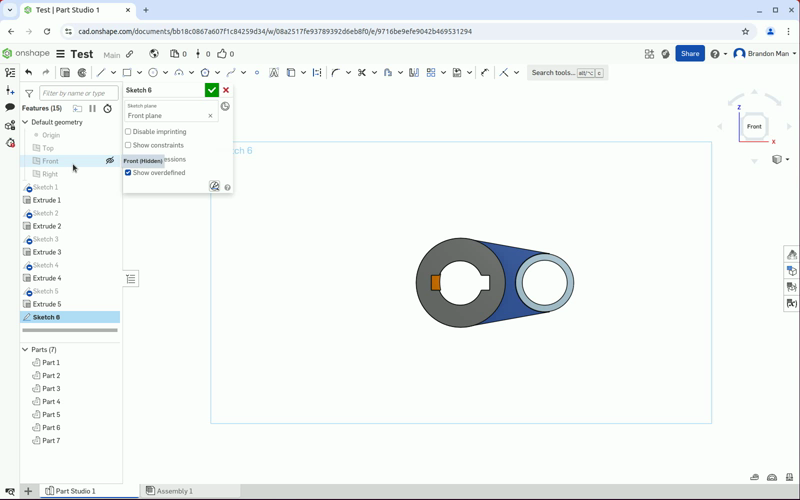
mouse_move(73, 352)
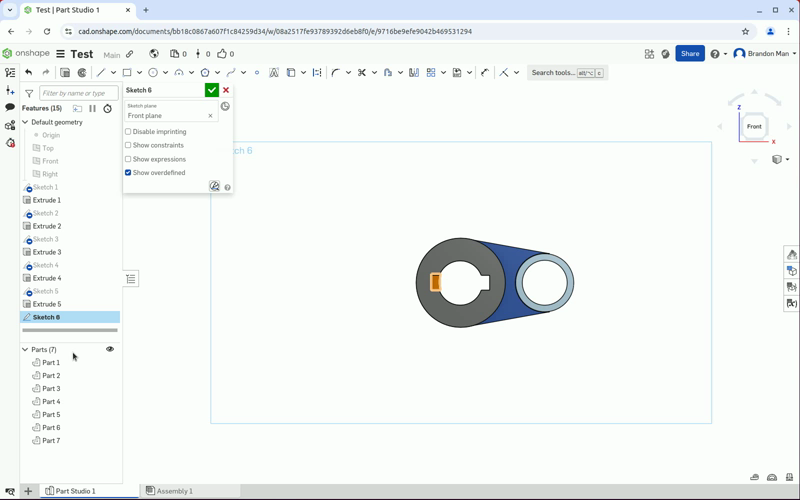
key(y)
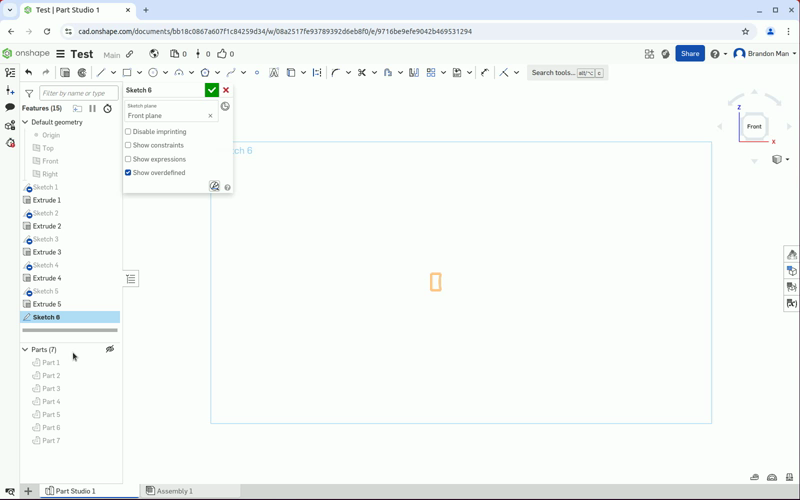
key(l)
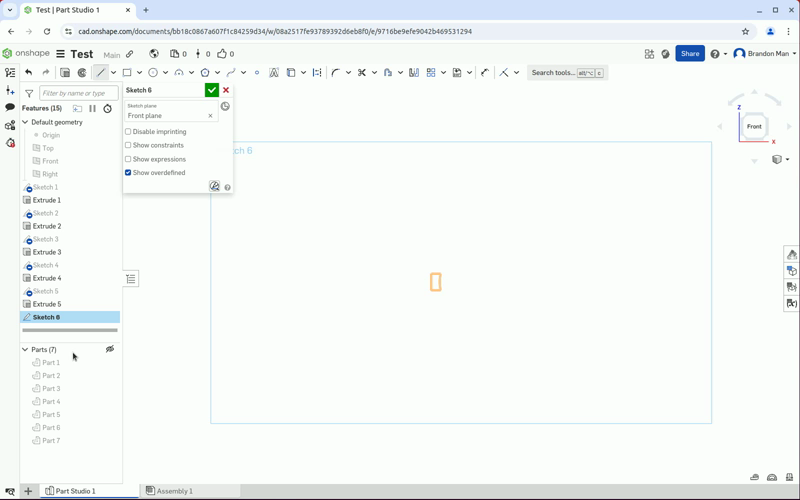
key_down(shift)
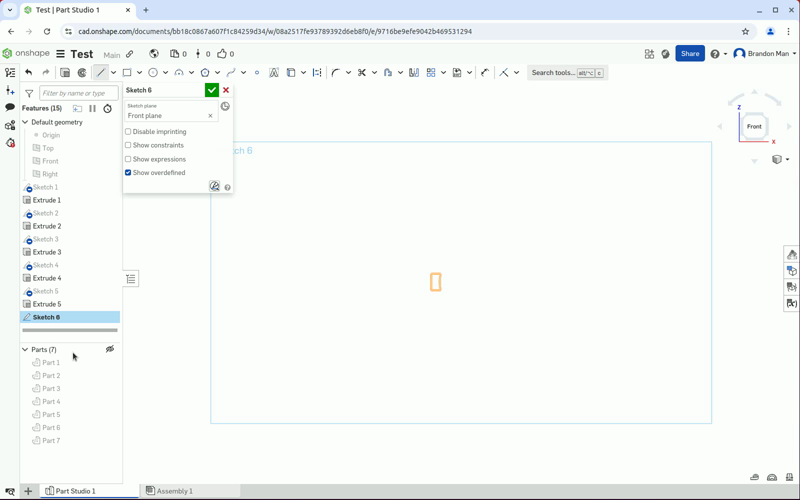
mouse_move(431, 290)
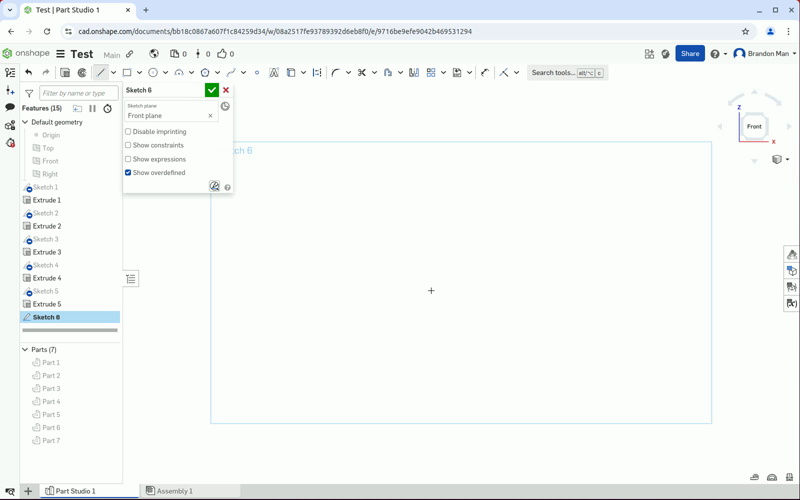
click(431, 290)
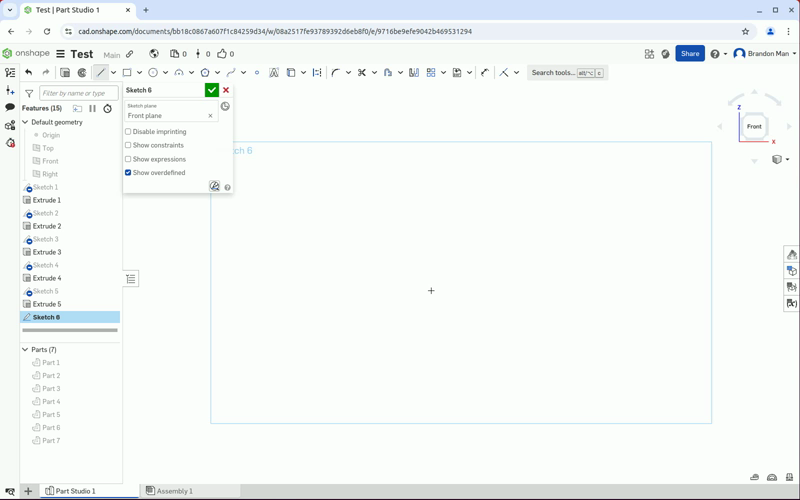
key_up(shift)
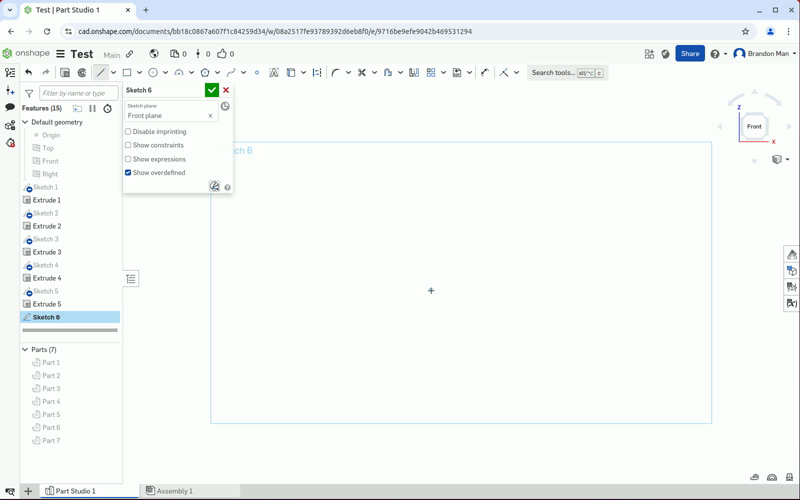
key_down(shift)
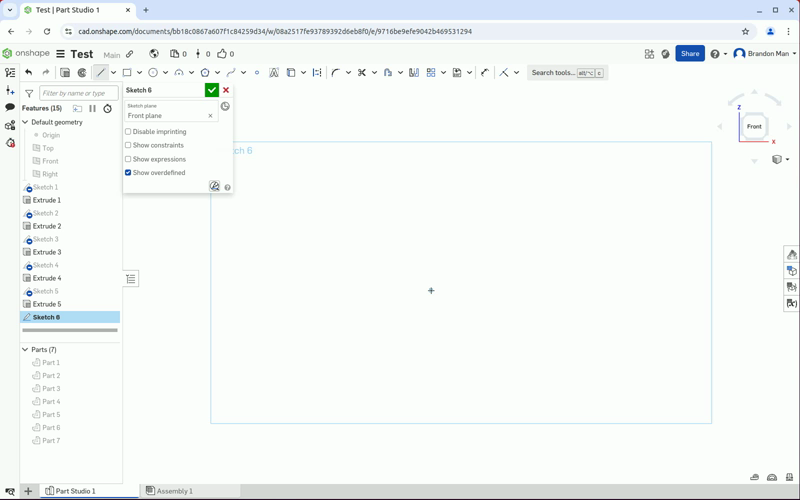
mouse_move(461, 290)
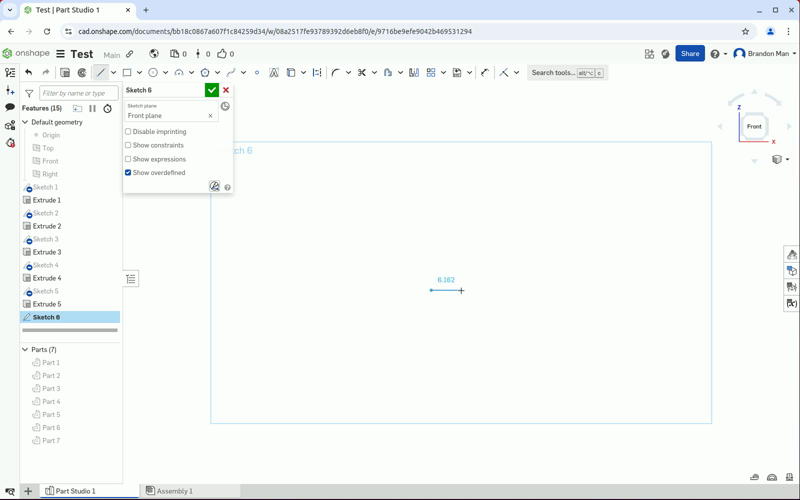
mouse_move(440, 290)
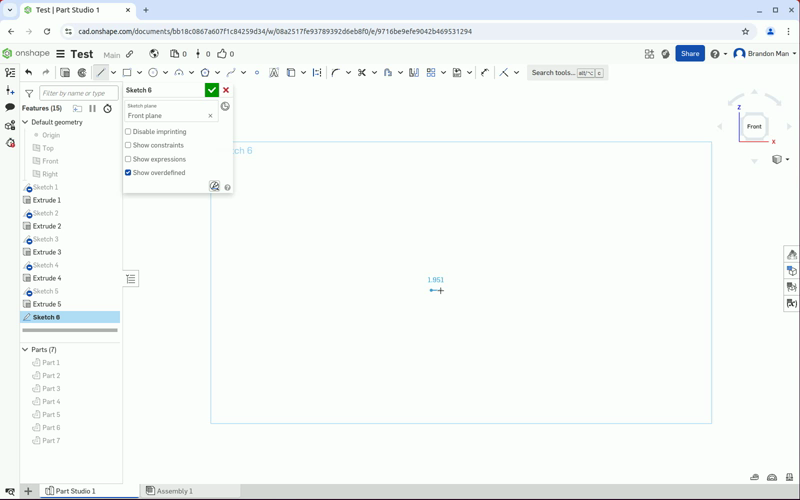
click(440, 290)
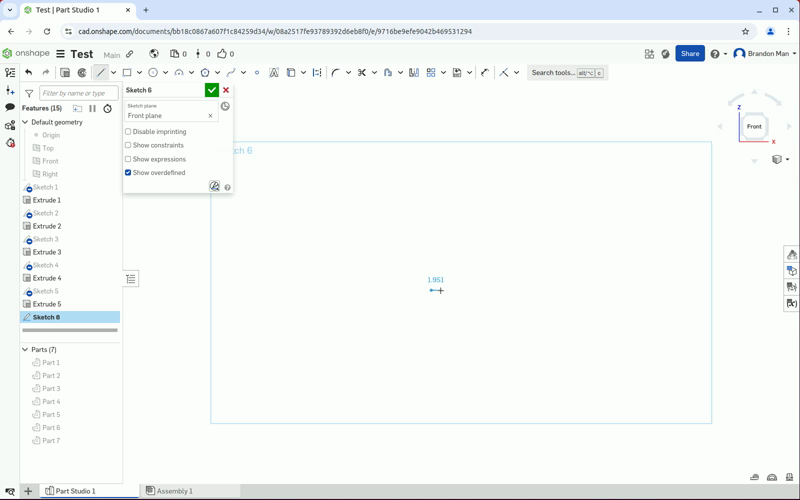
key_up(shift)
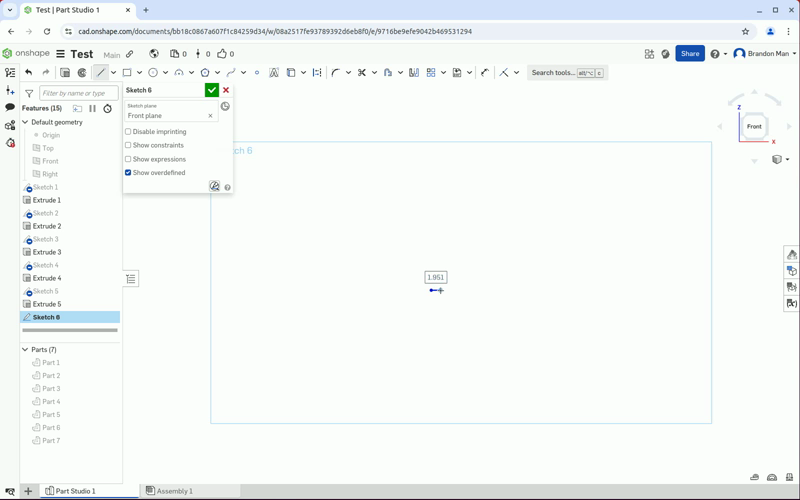
key(esc)
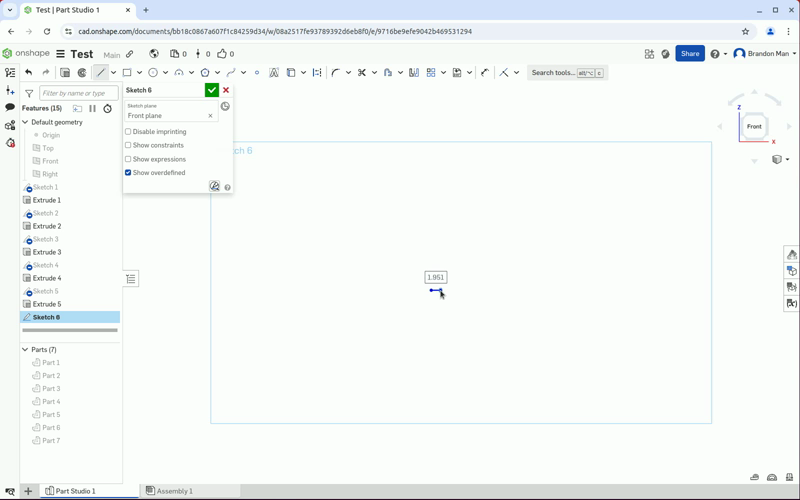
key(a)
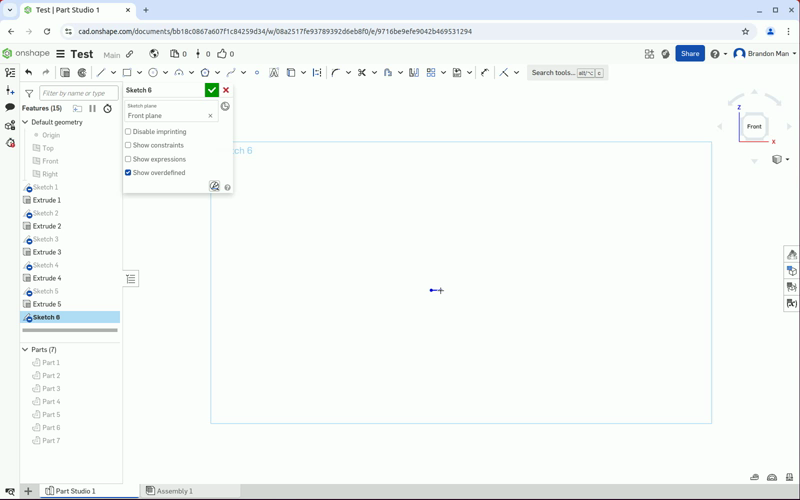
mouse_move(440, 290)
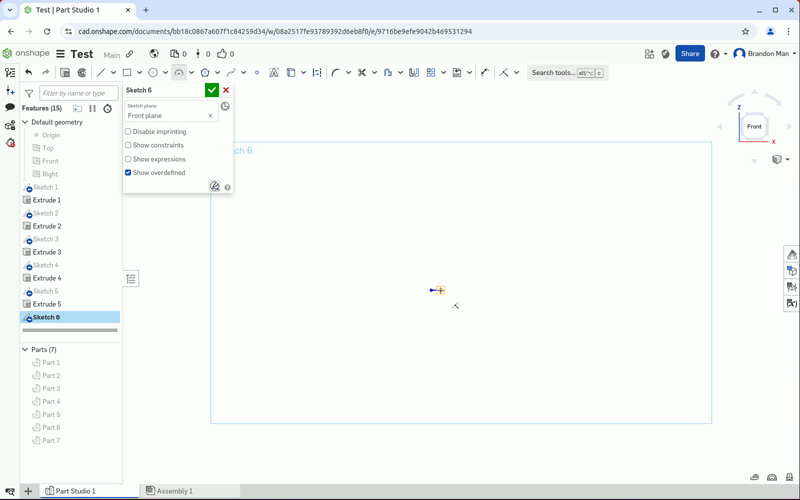
click(440, 290)
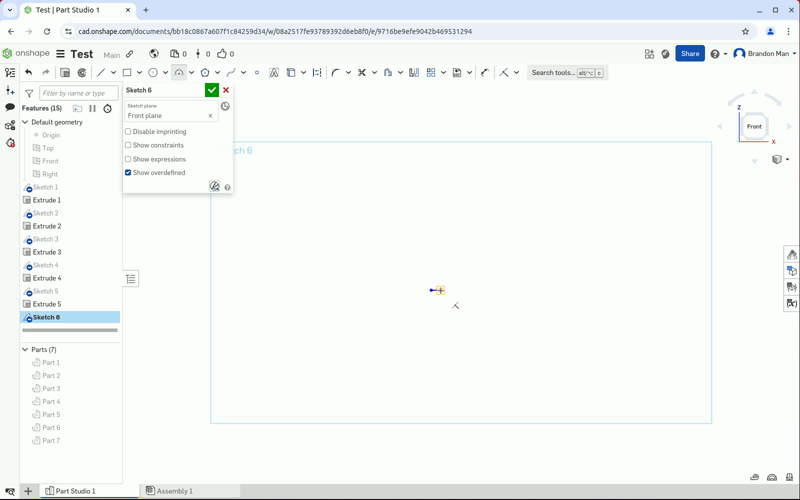
key_down(shift)
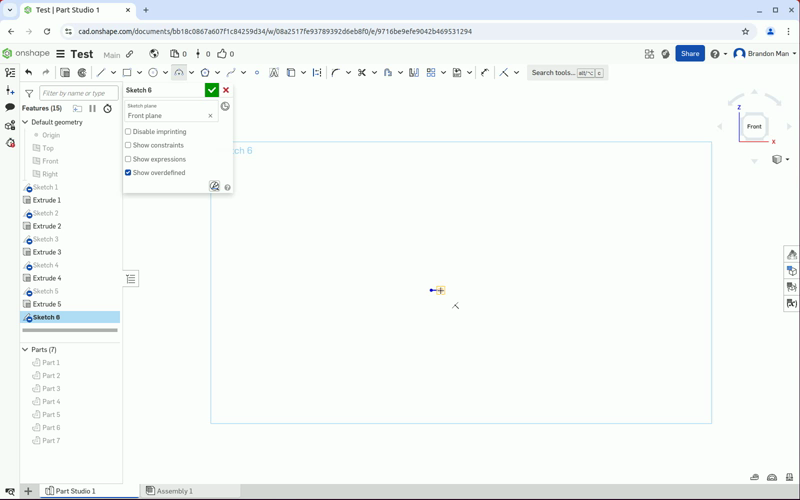
mouse_move(440, 273)
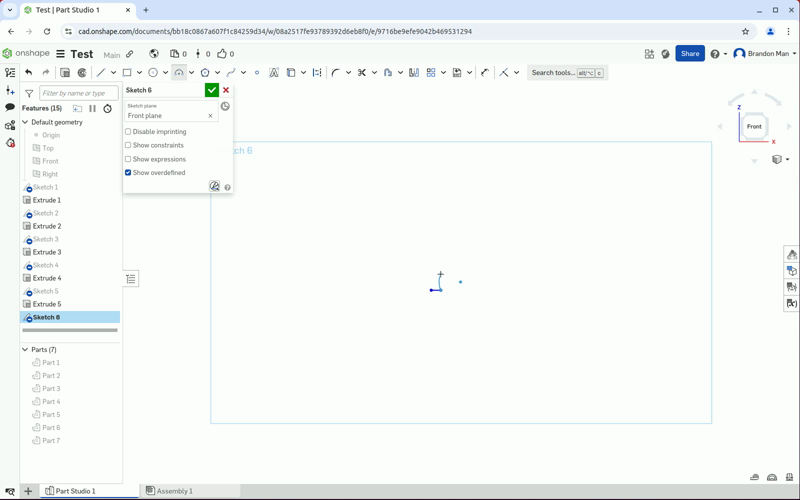
click(440, 273)
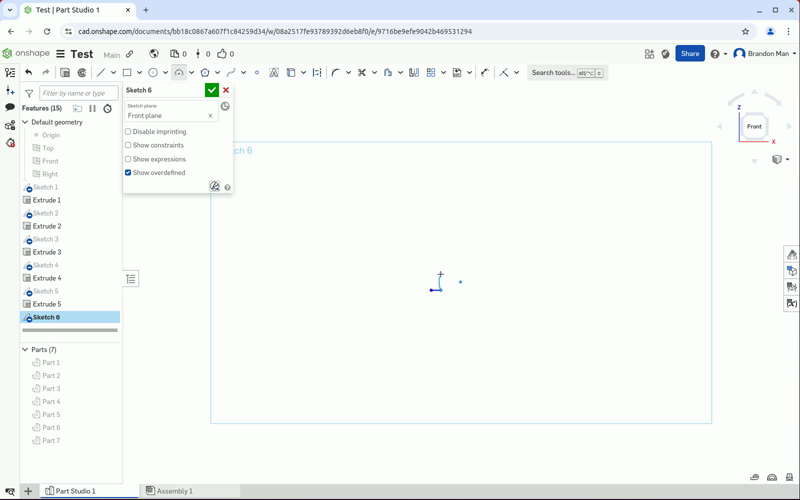
mouse_move(439, 281)
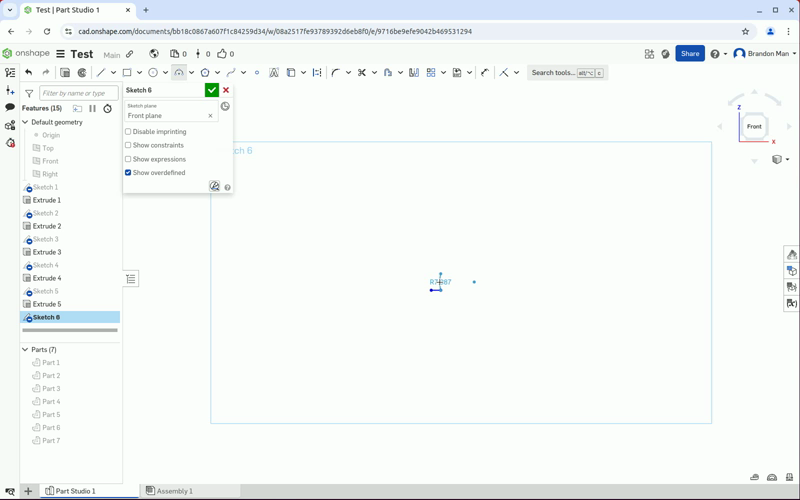
click(439, 281)
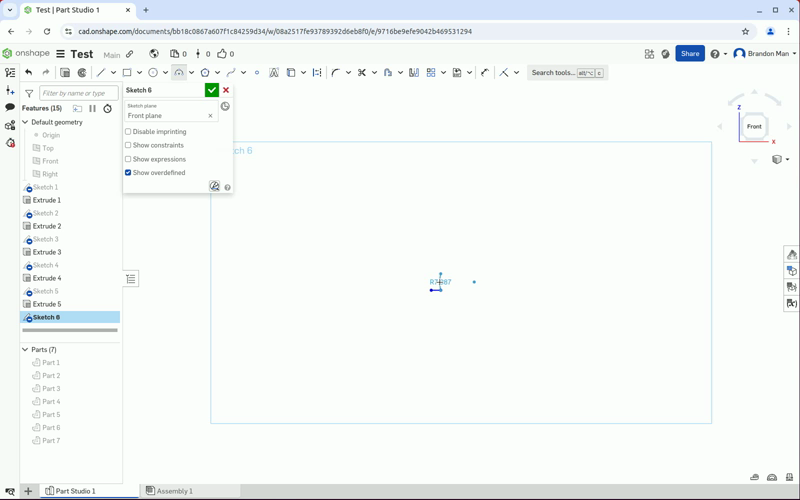
key_up(shift)
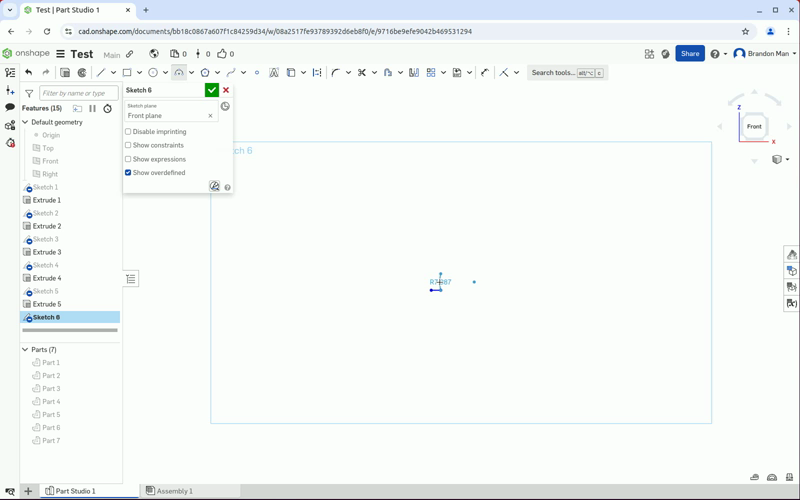
key(esc)
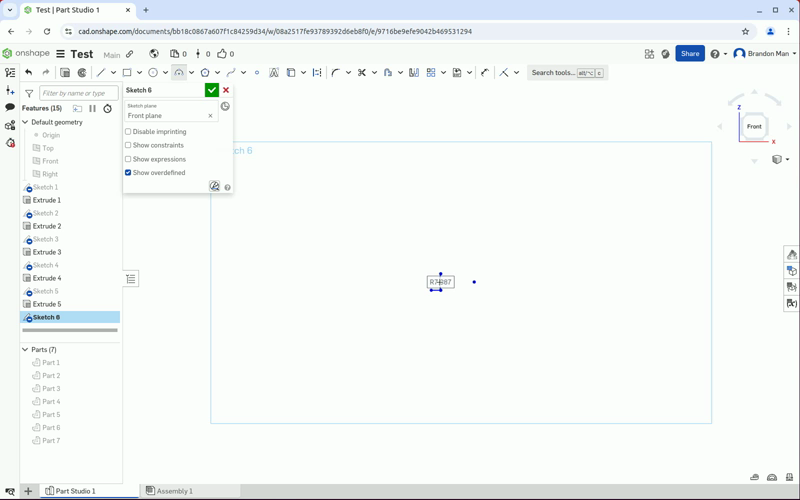
key(l)
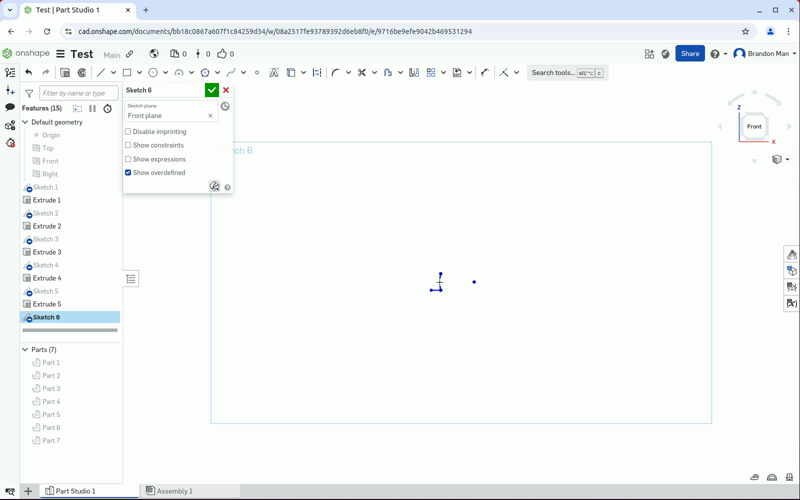
mouse_move(440, 273)
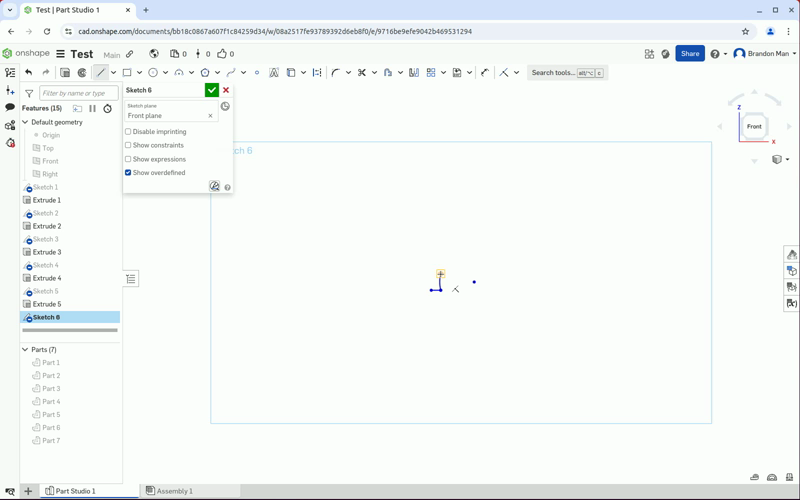
click(440, 273)
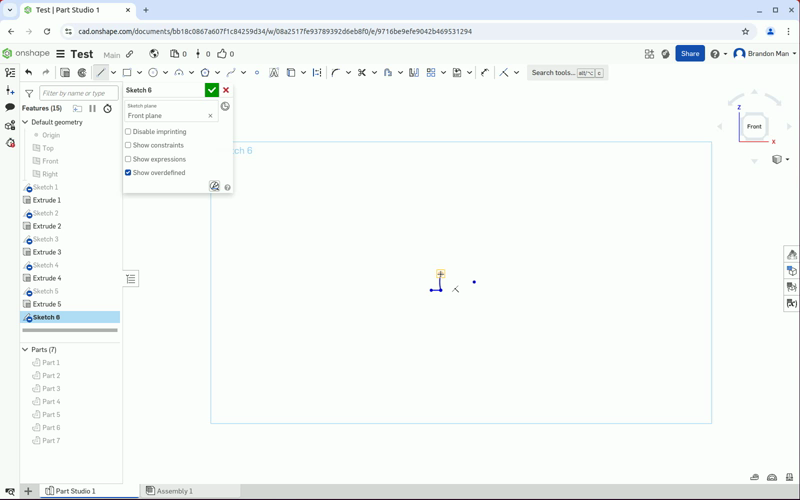
key_down(shift)
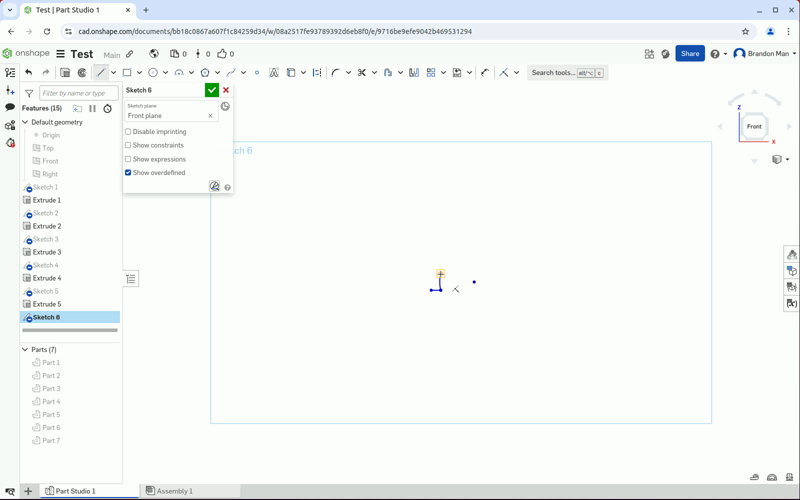
mouse_move(470, 273)
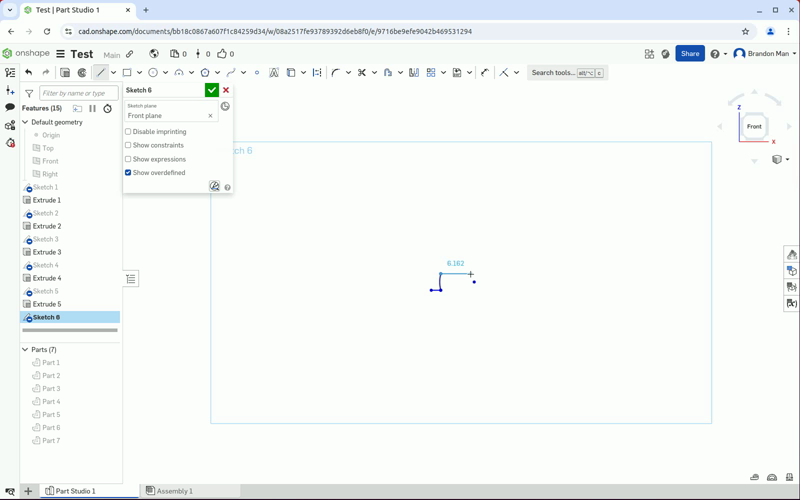
mouse_move(431, 273)
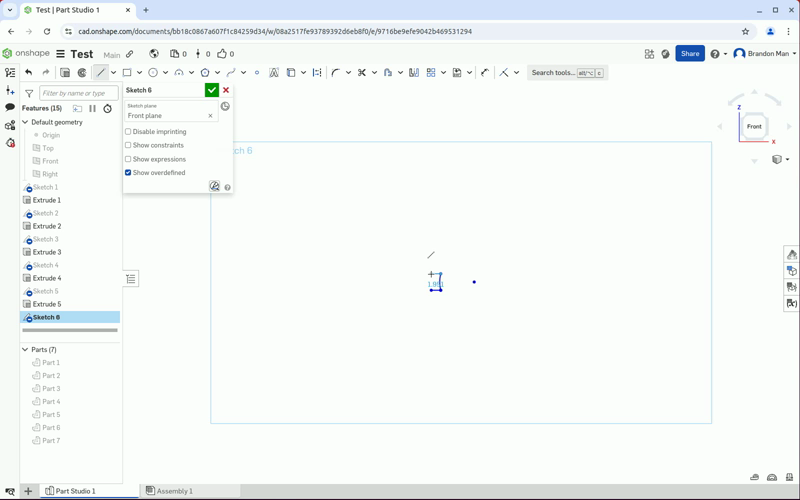
click(431, 273)
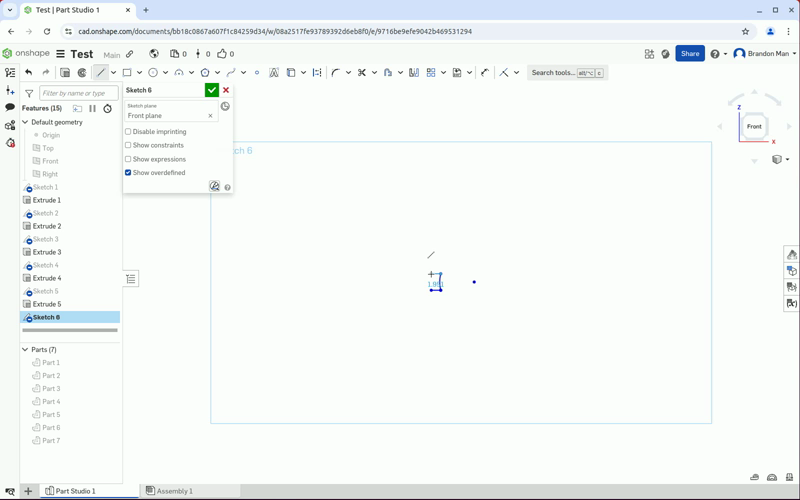
key_up(shift)
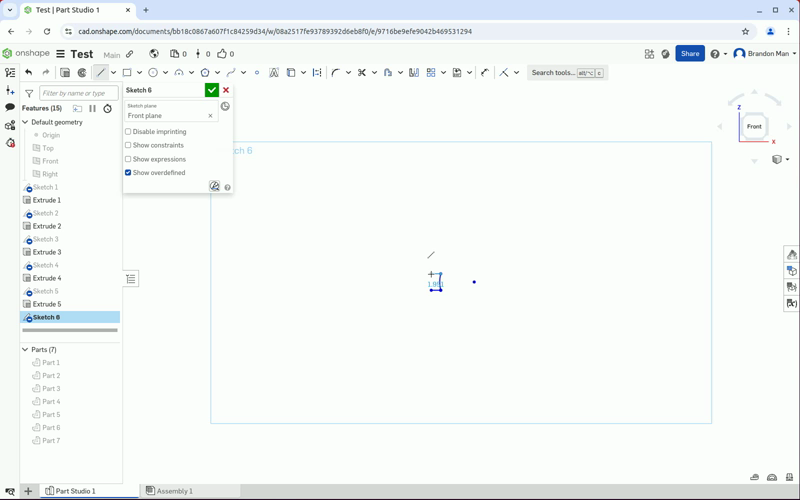
mouse_move(461, 273)
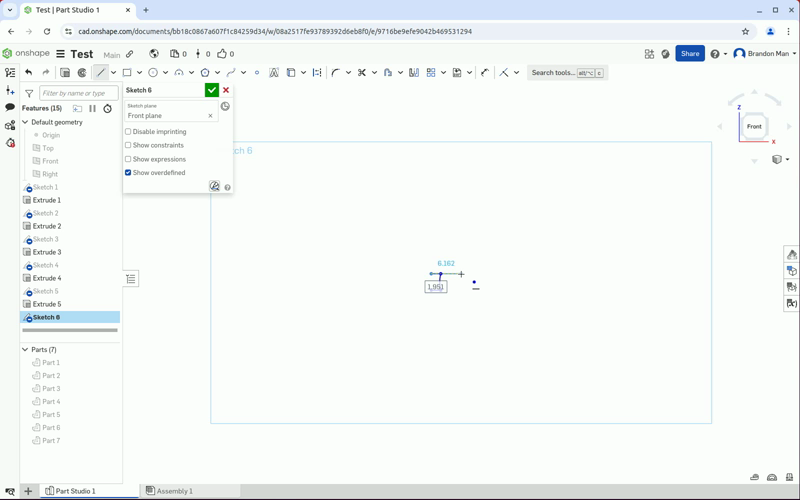
key_down(shift)
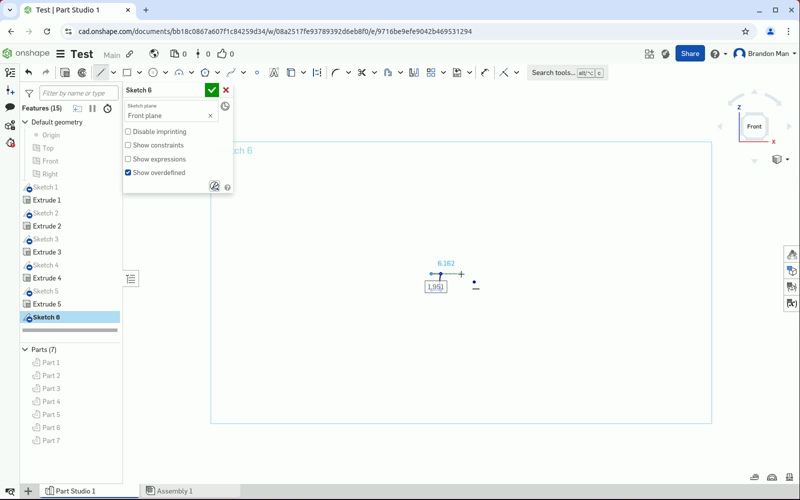
mouse_move(431, 290)
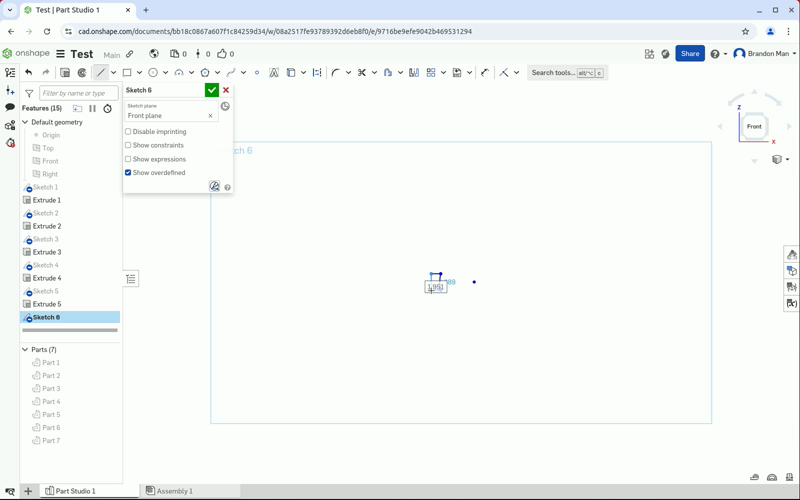
key_up(shift)
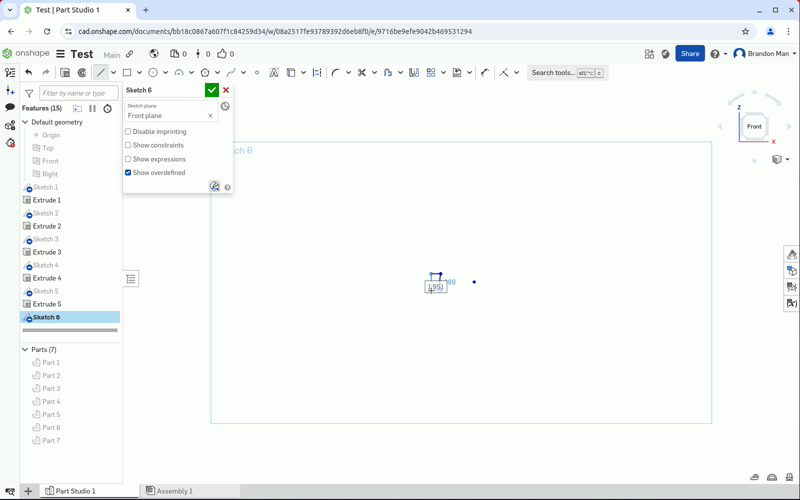
click(431, 290)
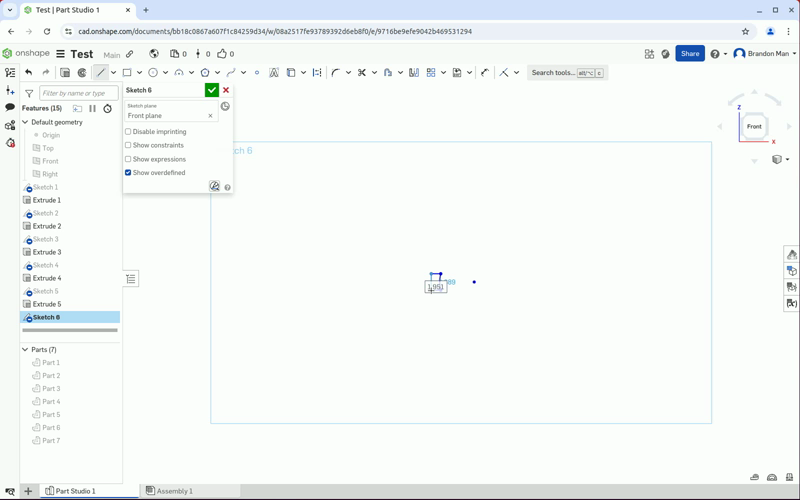
key(esc)
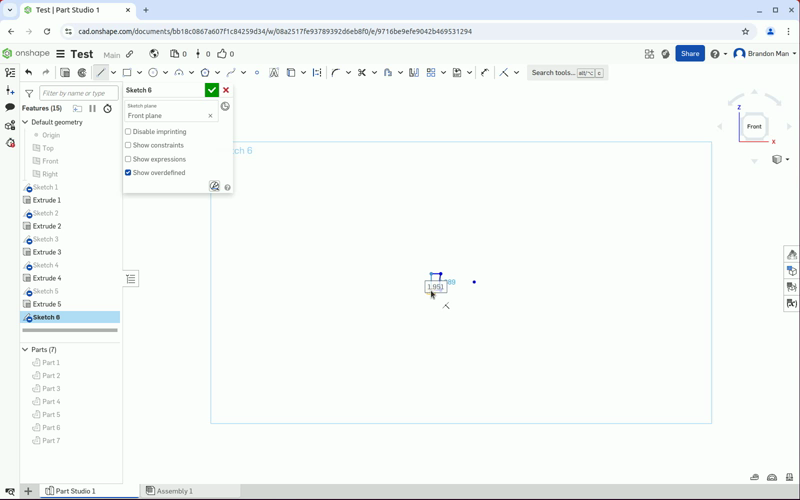
mouse_move(433, 284)
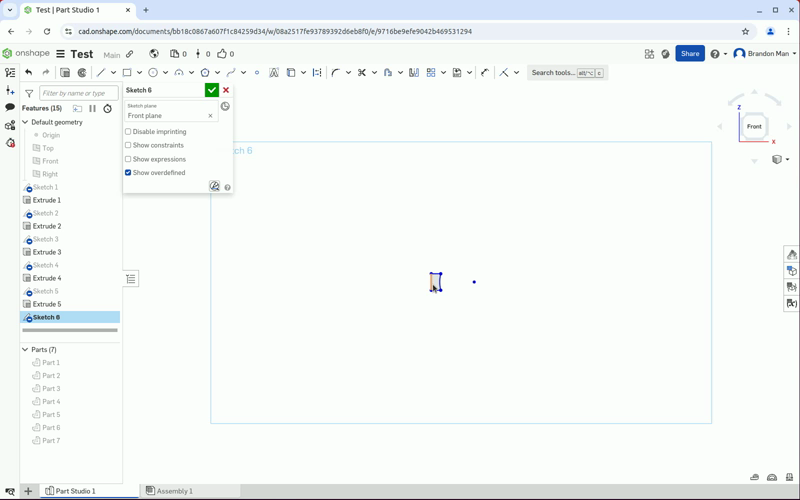
scroll(6)
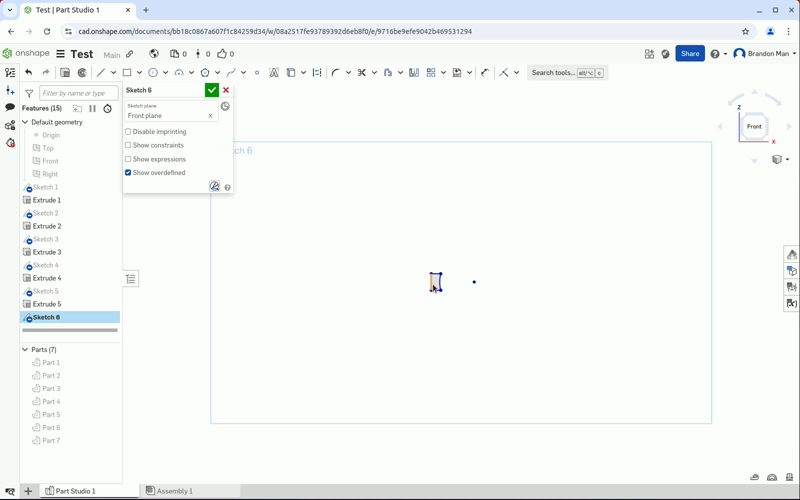
scroll(6)
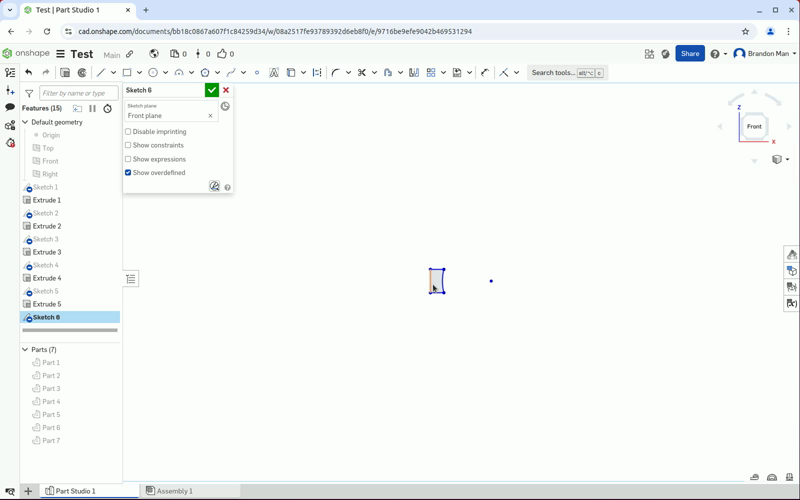
scroll(6)
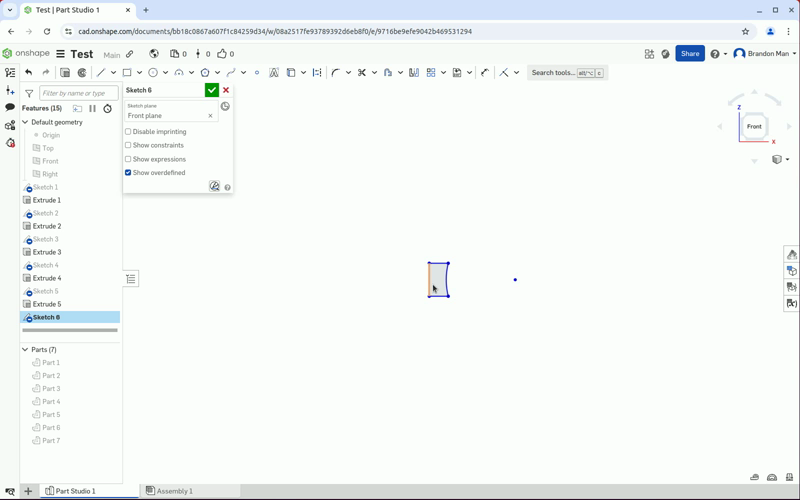
scroll(6)
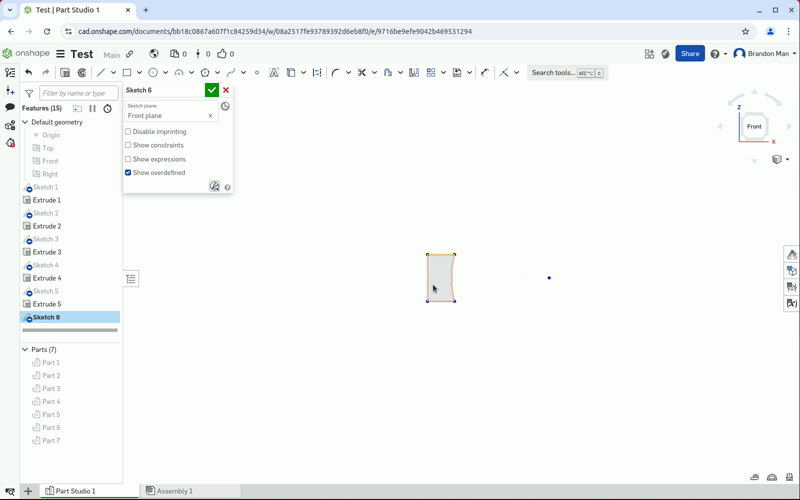
scroll(6)
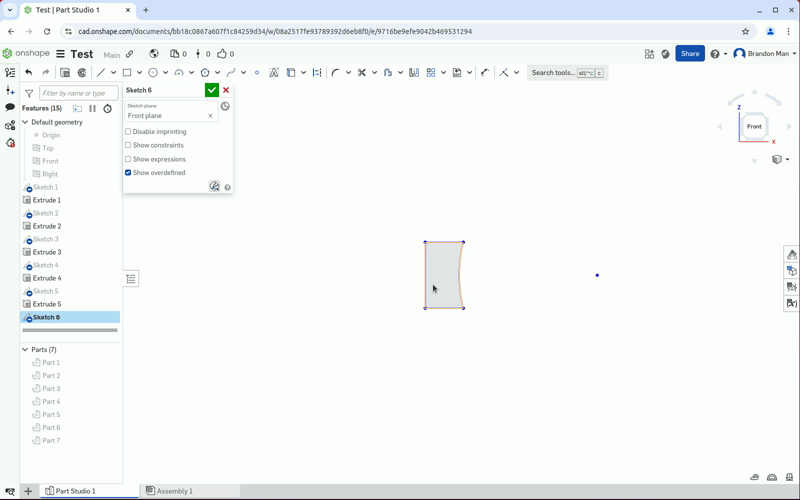
scroll(6)
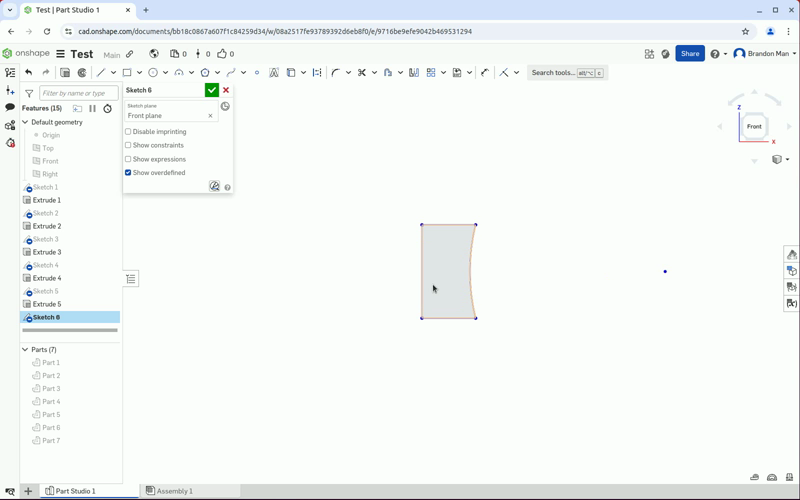
scroll(6)
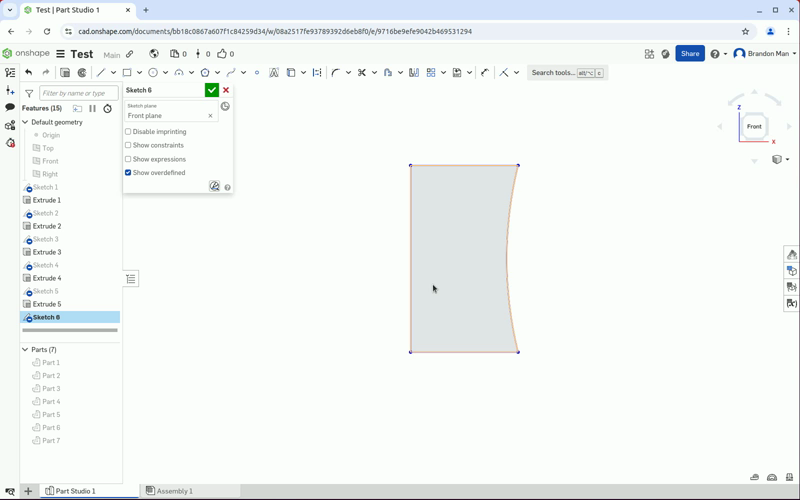
click(433, 284)
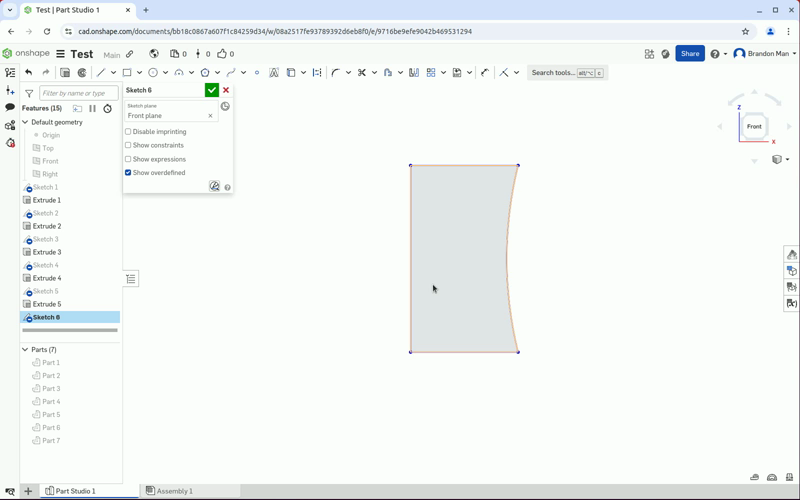
scroll(-6)
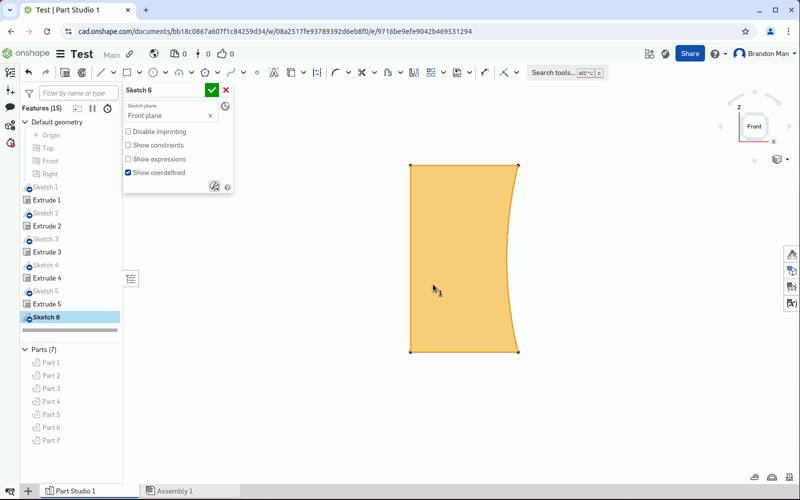
scroll(-6)
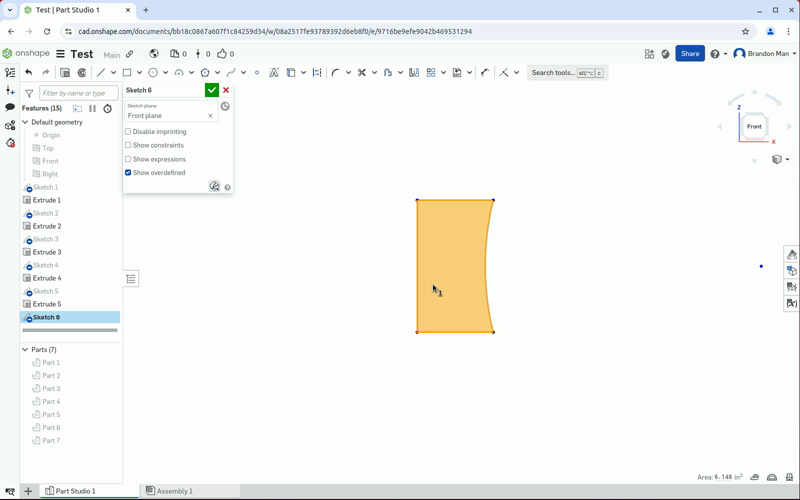
scroll(-6)
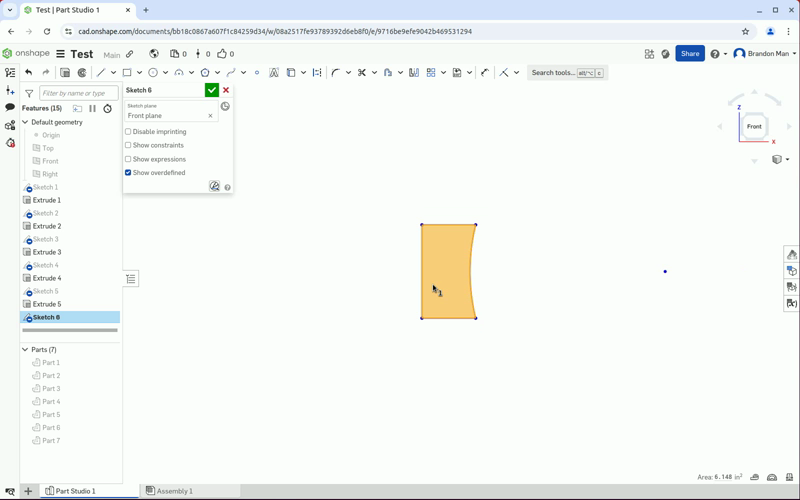
scroll(-6)
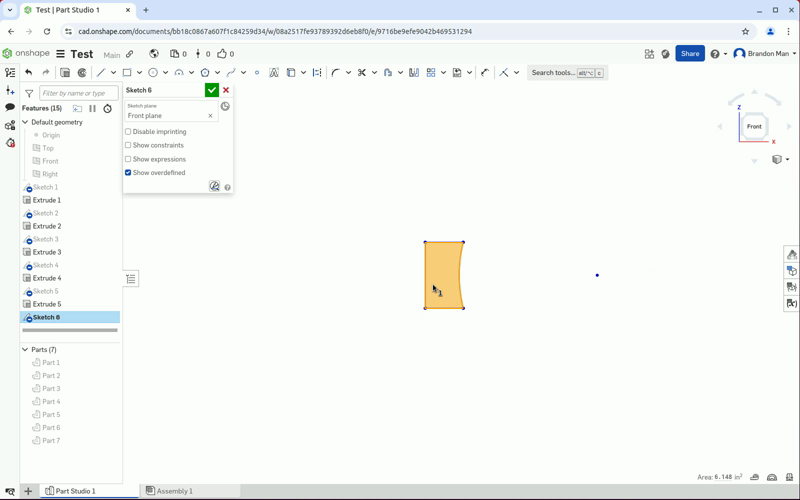
scroll(-6)
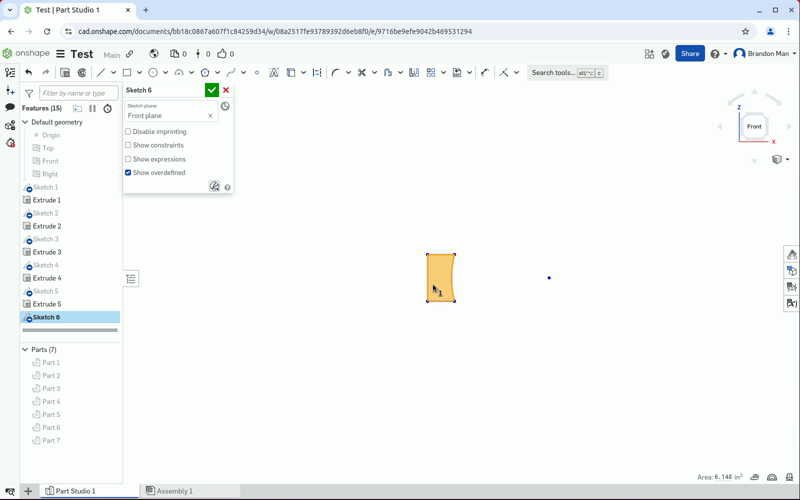
scroll(-6)
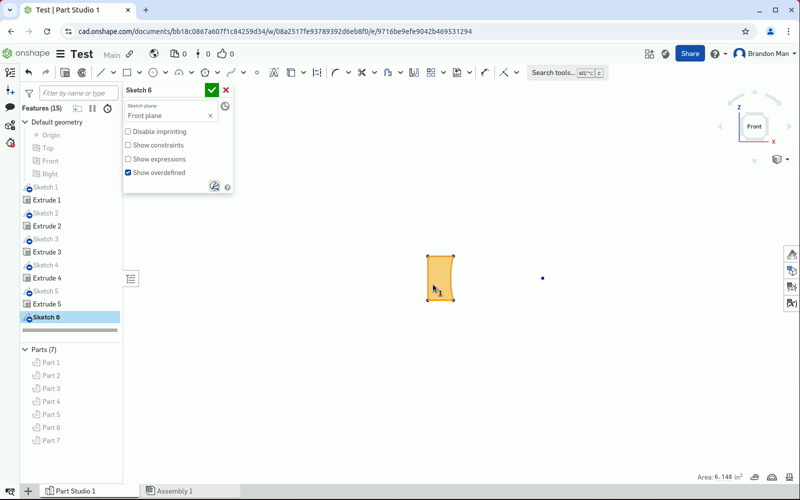
scroll(-6)
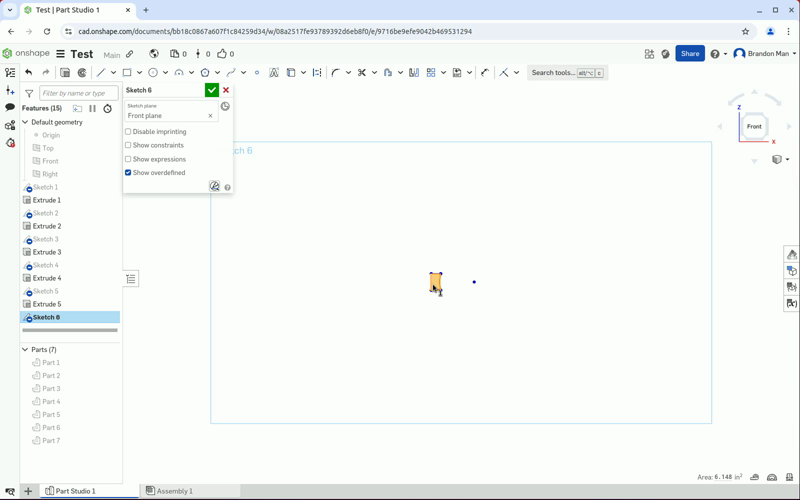
mouse_move(73, 352)
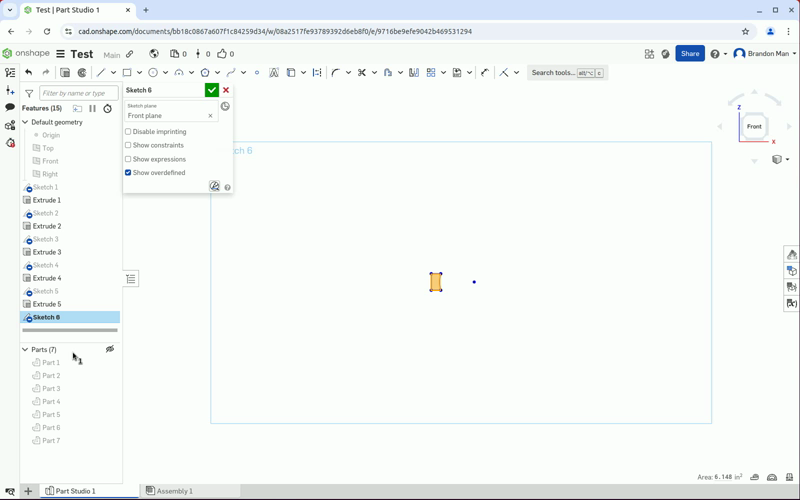
key(shift+y)
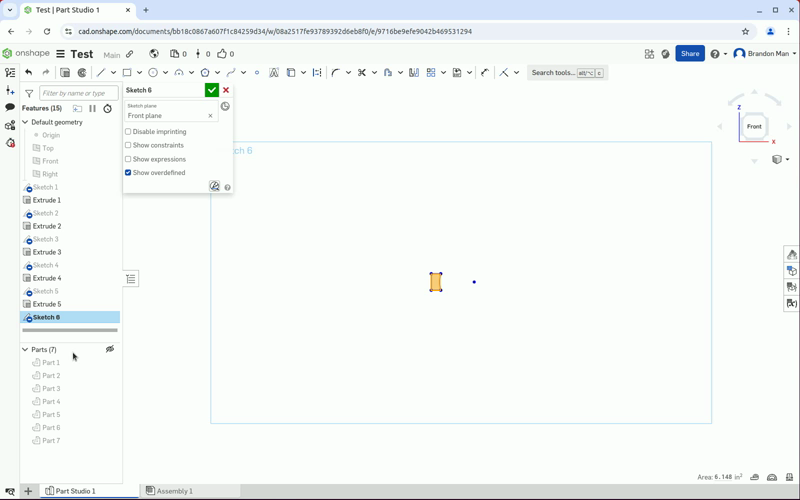
key(shift+e)
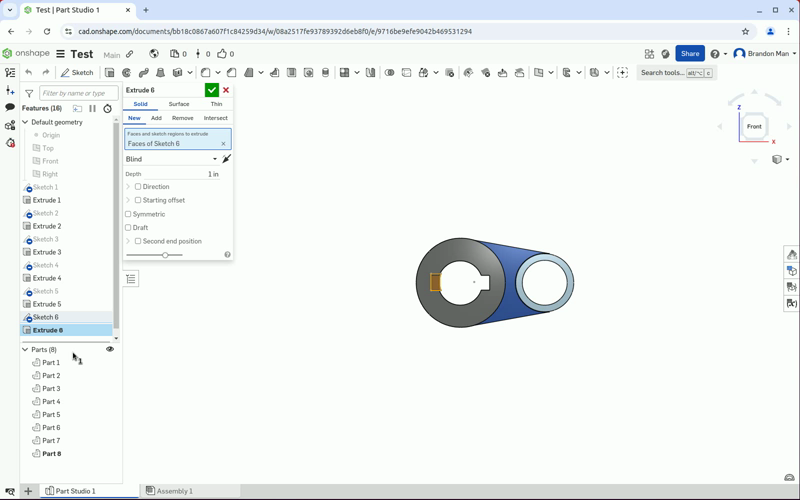
mouse_move(143, 106)
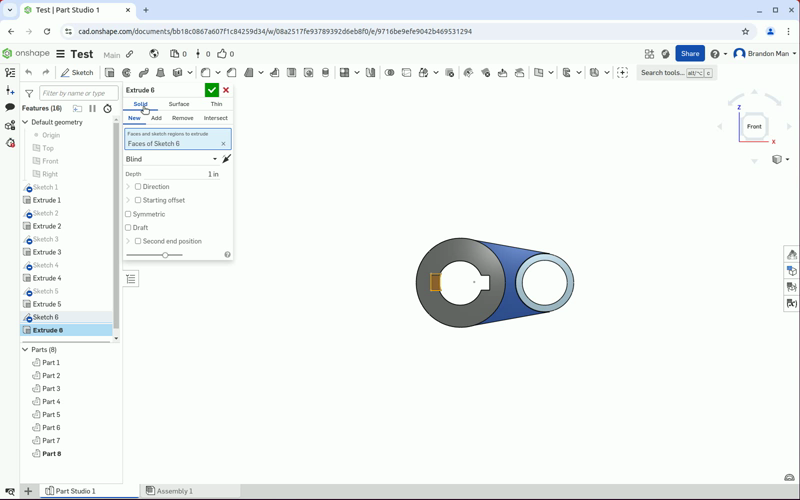
click(143, 106)
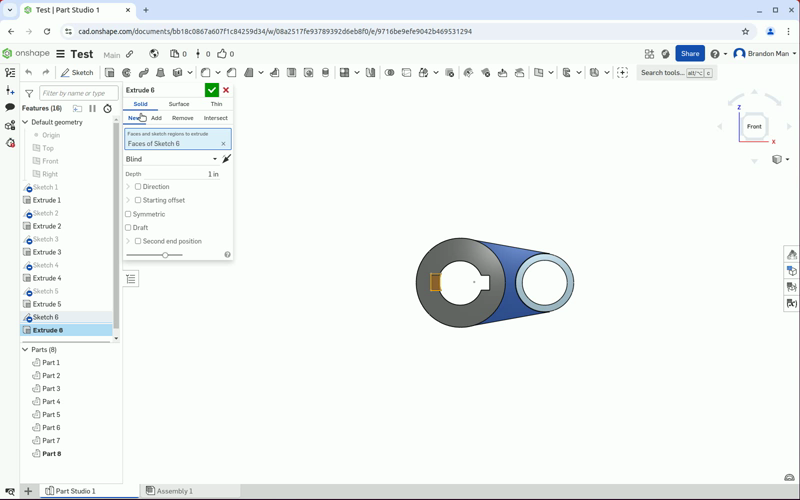
mouse_move(137, 120)
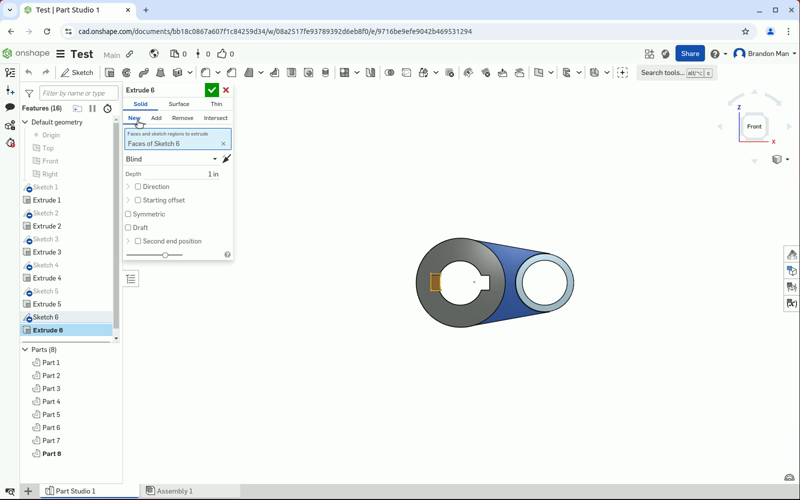
click(137, 120)
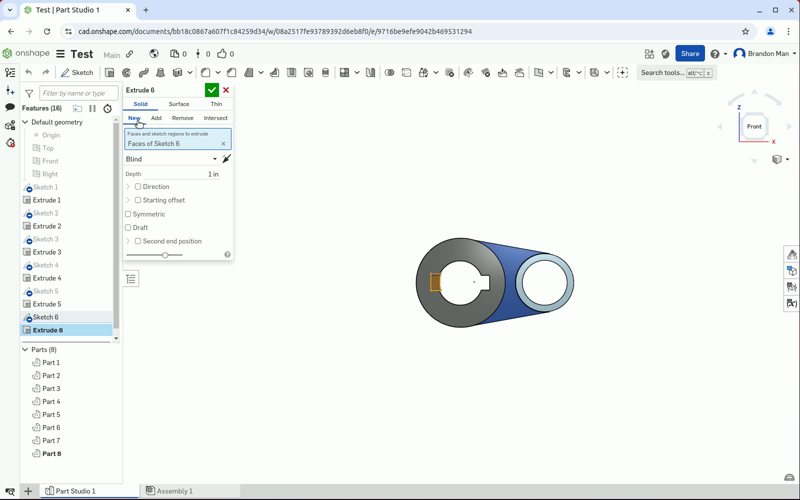
key(tab, 4)
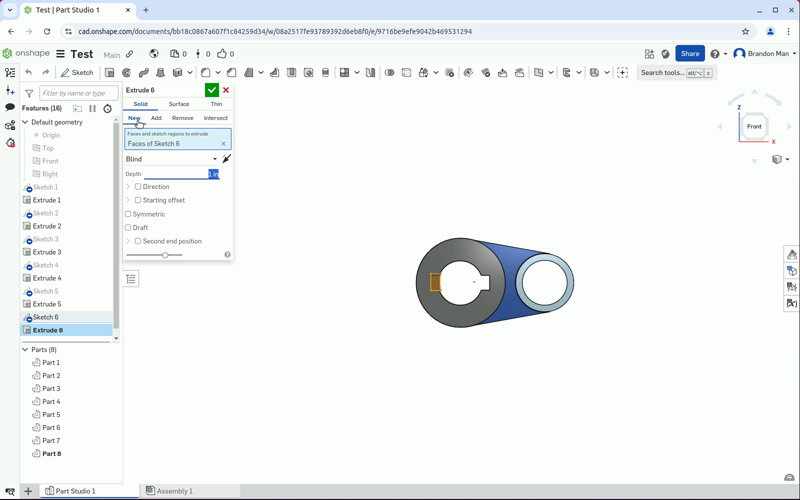
text(16.128)
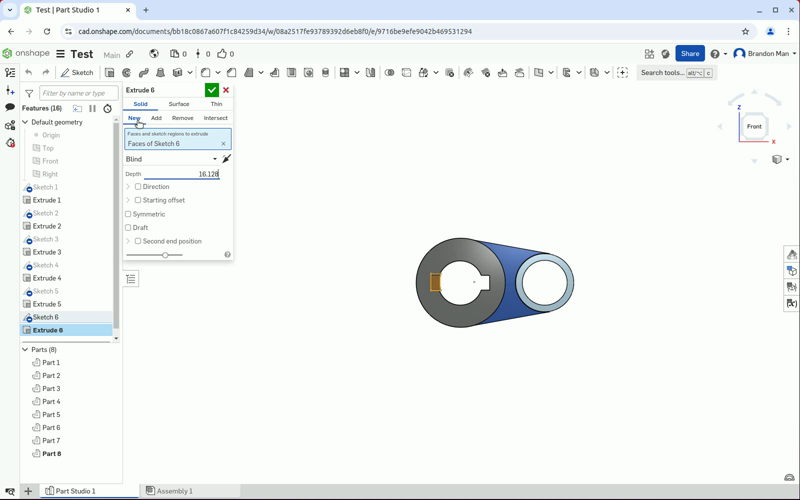
key(enter)
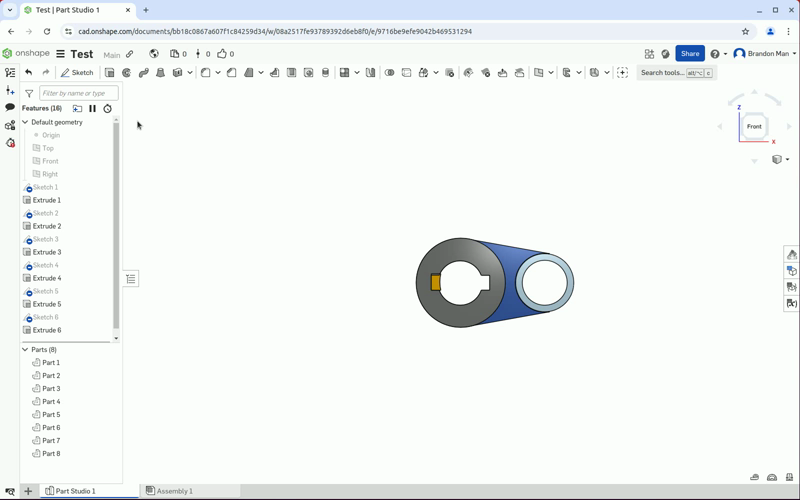
key(shift+h)
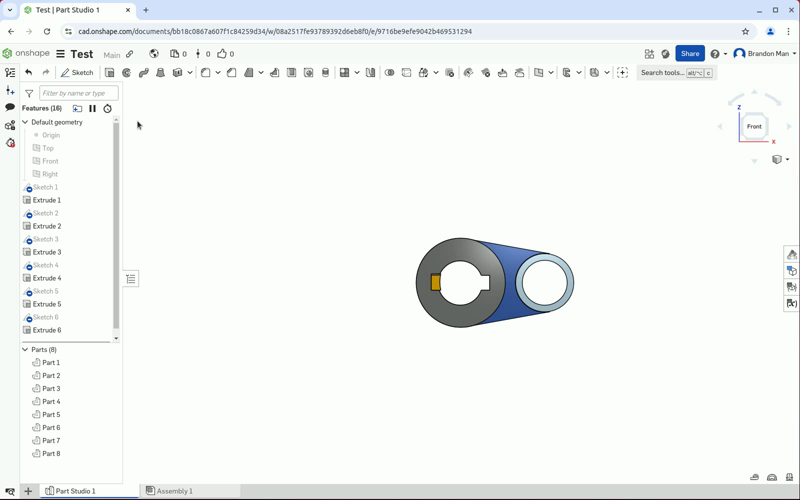
key(shift+h)
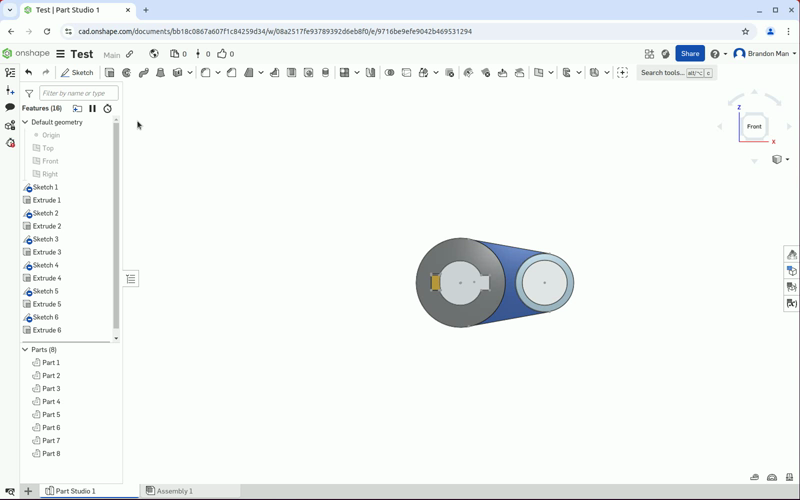
key(shift+7)
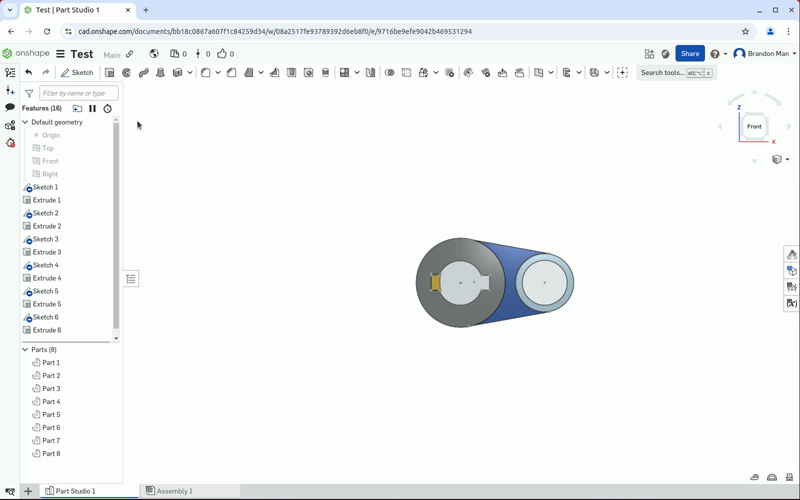
key(left, 2)
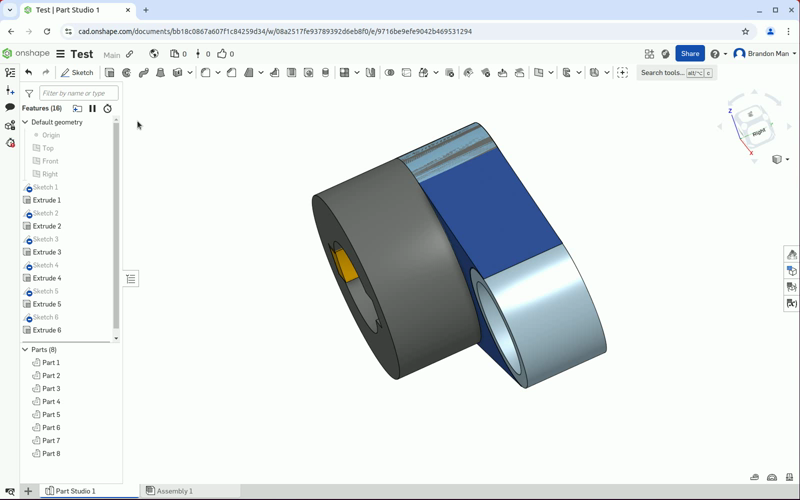
key(down, 2)
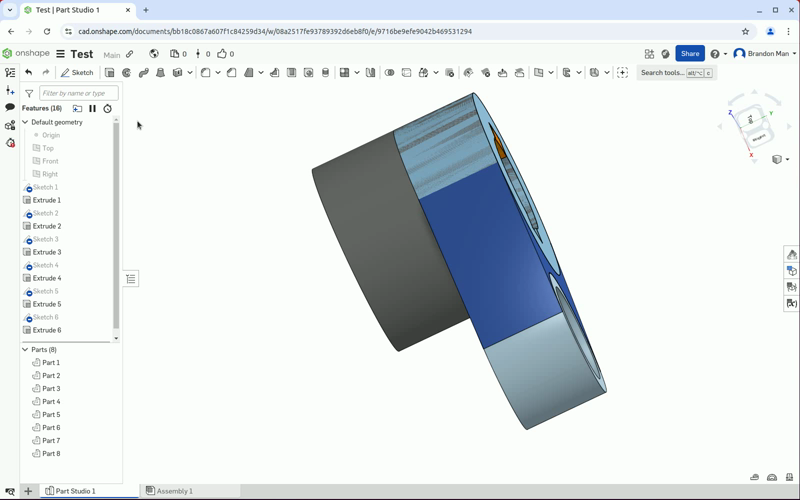
key(up, 2)
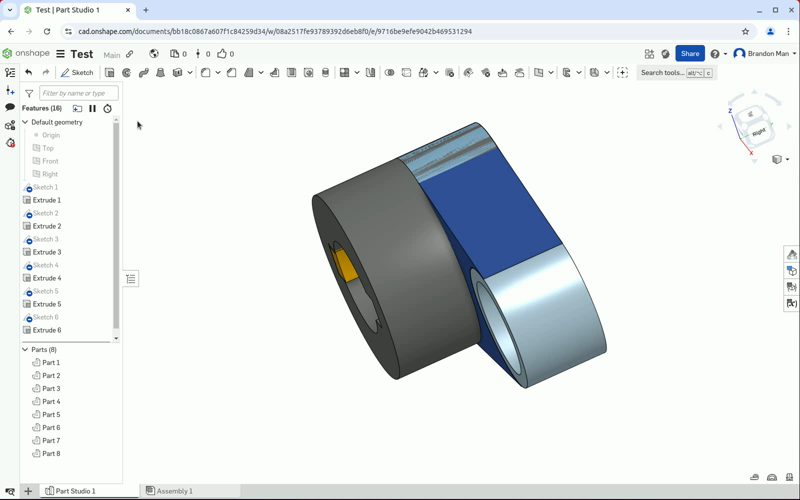
key(right, 2)
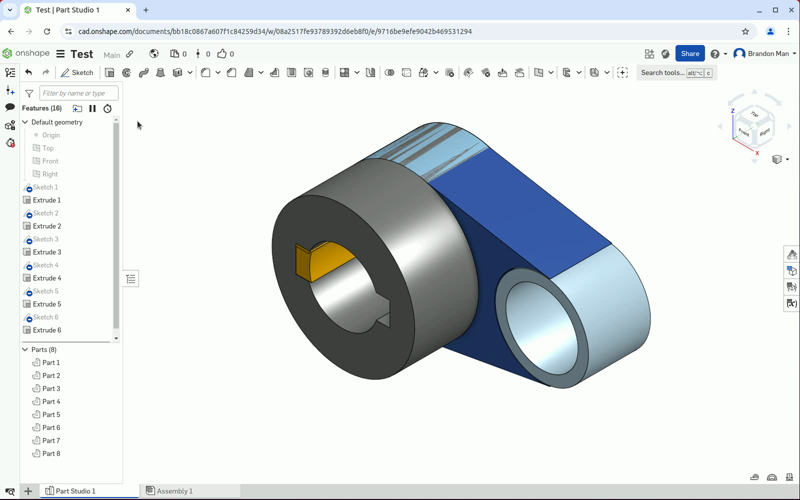
mouse_move(69, 189)
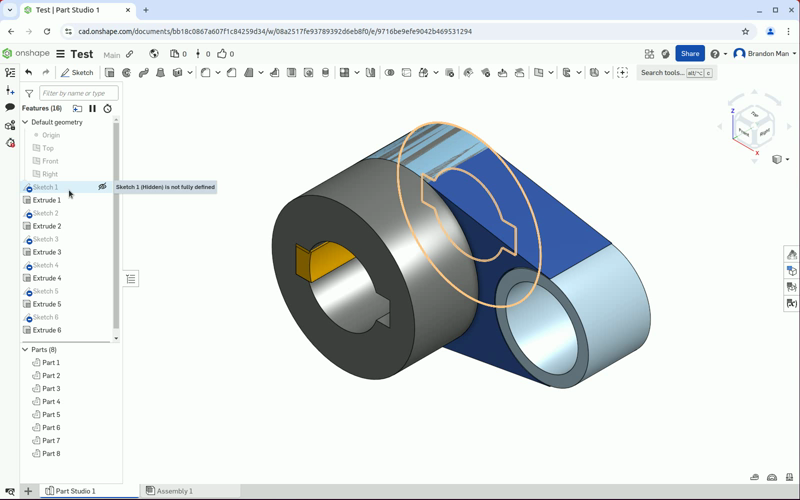
click(69, 189)